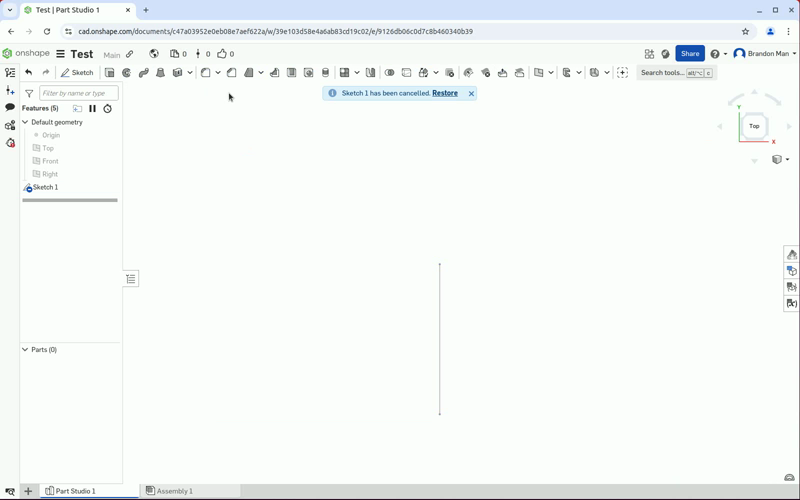
key(shift+h)
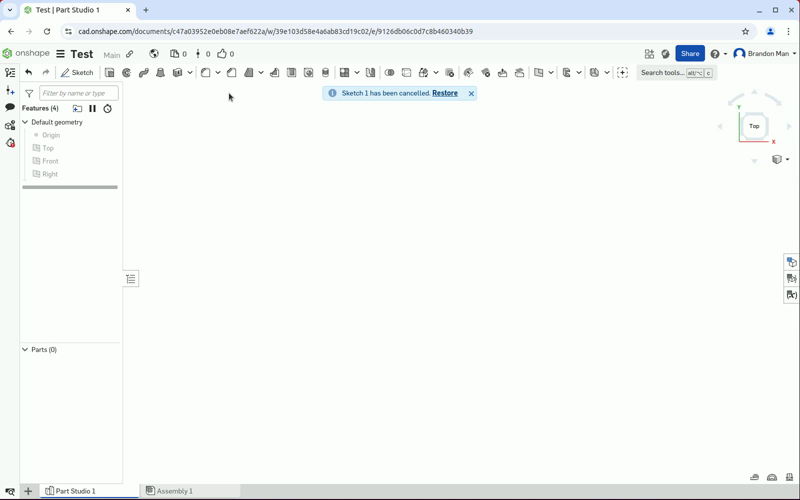
mouse_move(73, 352)
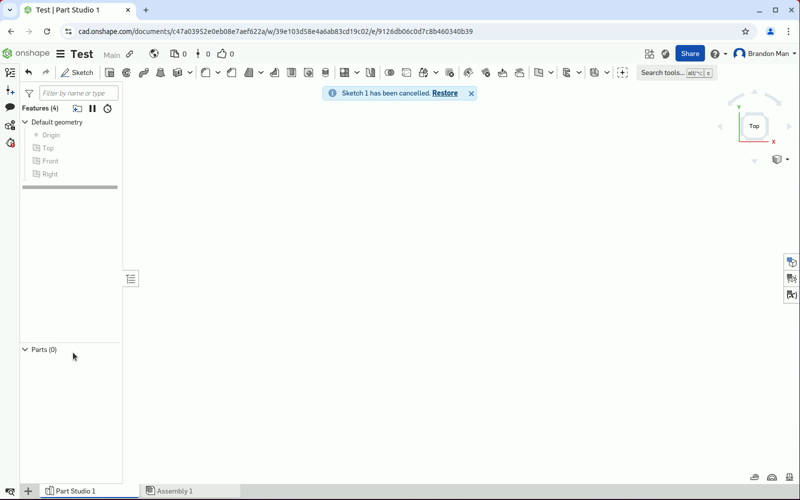
key(y)
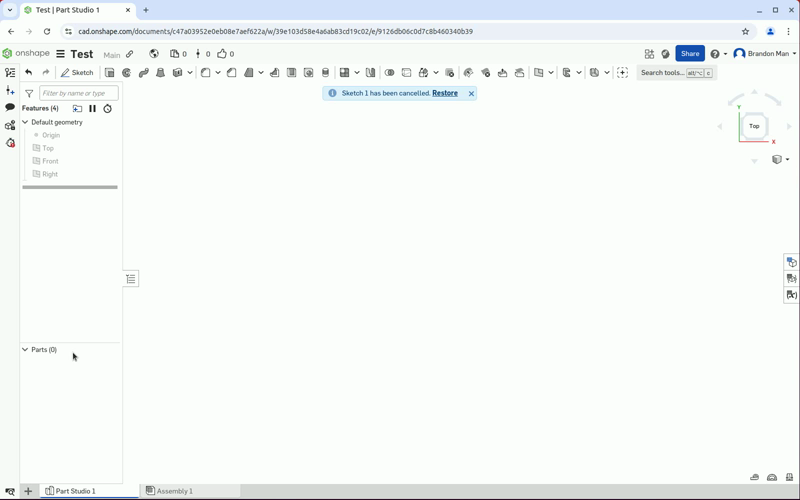
key(shift+p)
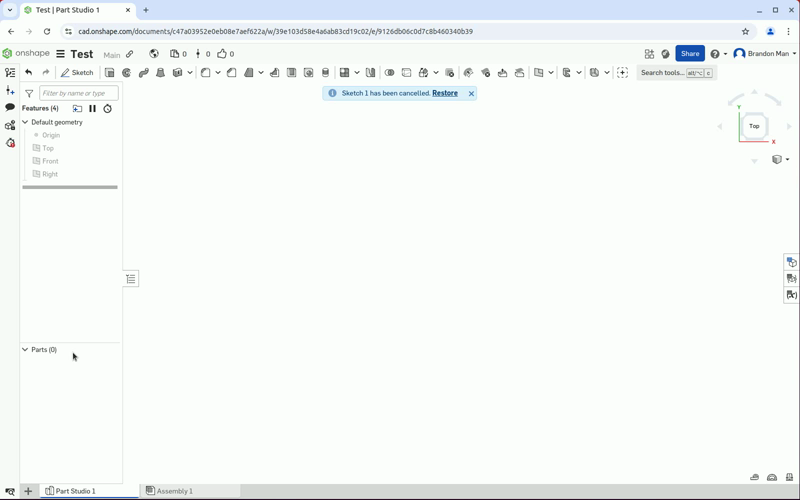
key(space)
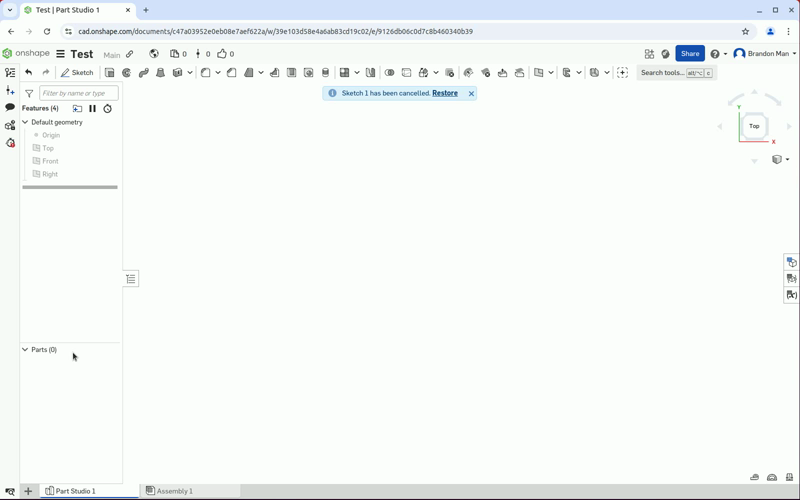
key_down(shift)
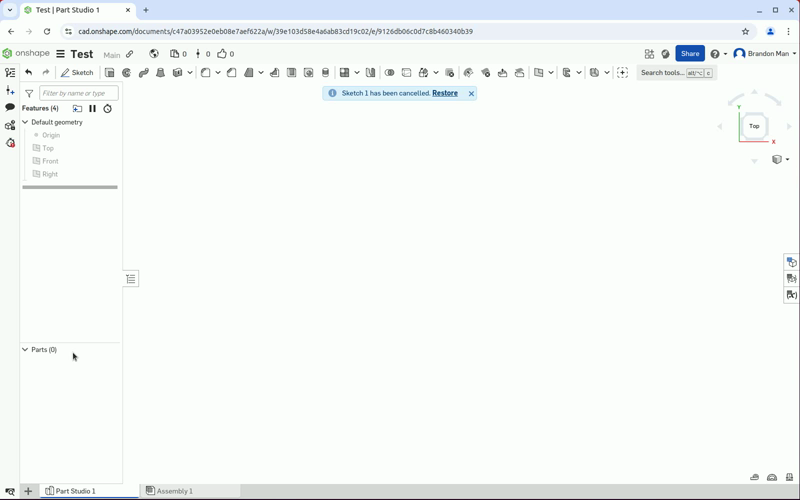
key(up)
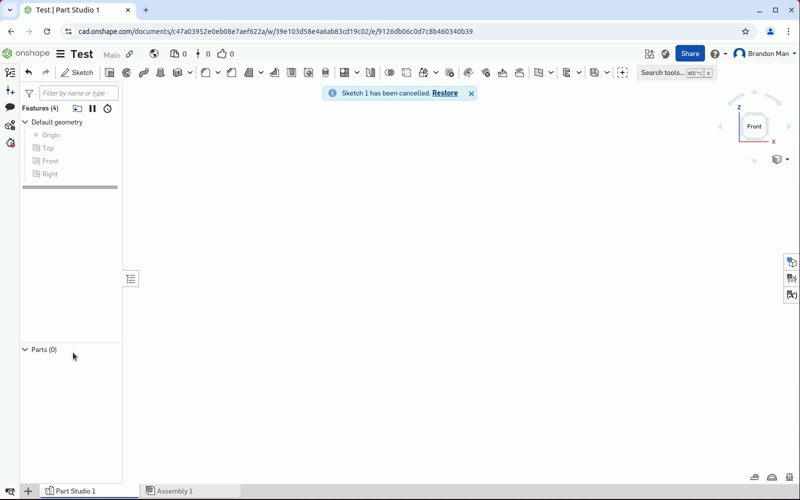
key_up(shift)
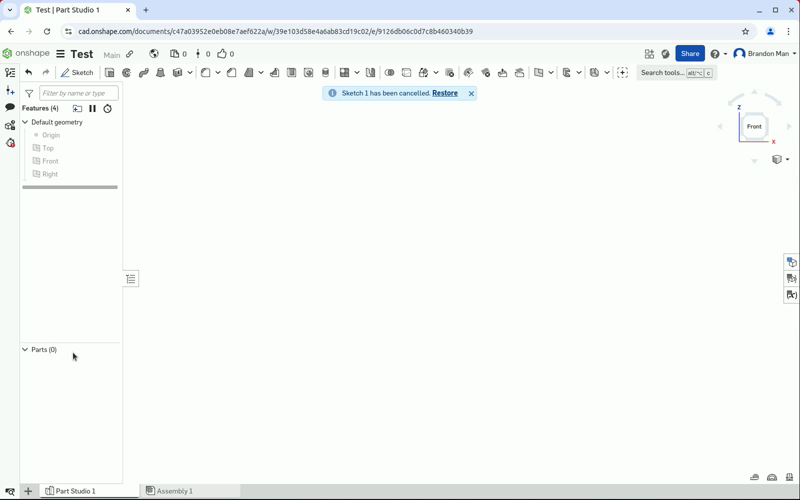
mouse_move(73, 352)
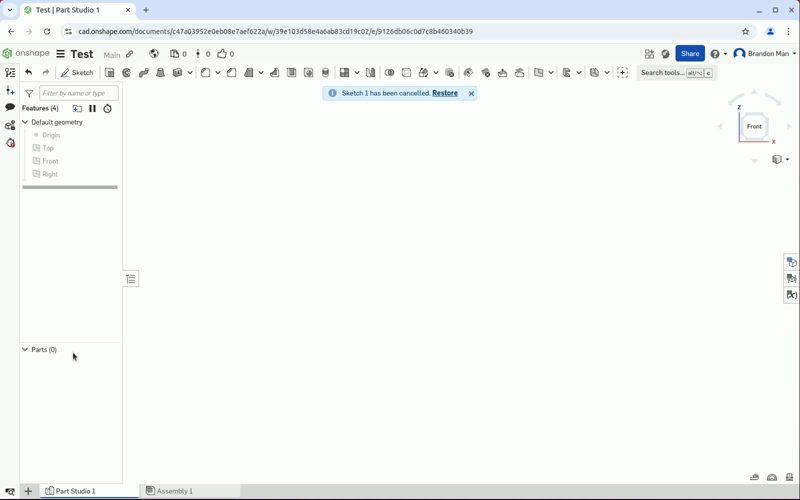
key(shift+y)
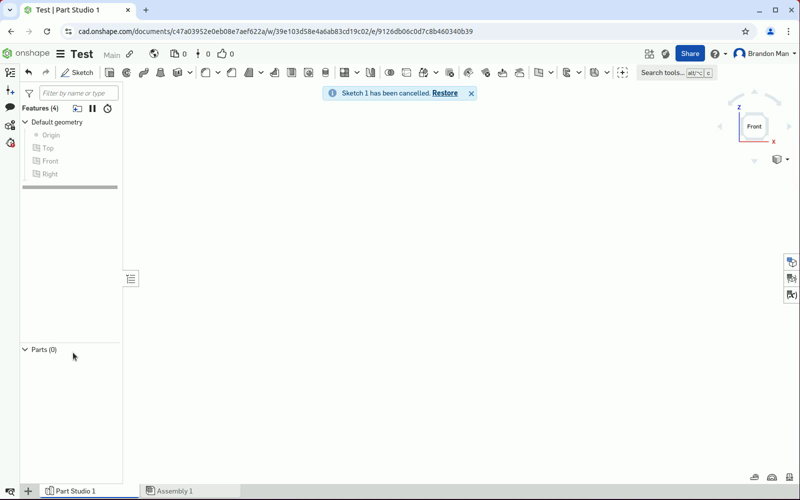
key(shift+s)
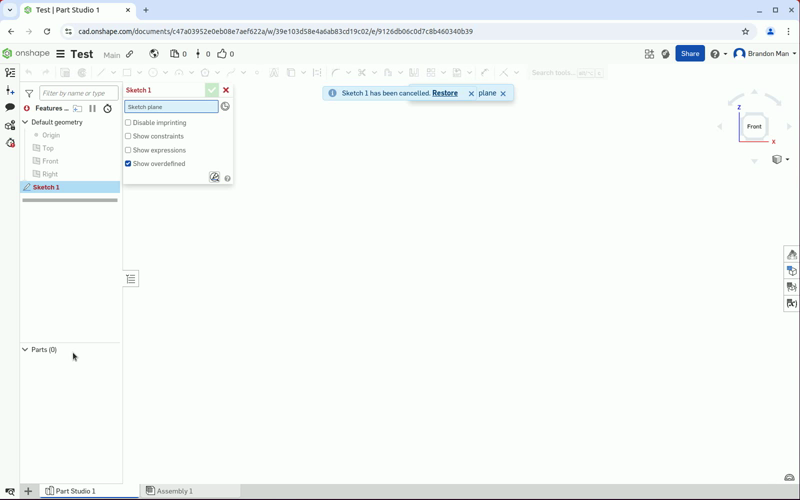
mouse_move(73, 163)
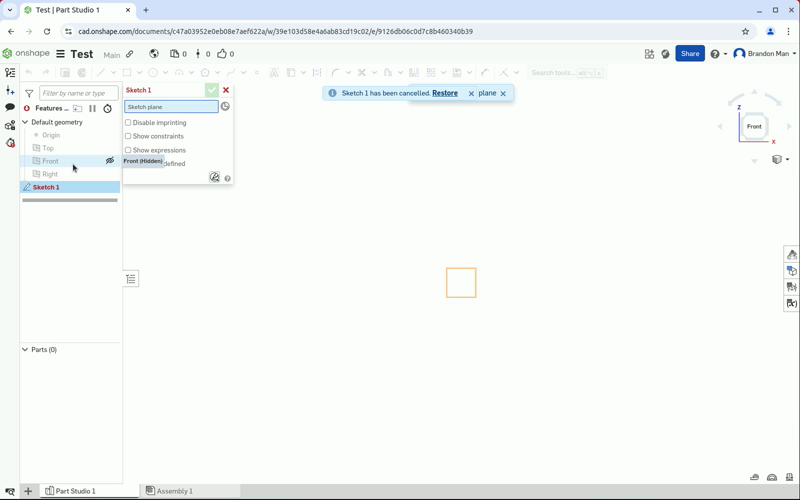
click(73, 163)
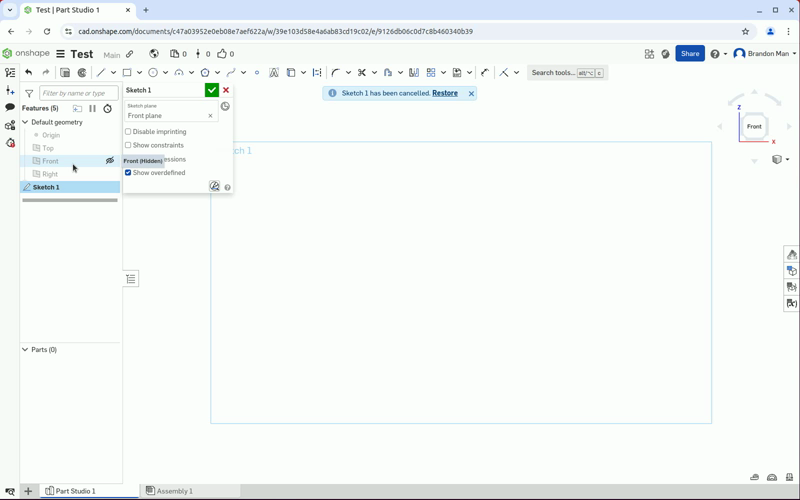
mouse_move(73, 352)
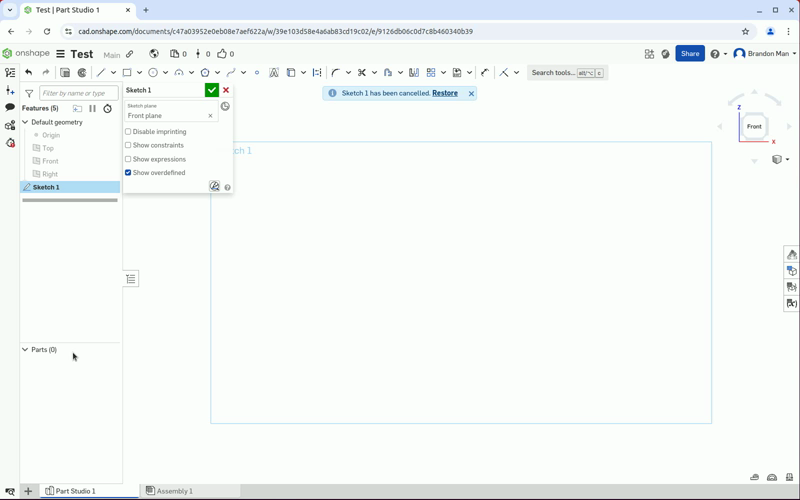
key(y)
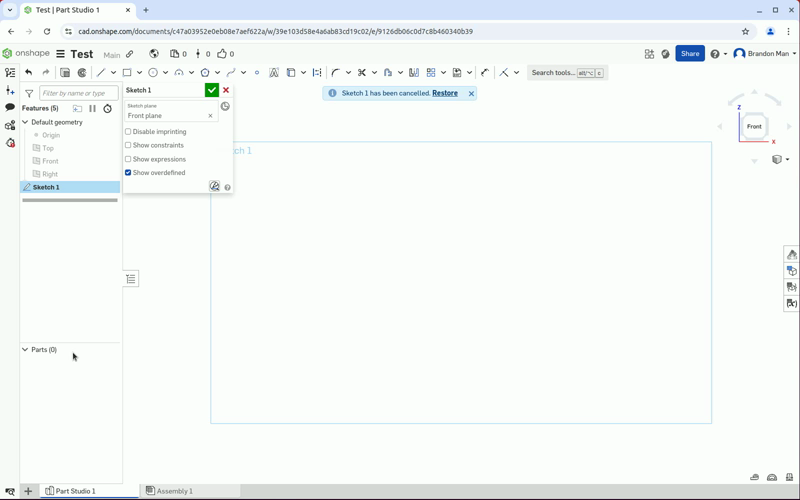
key(c)
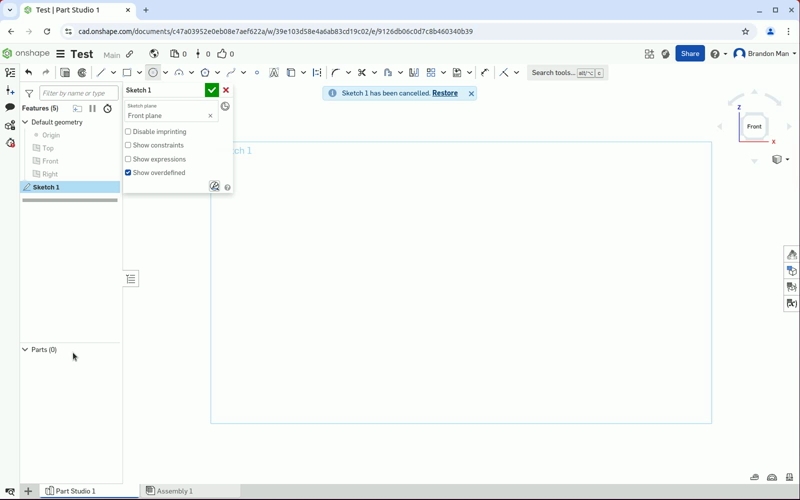
key_down(shift)
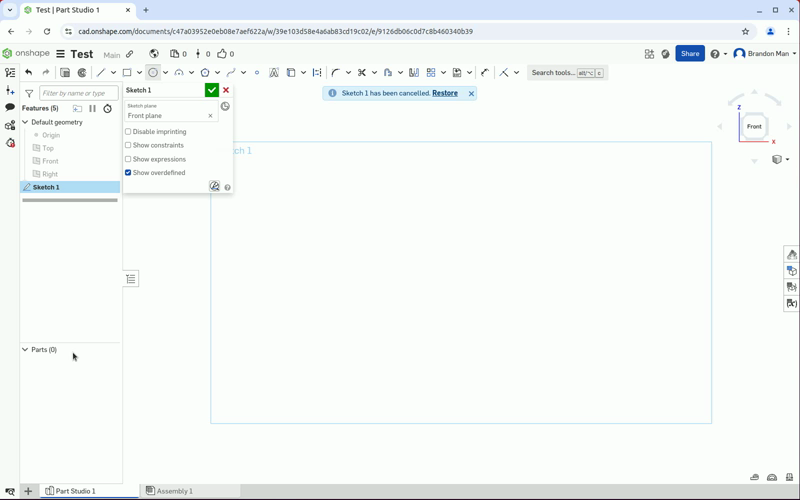
mouse_move(461, 178)
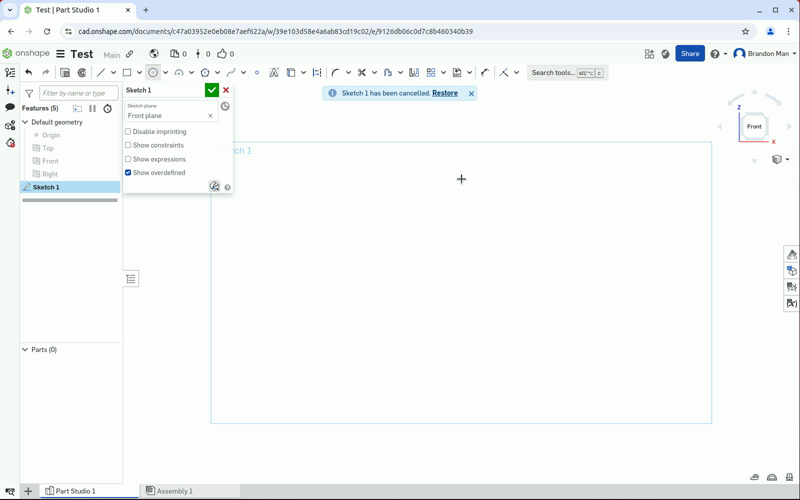
click(461, 178)
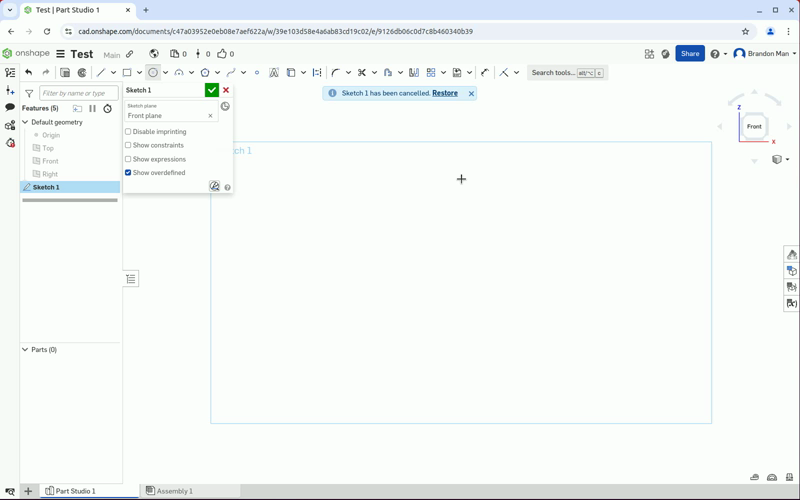
key_up(shift)
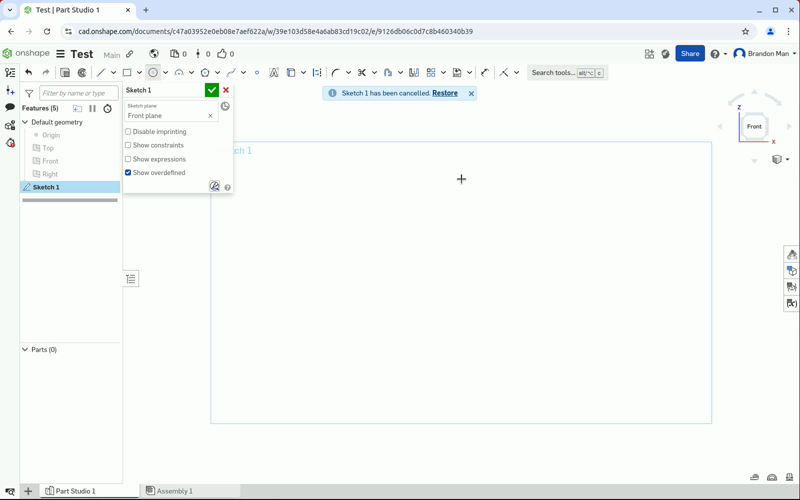
mouse_move(471, 178)
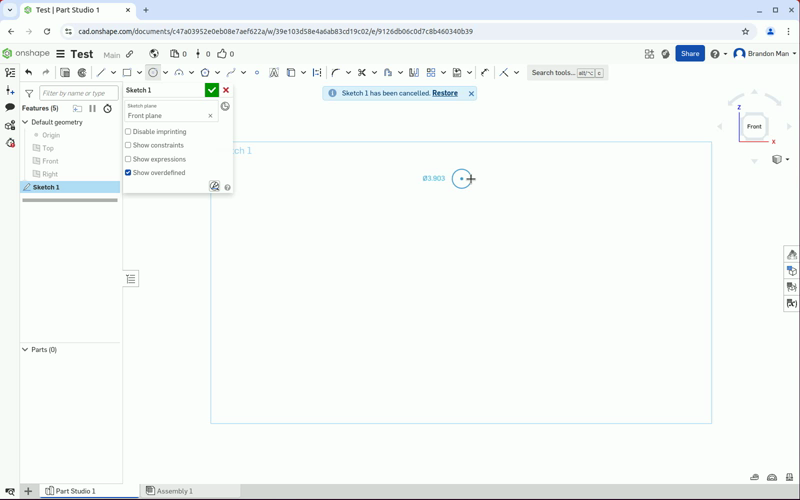
click(471, 178)
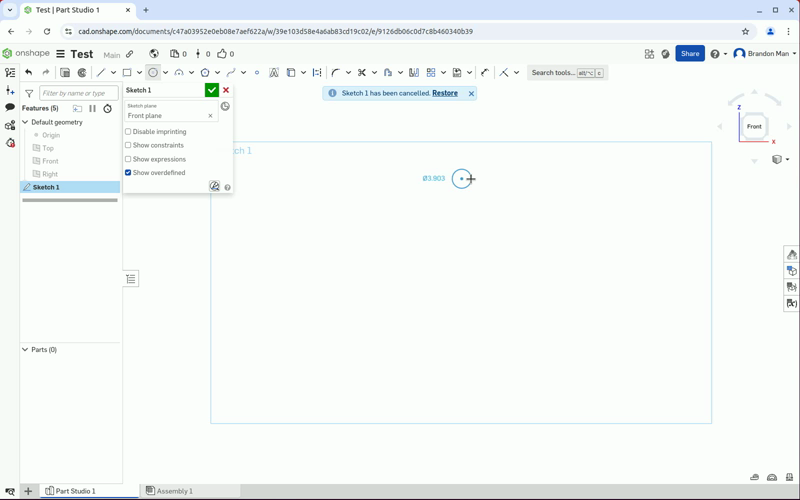
key(esc)
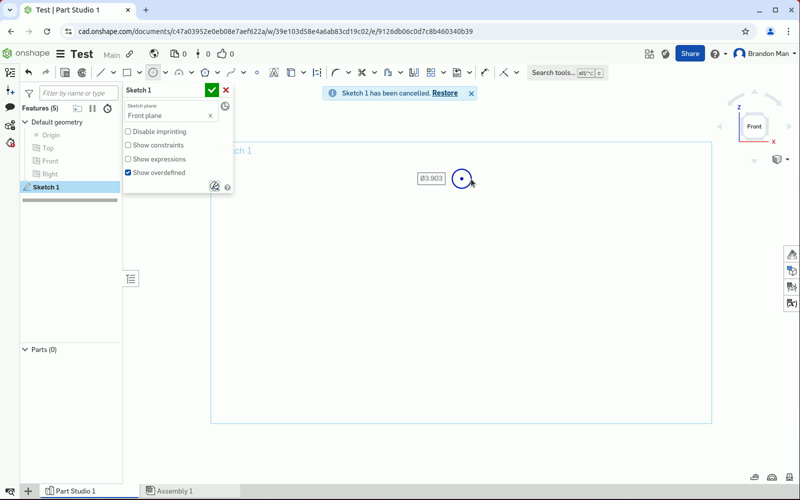
key(c)
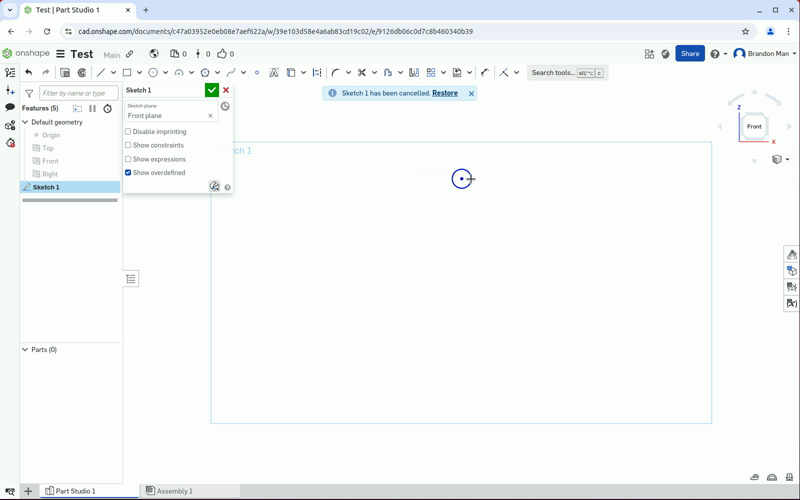
key_down(shift)
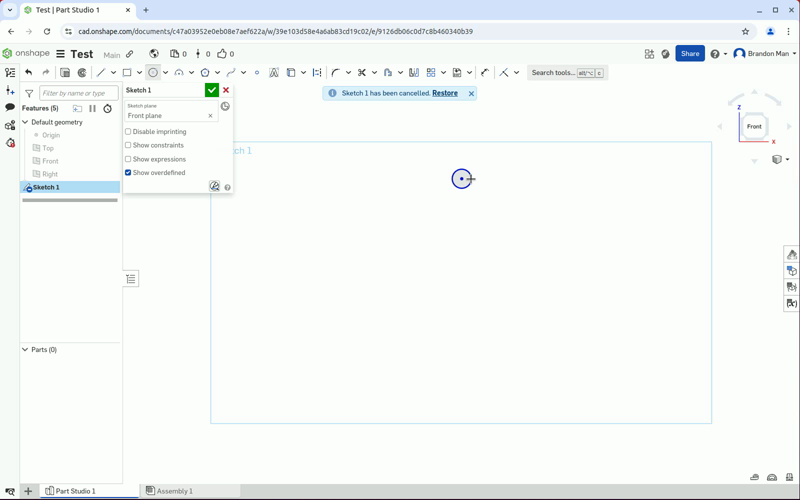
mouse_move(461, 178)
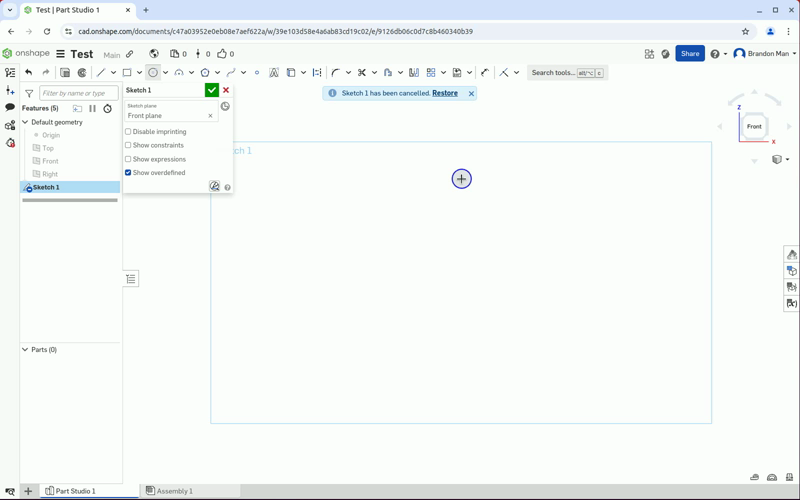
click(461, 178)
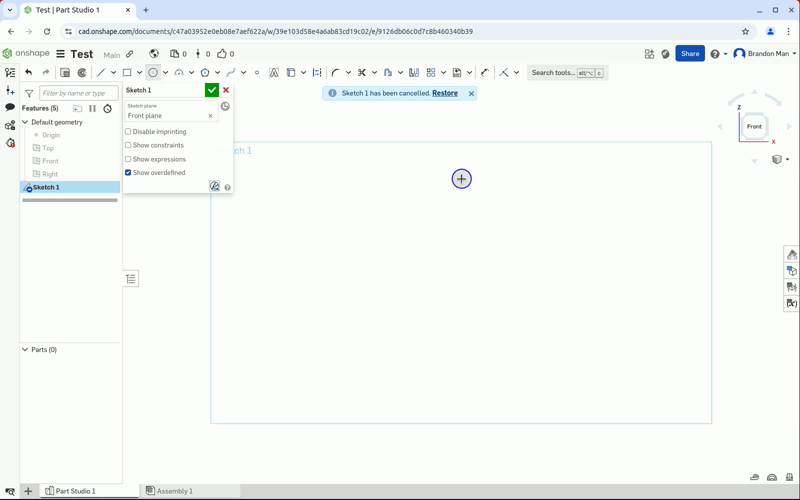
key_up(shift)
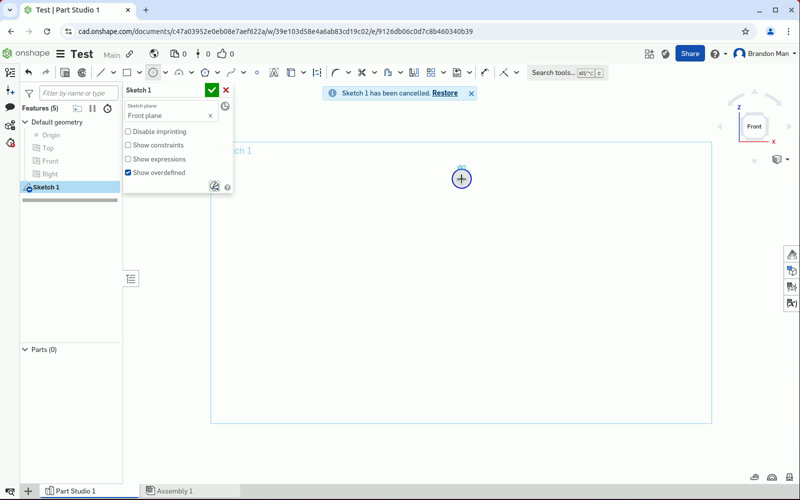
mouse_move(464, 178)
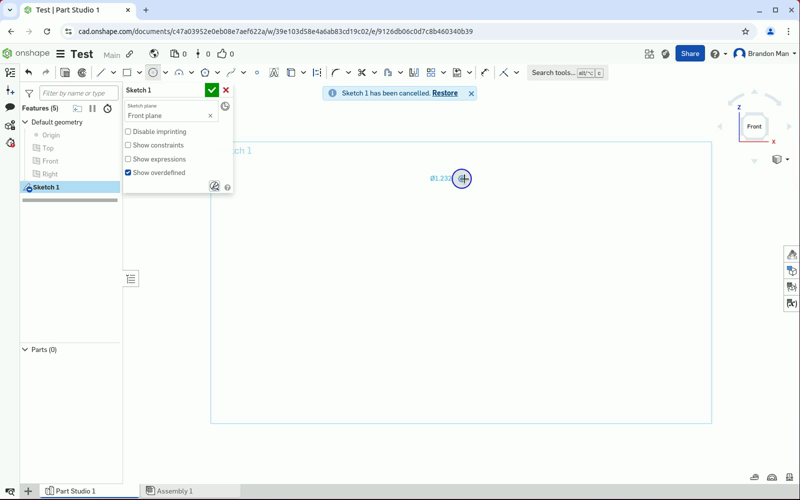
scroll(6)
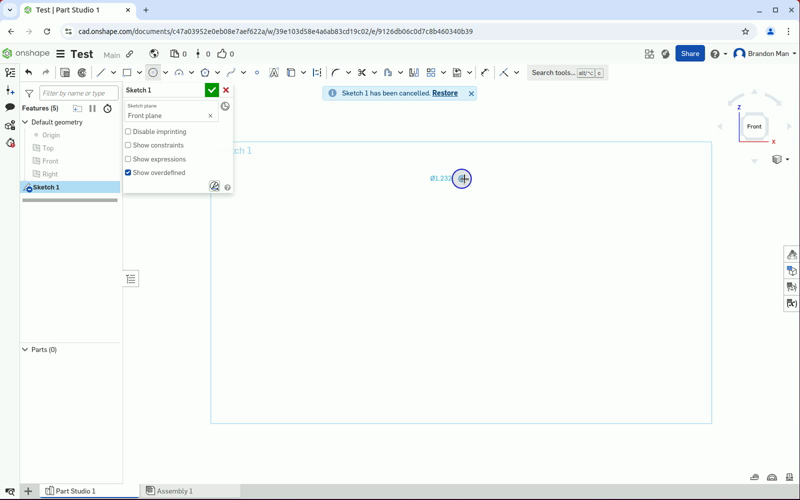
scroll(6)
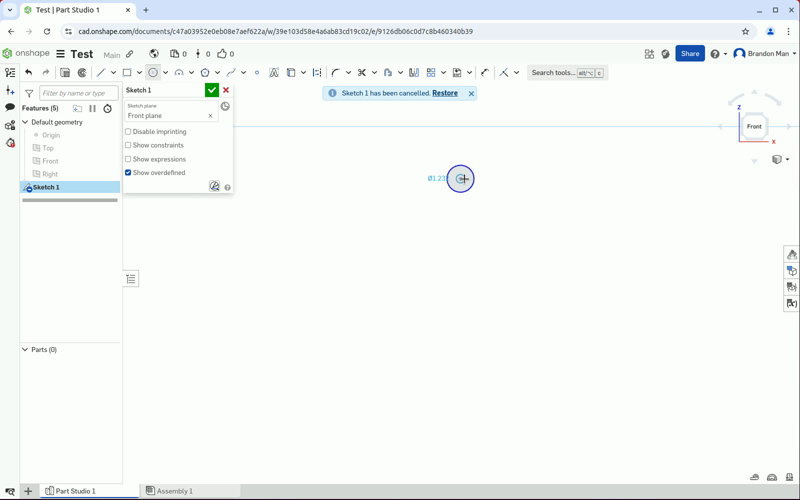
scroll(6)
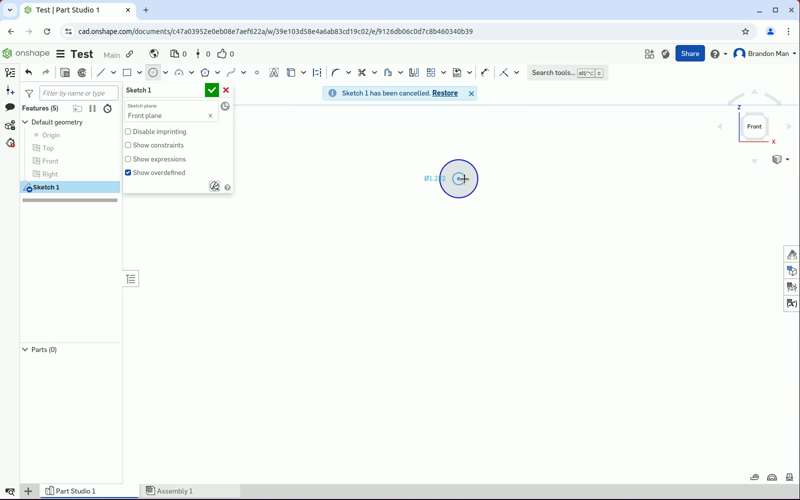
scroll(6)
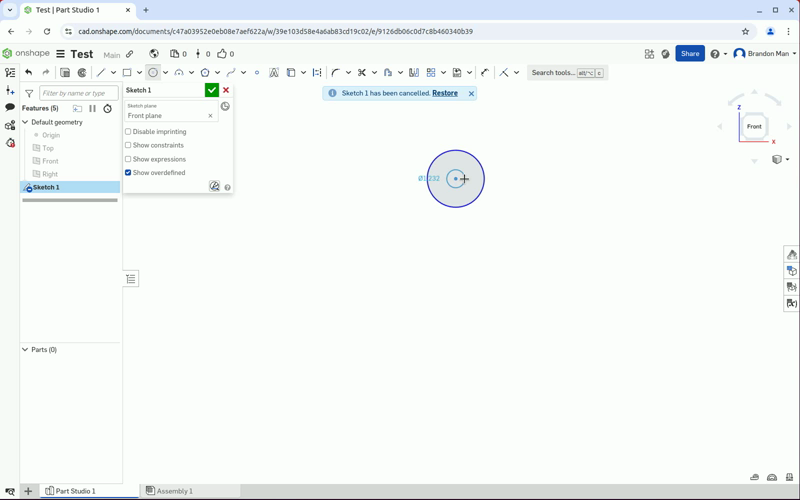
scroll(6)
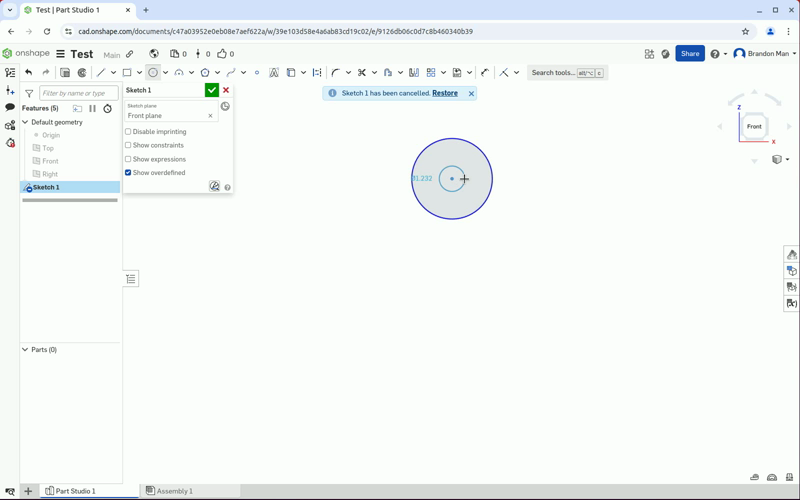
scroll(6)
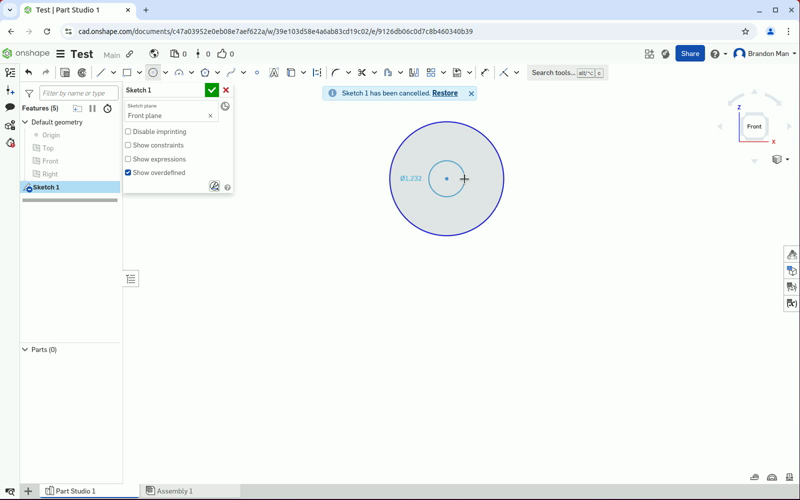
scroll(6)
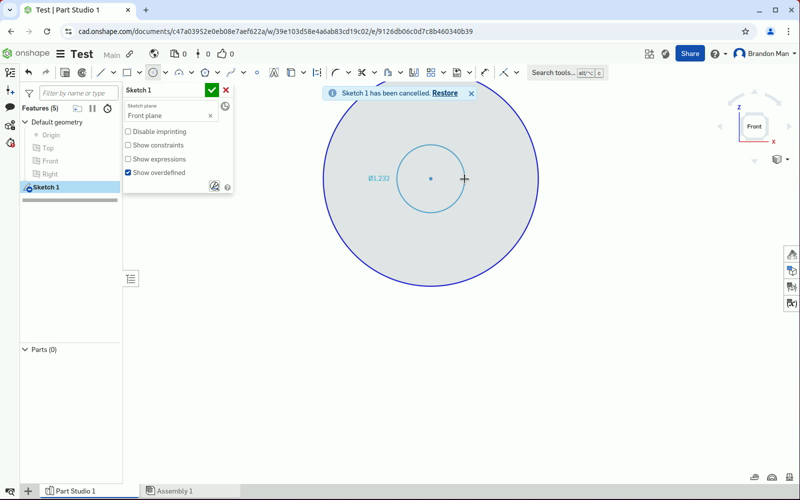
click(464, 178)
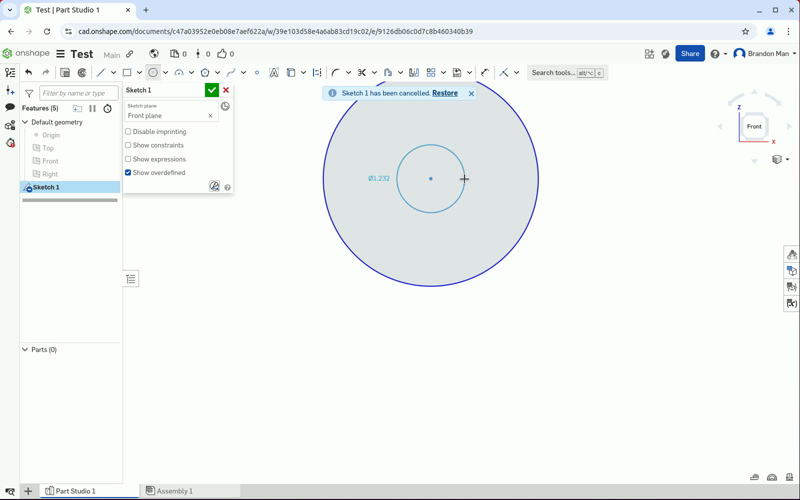
scroll(-6)
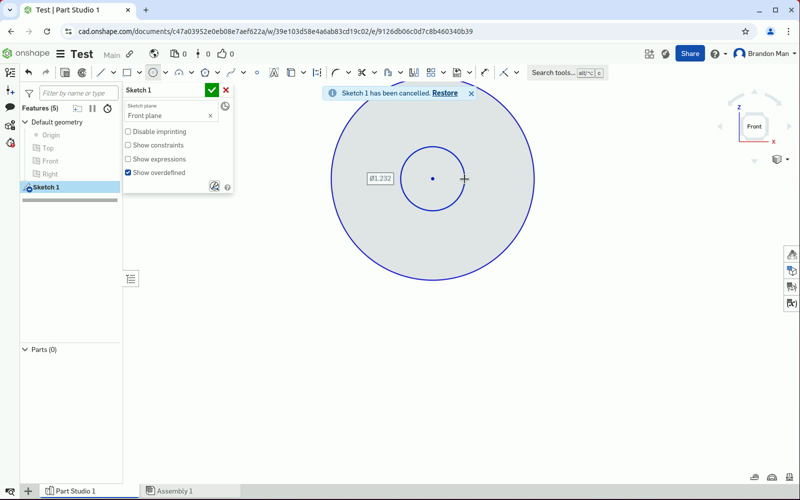
scroll(-6)
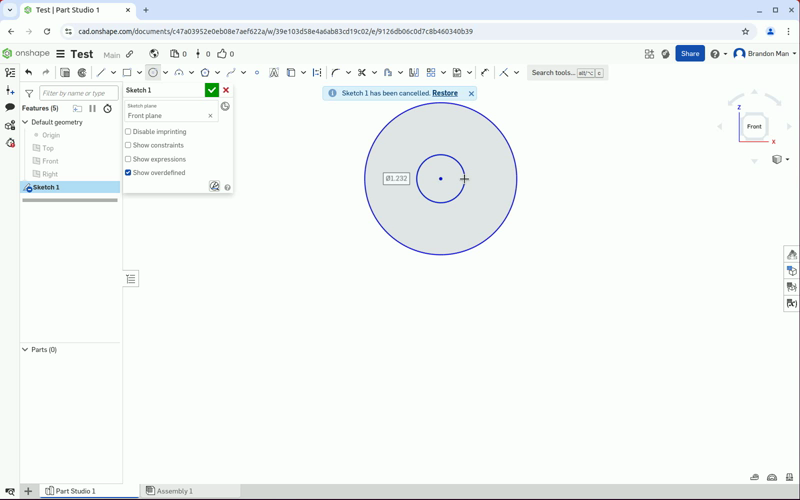
scroll(-6)
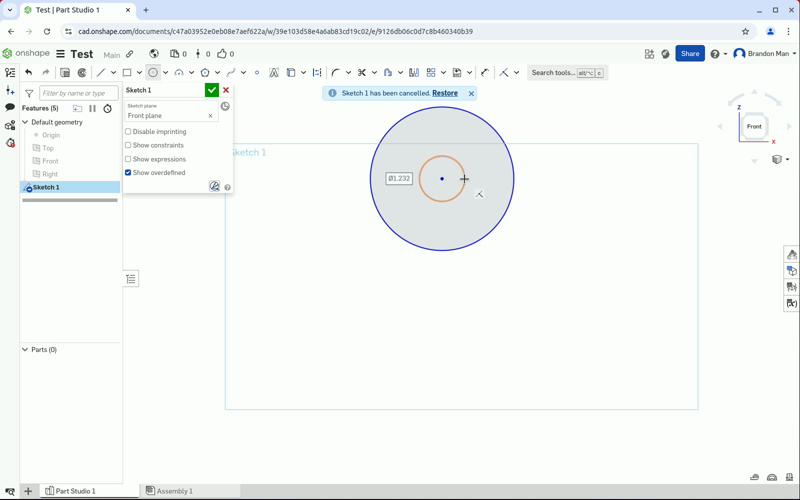
scroll(-6)
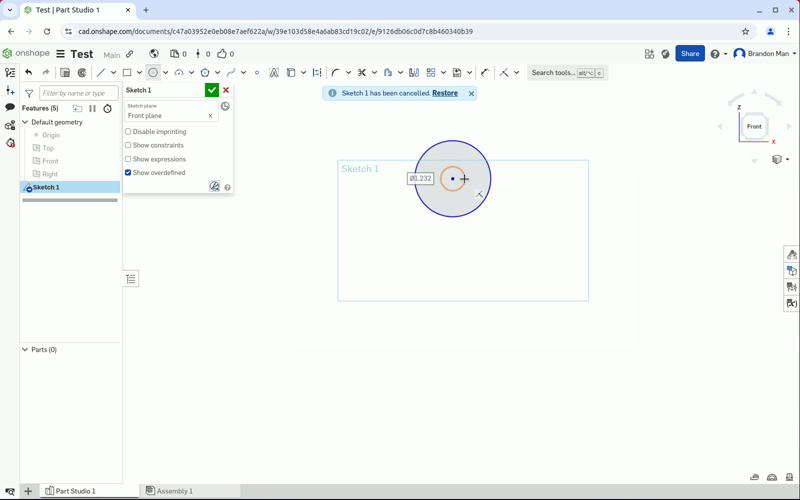
scroll(-6)
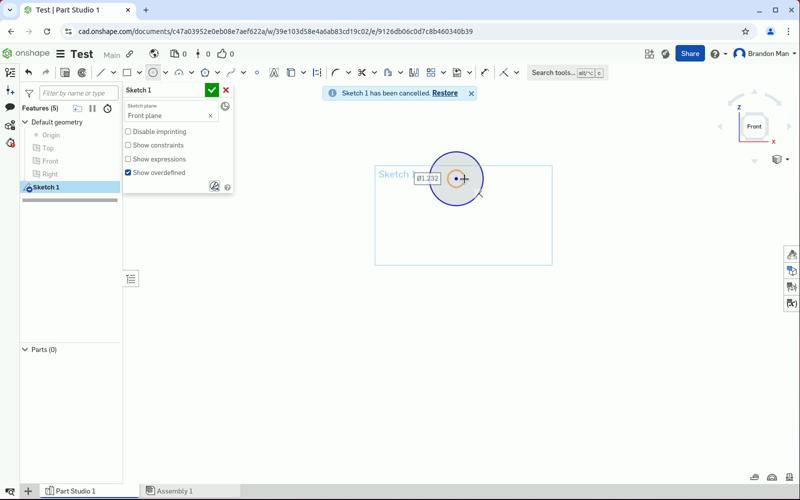
scroll(-6)
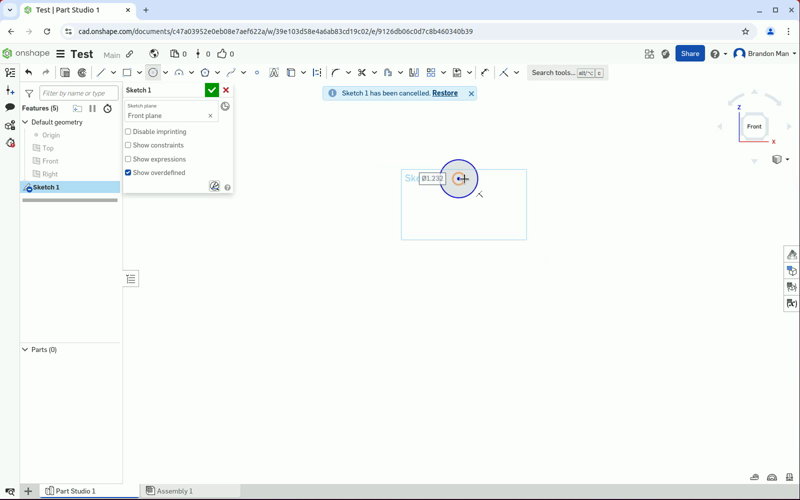
scroll(-6)
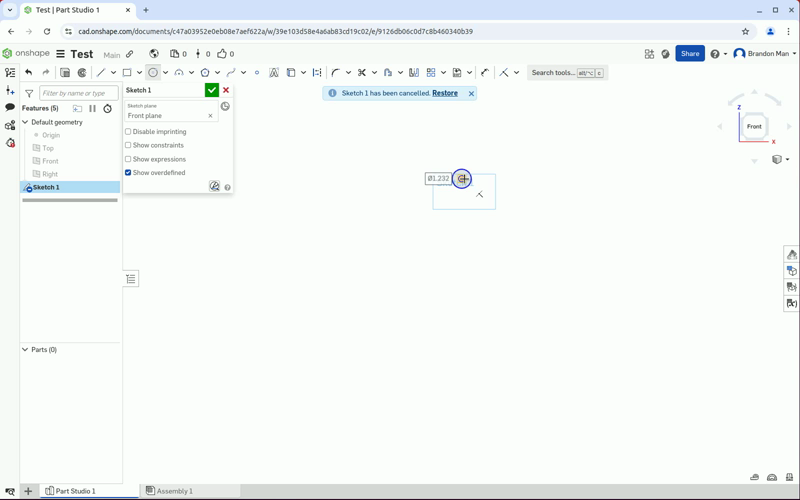
key(esc)
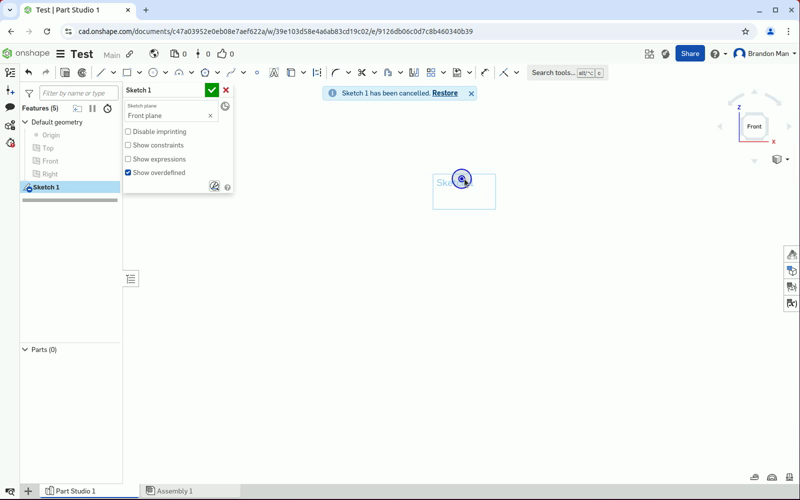
mouse_move(456, 178)
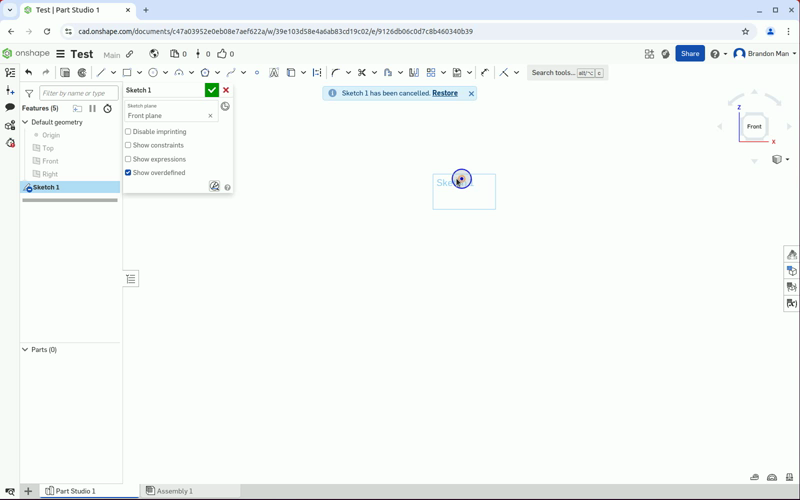
scroll(6)
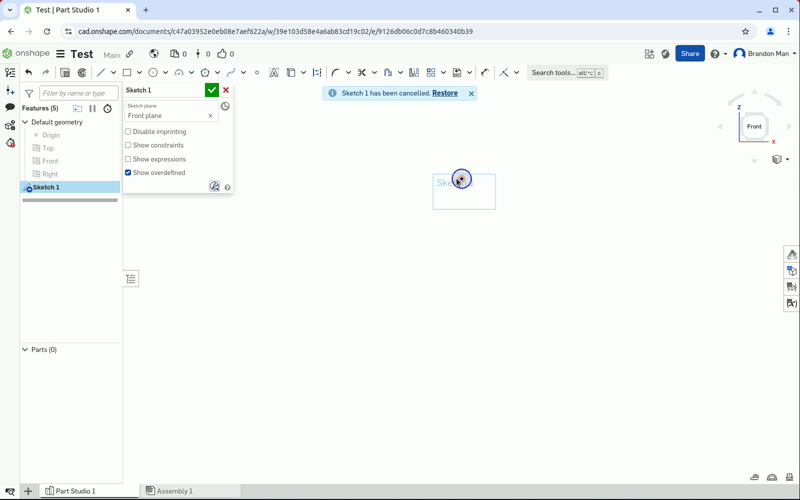
scroll(6)
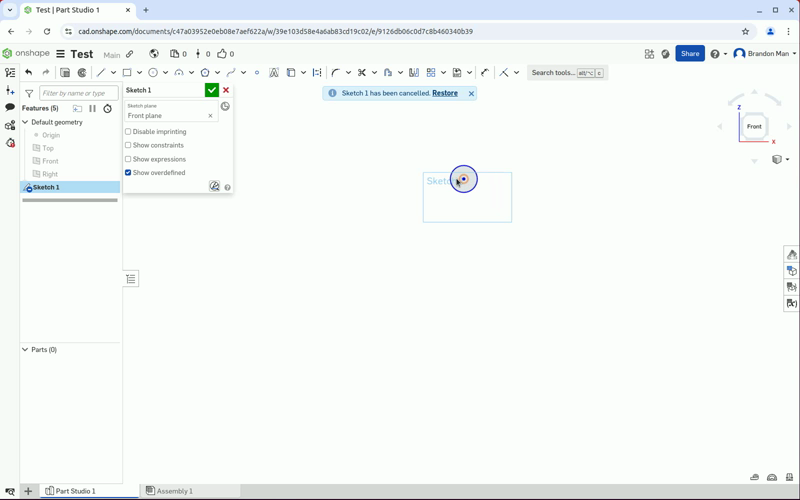
scroll(6)
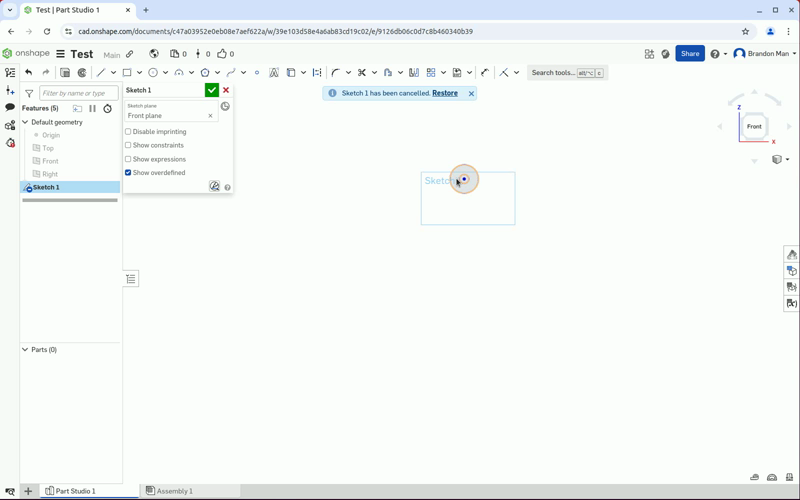
scroll(6)
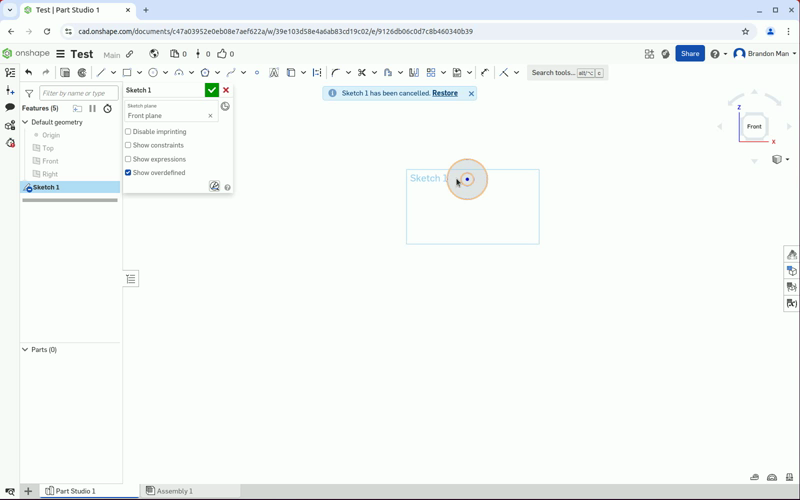
scroll(6)
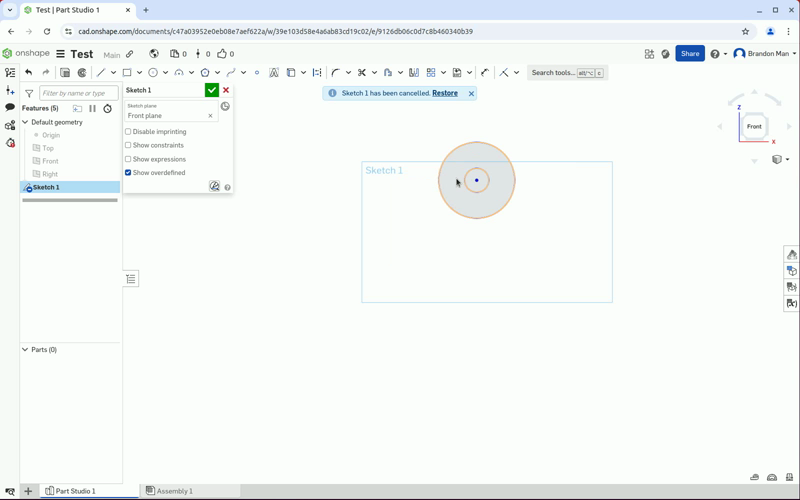
scroll(6)
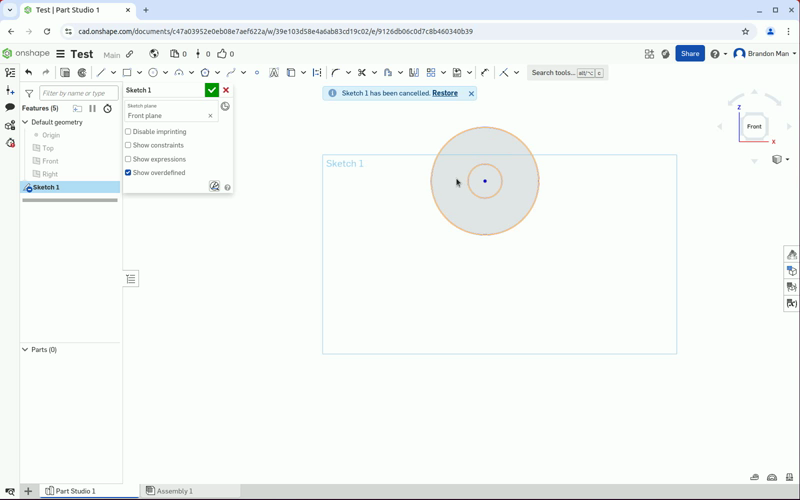
scroll(6)
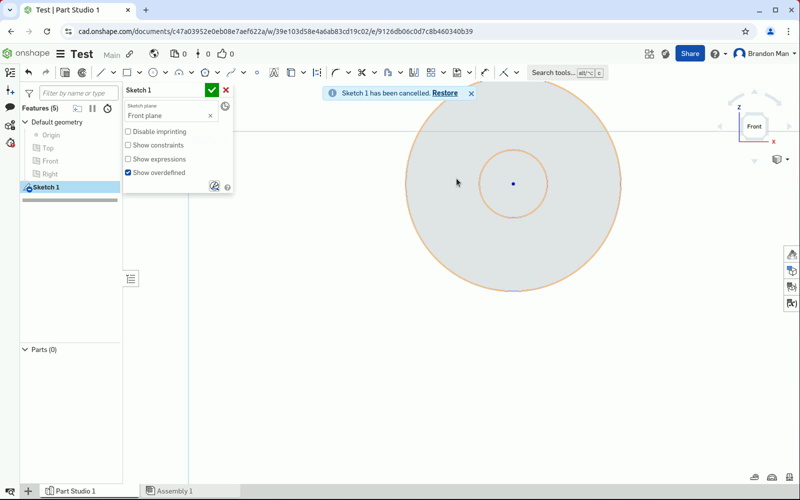
click(456, 178)
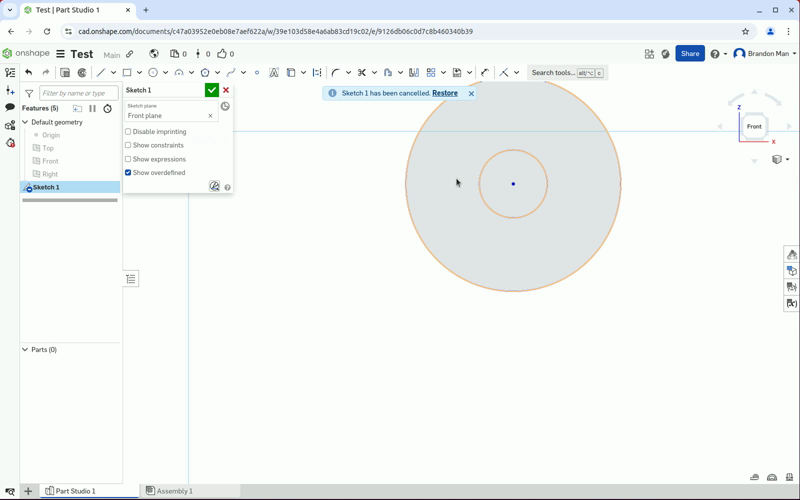
scroll(-6)
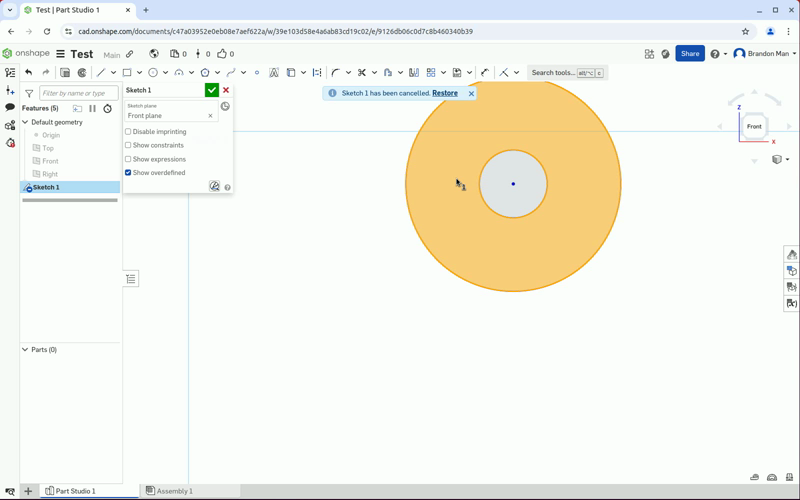
scroll(-6)
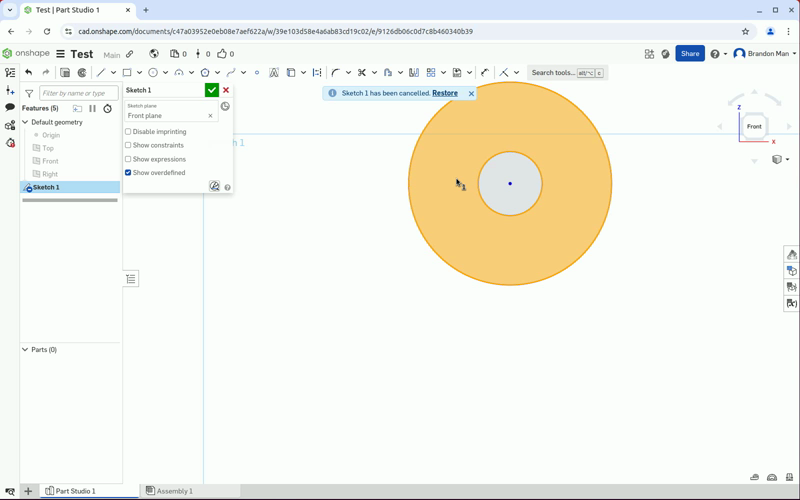
scroll(-6)
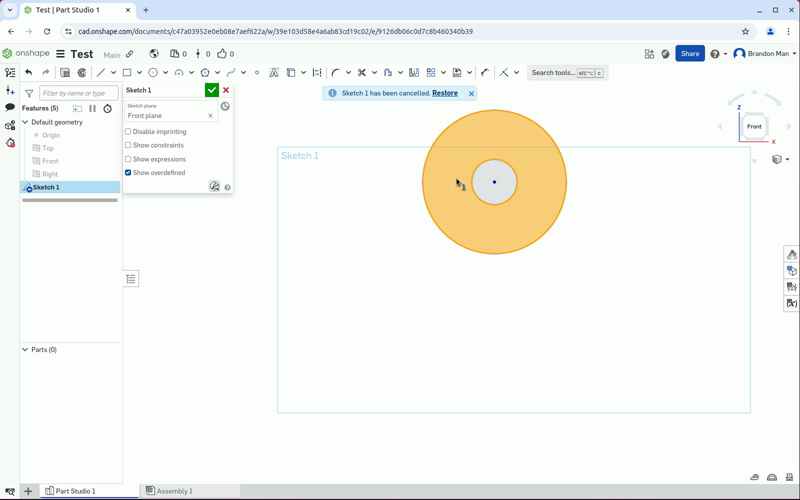
scroll(-6)
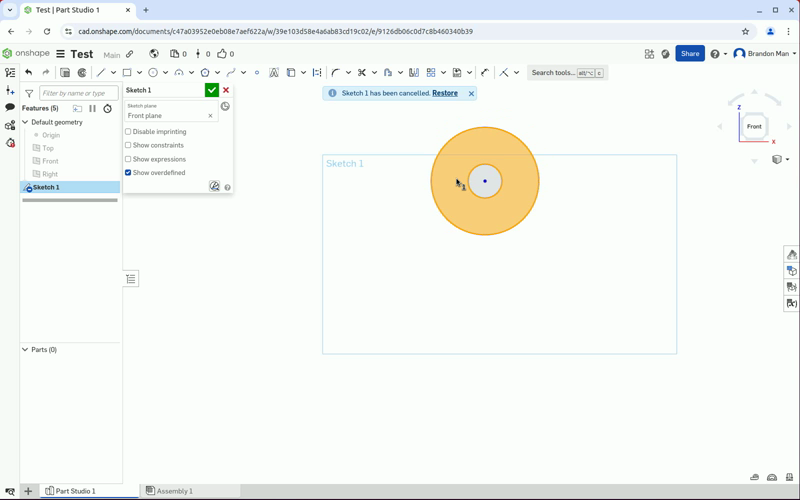
scroll(-6)
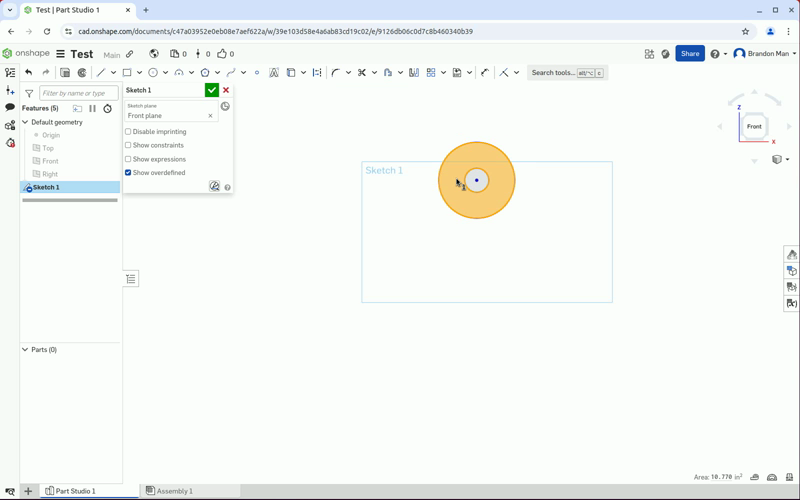
scroll(-6)
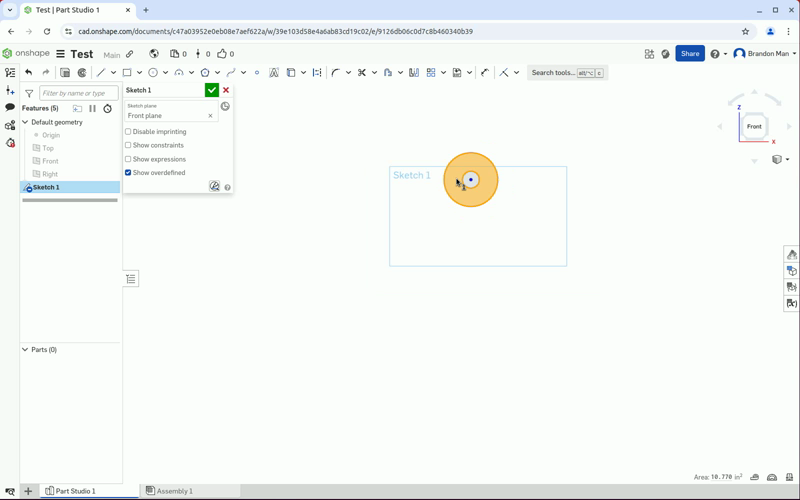
scroll(-6)
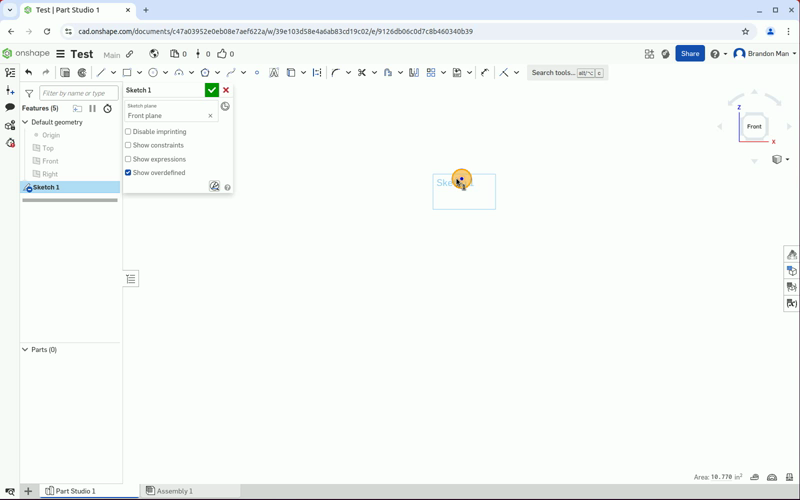
mouse_move(73, 352)
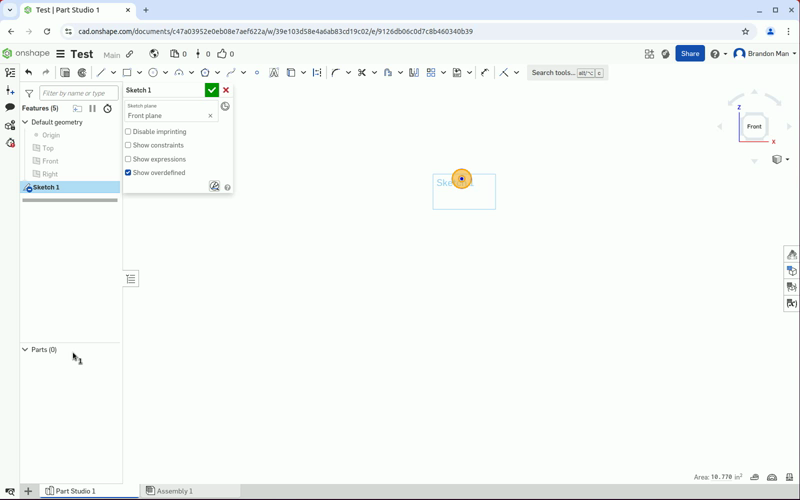
key(shift+y)
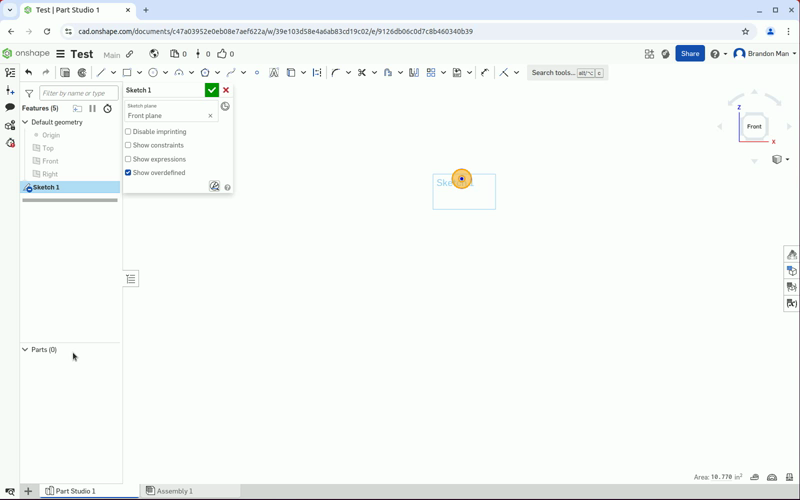
key(shift+e)
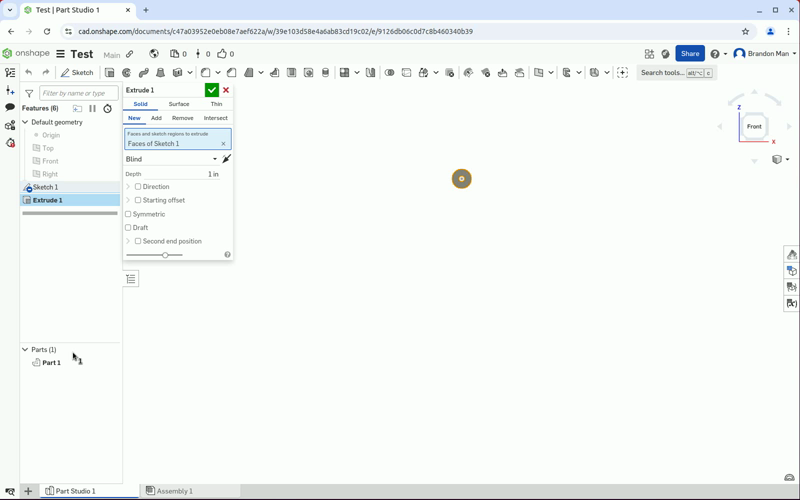
mouse_move(143, 106)
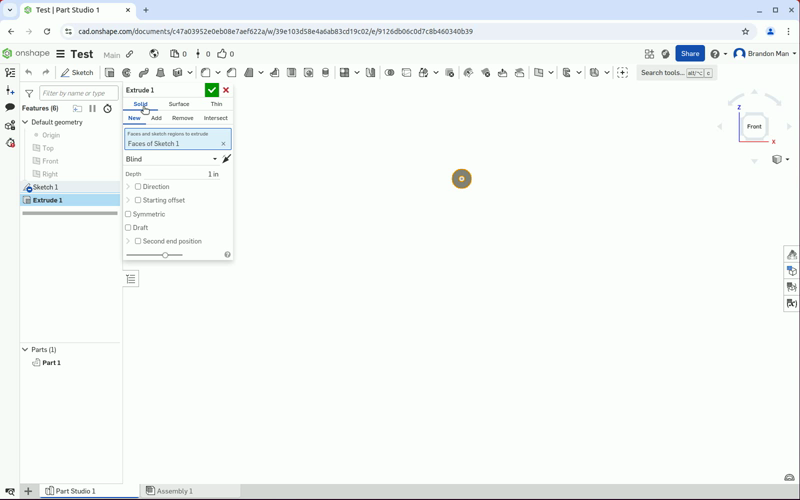
click(143, 106)
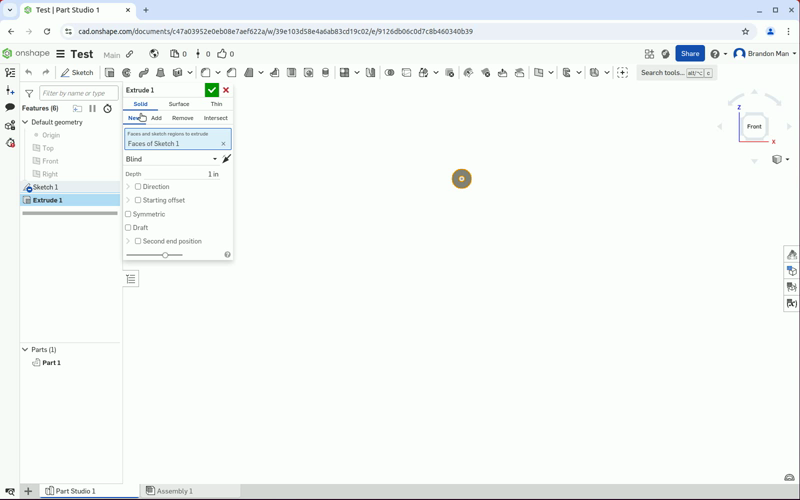
mouse_move(137, 120)
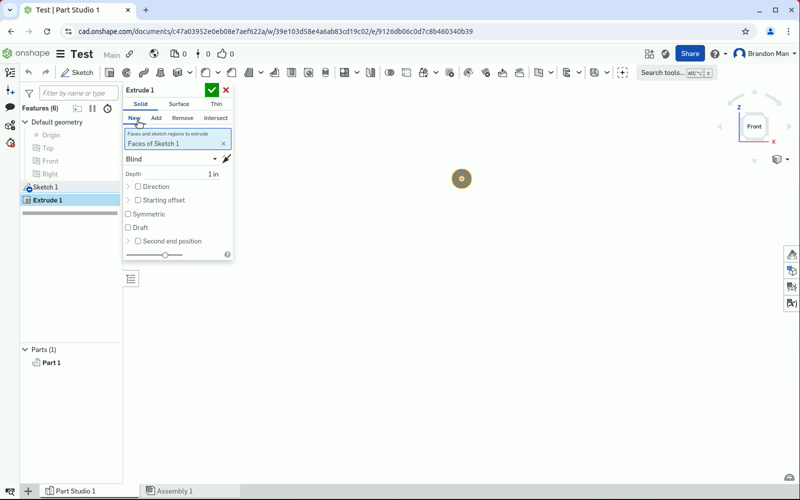
click(137, 120)
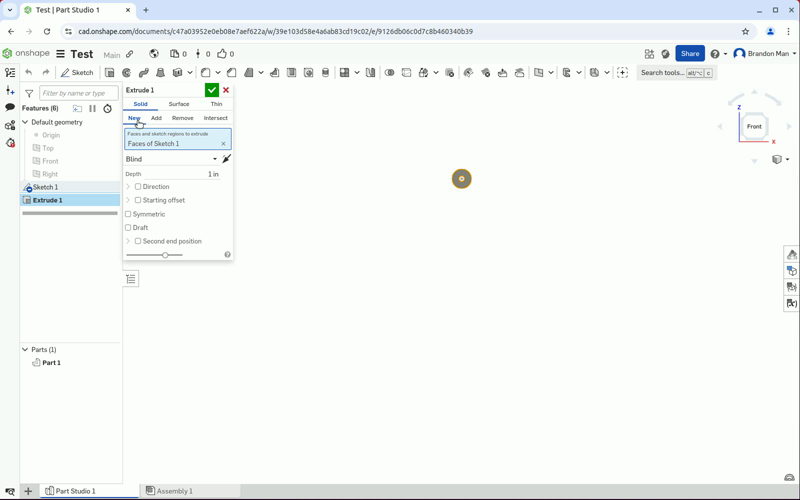
key(tab, 4)
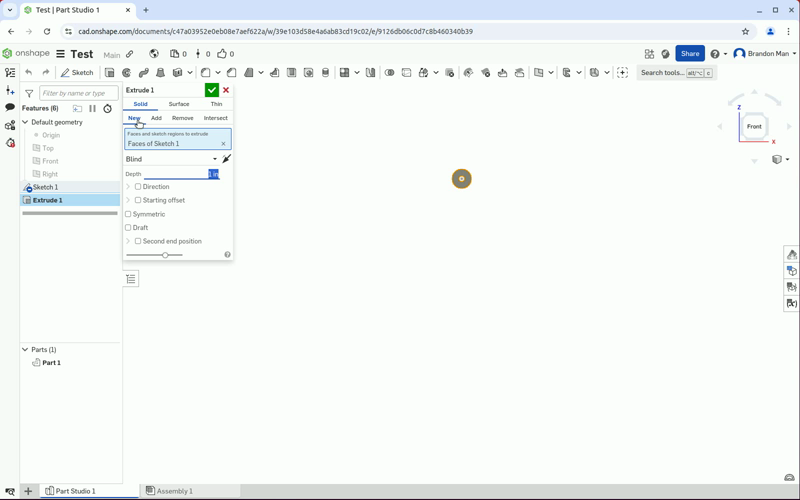
text(0.481)
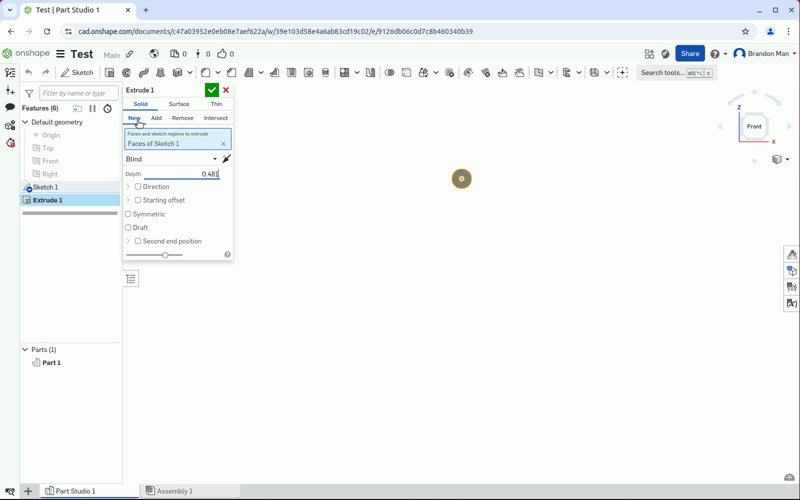
key(enter)
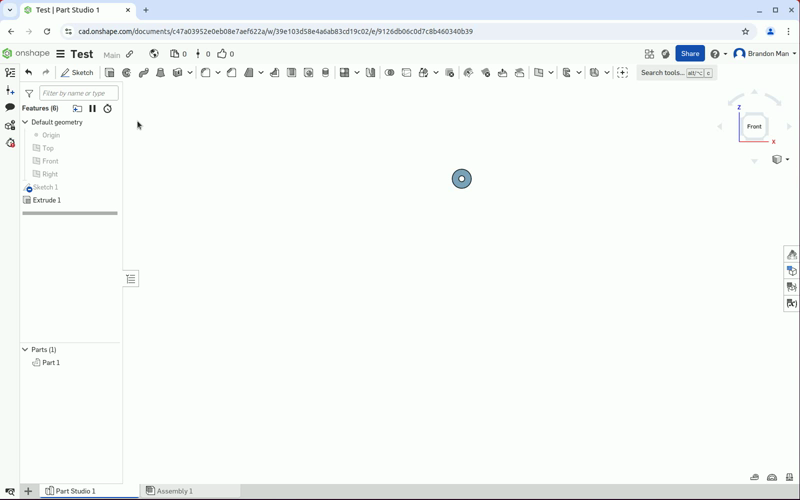
key(shift+h)
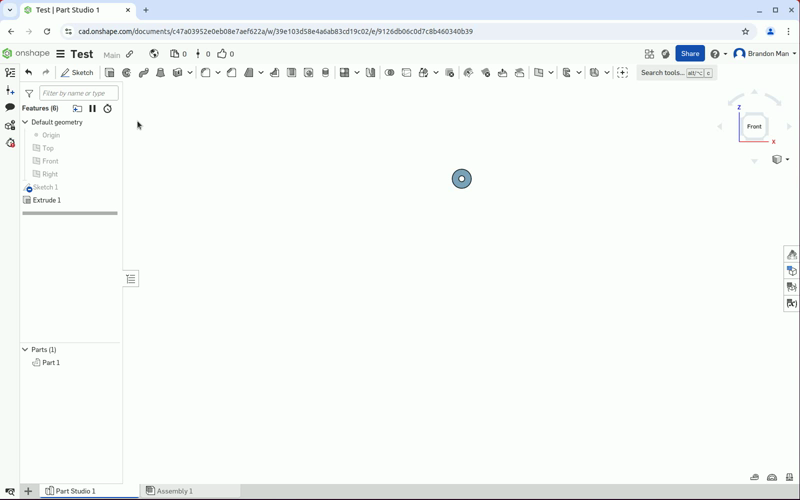
key(shift+h)
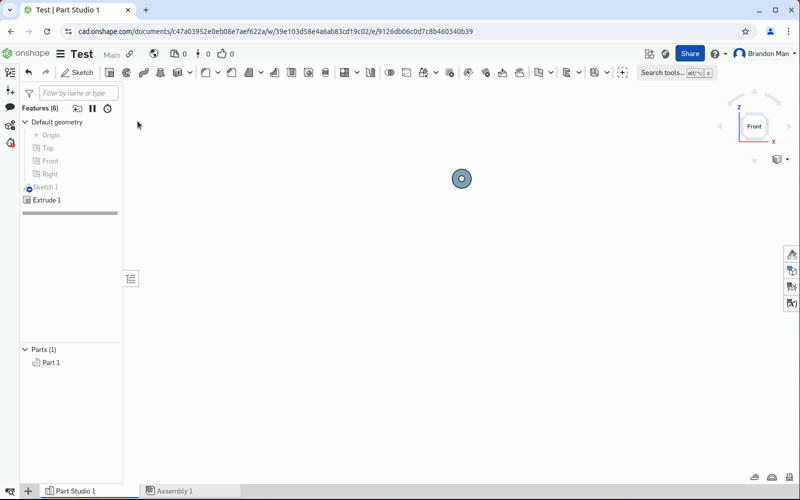
mouse_move(73, 189)
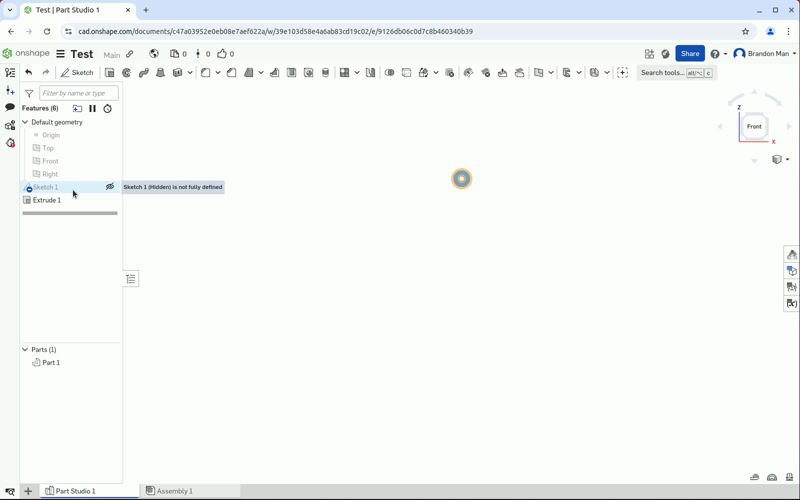
click(73, 189)
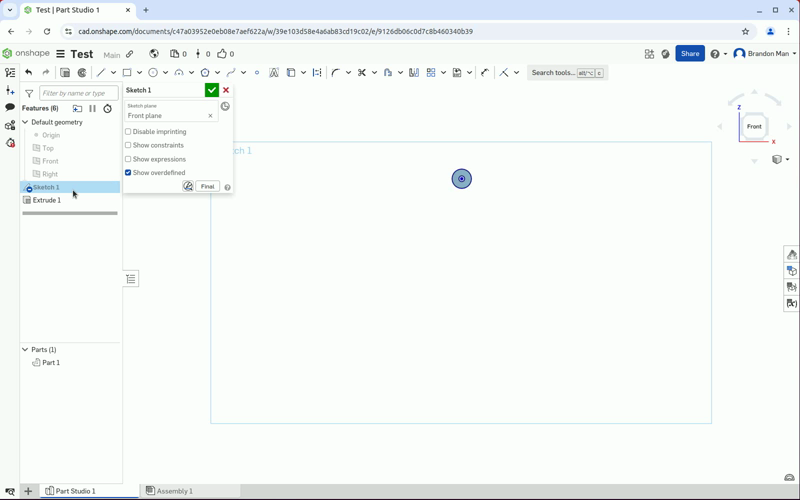
mouse_move(229, 92)
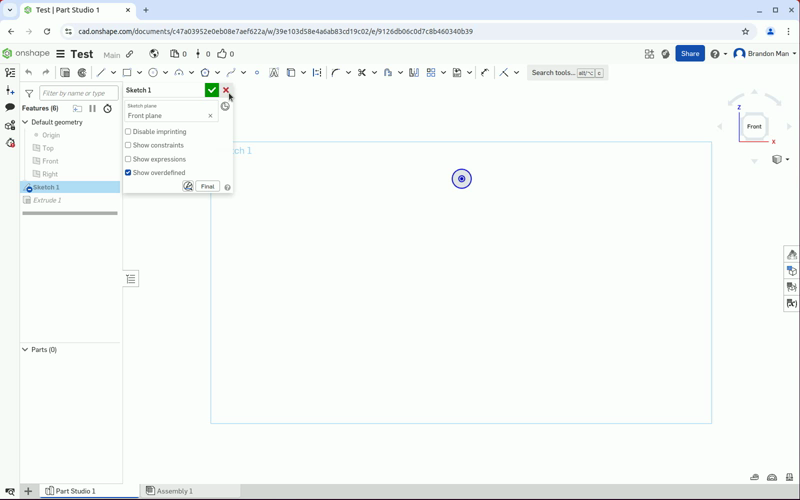
click(229, 92)
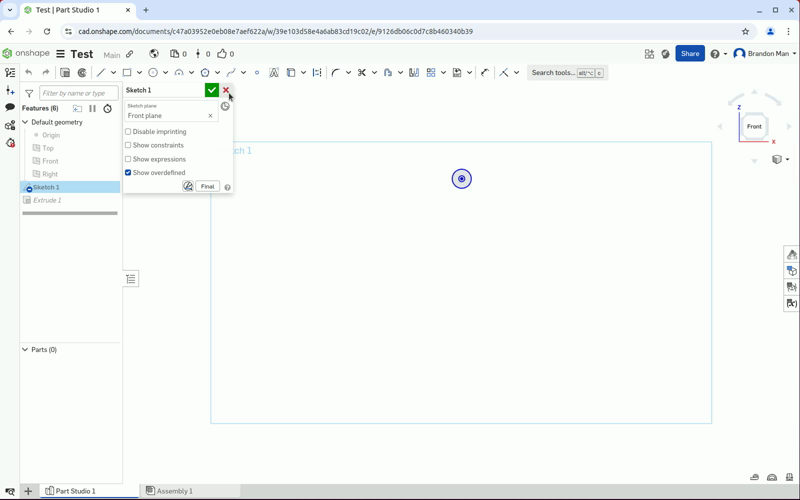
key(shift+s)
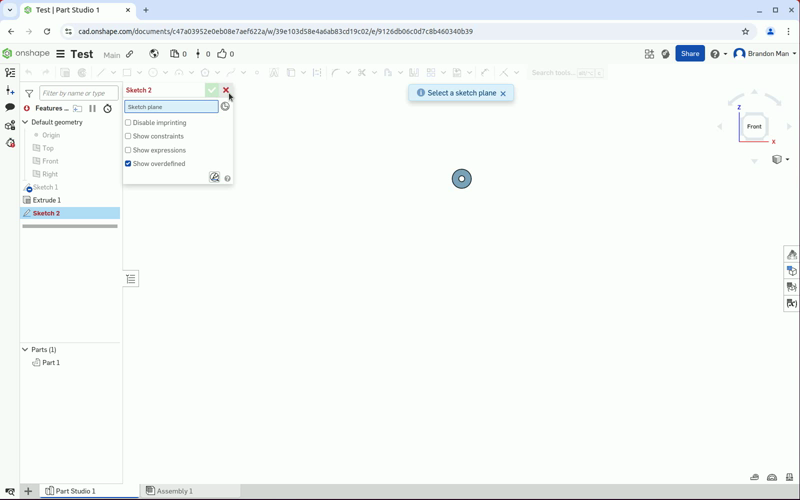
mouse_move(73, 163)
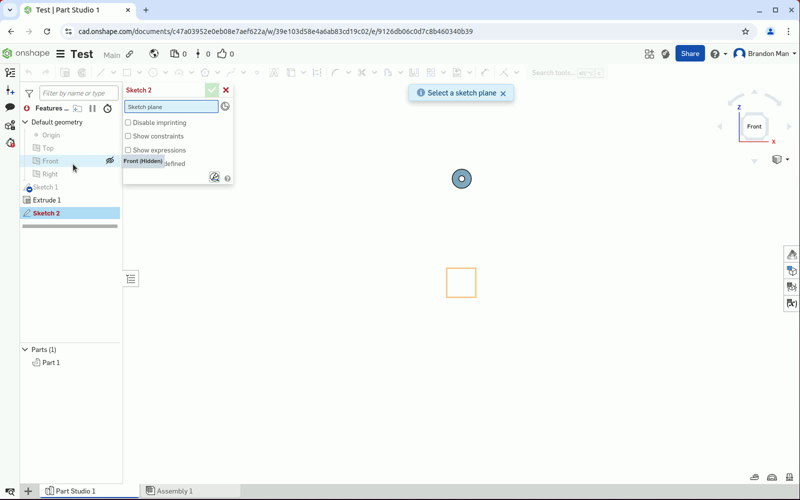
click(73, 163)
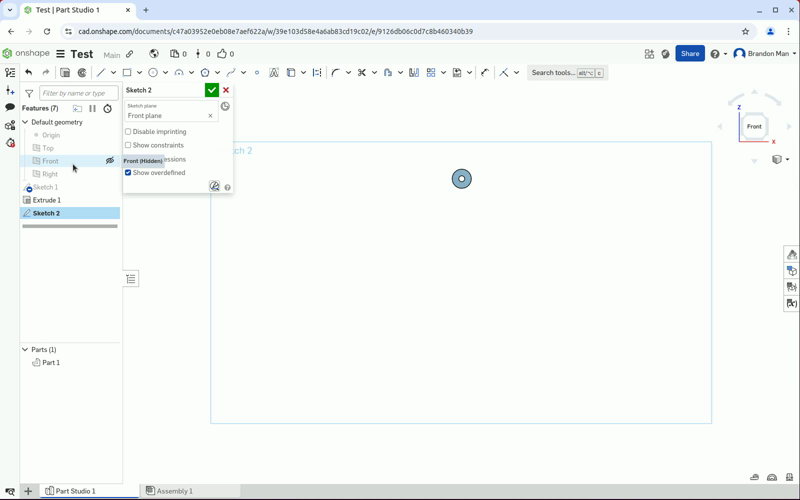
mouse_move(73, 352)
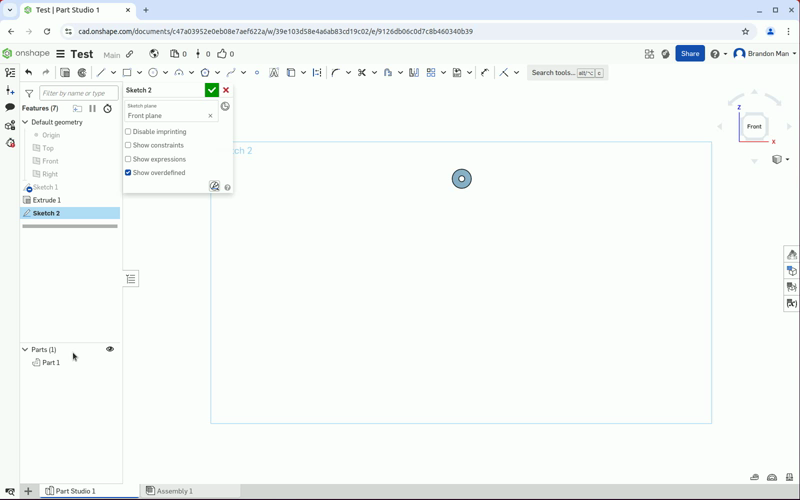
key(y)
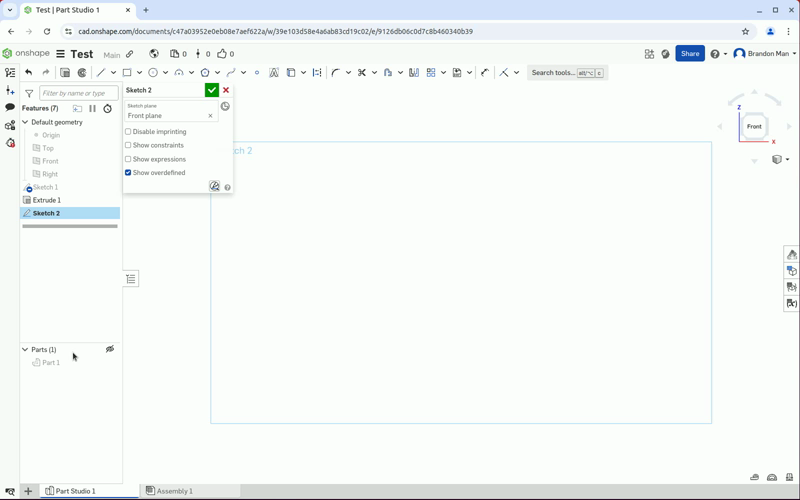
key(l)
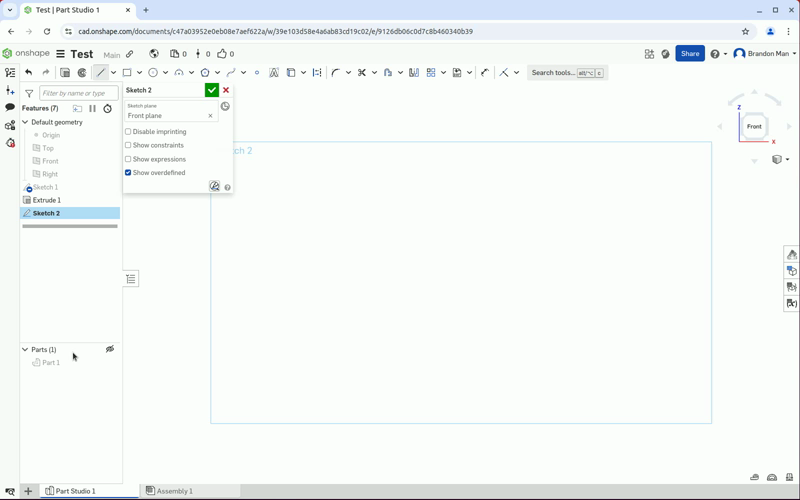
key_down(shift)
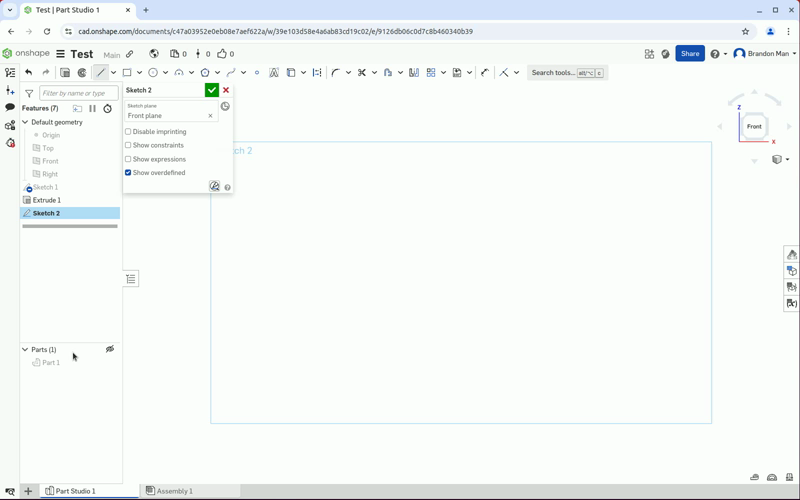
mouse_move(460, 291)
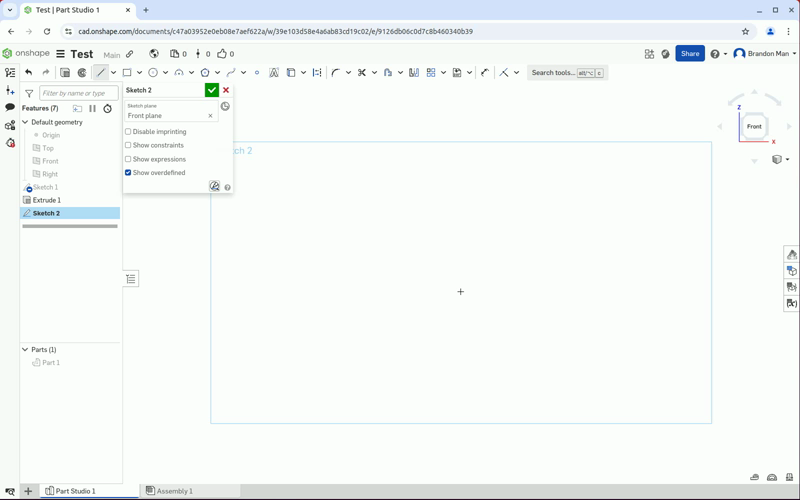
click(460, 291)
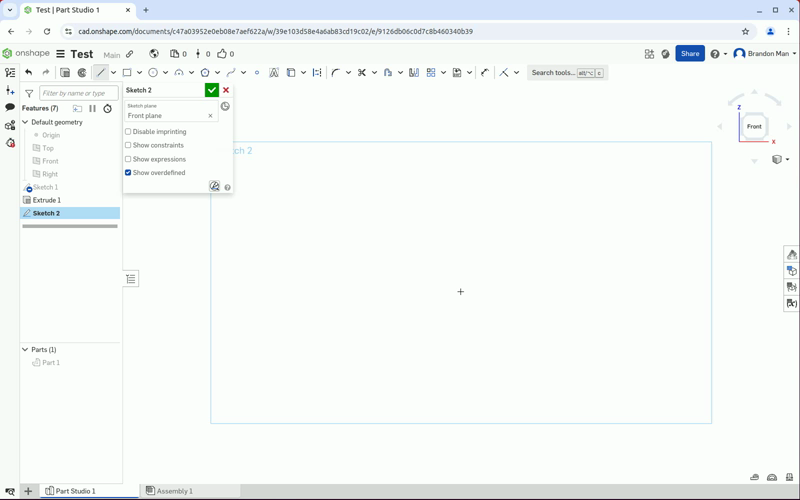
key_up(shift)
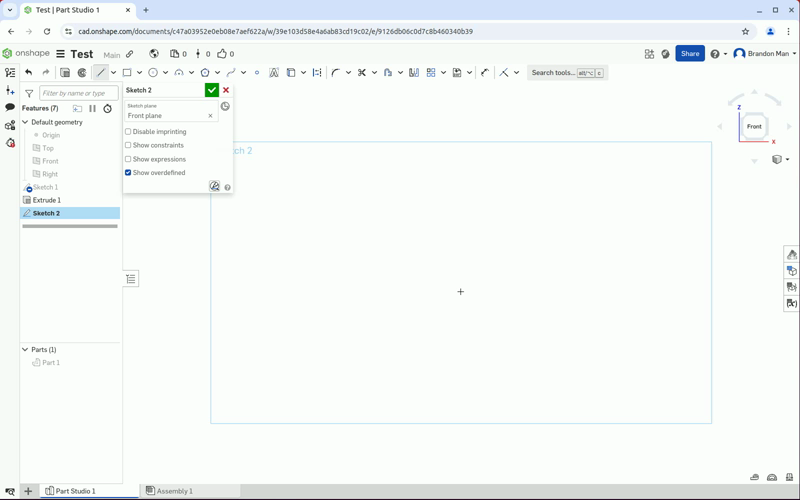
key_down(shift)
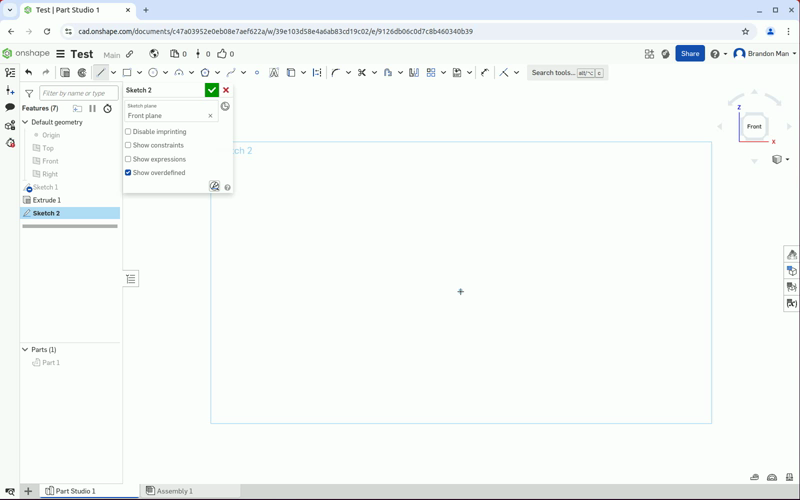
mouse_move(490, 291)
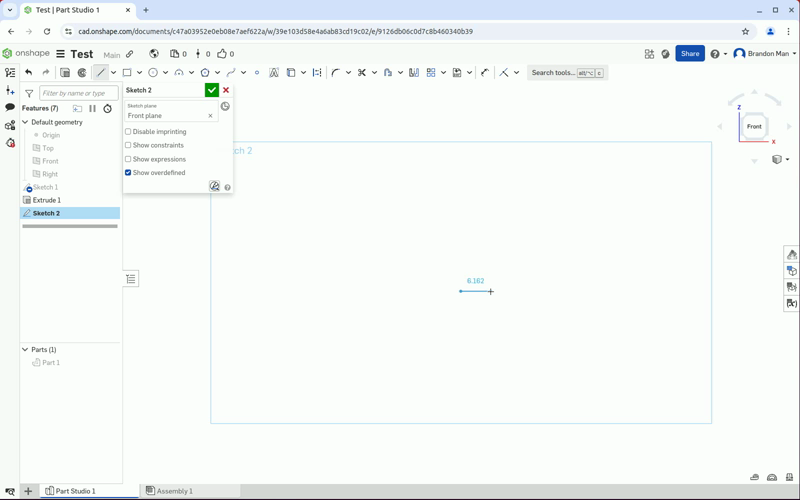
mouse_move(501, 289)
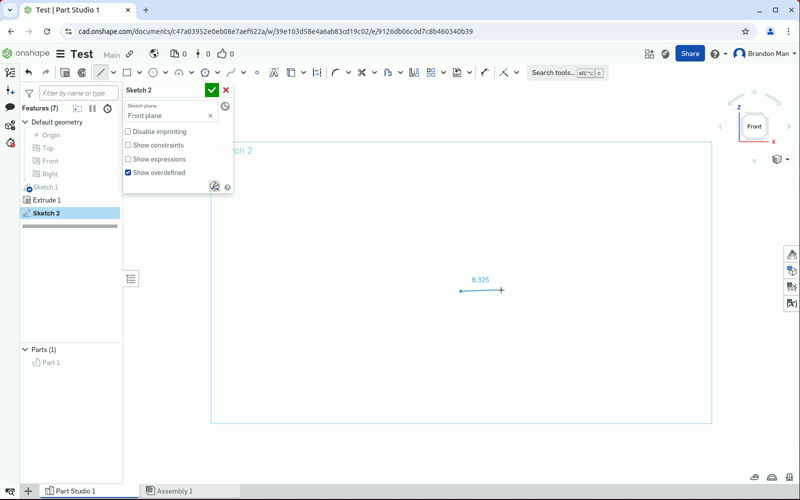
click(501, 289)
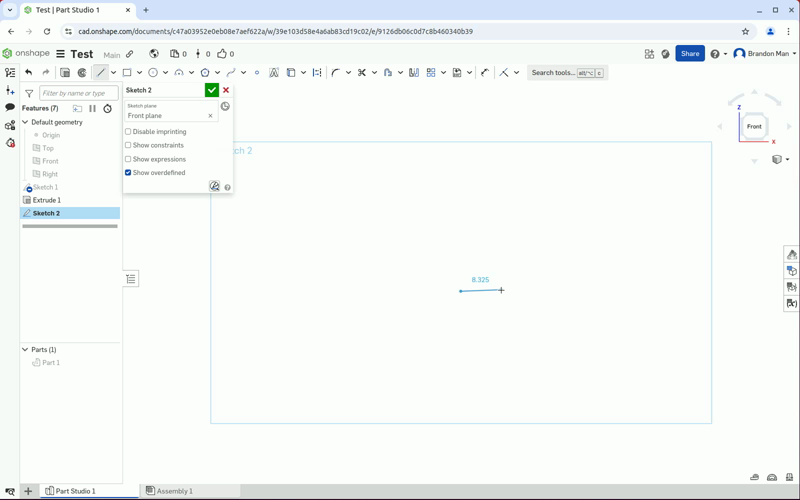
key_up(shift)
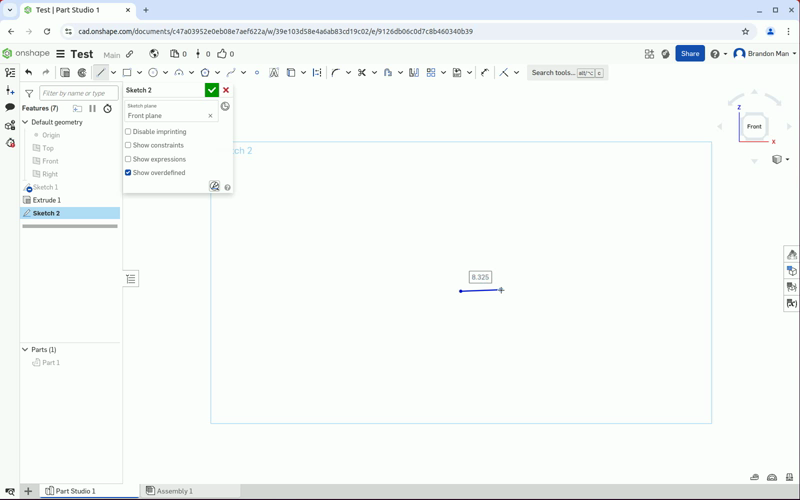
key(esc)
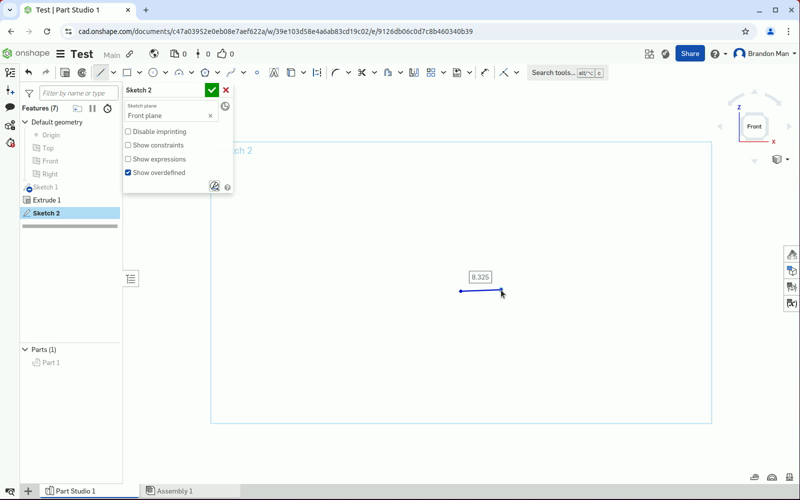
key(a)
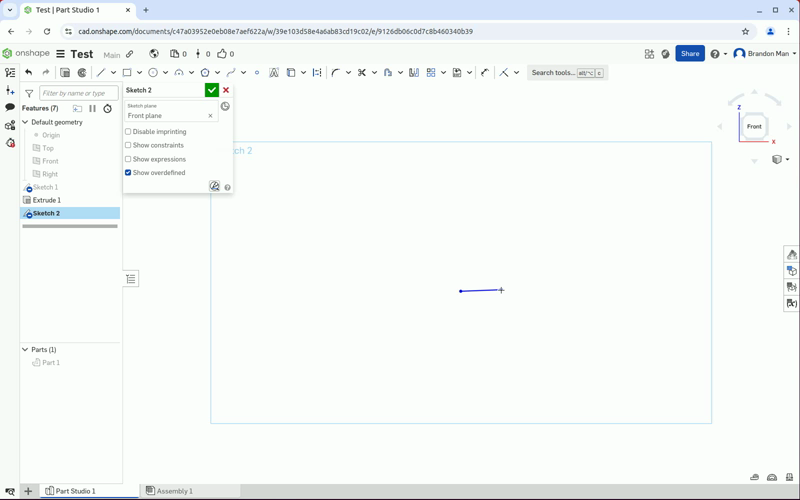
mouse_move(501, 289)
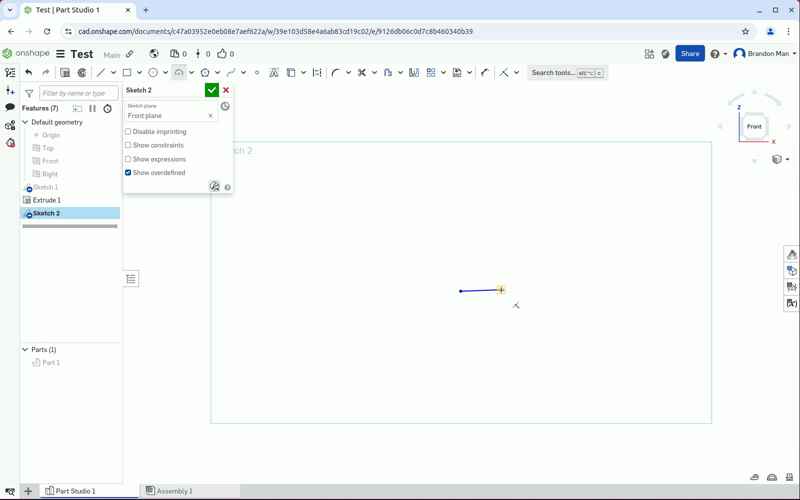
click(501, 289)
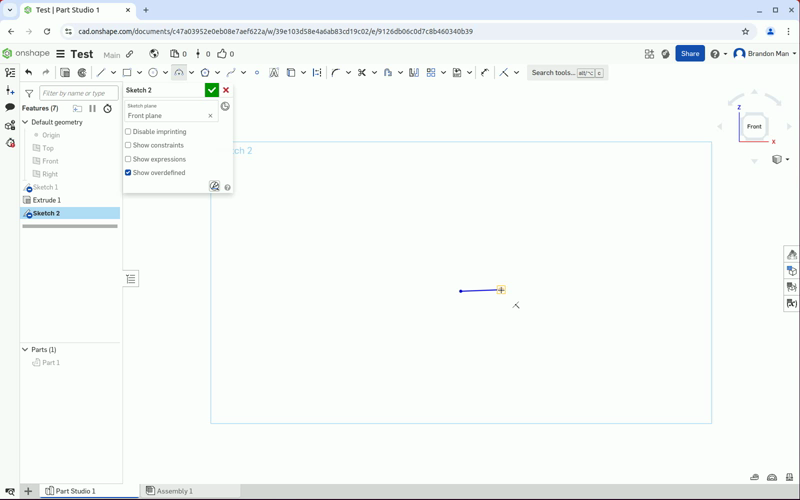
key_down(shift)
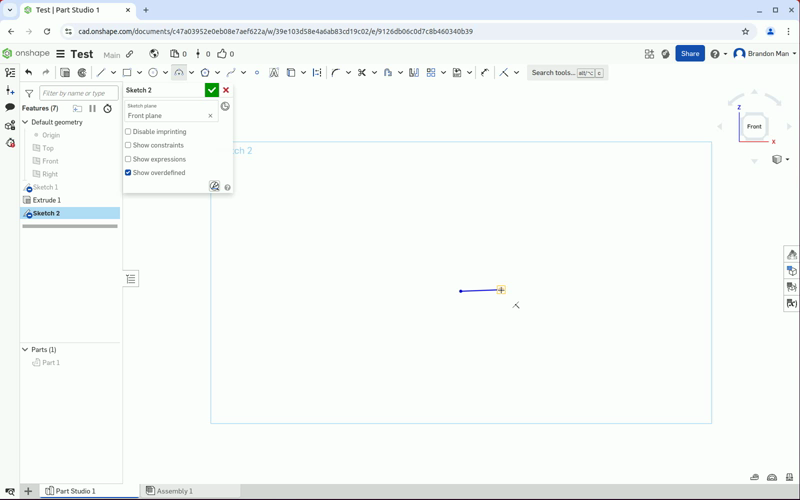
mouse_move(493, 282)
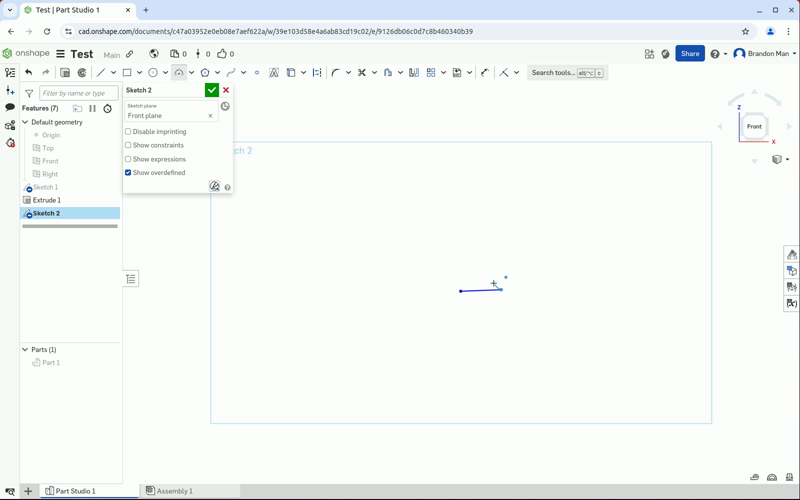
click(493, 282)
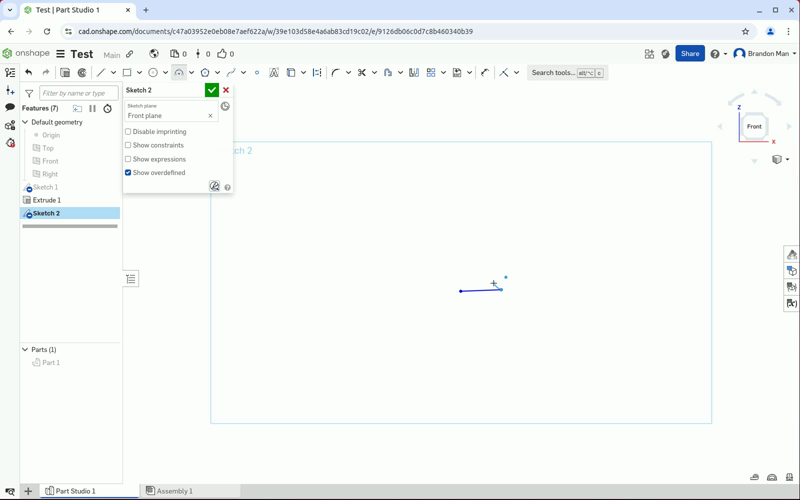
mouse_move(495, 288)
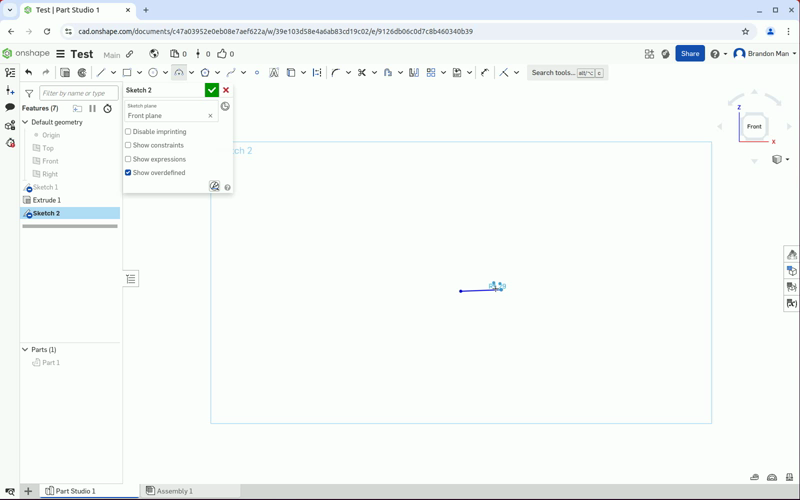
click(495, 288)
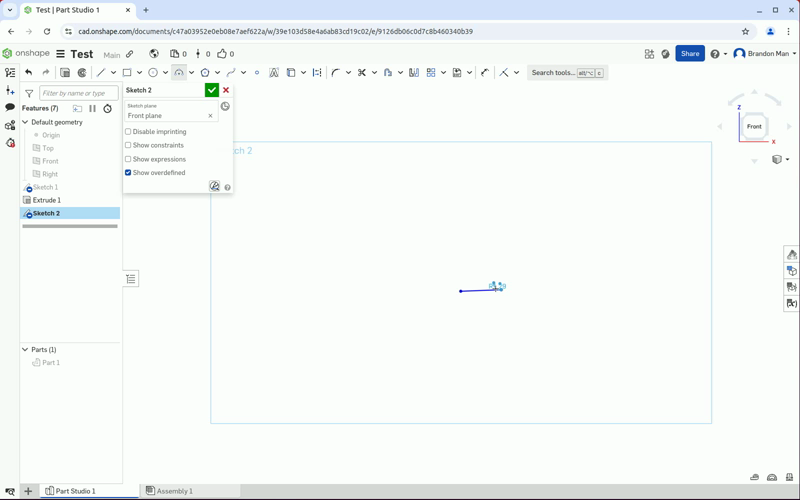
key_up(shift)
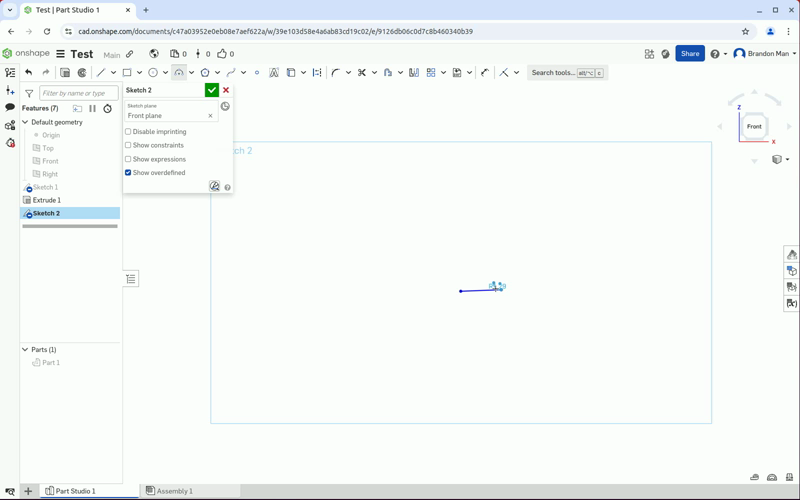
key(esc)
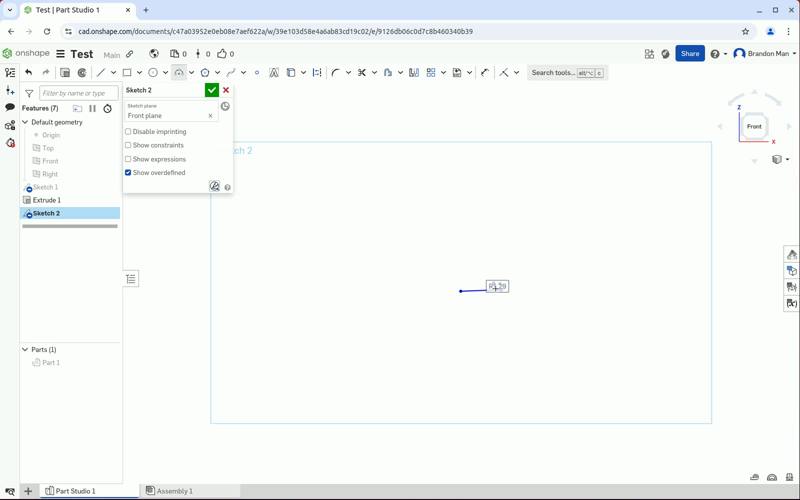
key(l)
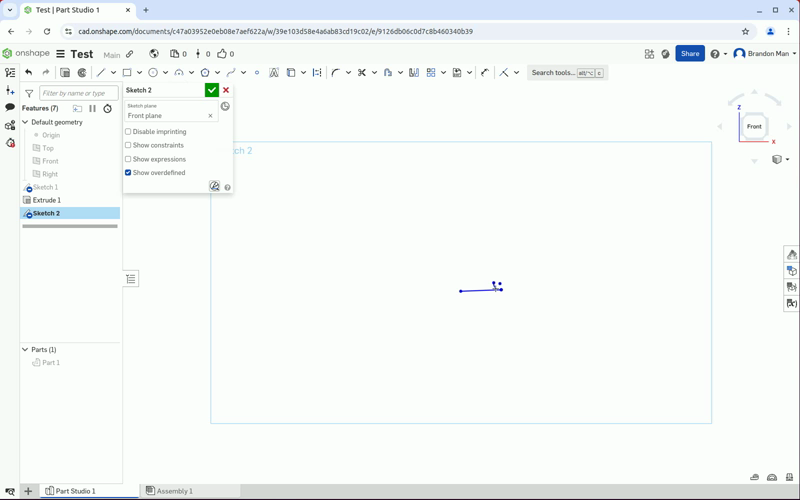
mouse_move(493, 282)
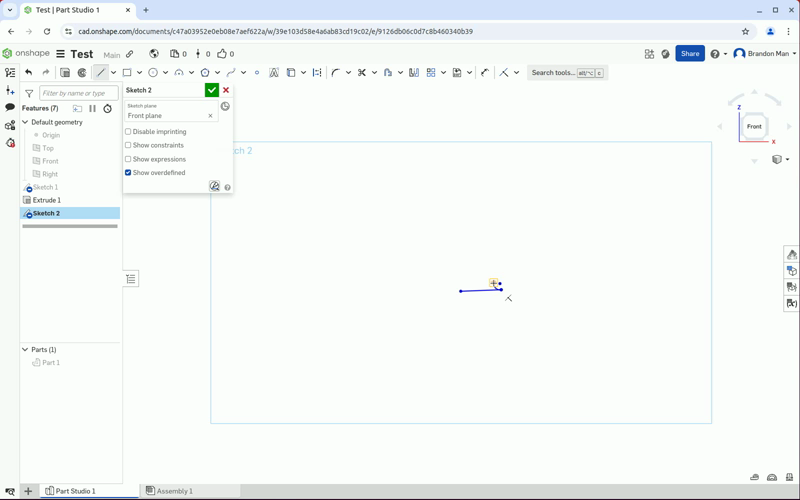
click(493, 282)
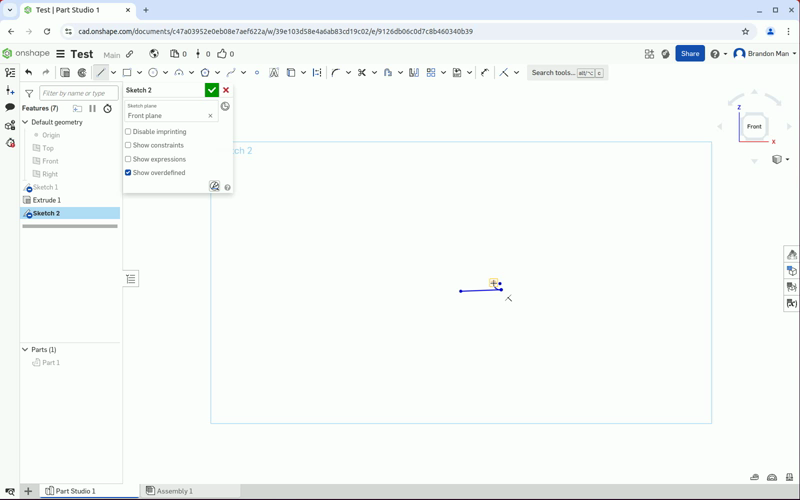
key_down(shift)
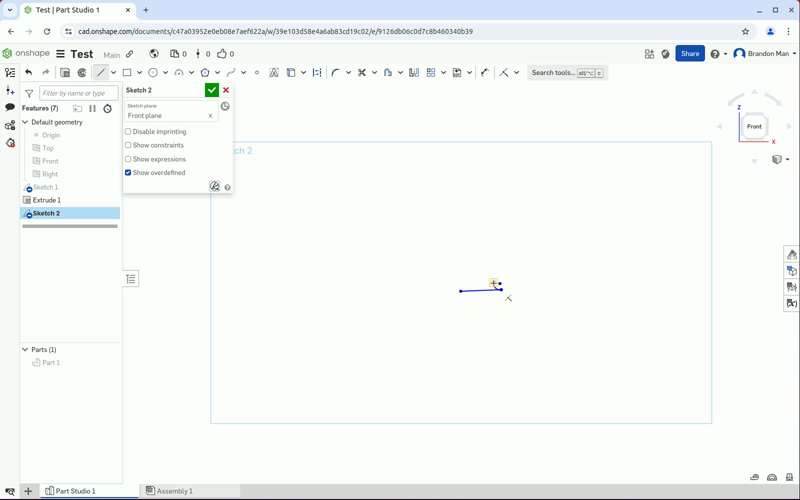
mouse_move(523, 282)
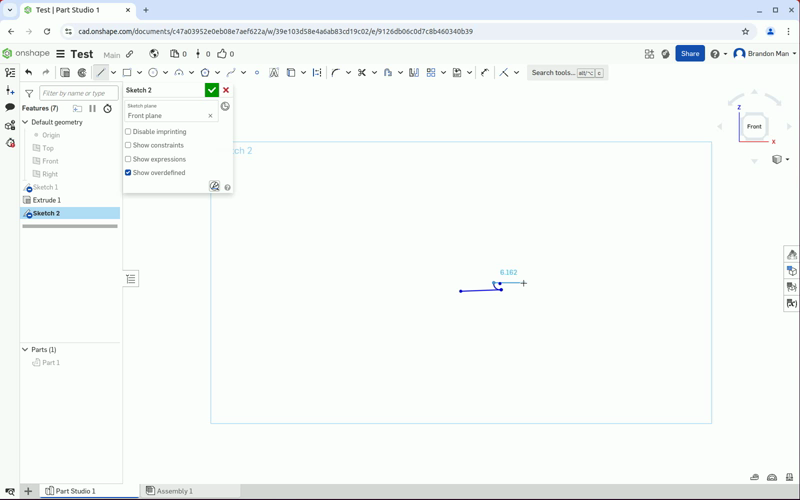
mouse_move(469, 282)
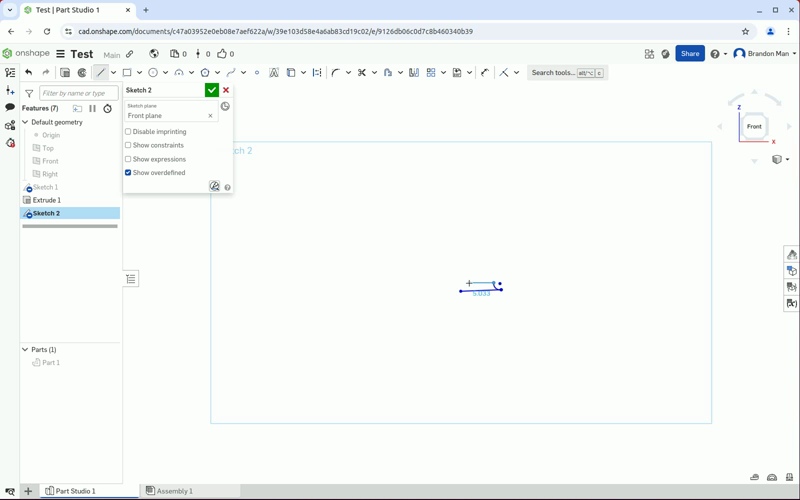
click(469, 282)
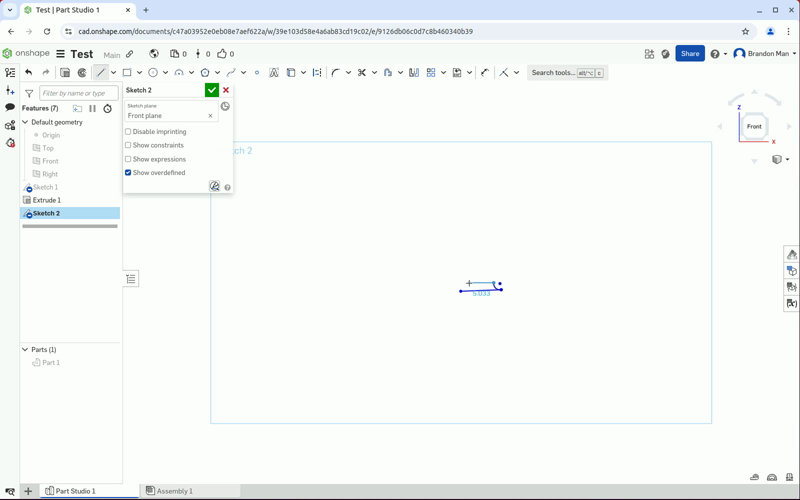
key_up(shift)
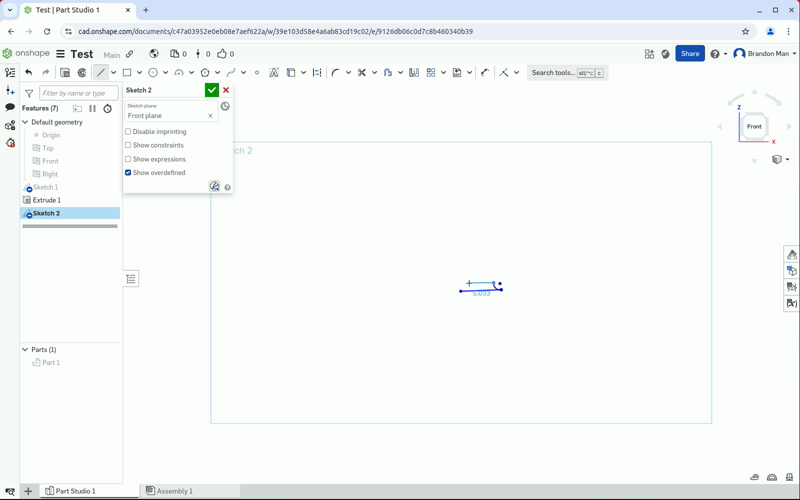
key(esc)
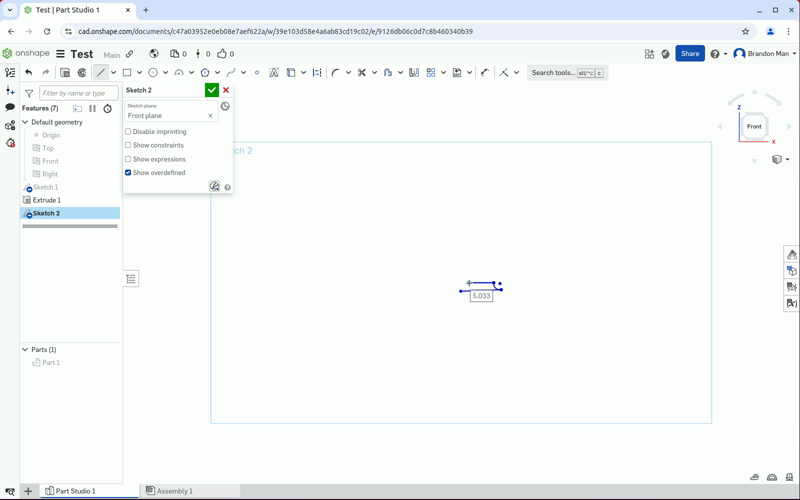
key(a)
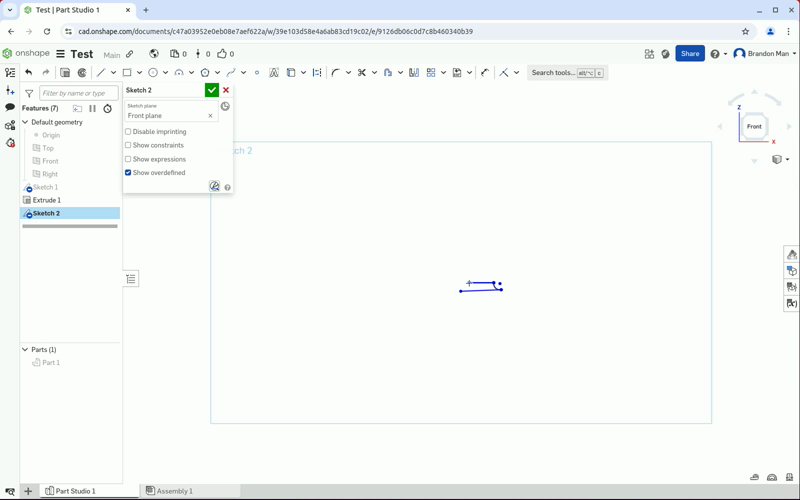
mouse_move(469, 282)
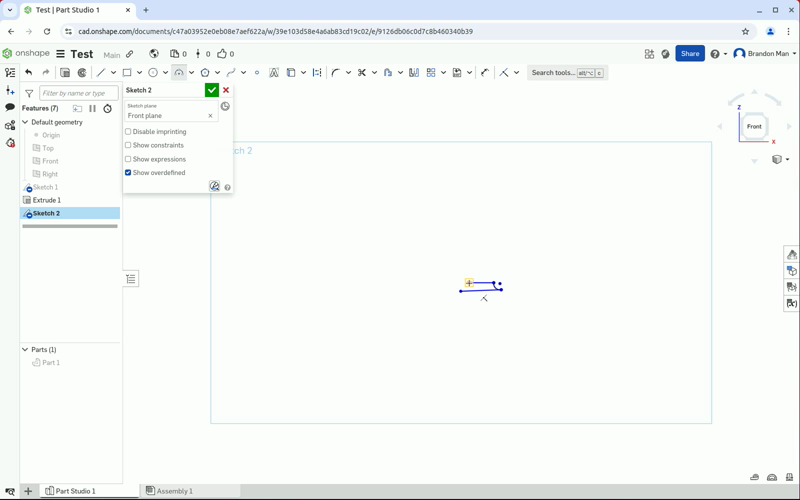
click(469, 282)
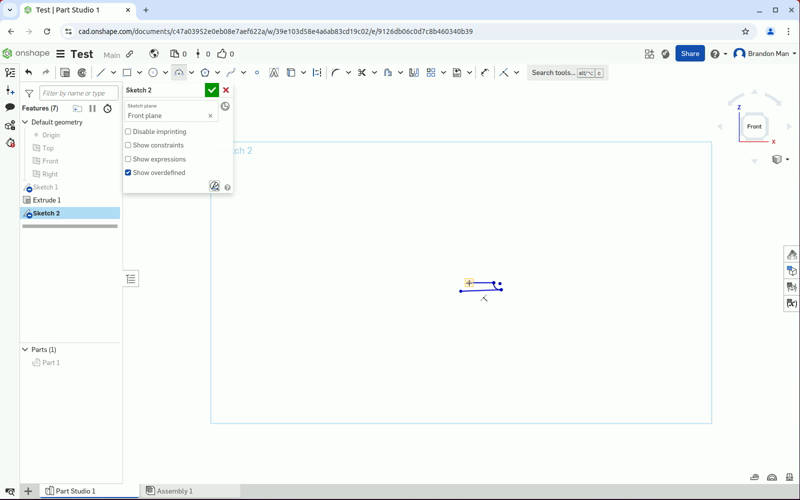
mouse_move(460, 291)
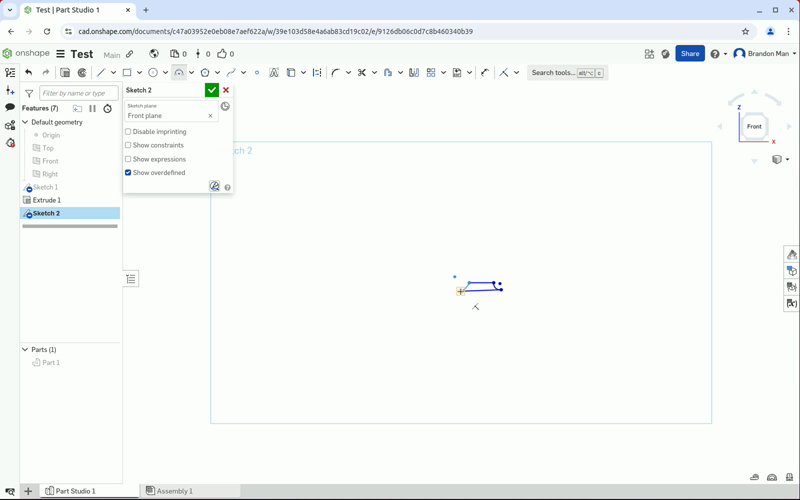
click(460, 291)
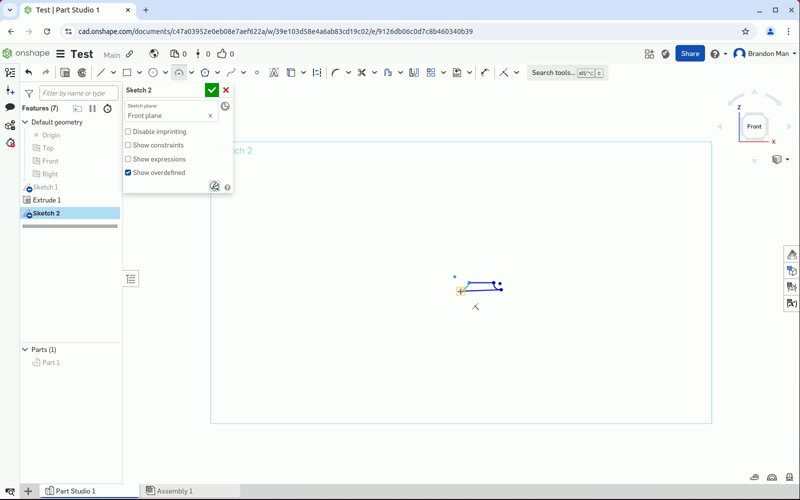
key_down(shift)
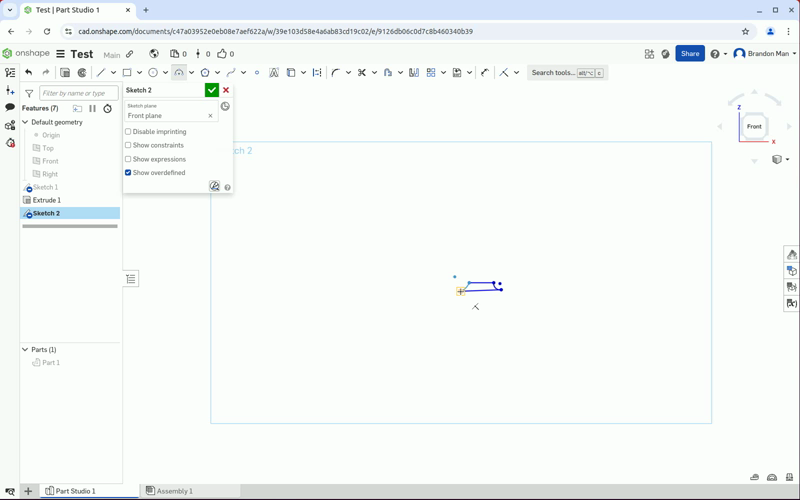
mouse_move(466, 288)
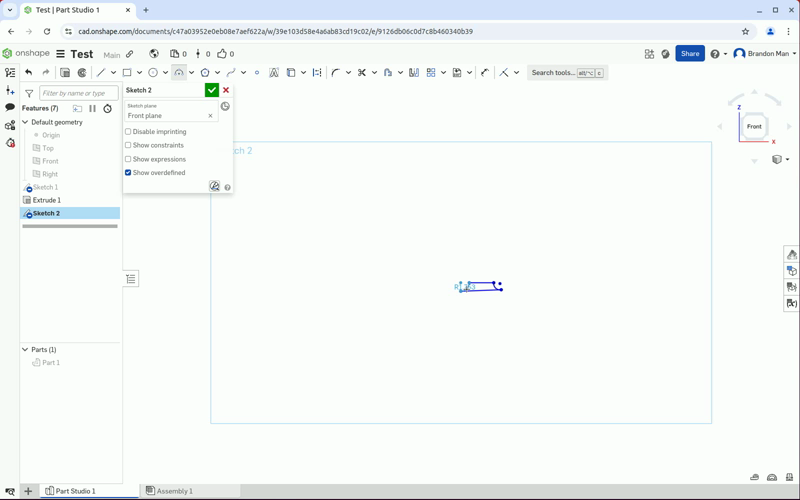
click(466, 288)
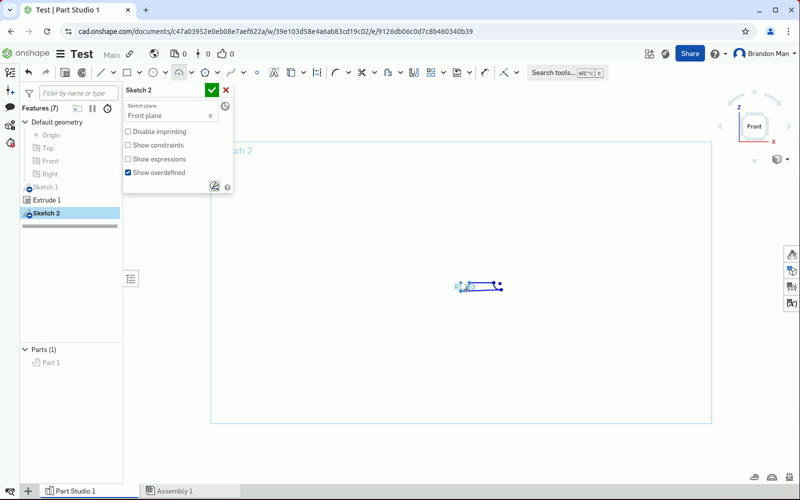
key_up(shift)
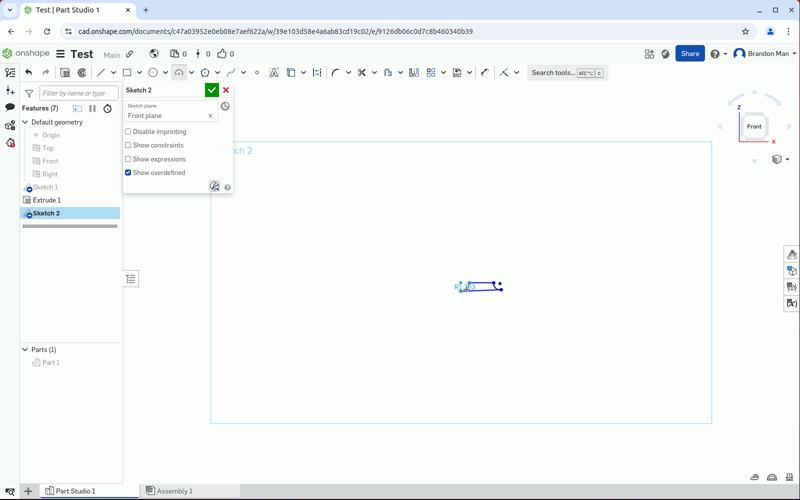
key(esc)
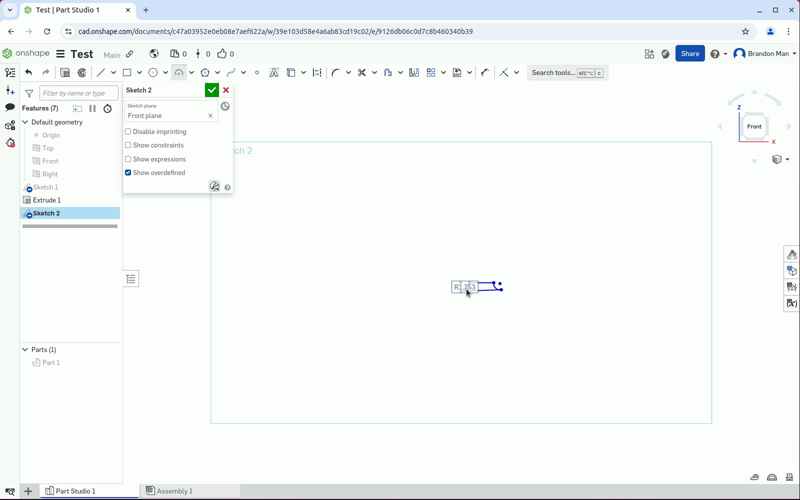
mouse_move(470, 287)
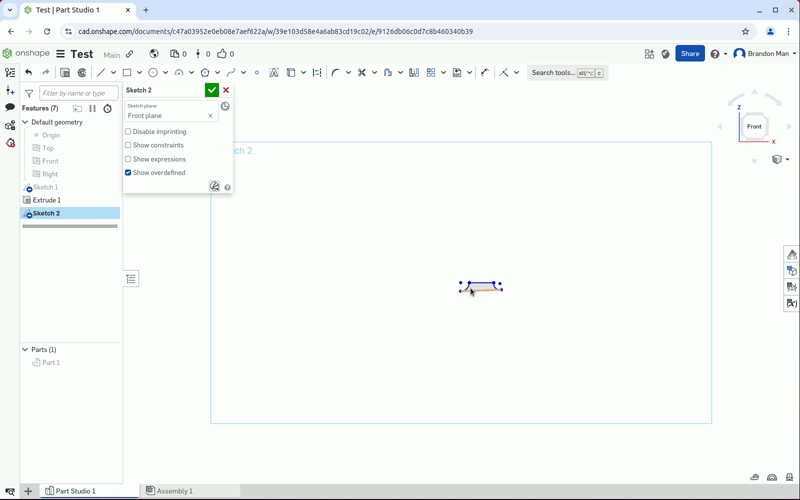
scroll(6)
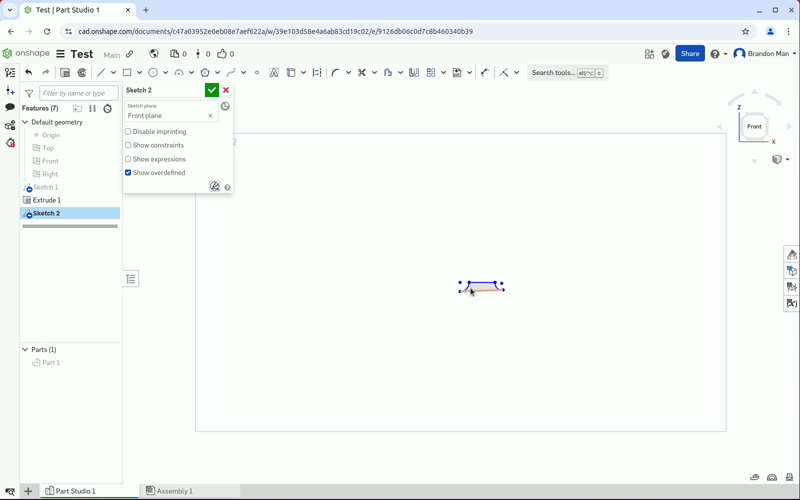
scroll(6)
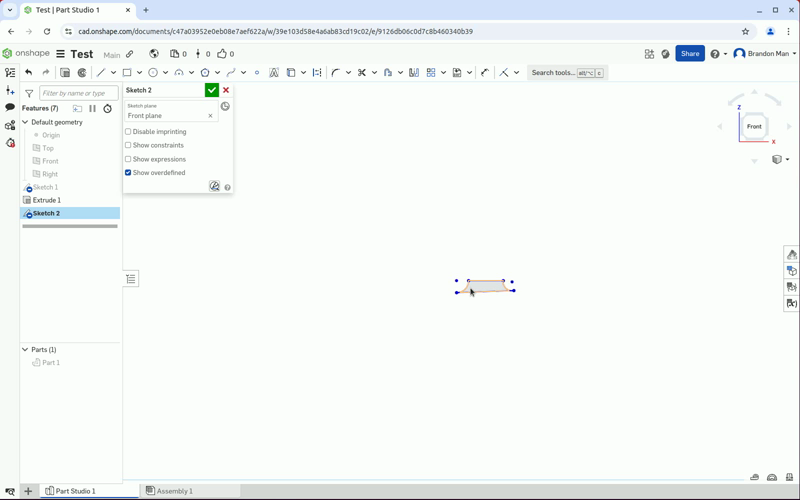
scroll(6)
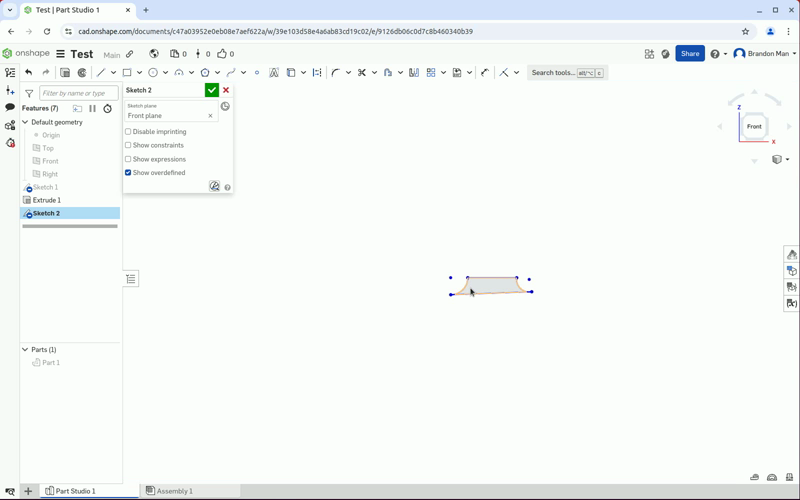
scroll(6)
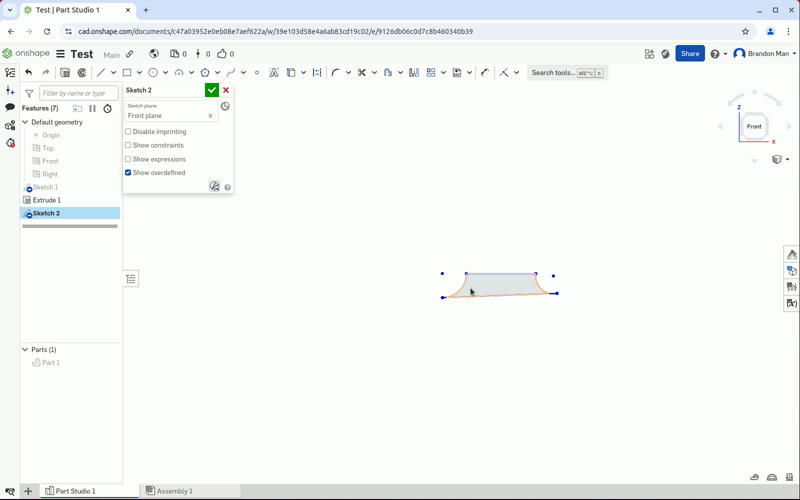
scroll(6)
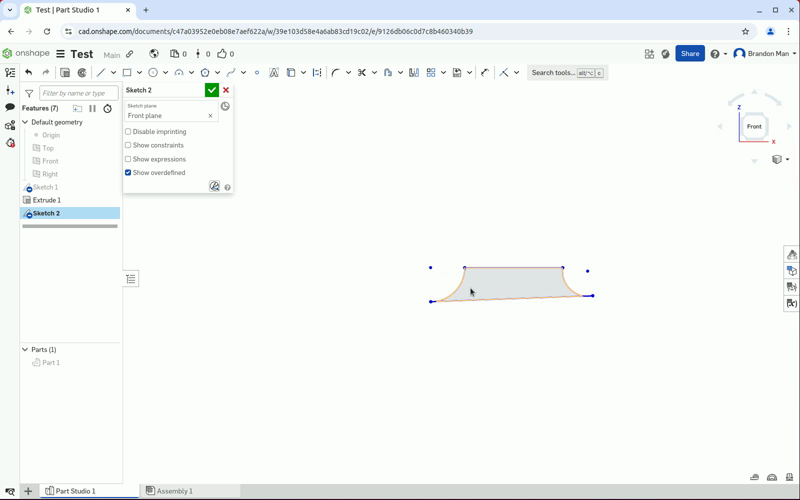
scroll(6)
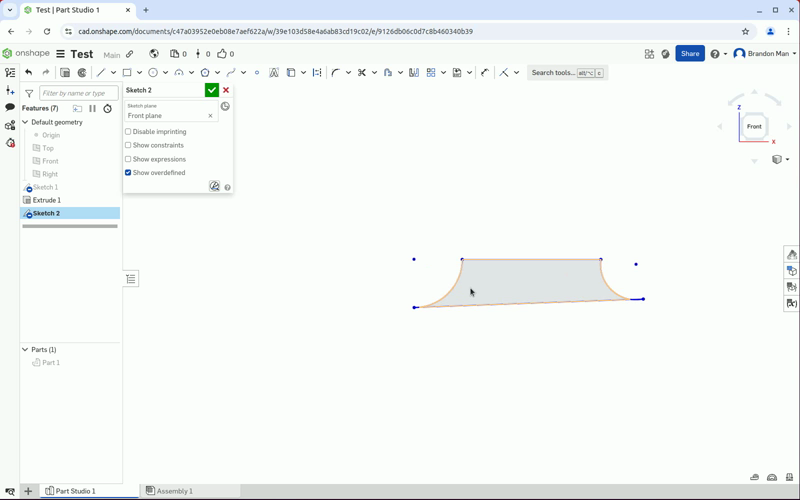
scroll(6)
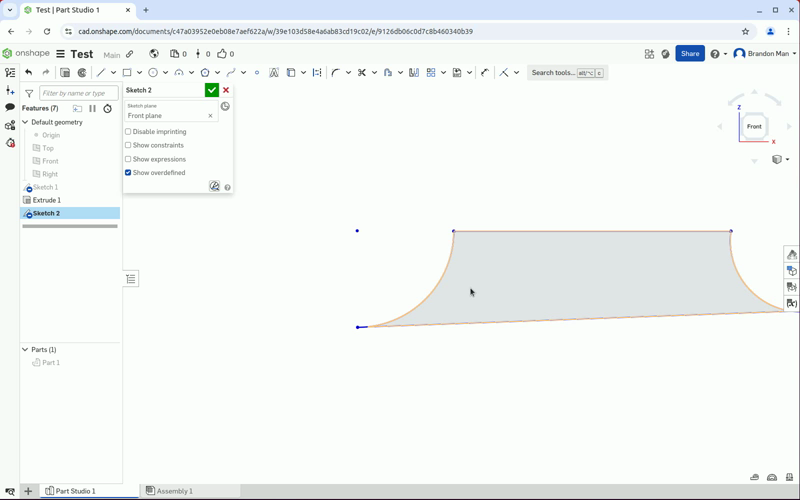
click(470, 287)
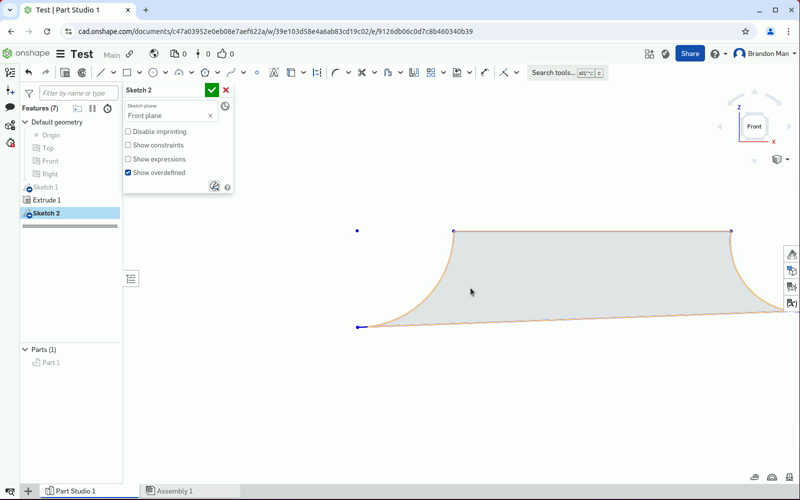
scroll(-6)
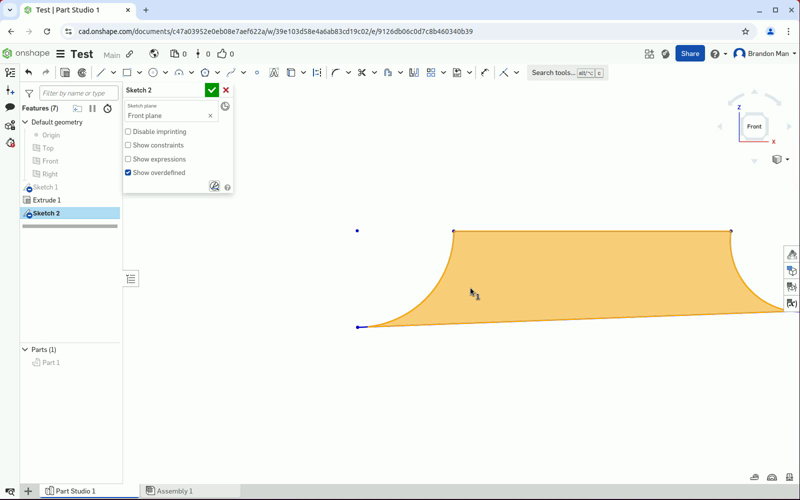
scroll(-6)
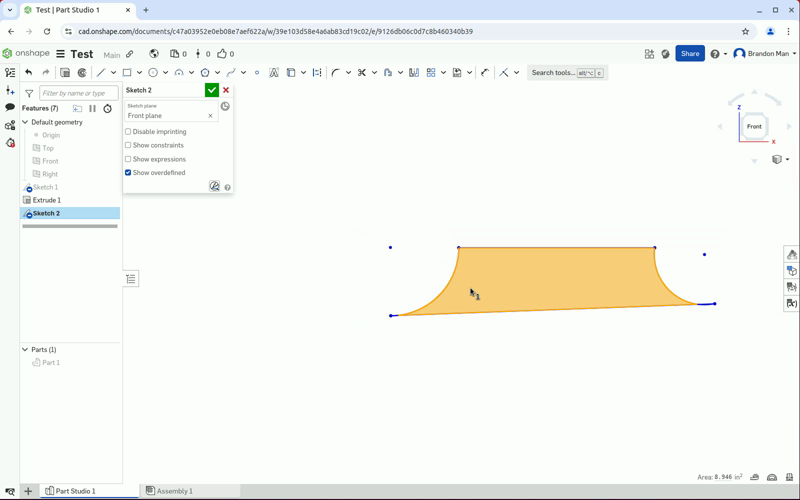
scroll(-6)
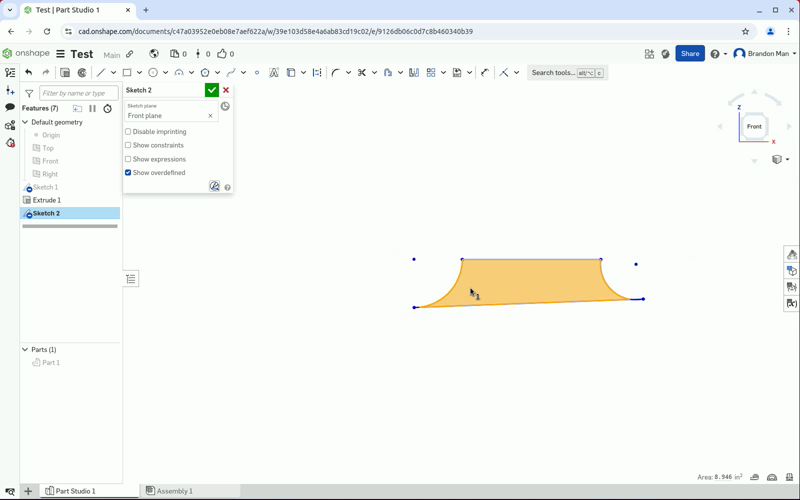
scroll(-6)
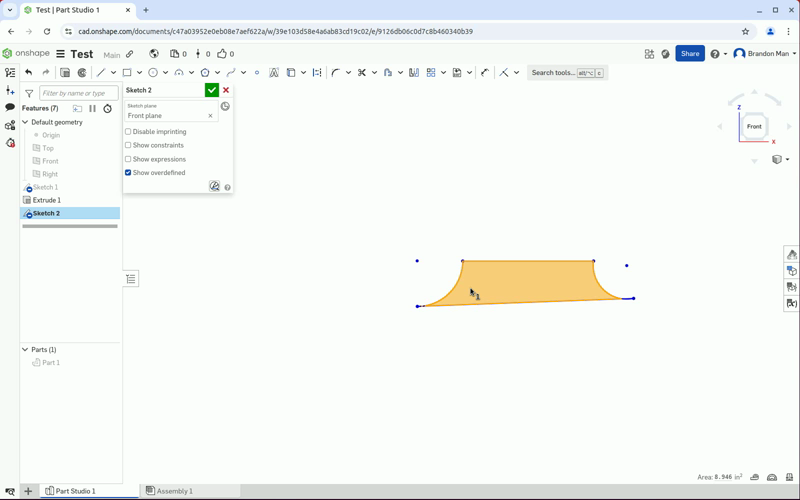
scroll(-6)
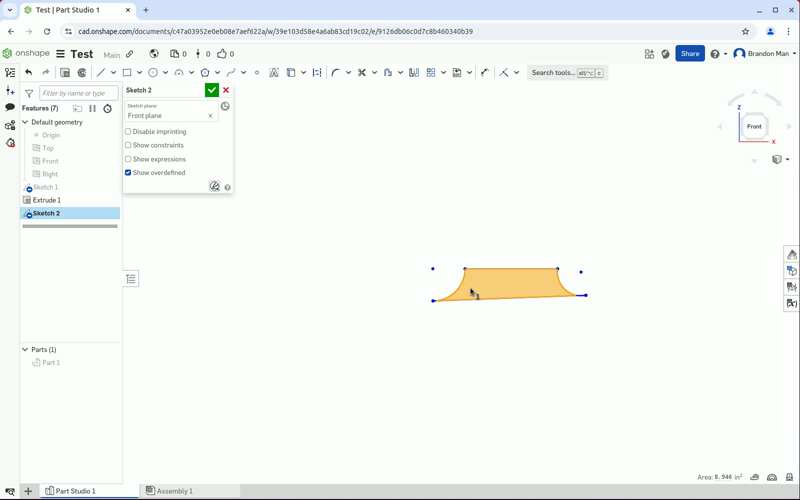
scroll(-6)
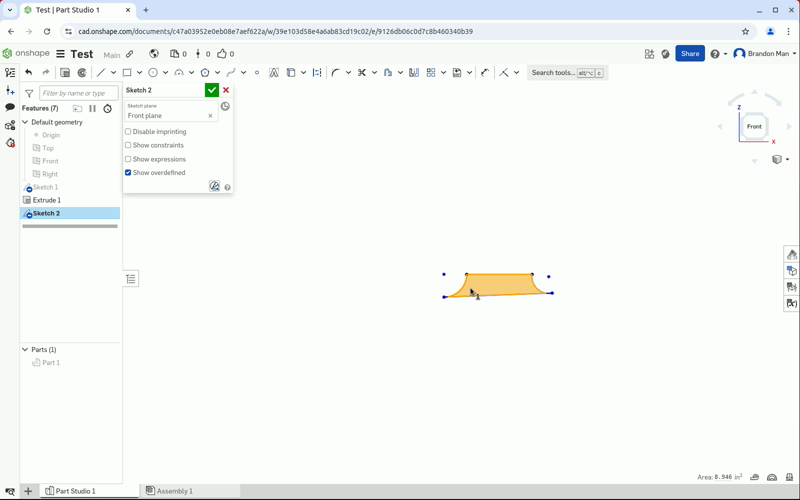
scroll(-6)
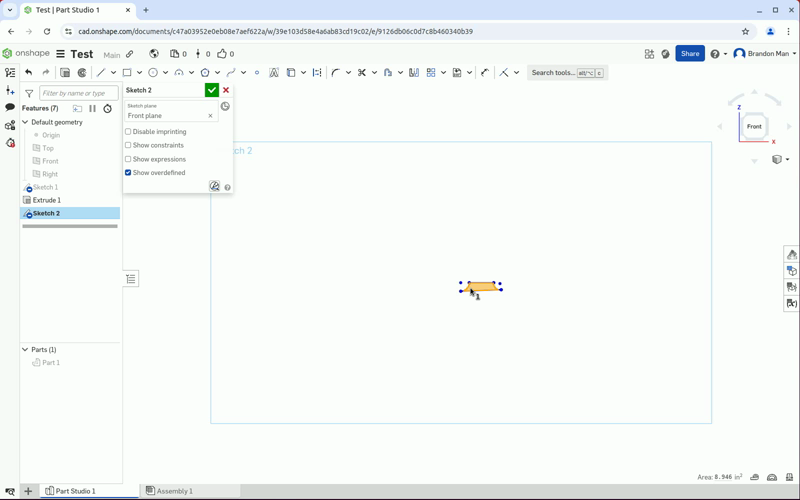
mouse_move(73, 352)
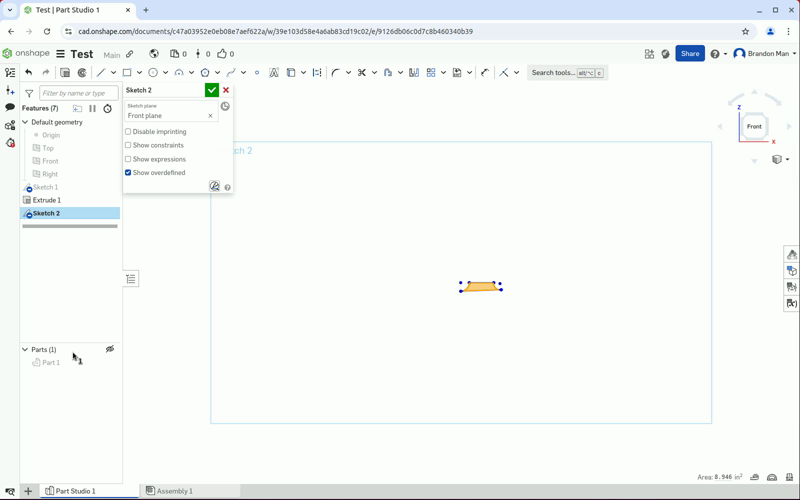
key(shift+y)
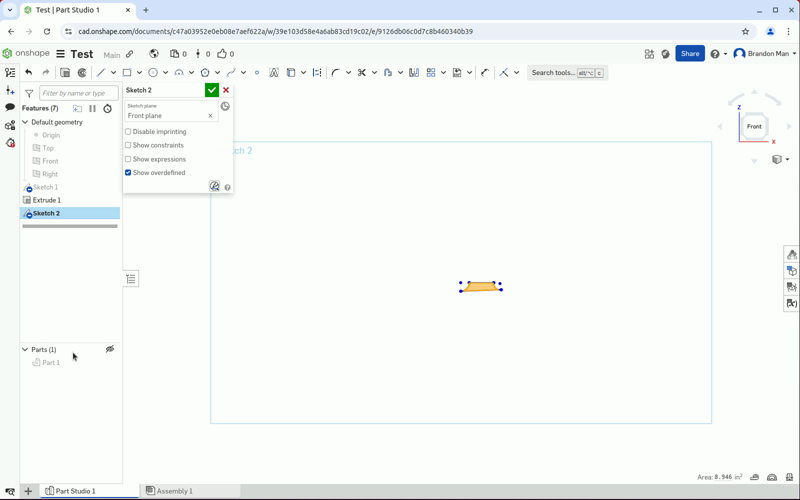
key(shift+e)
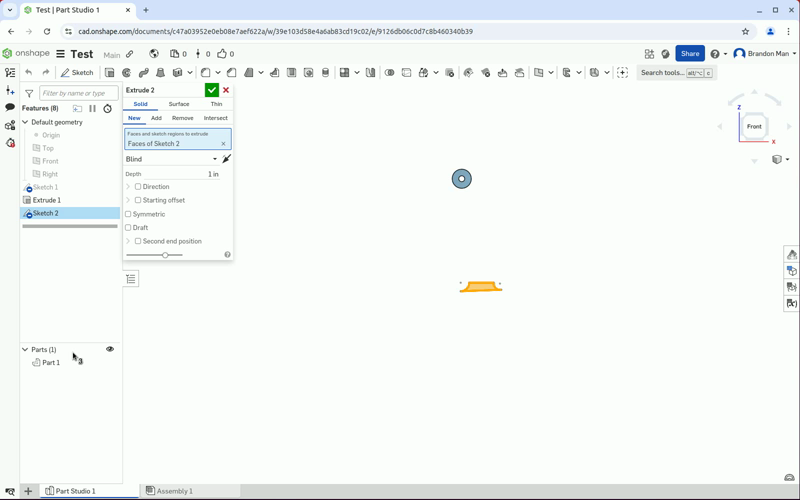
mouse_move(143, 106)
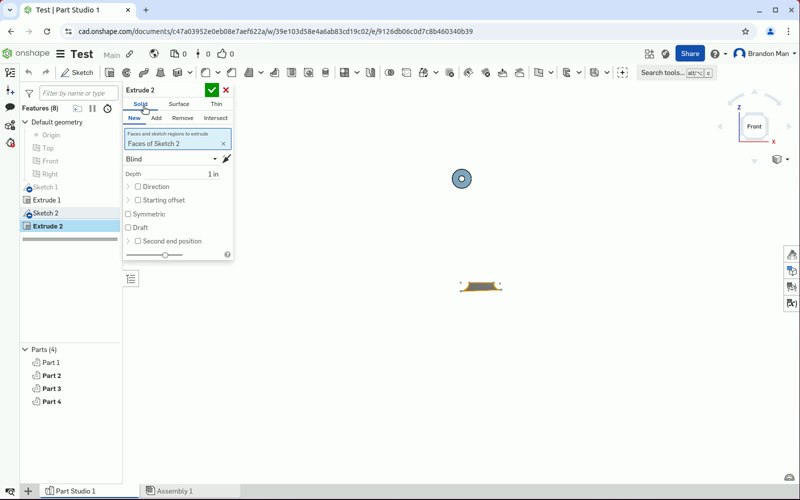
click(143, 106)
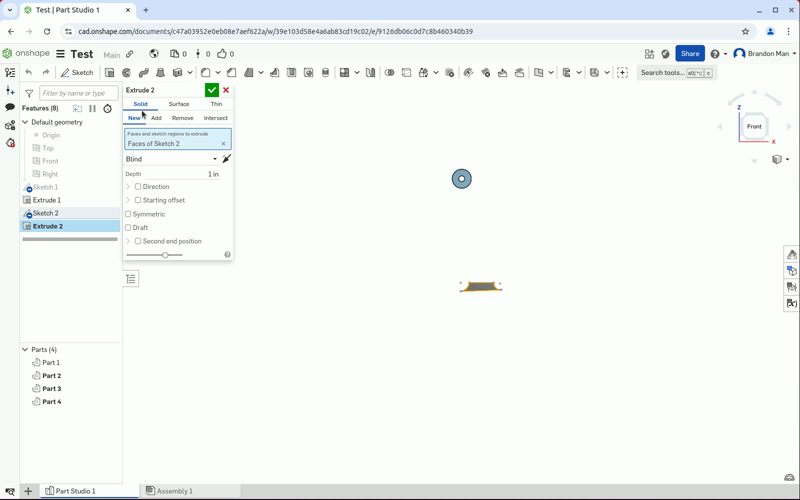
mouse_move(137, 120)
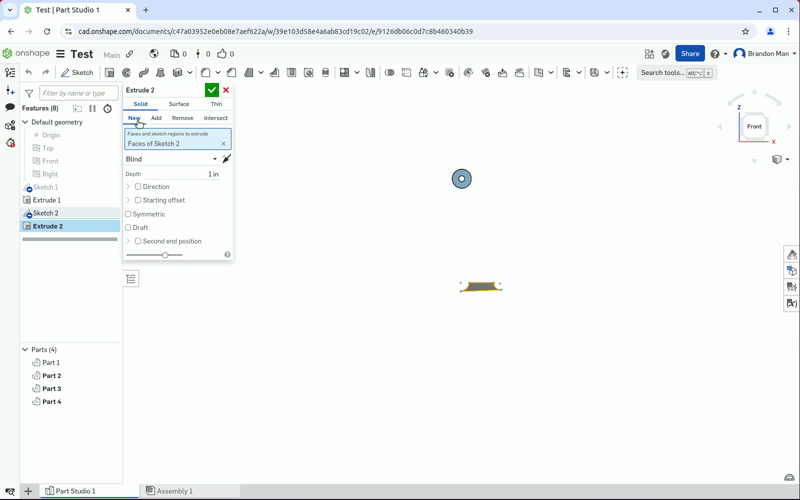
click(137, 120)
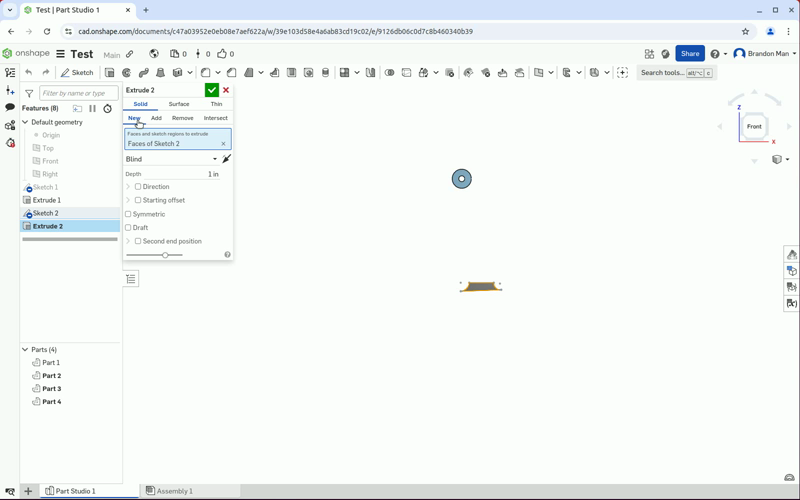
key(tab, 4)
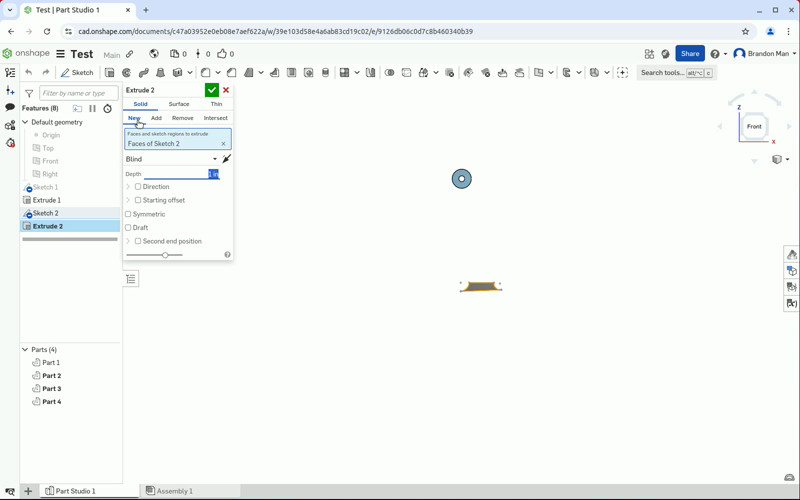
text(0.481)
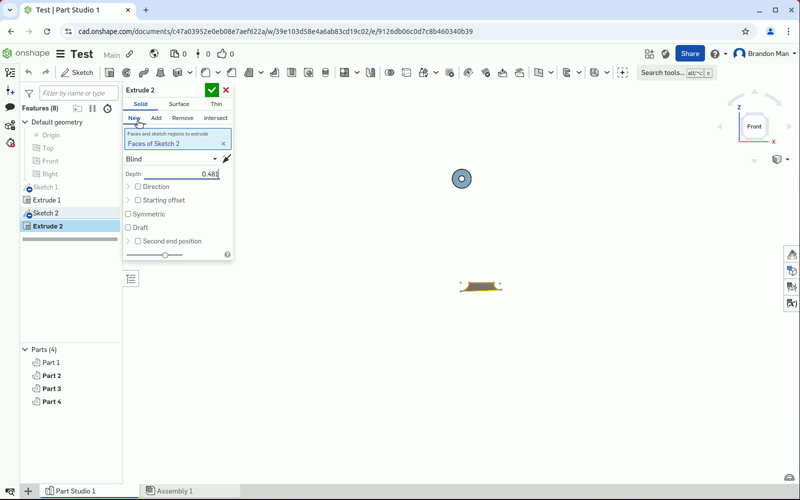
key(enter)
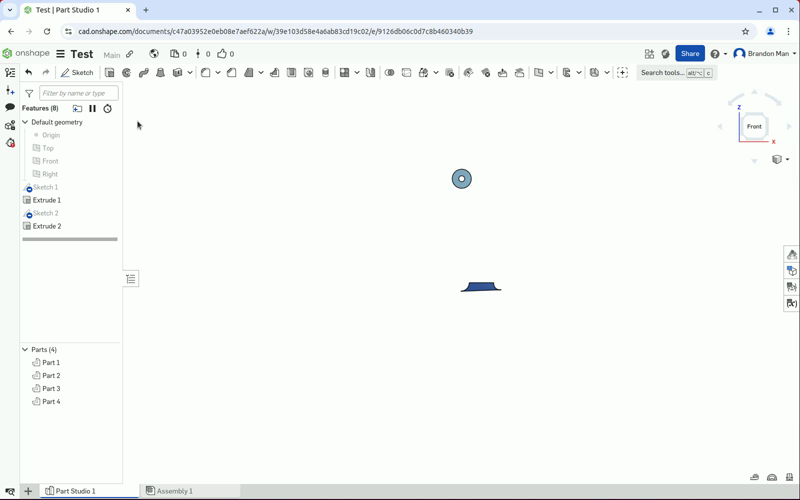
key(shift+h)
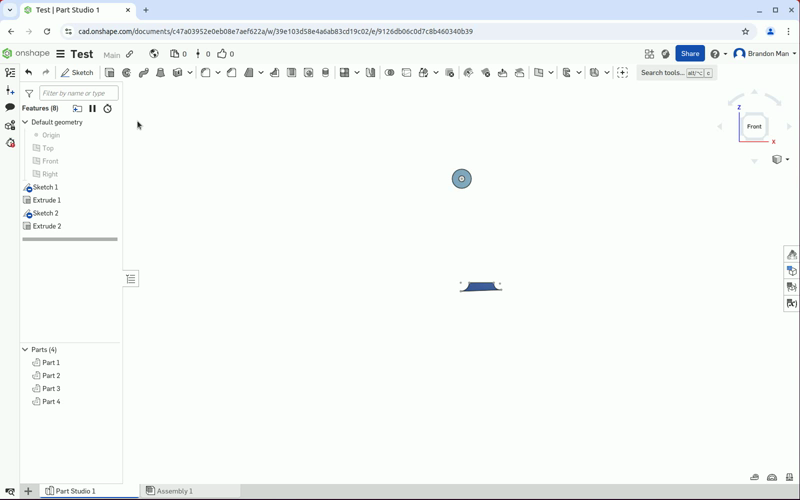
key(shift+h)
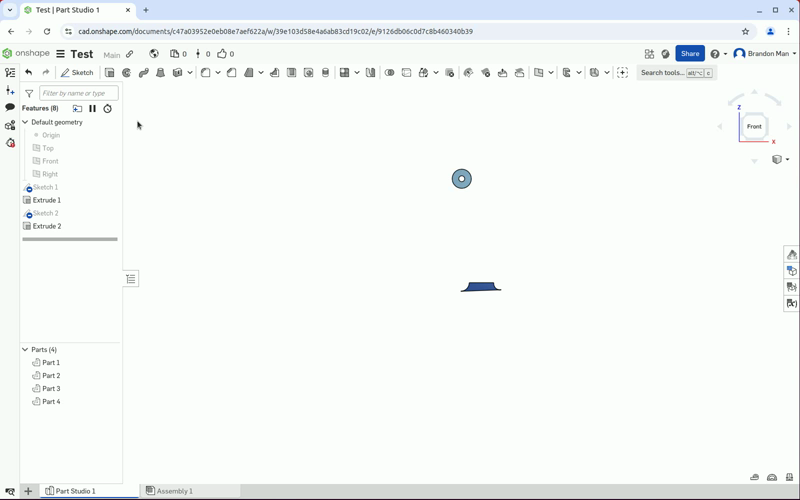
mouse_move(73, 189)
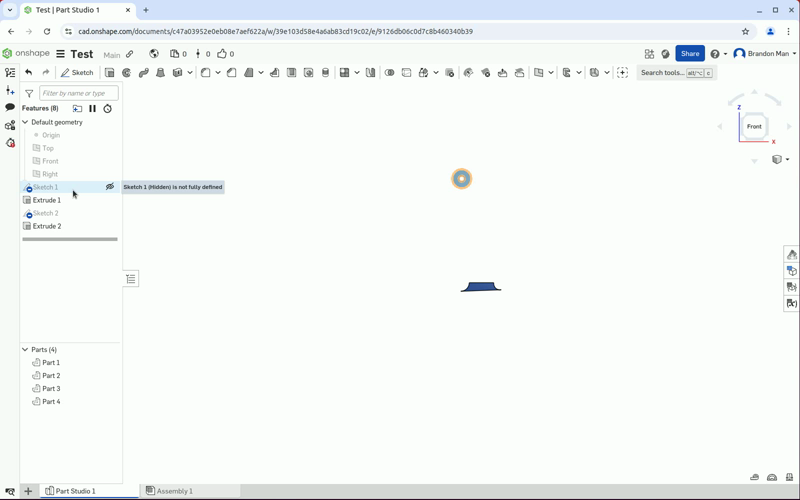
click(73, 189)
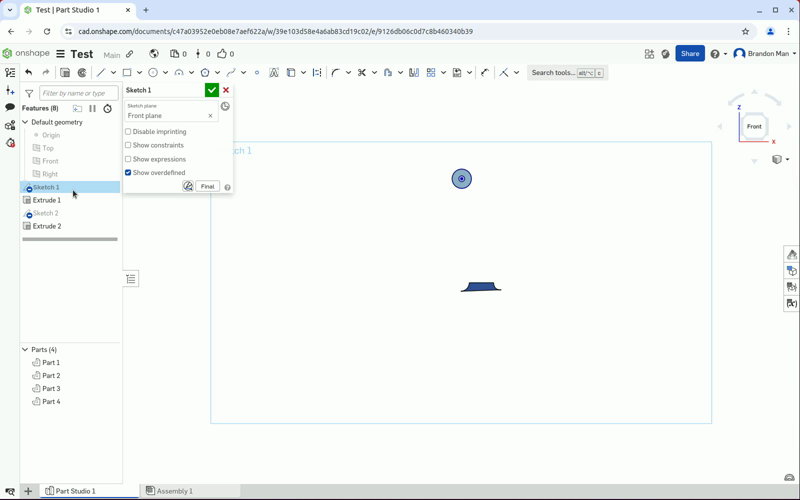
mouse_move(229, 92)
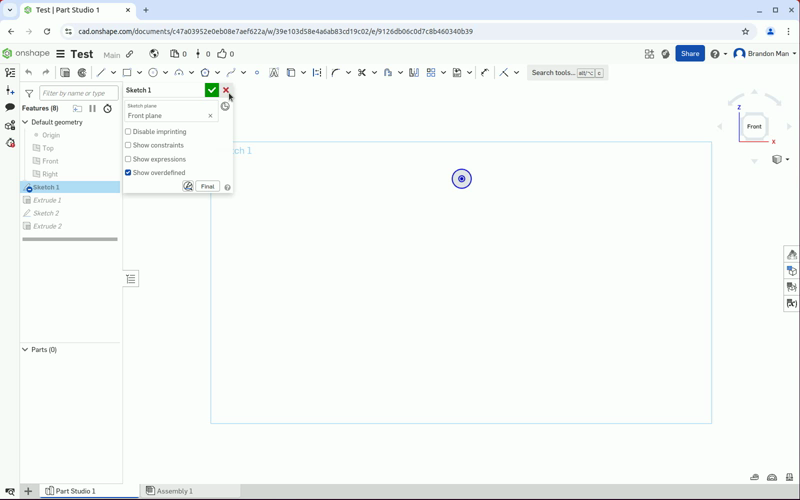
click(229, 92)
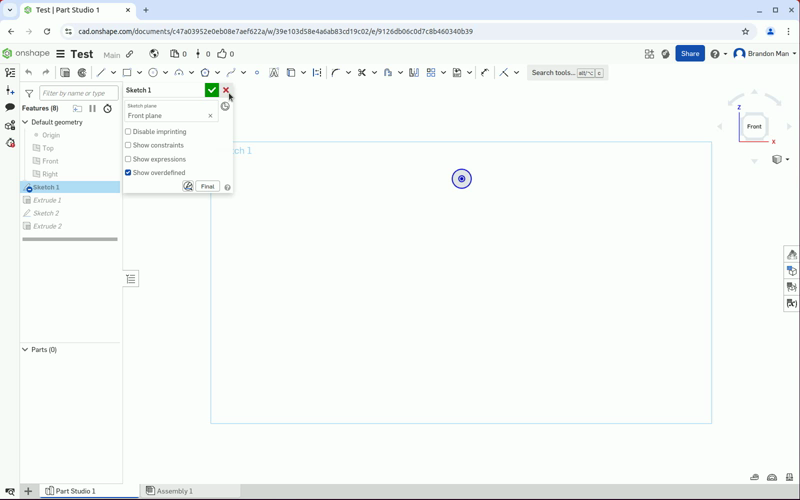
key(shift+s)
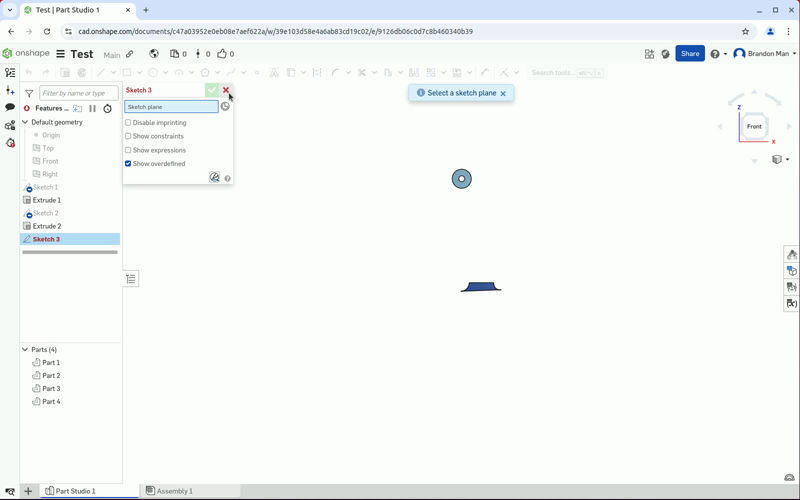
mouse_move(73, 163)
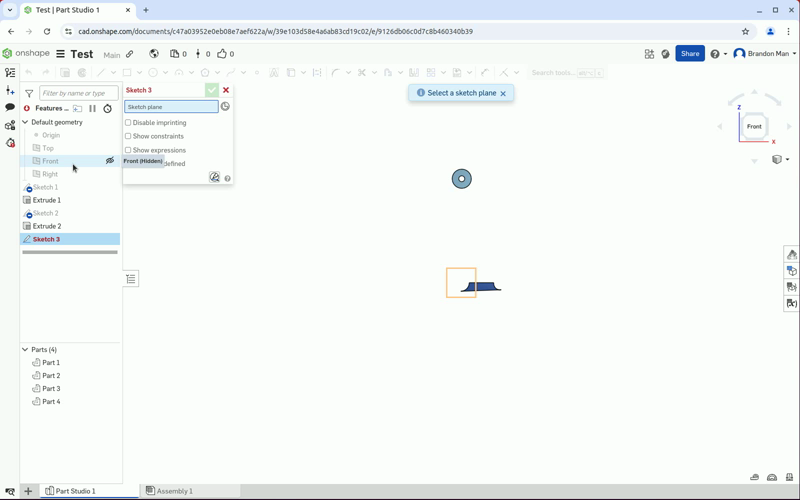
click(73, 163)
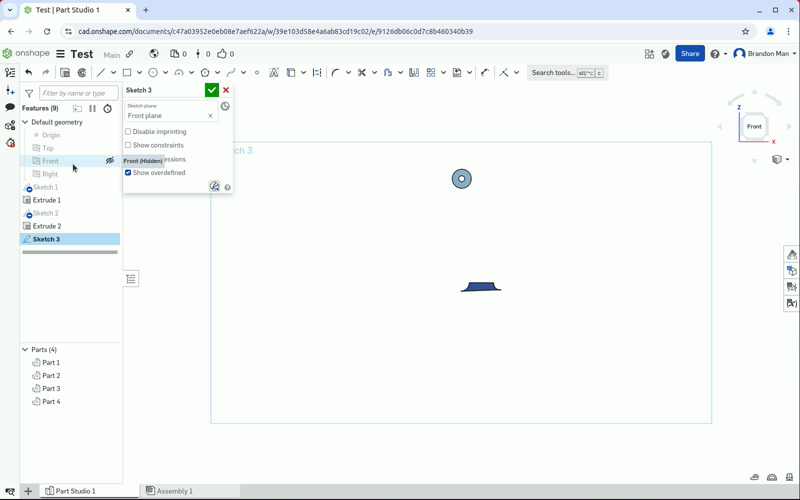
mouse_move(73, 352)
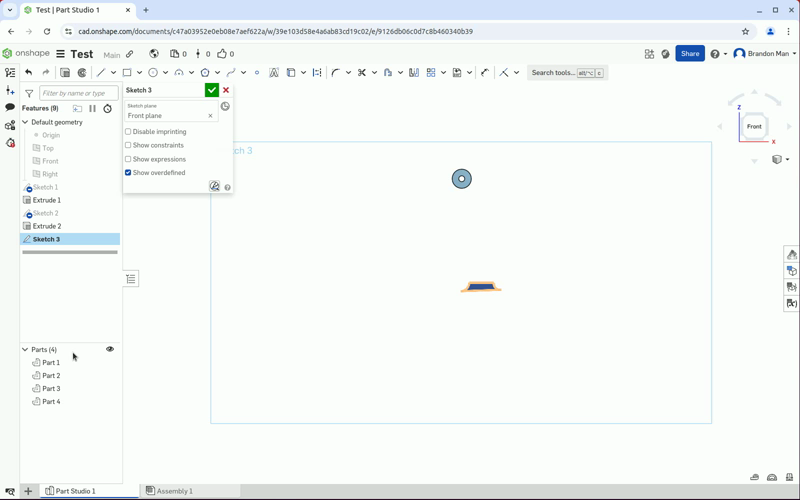
key(y)
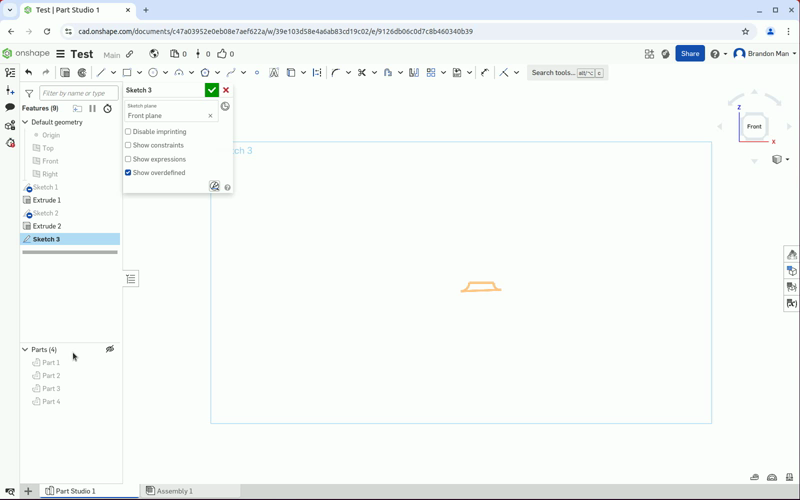
key(a)
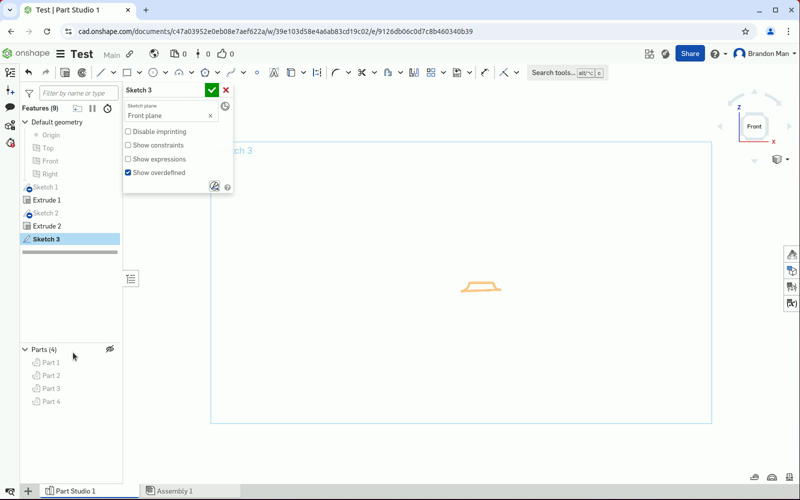
key_down(shift)
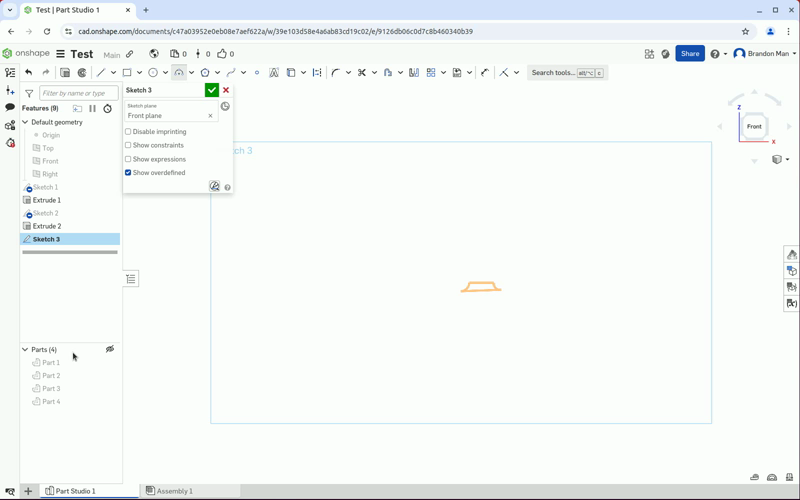
mouse_move(446, 223)
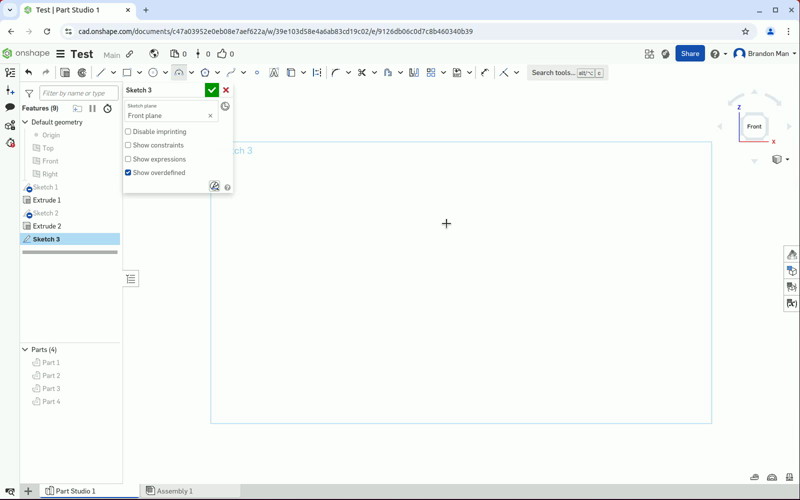
click(446, 223)
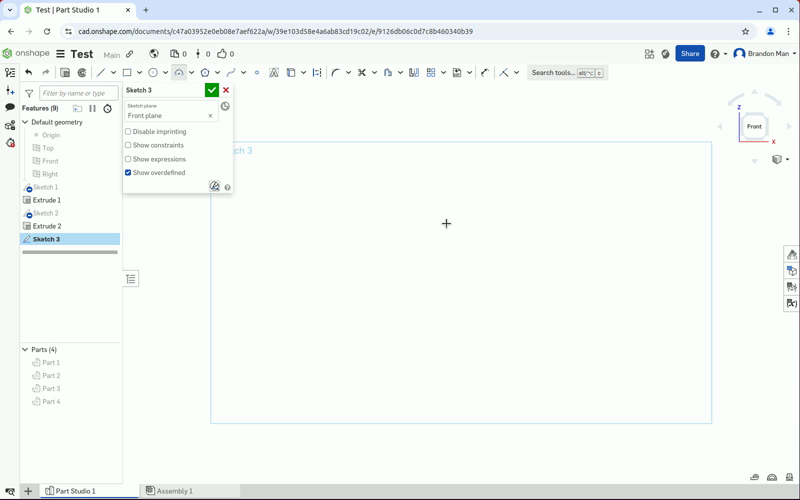
key_up(shift)
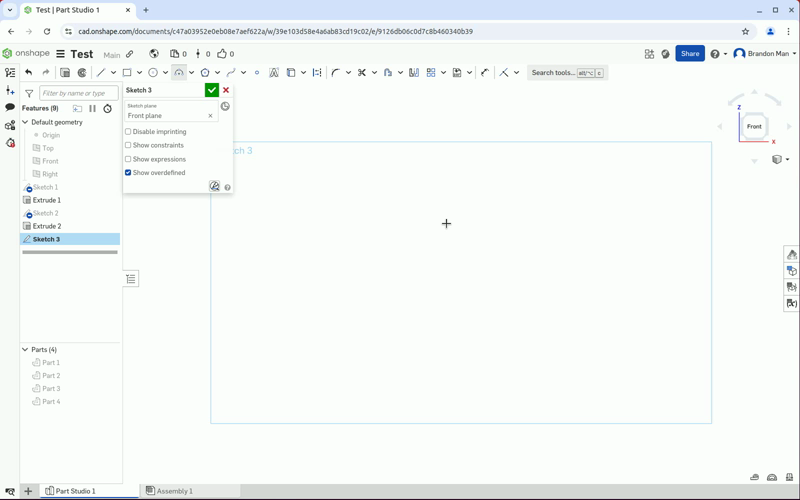
key_down(shift)
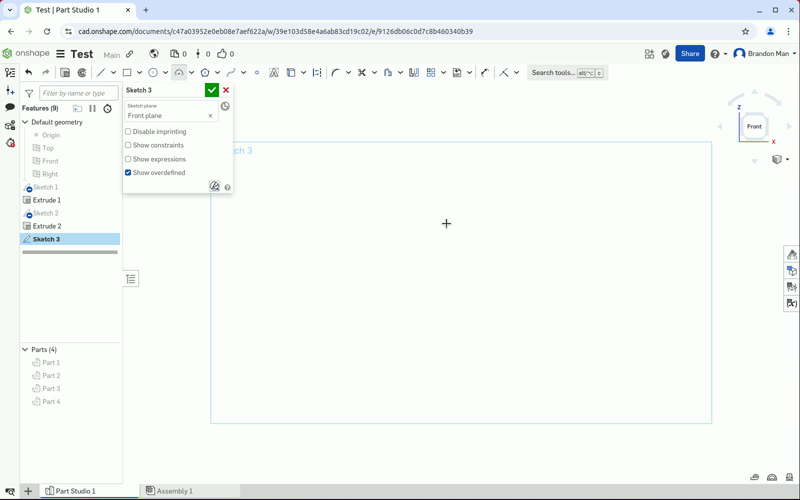
mouse_move(476, 223)
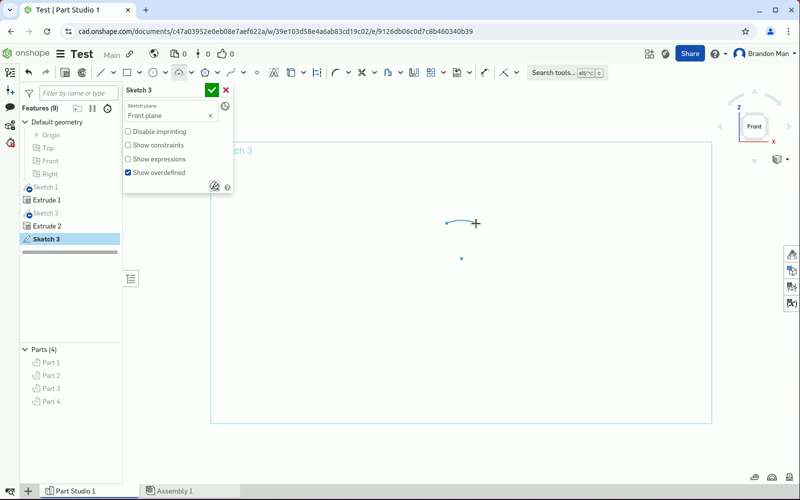
click(476, 223)
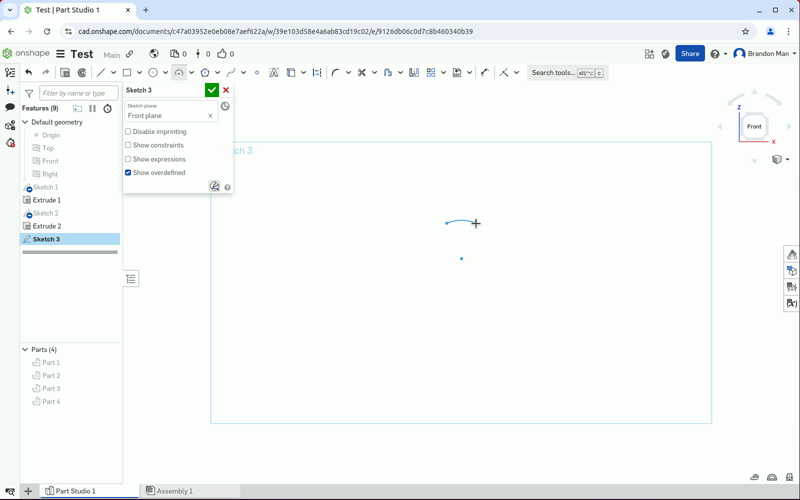
mouse_move(461, 210)
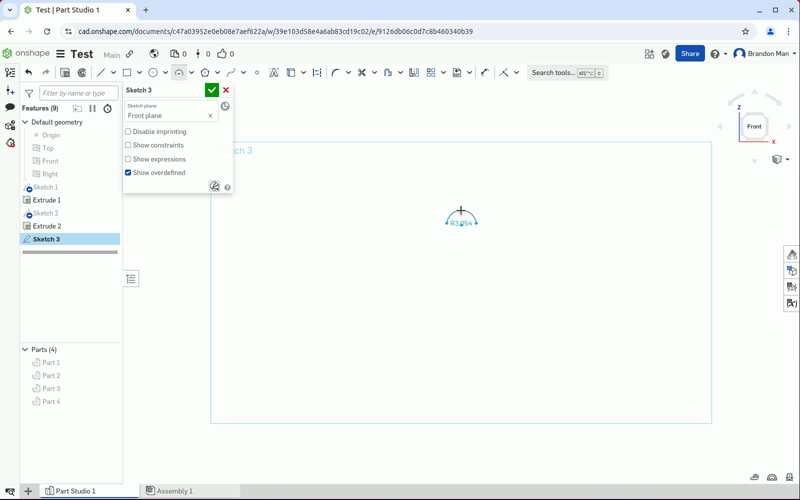
click(461, 210)
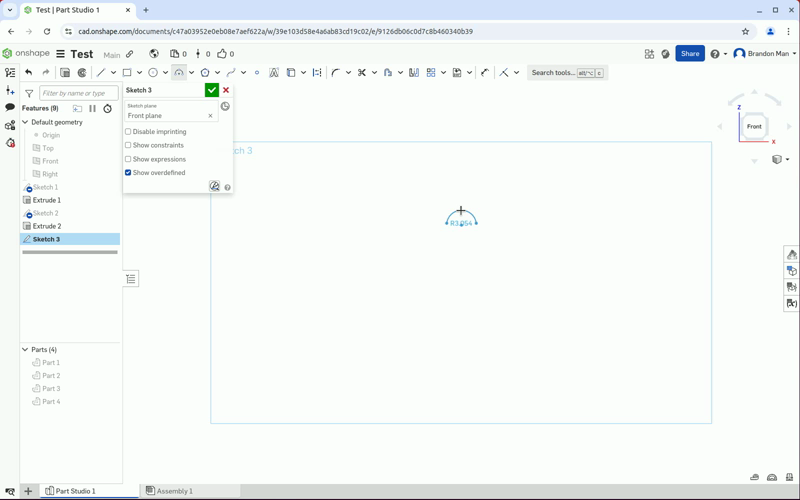
key_up(shift)
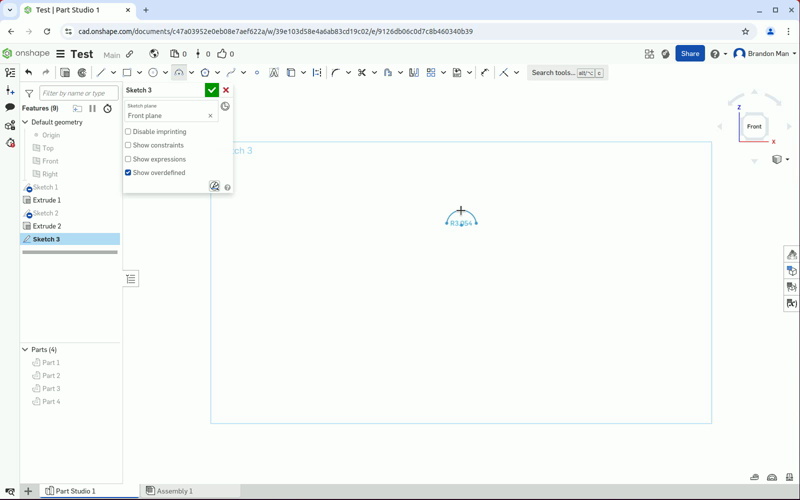
key(esc)
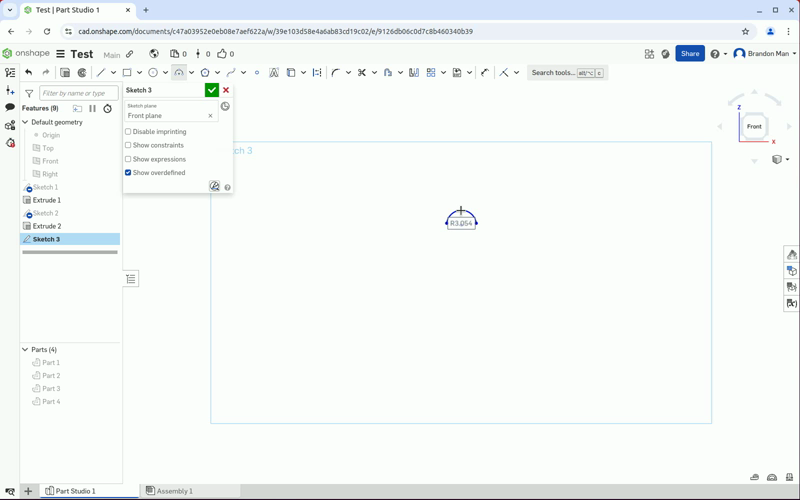
key(l)
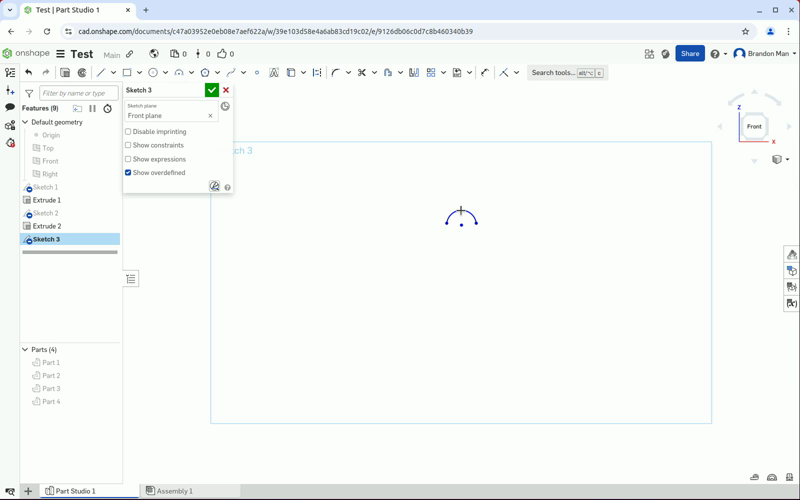
mouse_move(476, 223)
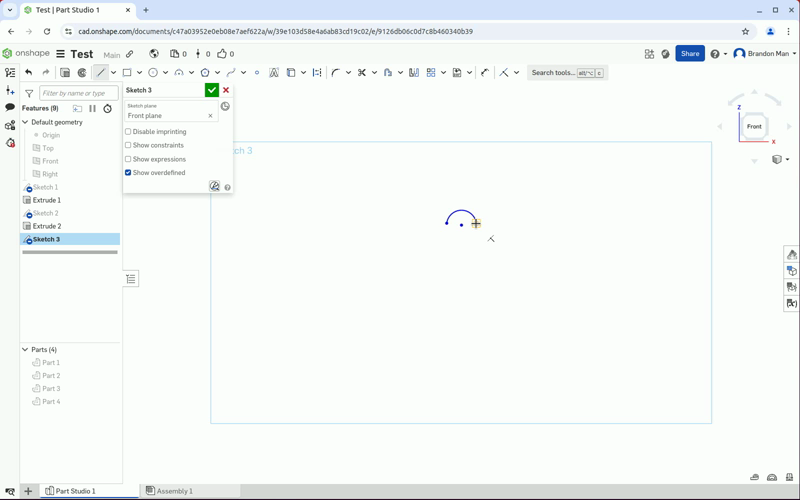
click(476, 223)
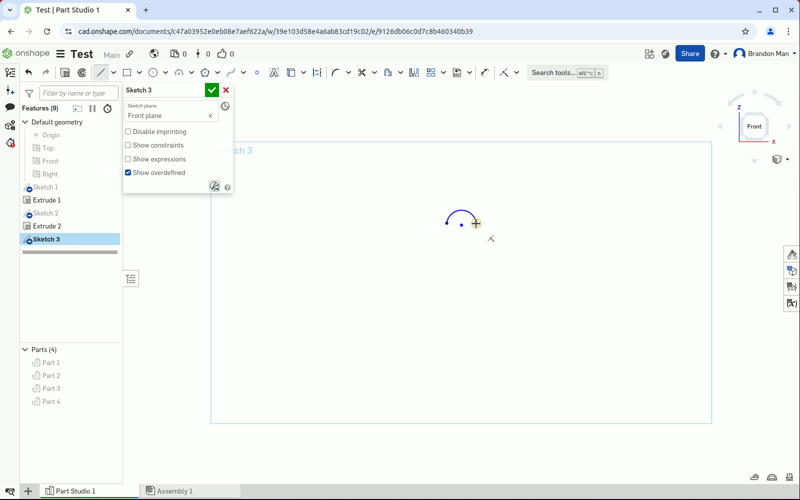
key_down(shift)
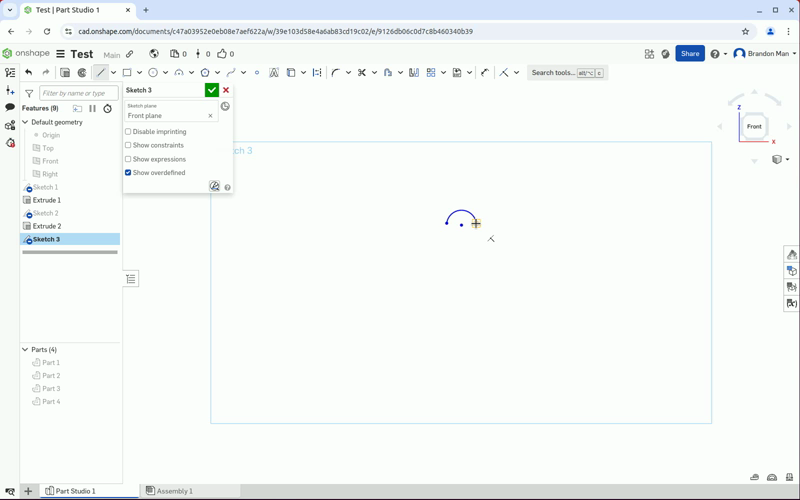
mouse_move(506, 223)
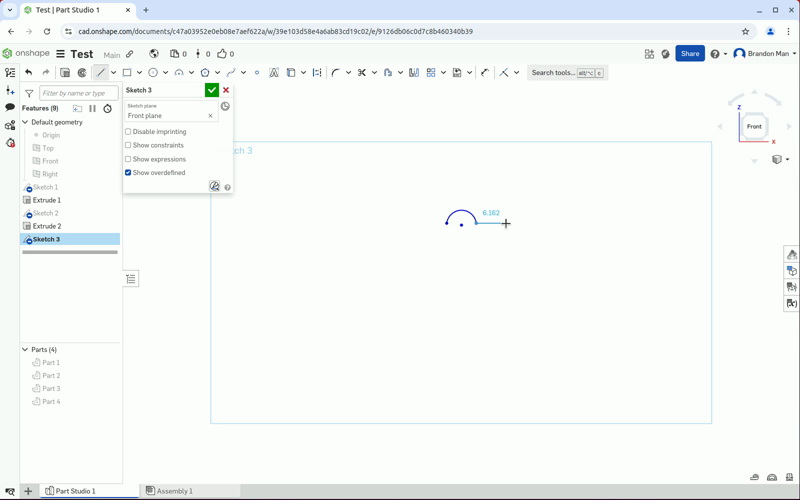
mouse_move(470, 176)
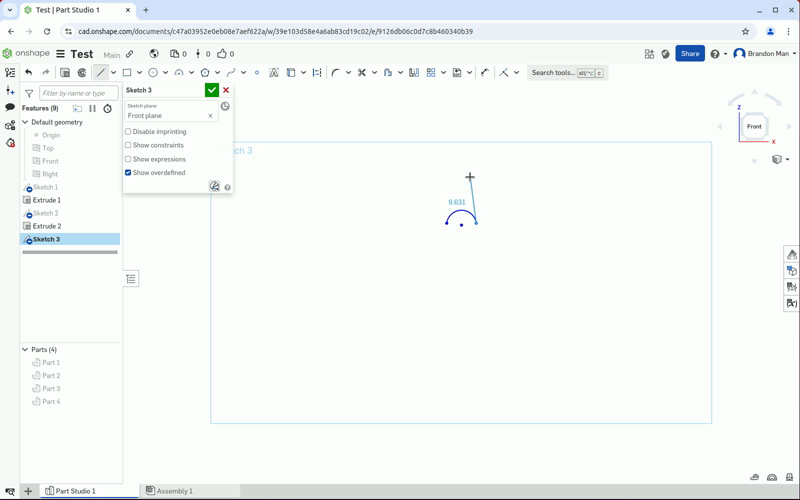
click(470, 176)
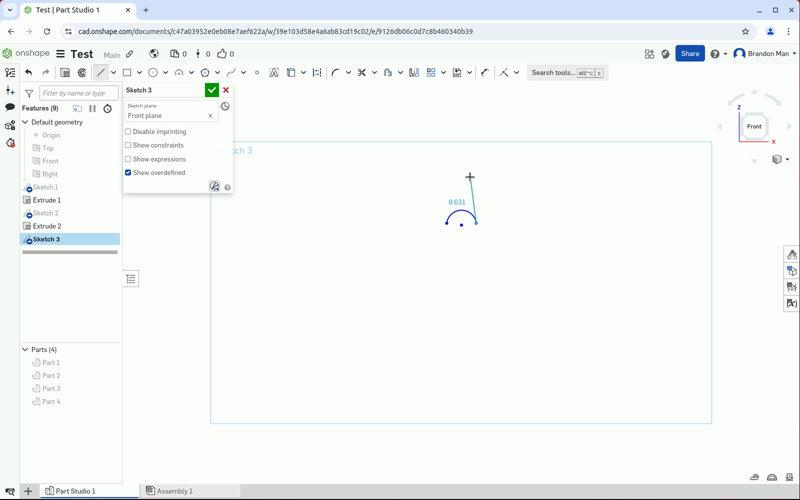
key_up(shift)
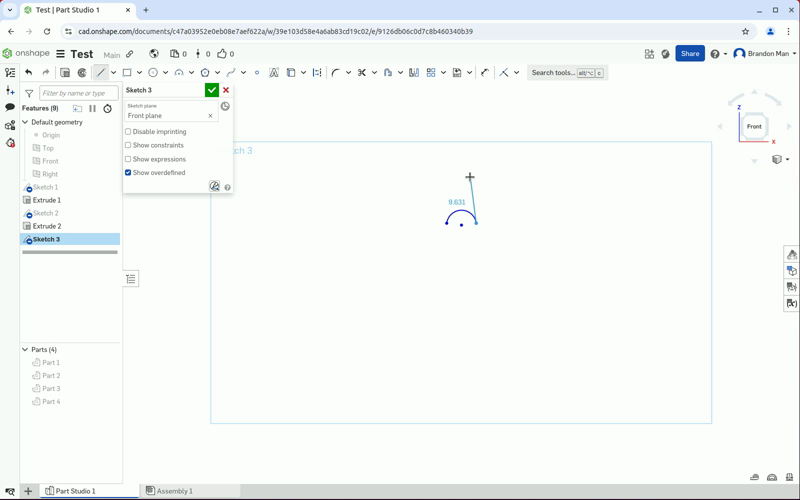
key(esc)
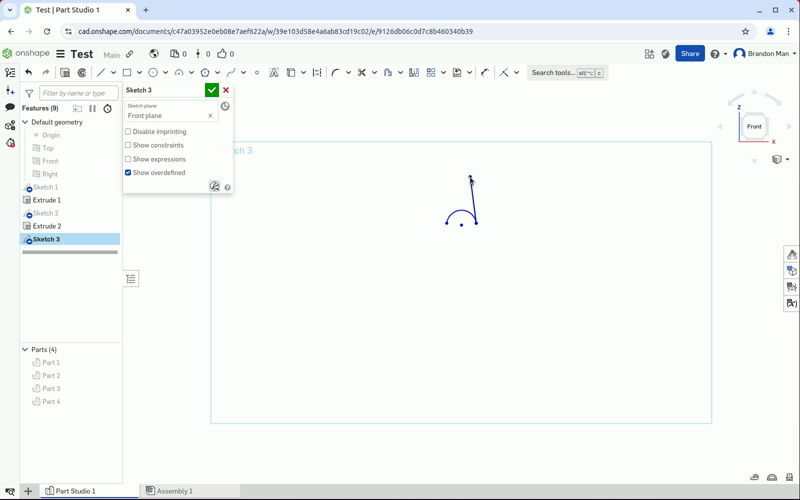
key(a)
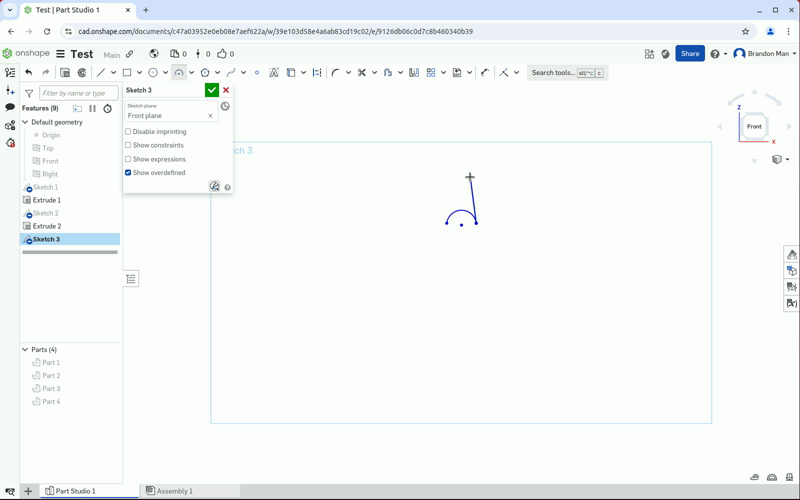
mouse_move(470, 176)
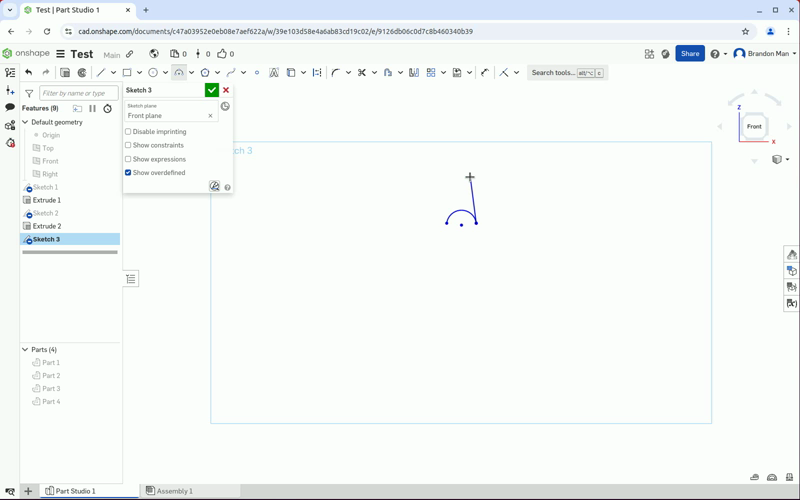
click(470, 176)
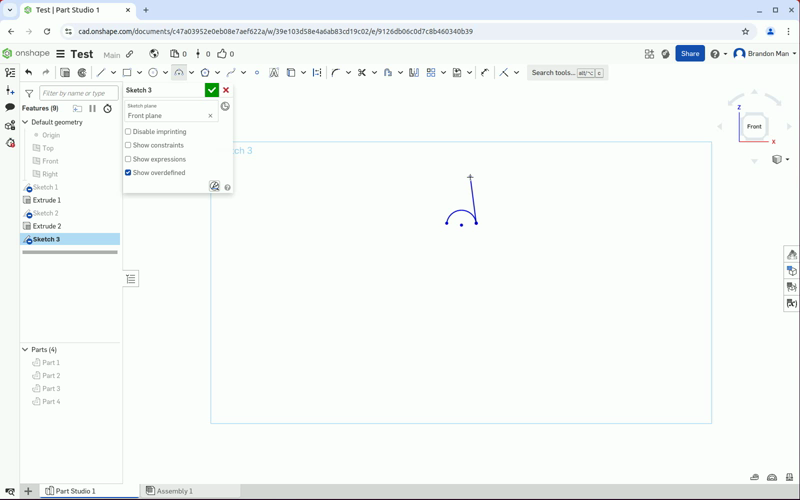
key_down(shift)
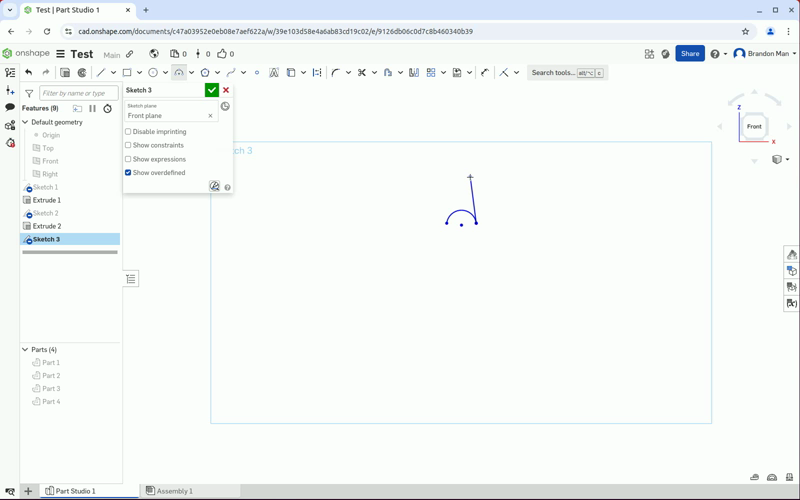
mouse_move(452, 176)
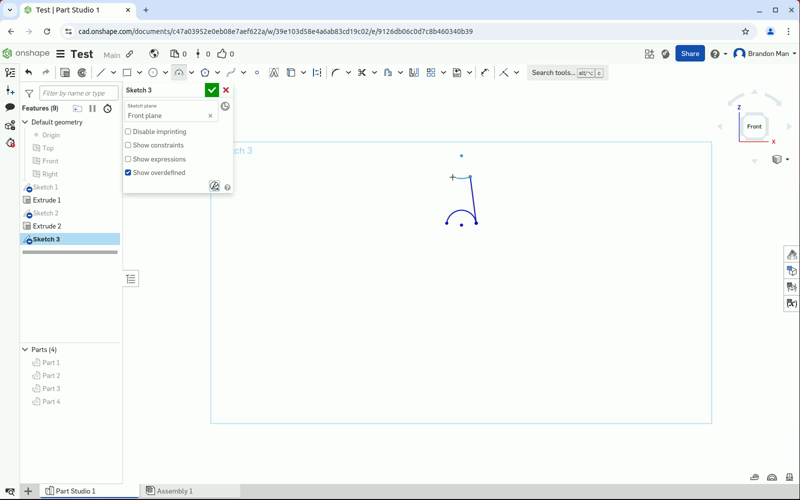
click(452, 176)
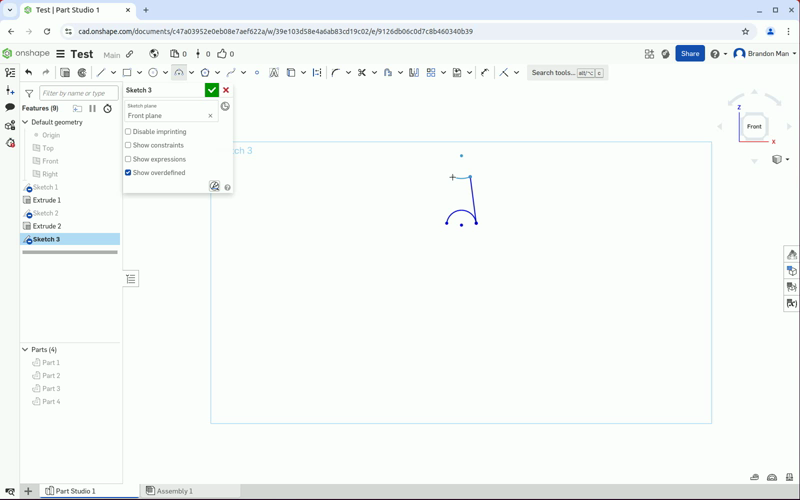
mouse_move(461, 186)
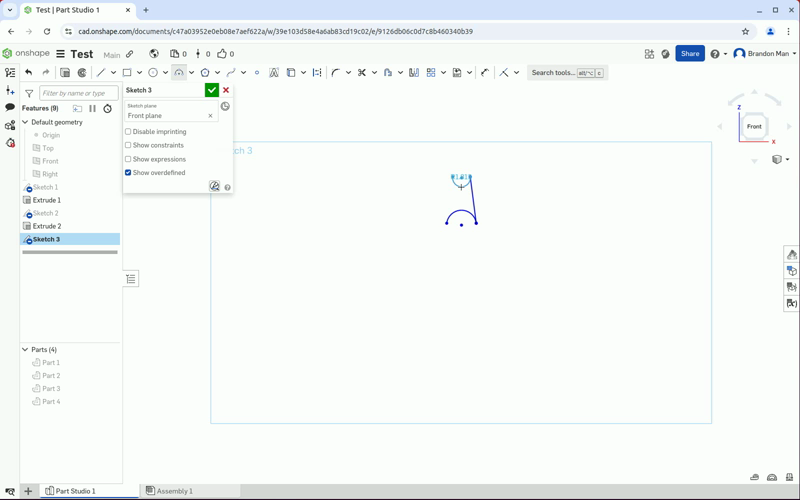
click(461, 186)
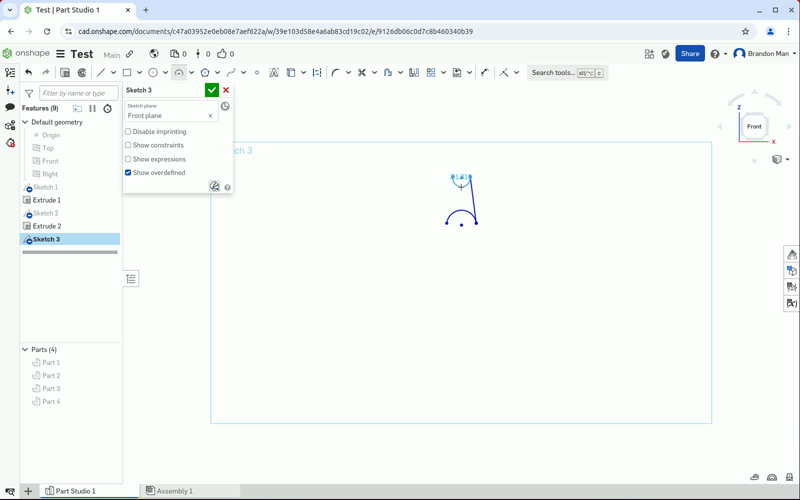
key_up(shift)
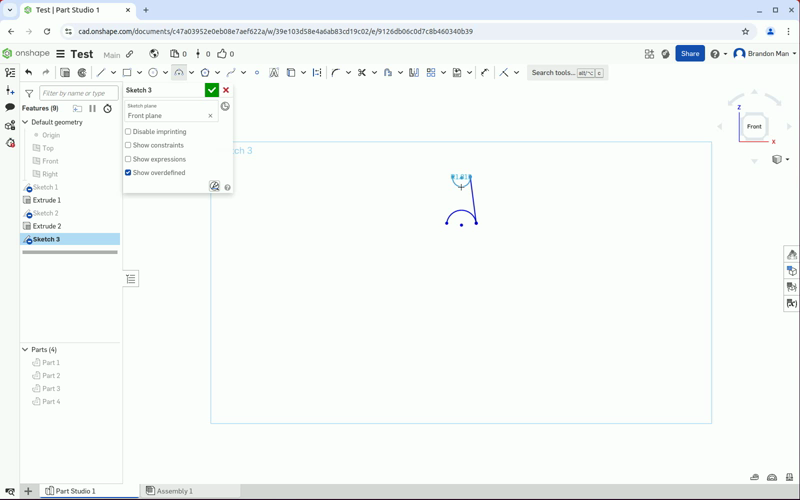
key(esc)
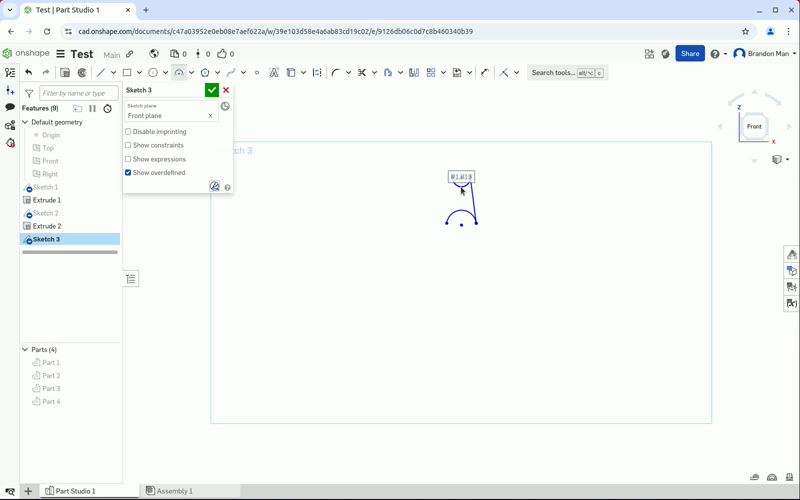
key(l)
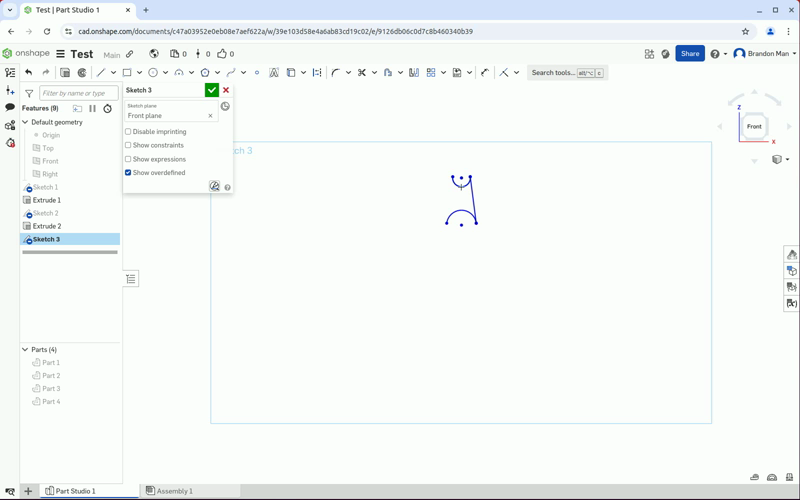
mouse_move(452, 176)
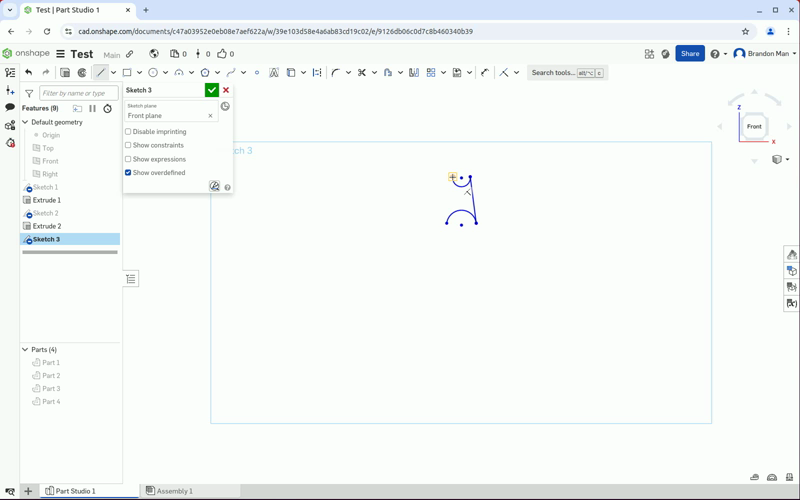
click(452, 176)
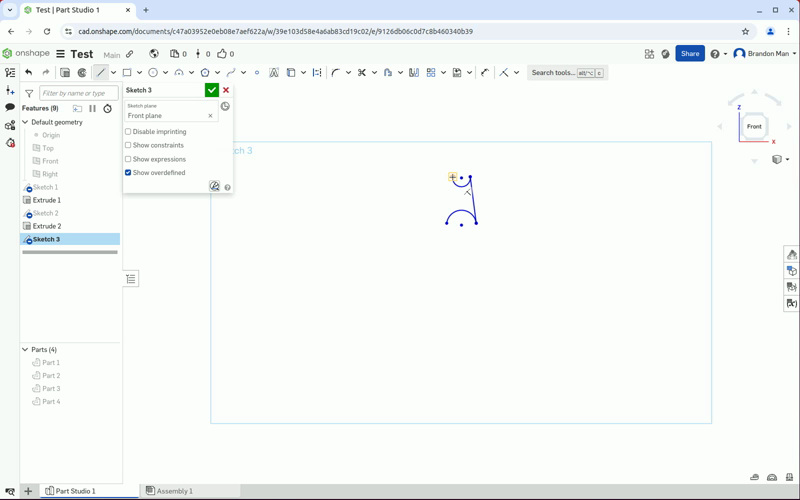
mouse_move(482, 176)
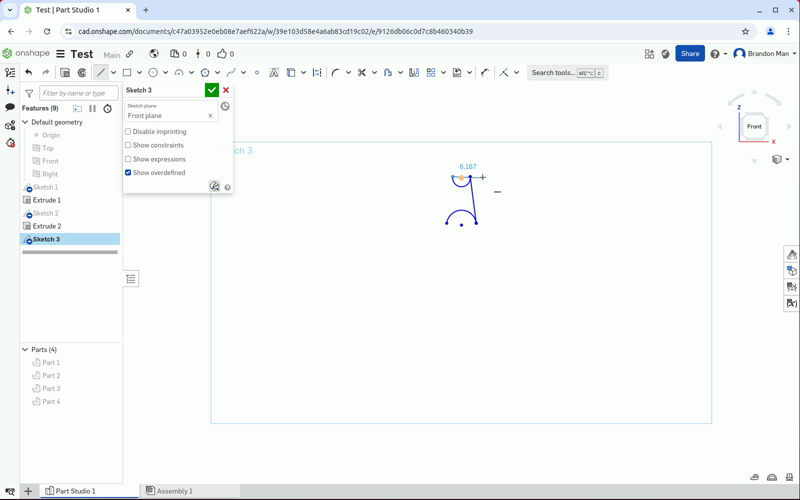
key_down(shift)
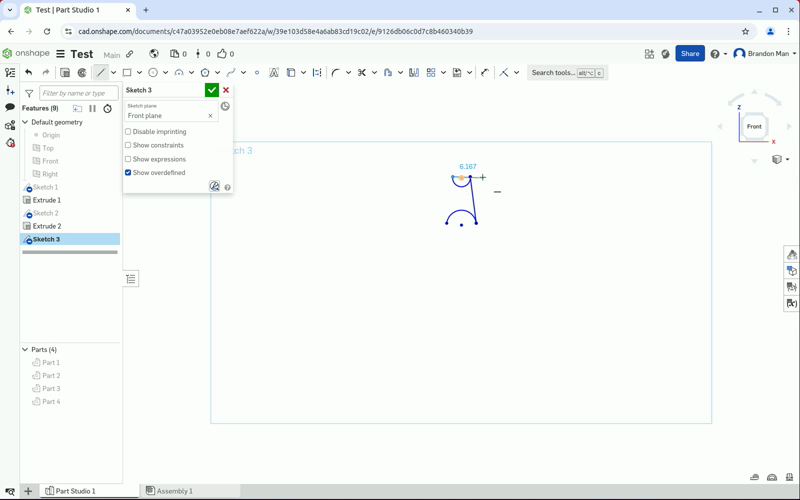
mouse_move(446, 223)
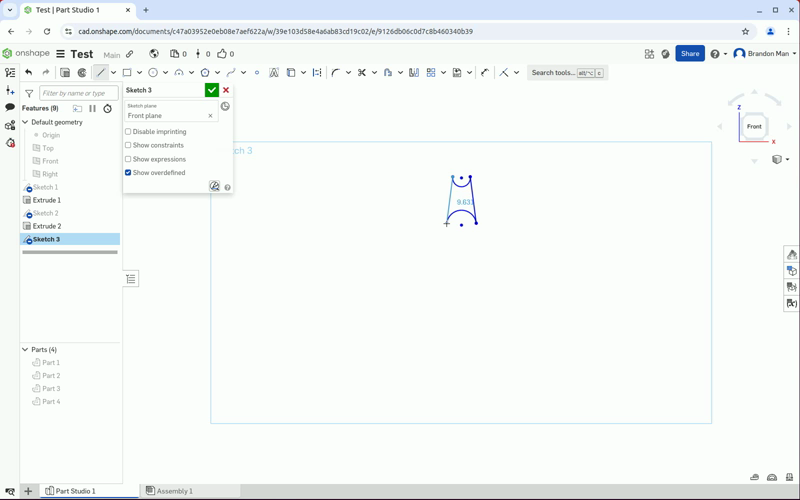
key_up(shift)
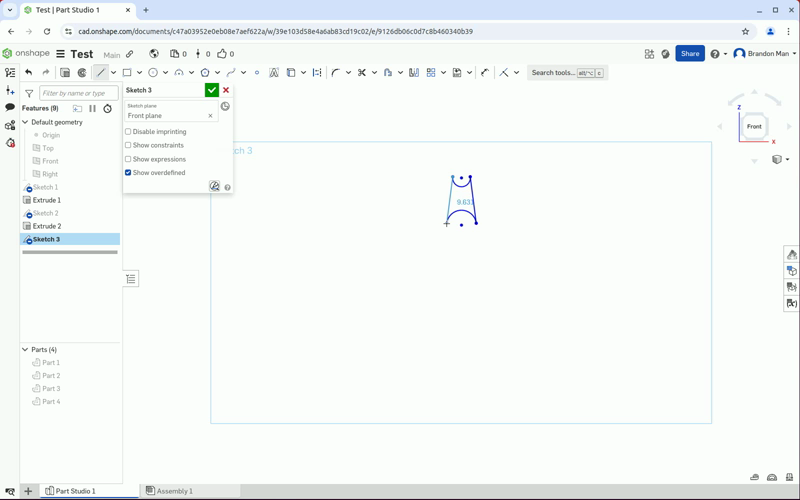
click(446, 223)
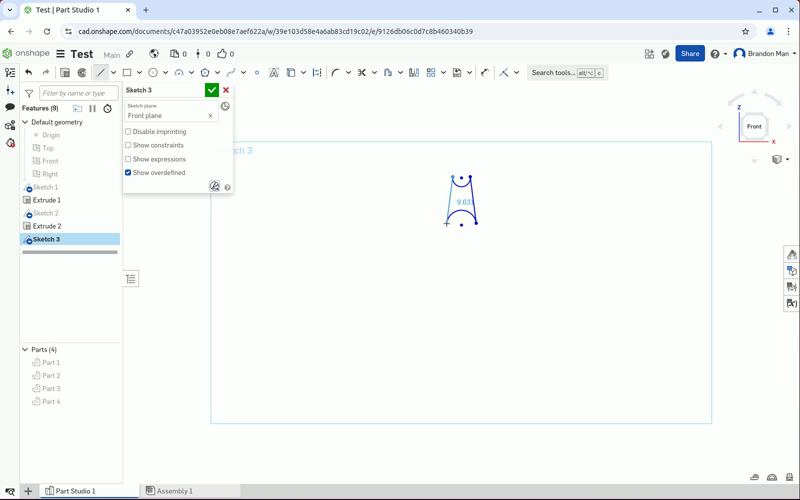
key(esc)
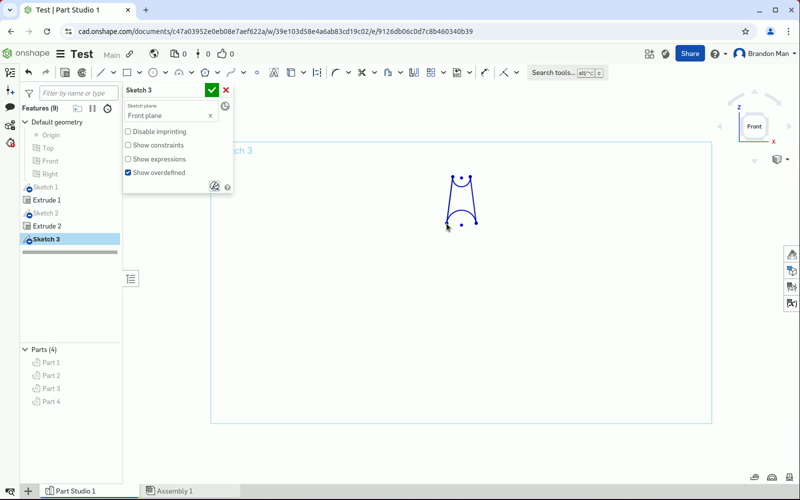
key(c)
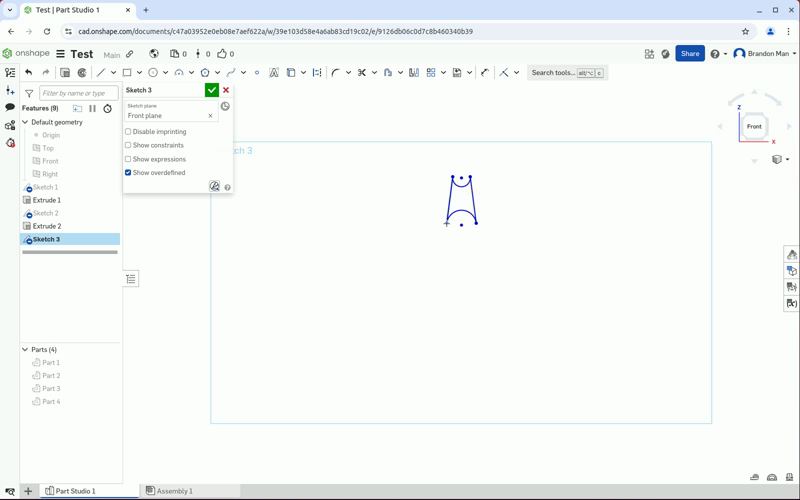
key_down(shift)
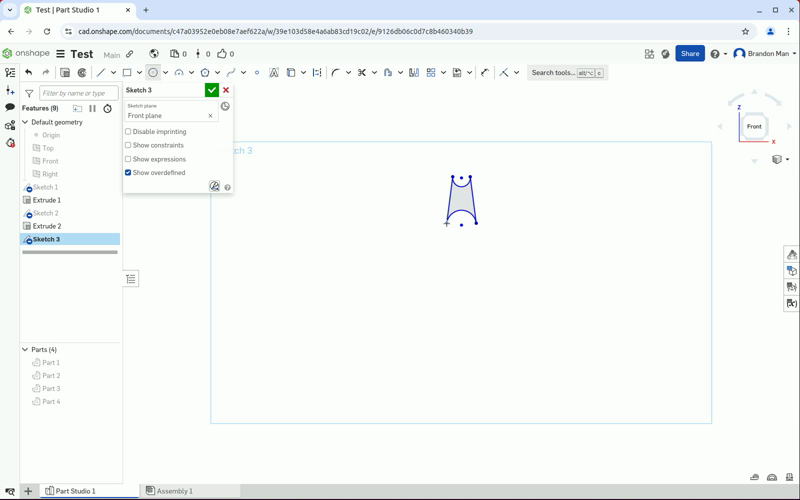
mouse_move(458, 191)
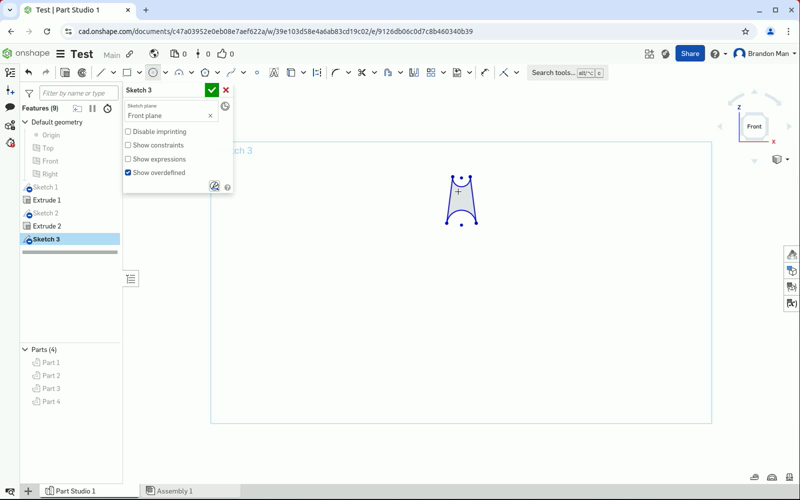
click(458, 191)
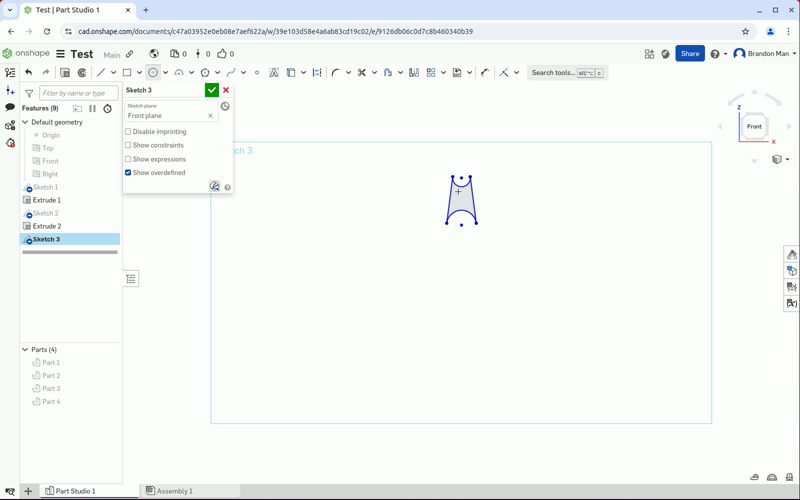
key_up(shift)
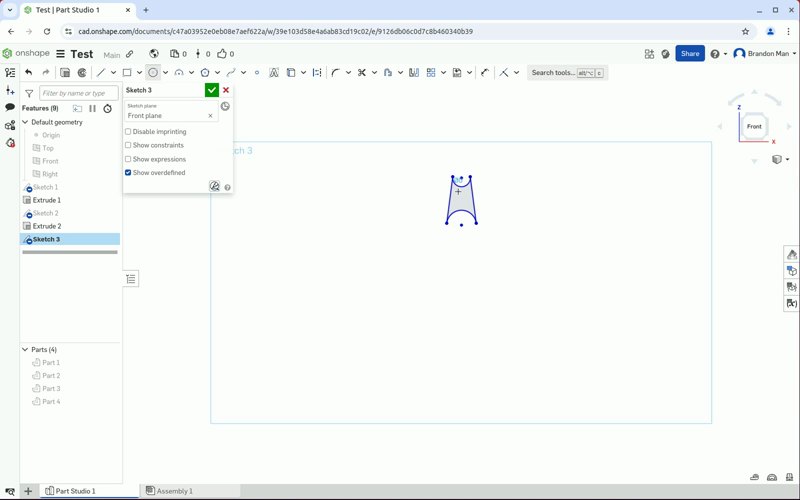
mouse_move(461, 191)
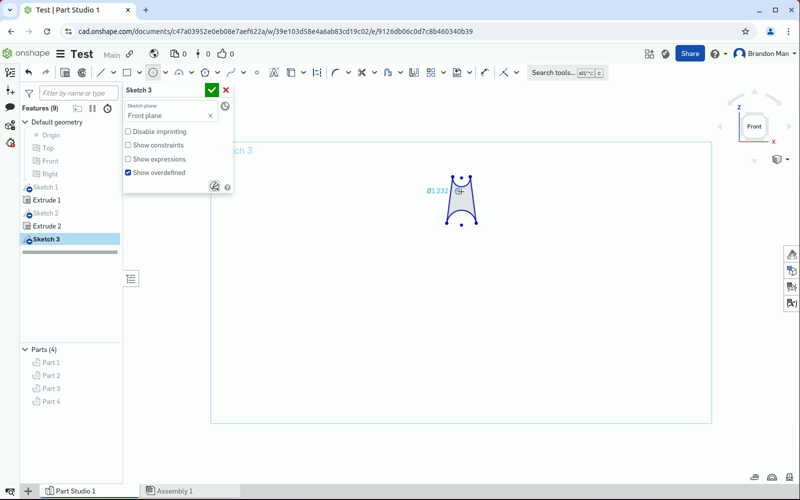
scroll(6)
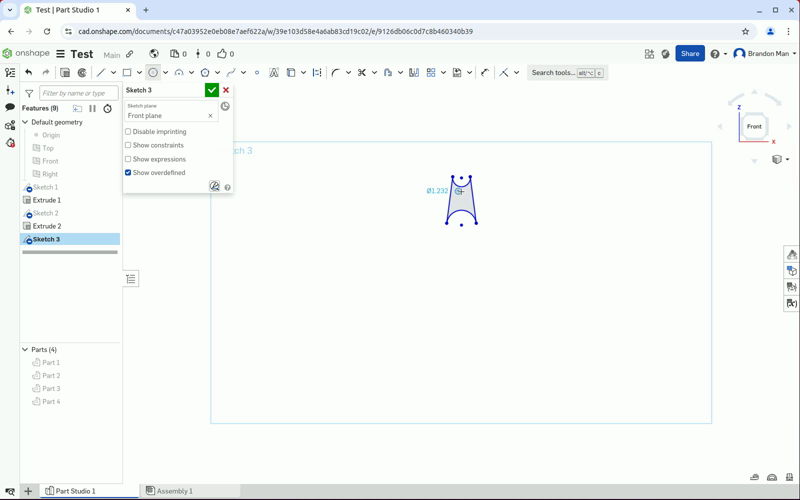
scroll(6)
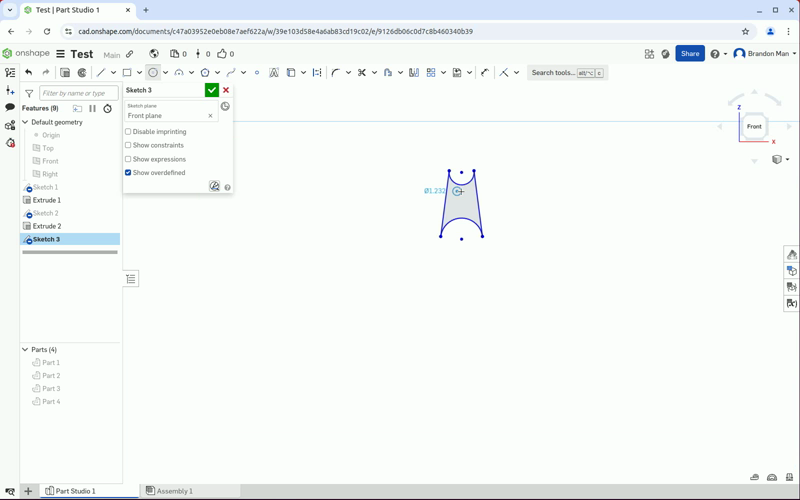
scroll(6)
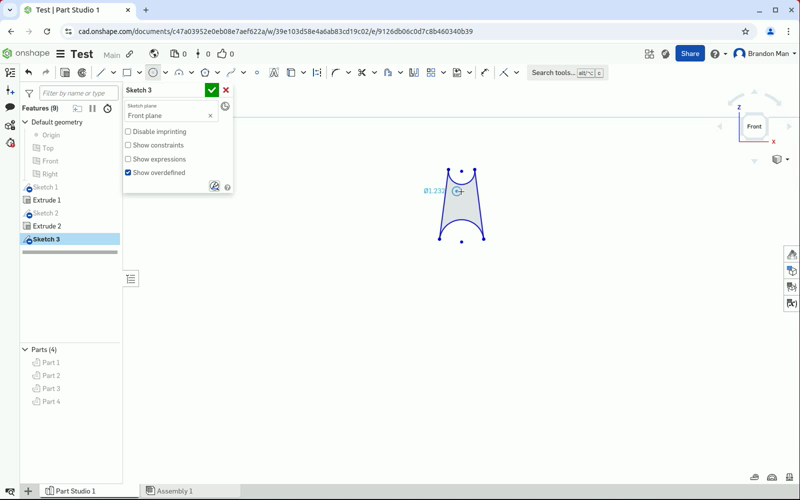
scroll(6)
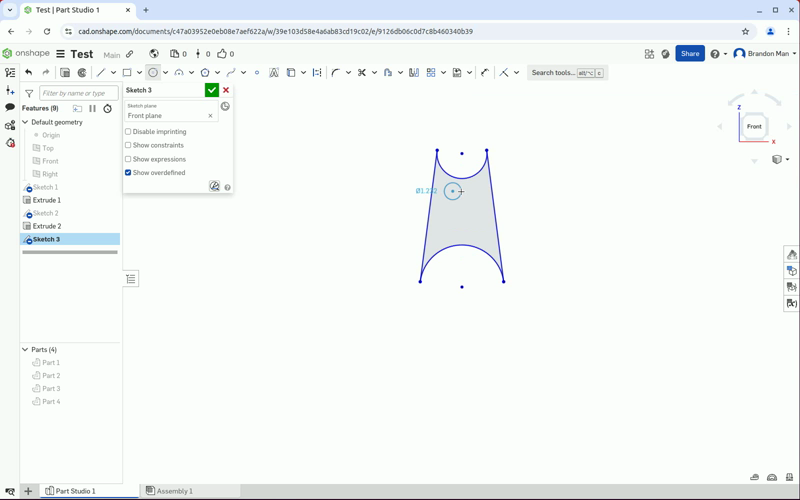
scroll(6)
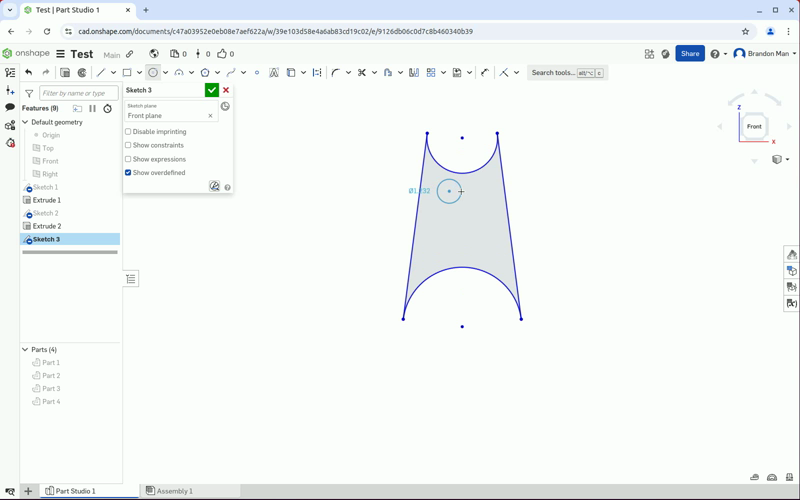
scroll(6)
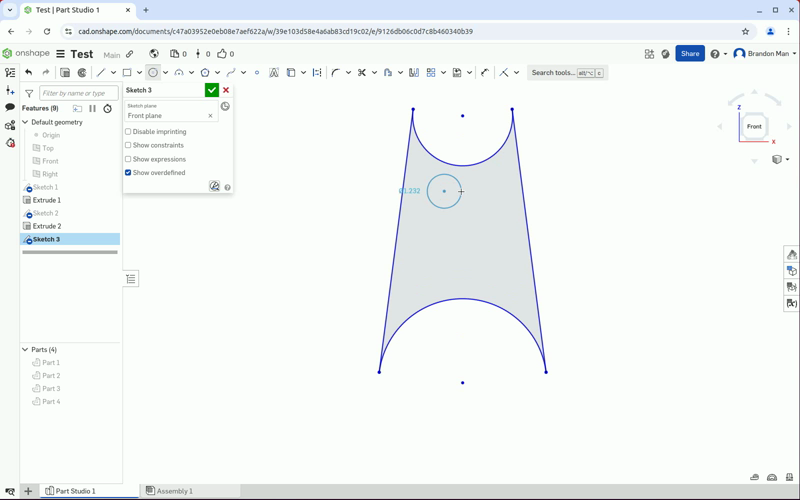
scroll(6)
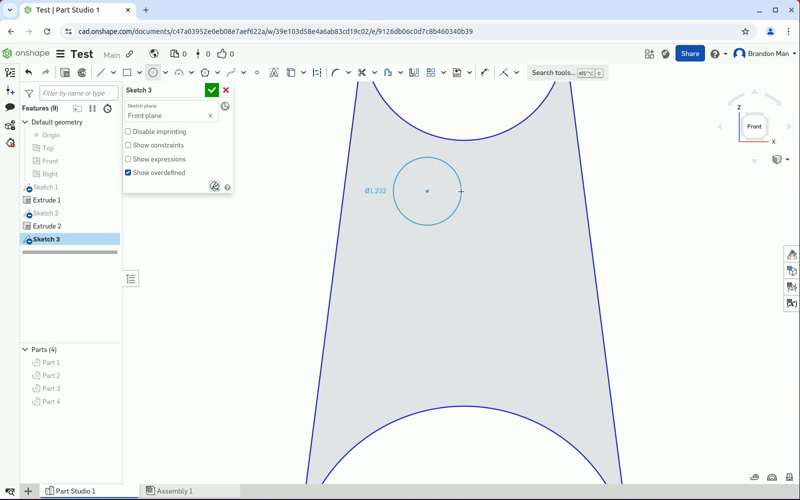
click(461, 191)
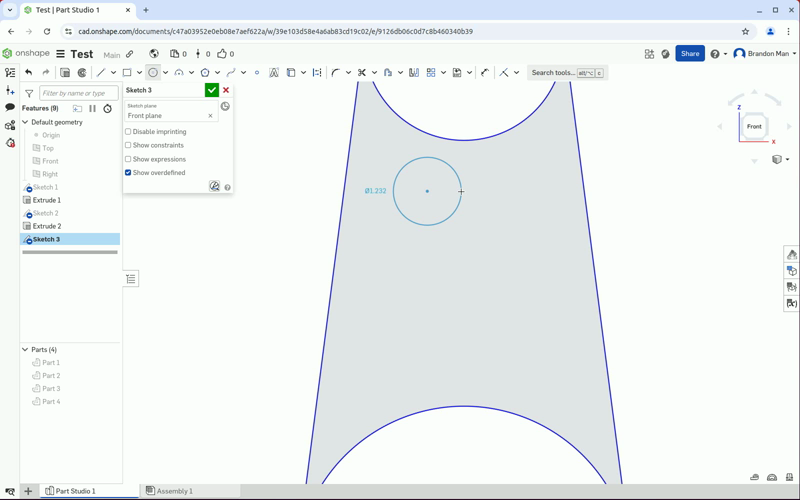
scroll(-6)
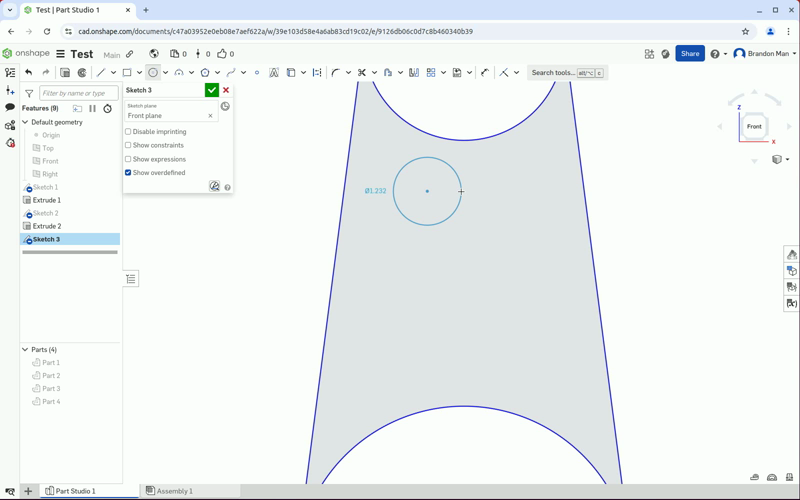
scroll(-6)
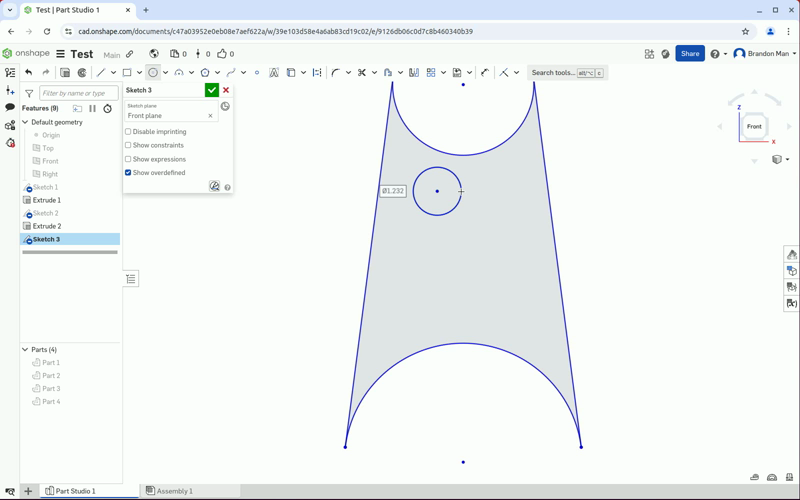
scroll(-6)
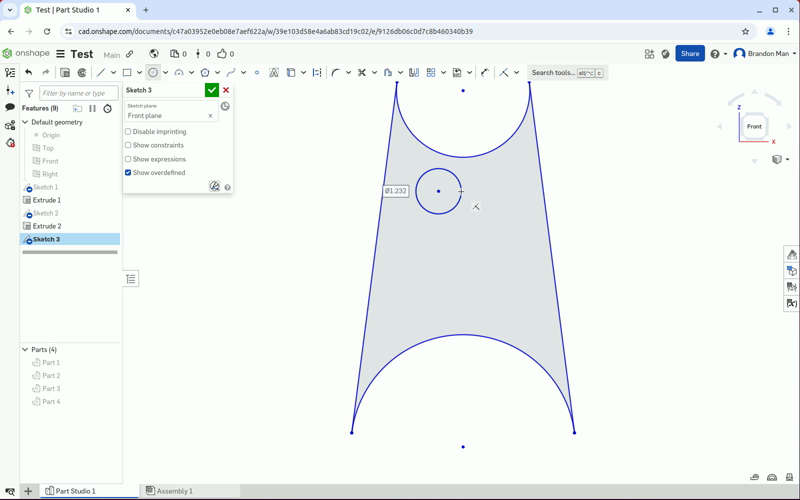
scroll(-6)
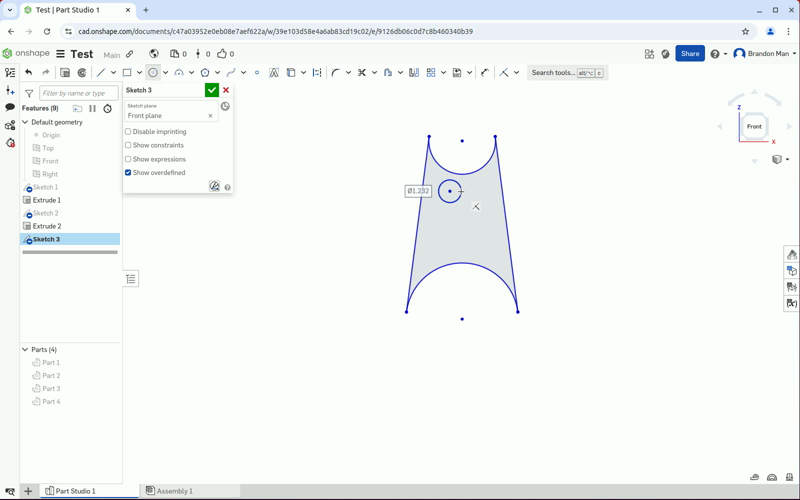
scroll(-6)
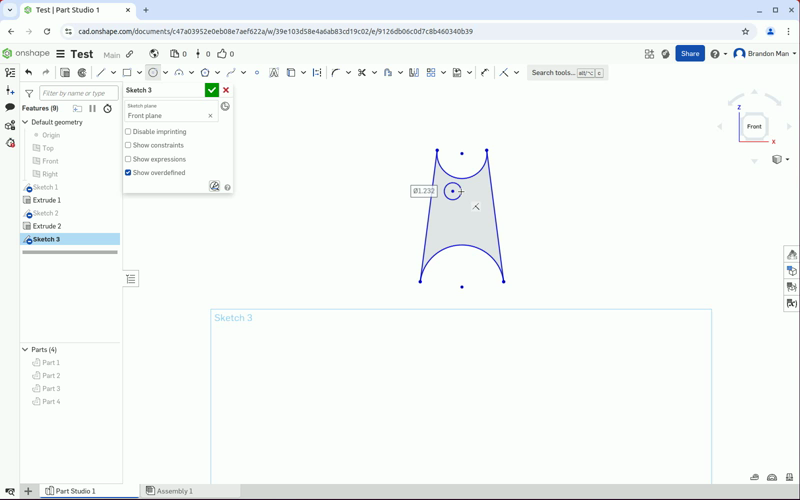
scroll(-6)
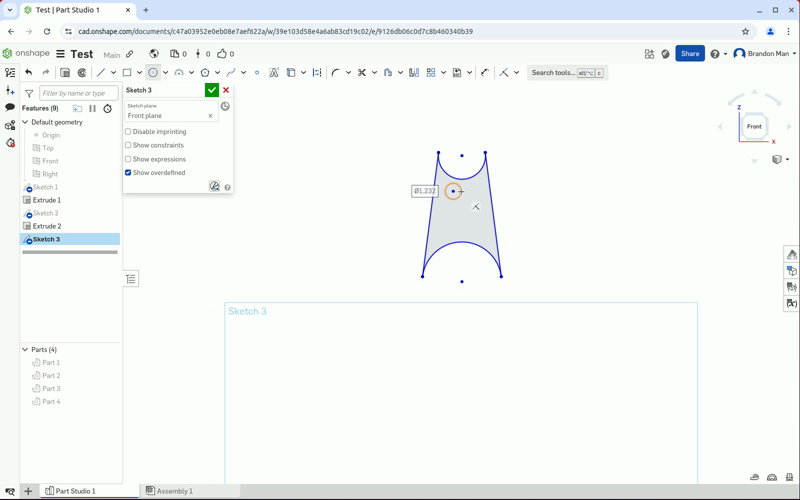
scroll(-6)
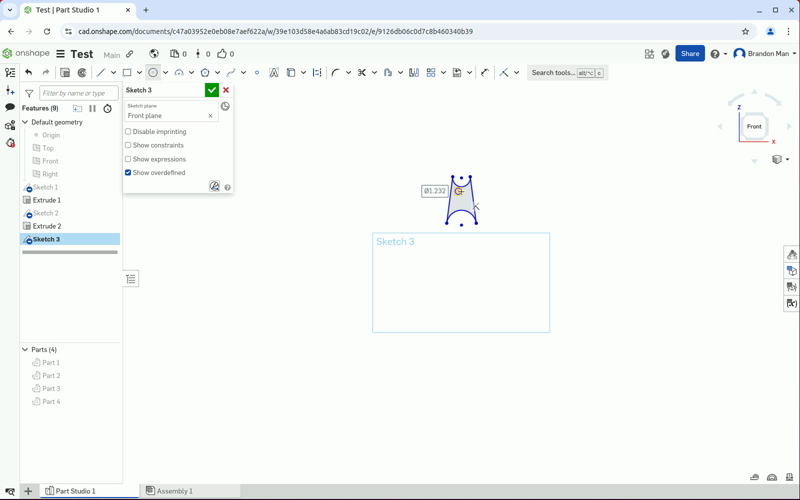
key(esc)
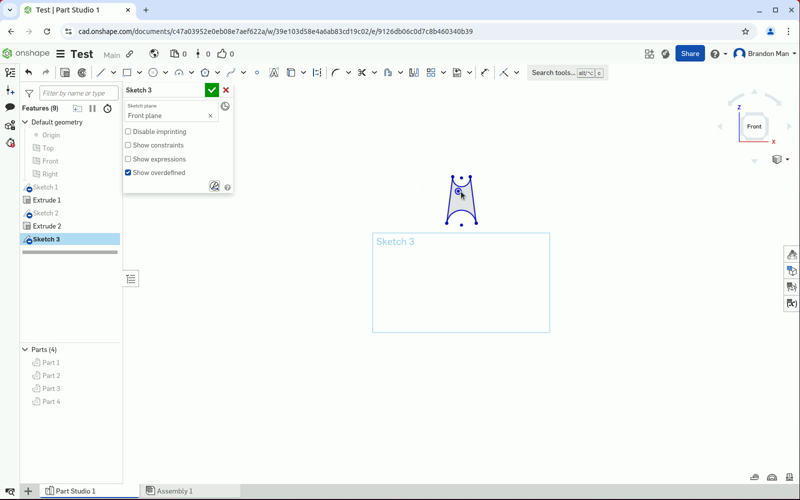
mouse_move(465, 188)
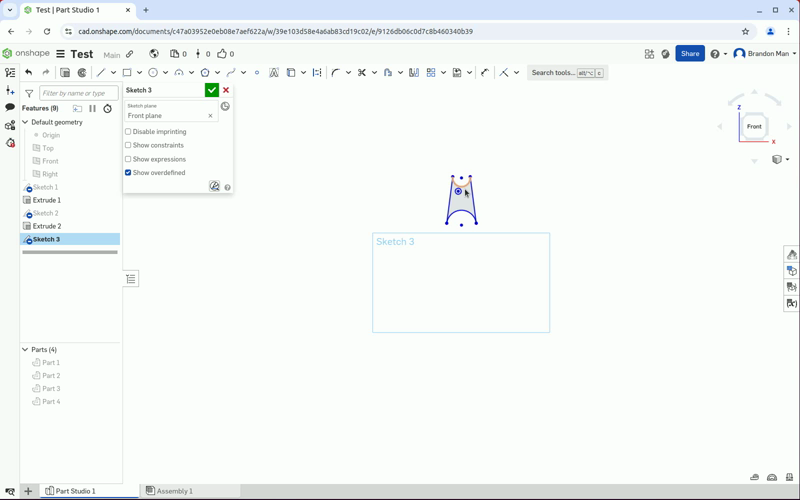
scroll(6)
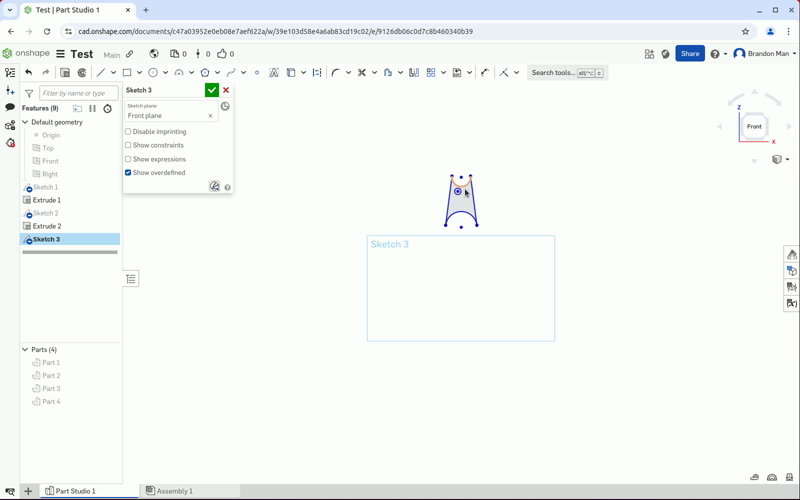
scroll(6)
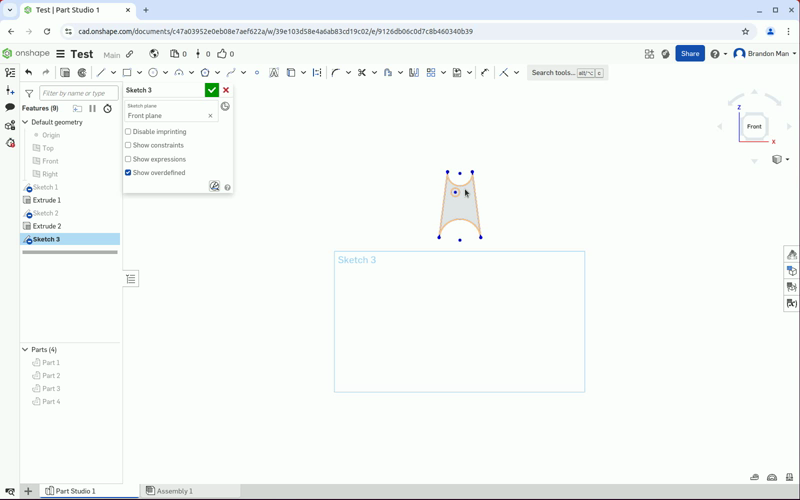
scroll(6)
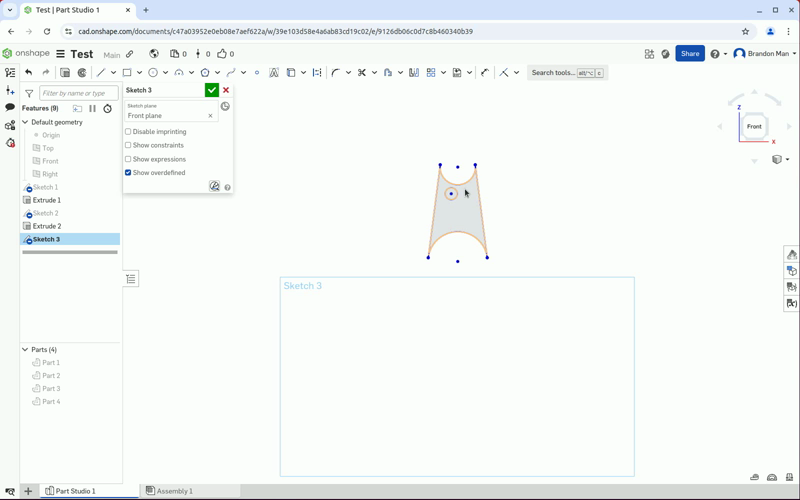
scroll(6)
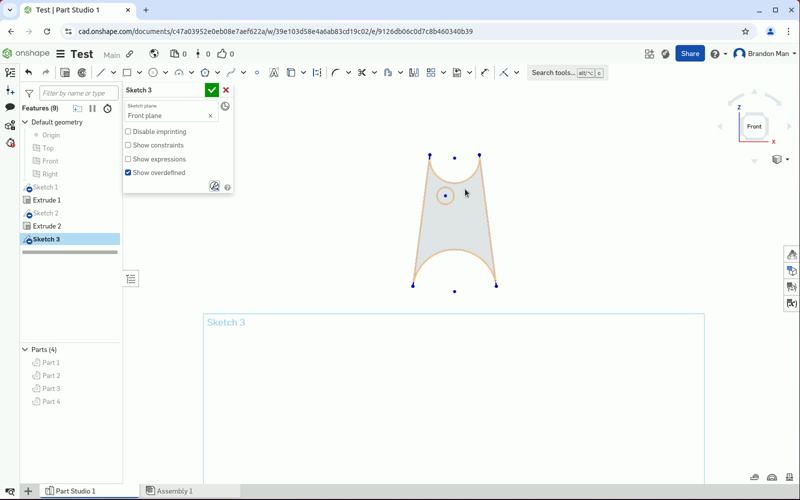
scroll(6)
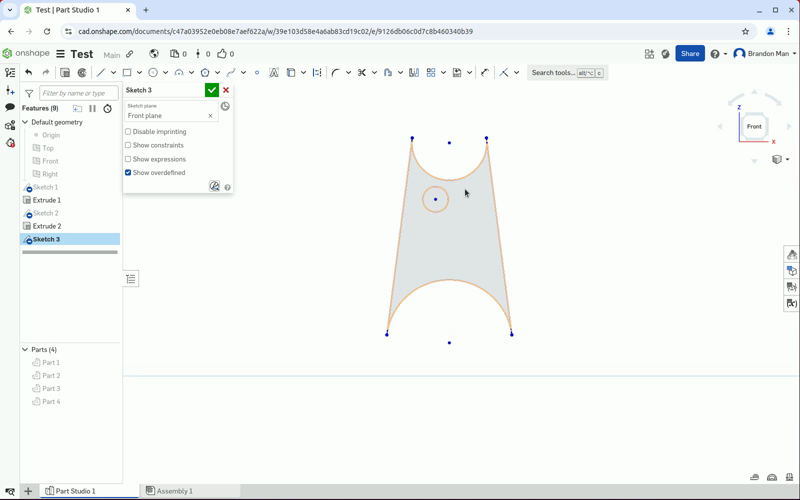
scroll(6)
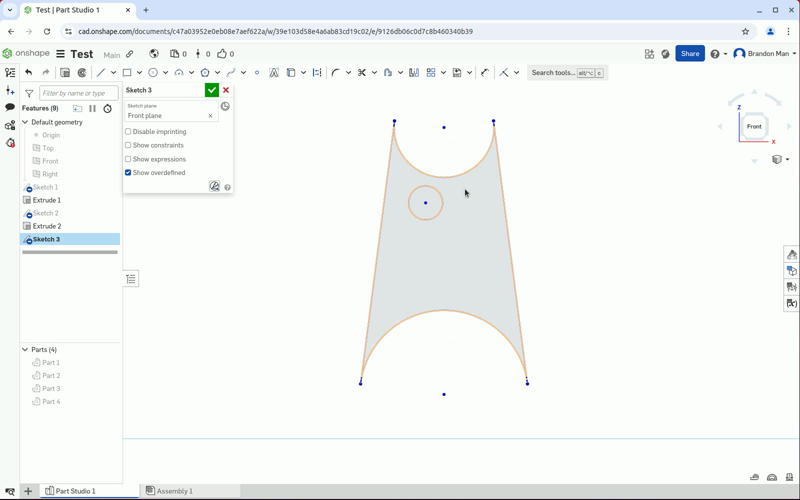
scroll(6)
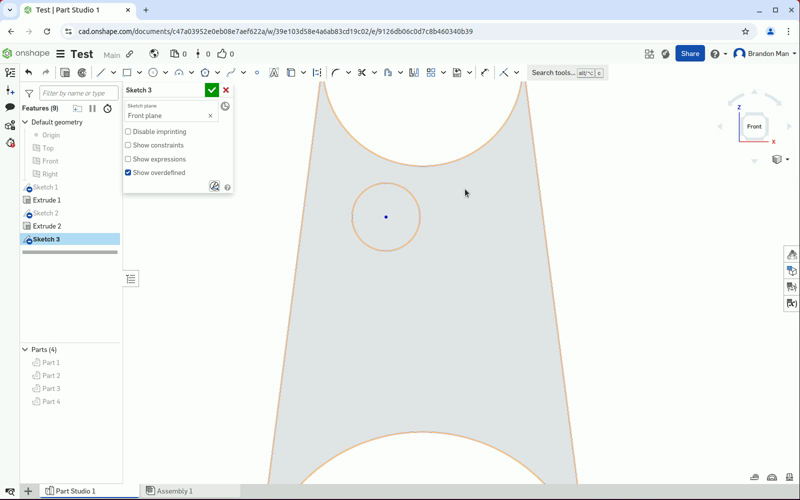
click(465, 188)
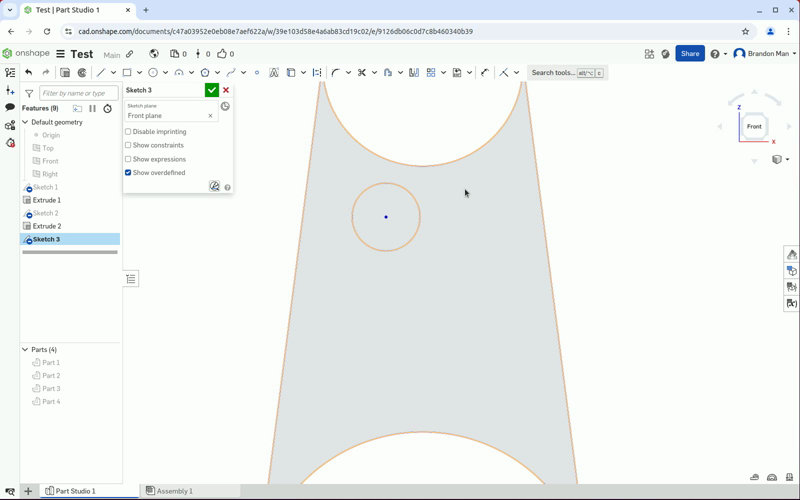
scroll(-6)
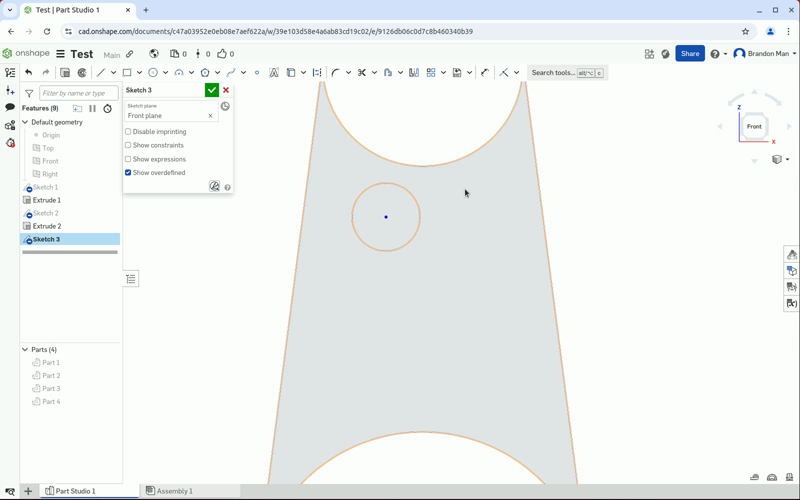
scroll(-6)
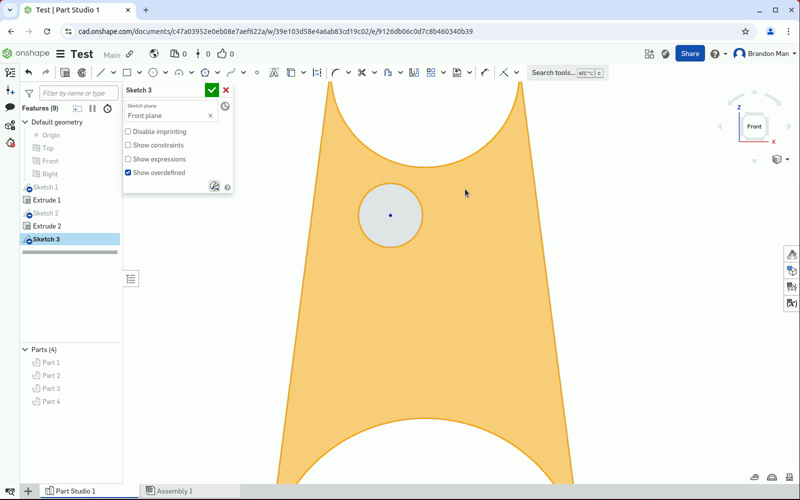
scroll(-6)
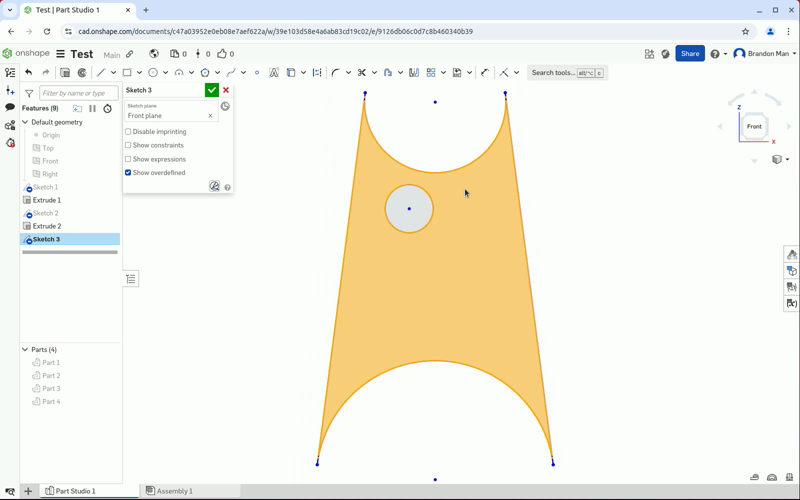
scroll(-6)
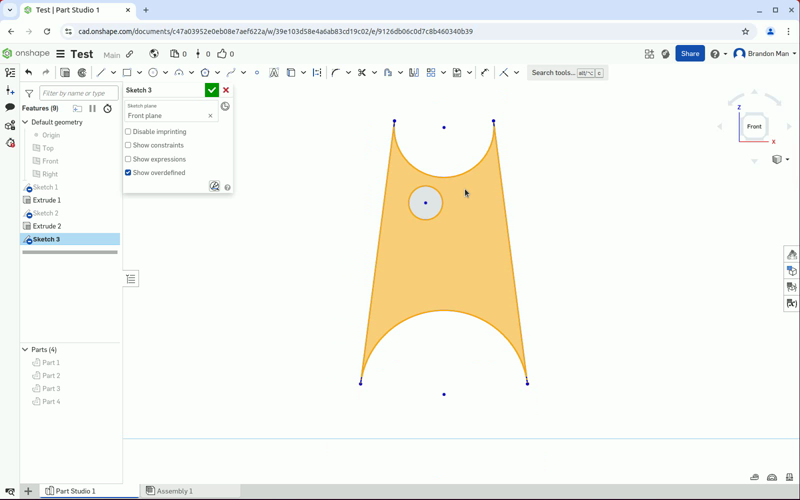
scroll(-6)
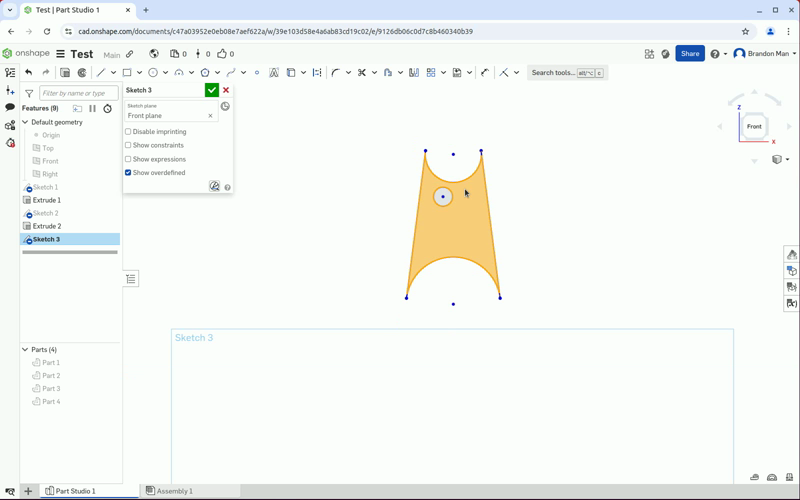
scroll(-6)
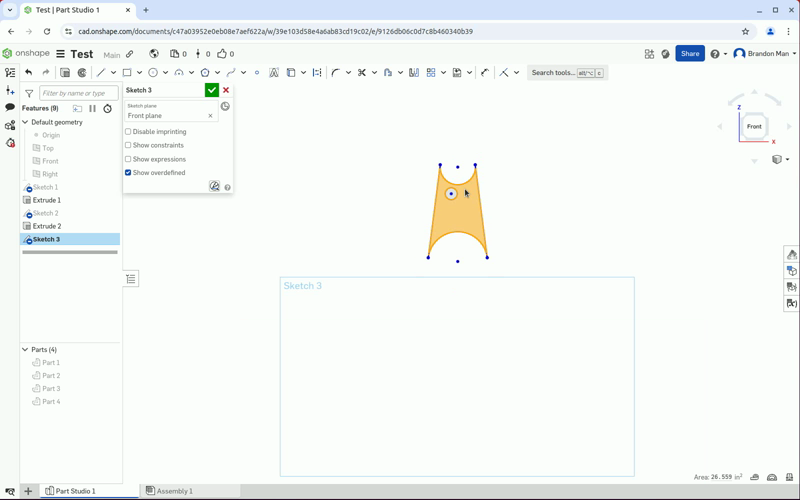
scroll(-6)
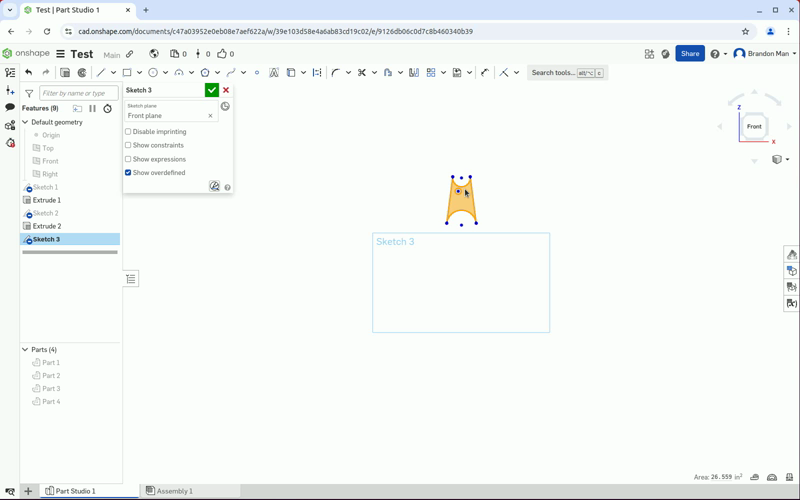
mouse_move(73, 352)
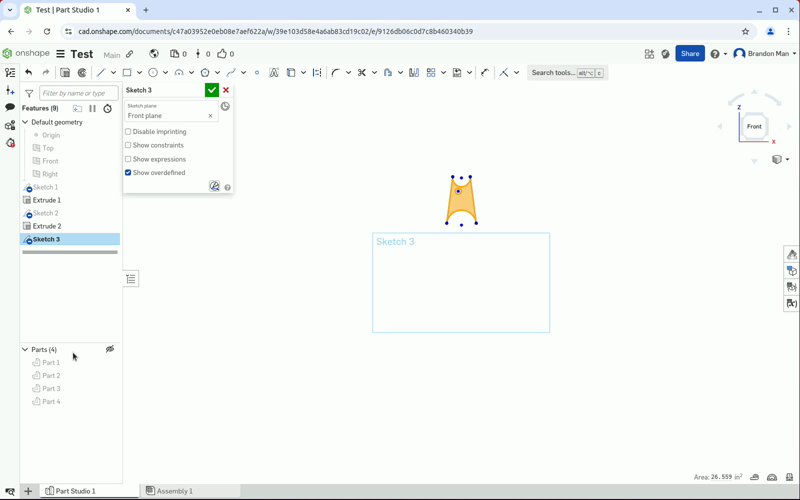
key(shift+y)
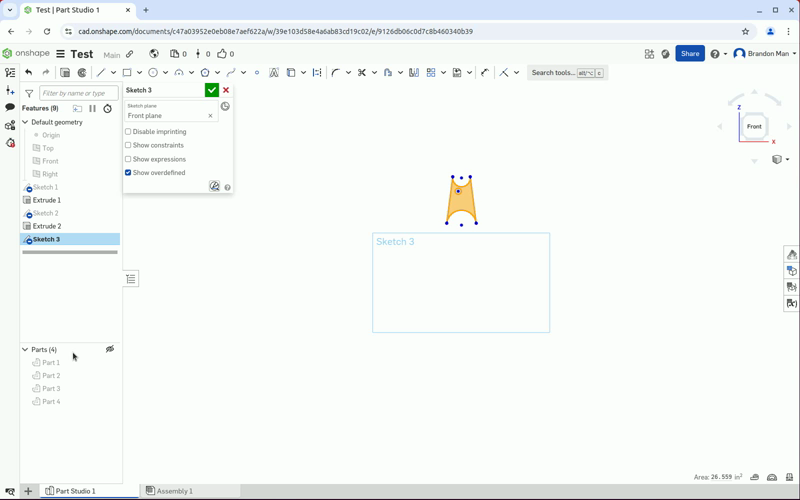
key(shift+e)
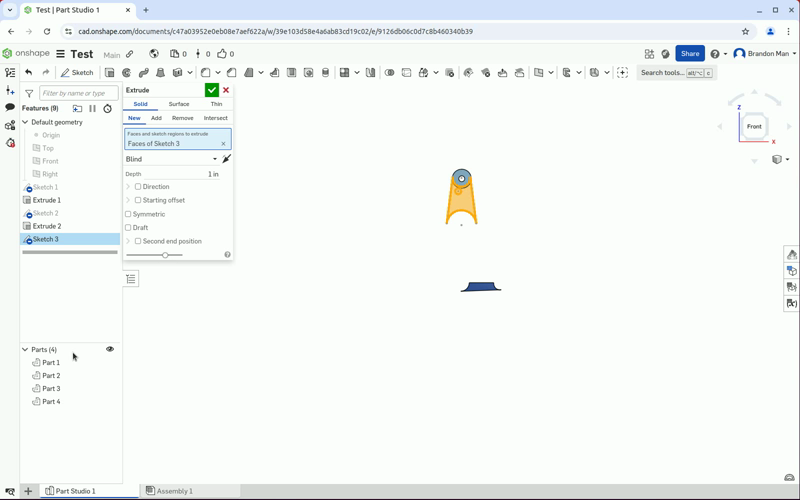
mouse_move(143, 106)
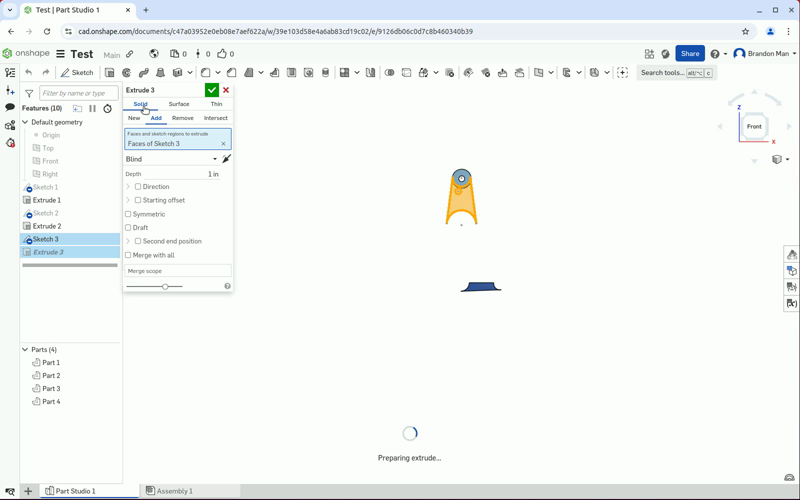
click(143, 106)
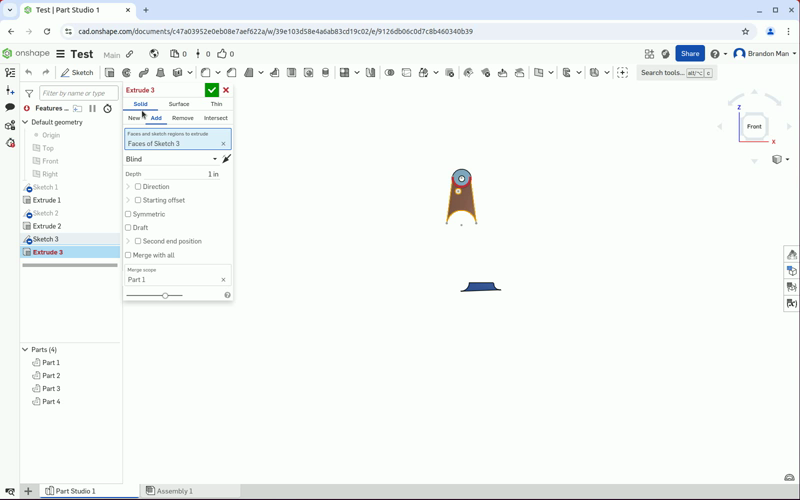
mouse_move(137, 120)
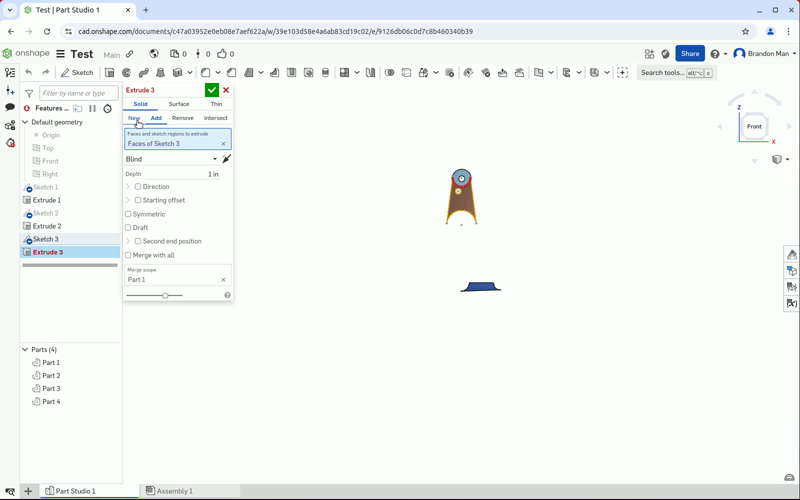
click(137, 120)
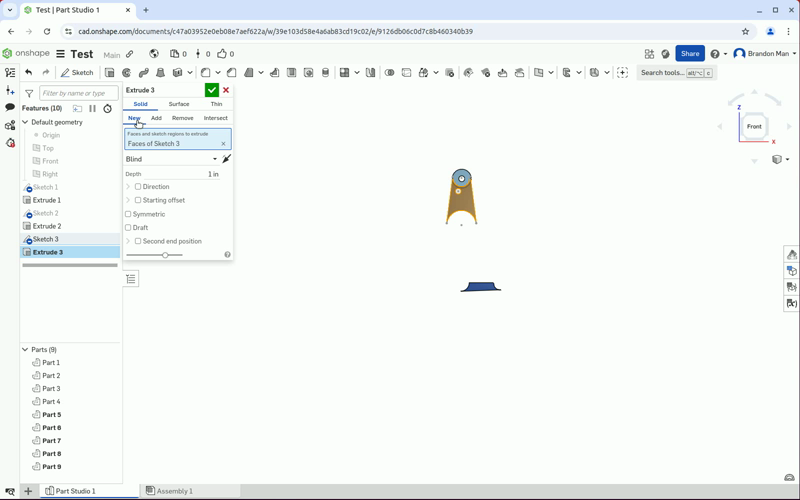
key(tab, 4)
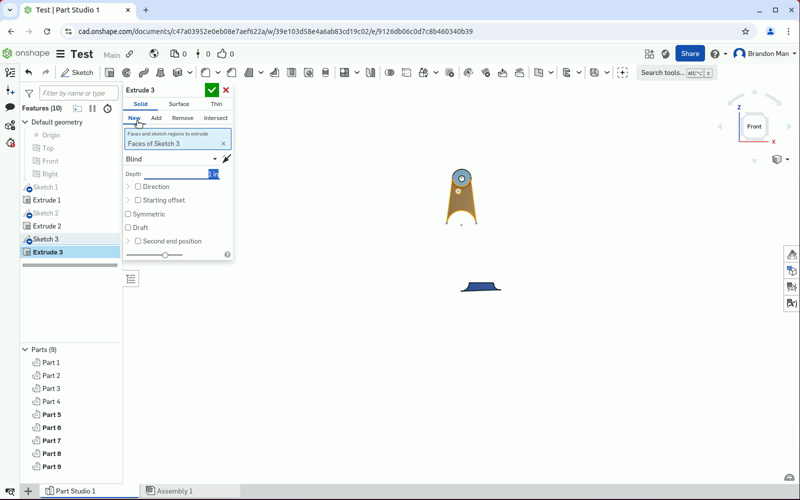
text(0.481)
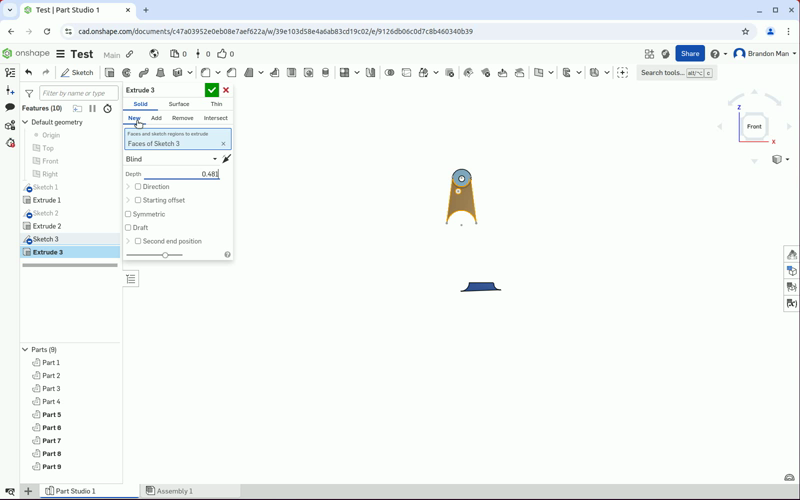
key(enter)
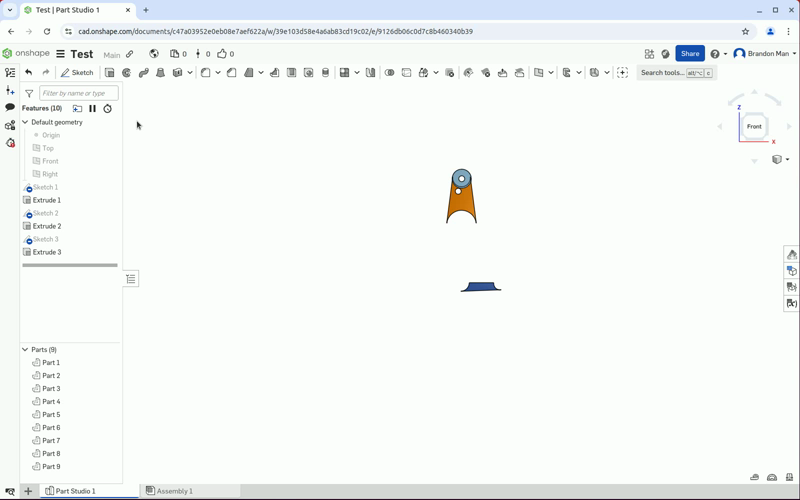
key(shift+h)
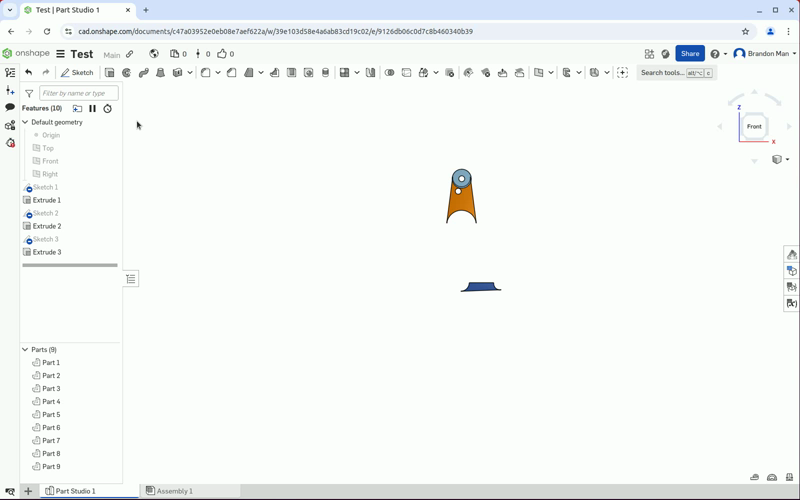
key(shift+h)
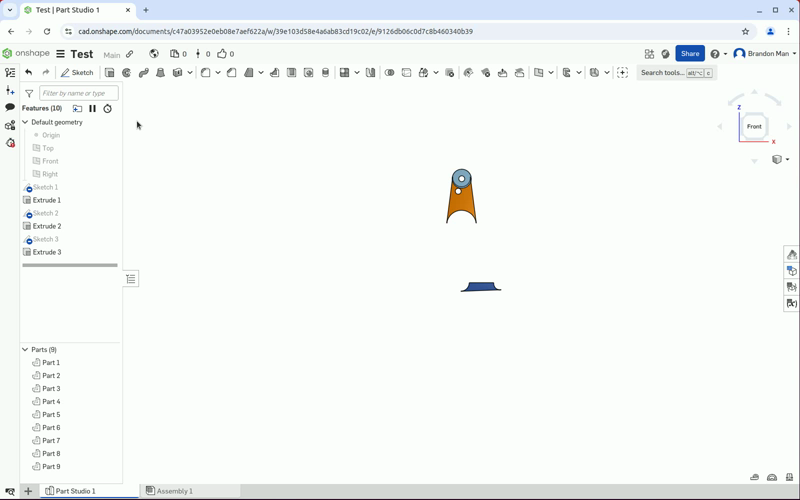
mouse_move(73, 189)
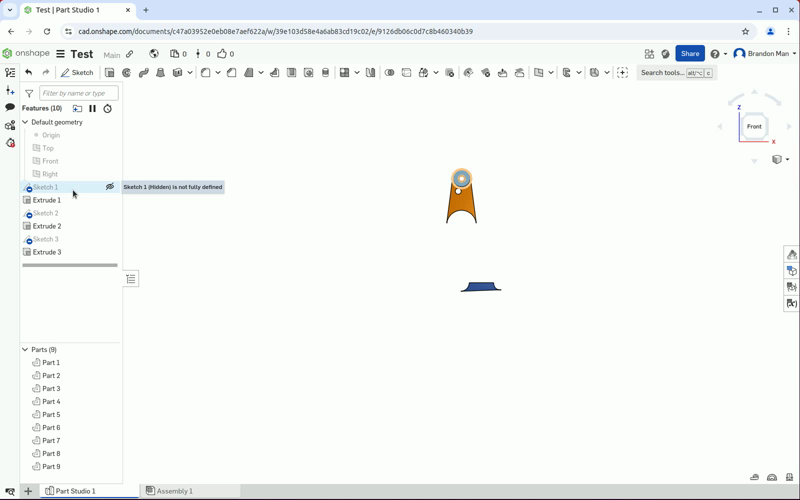
click(73, 189)
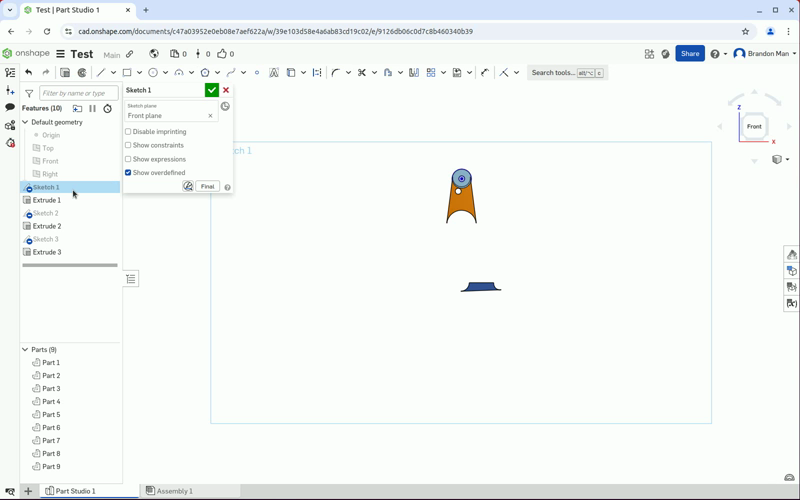
mouse_move(229, 92)
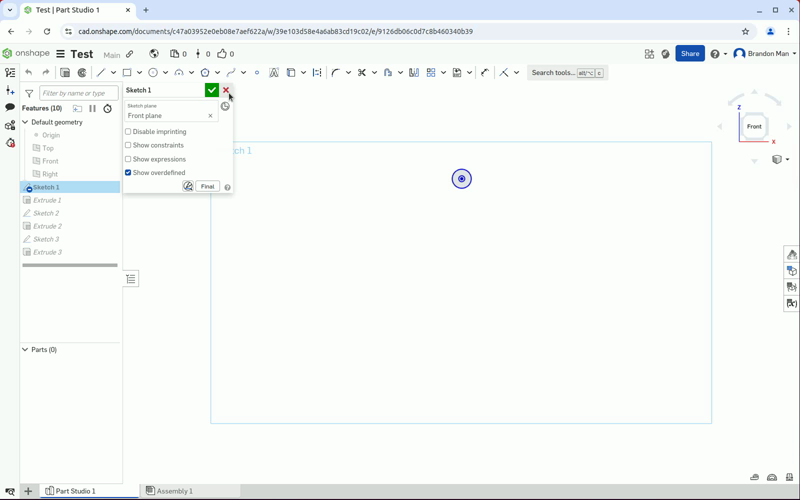
click(229, 92)
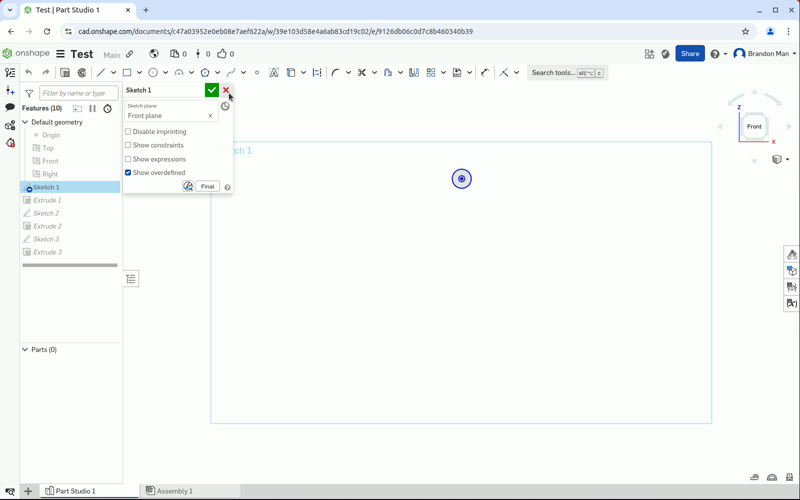
key(shift+s)
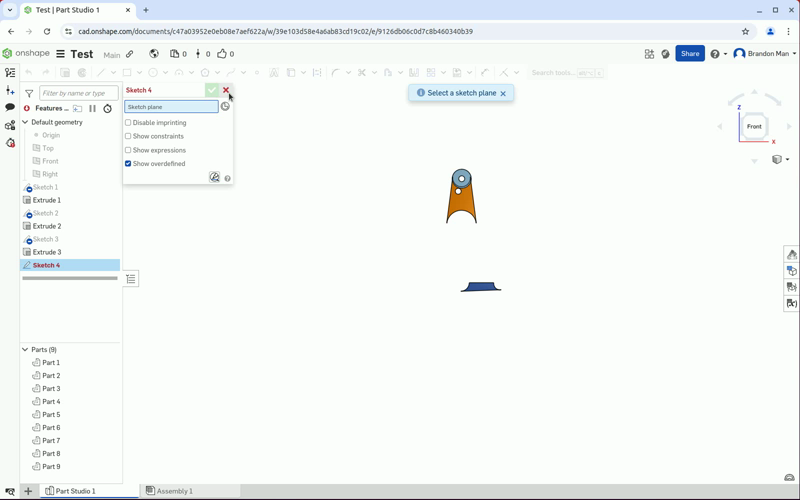
mouse_move(73, 163)
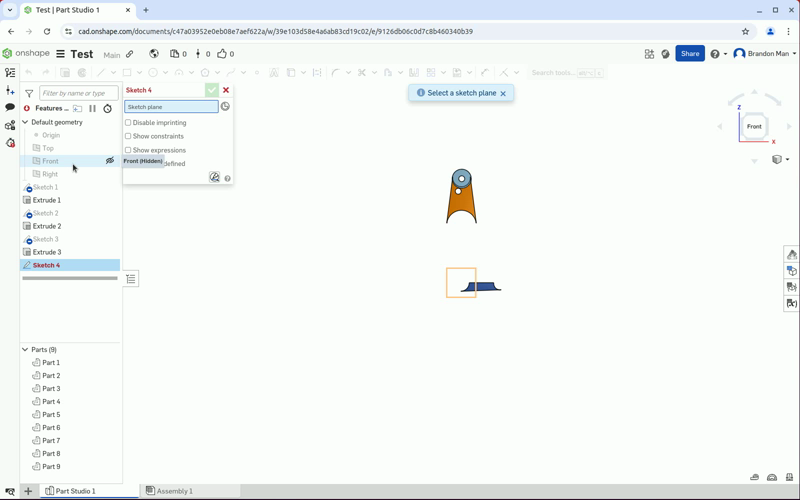
click(73, 163)
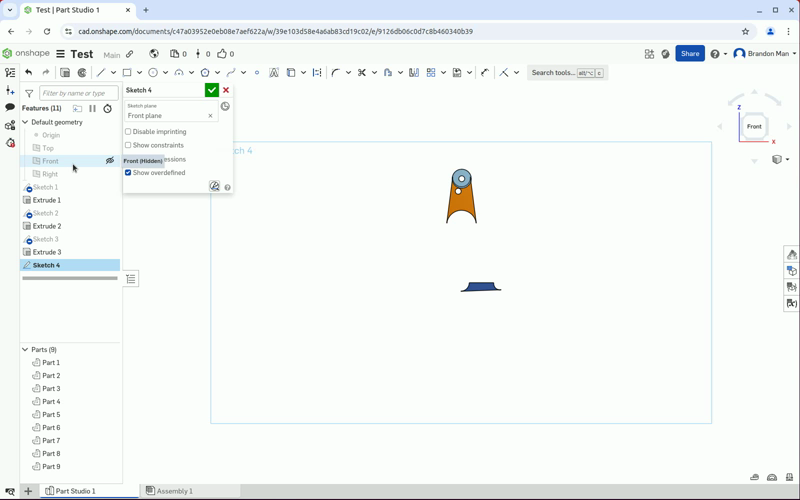
mouse_move(73, 352)
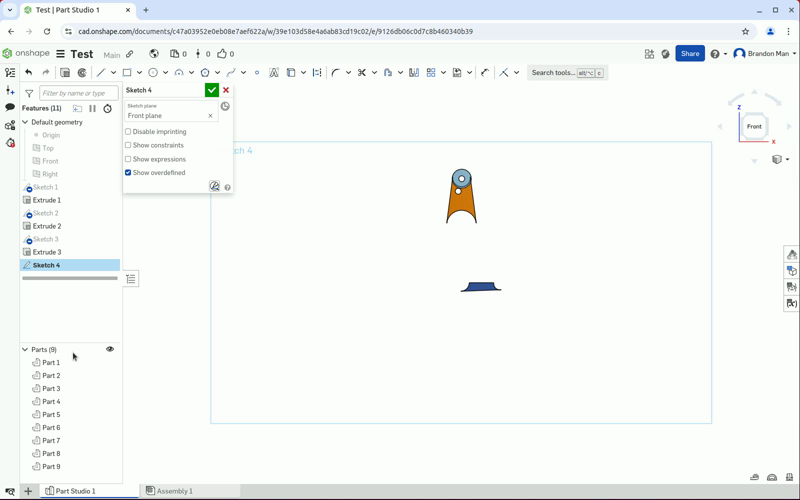
key(y)
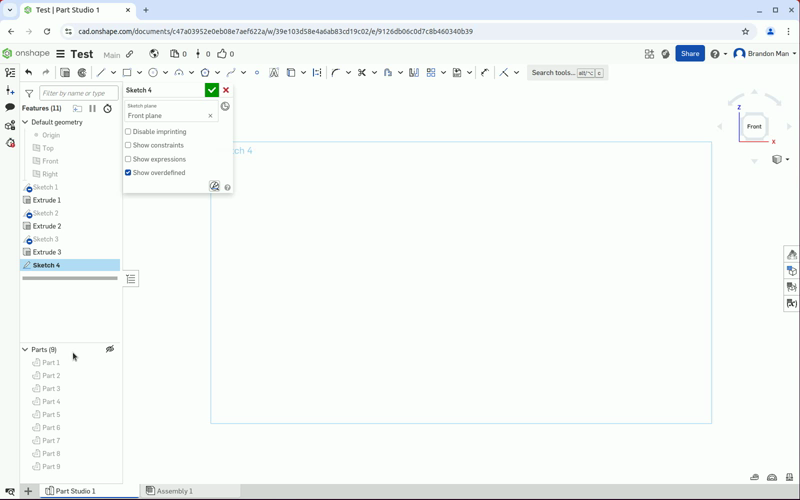
key(c)
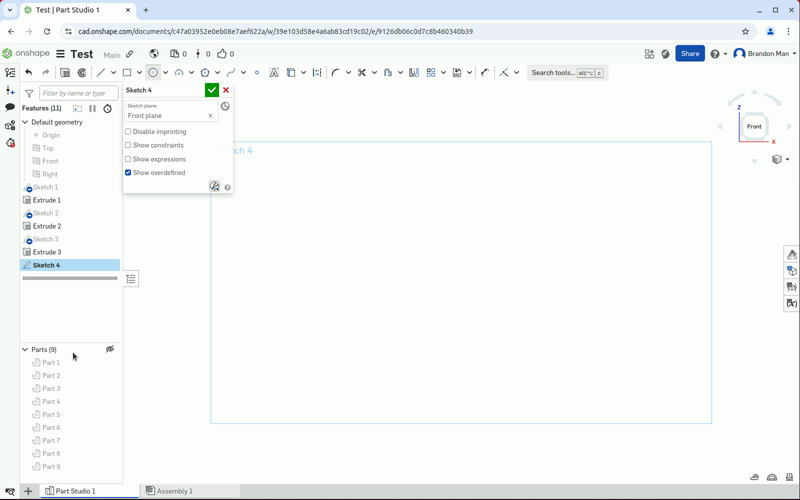
key_down(shift)
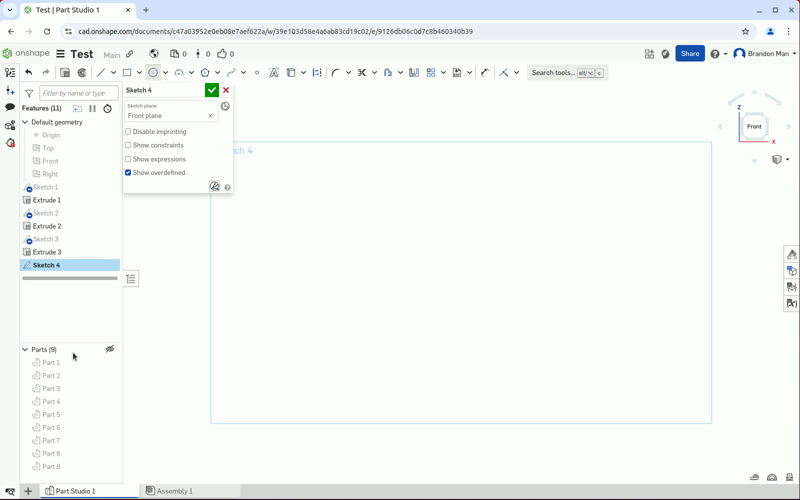
mouse_move(461, 225)
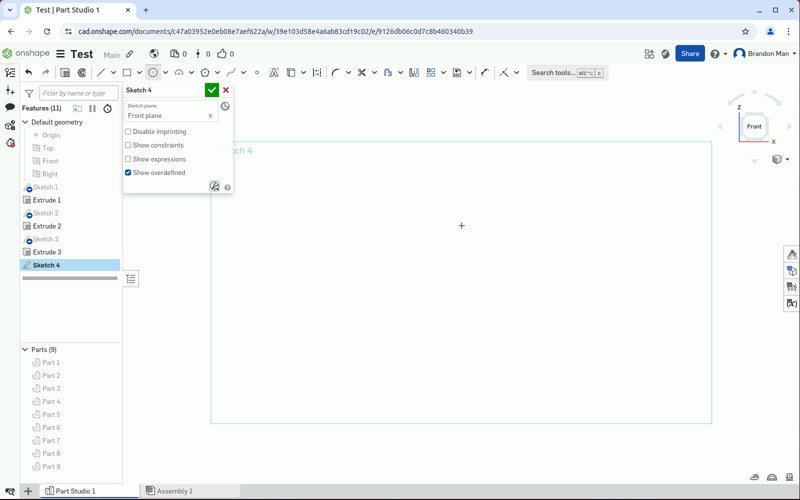
click(461, 225)
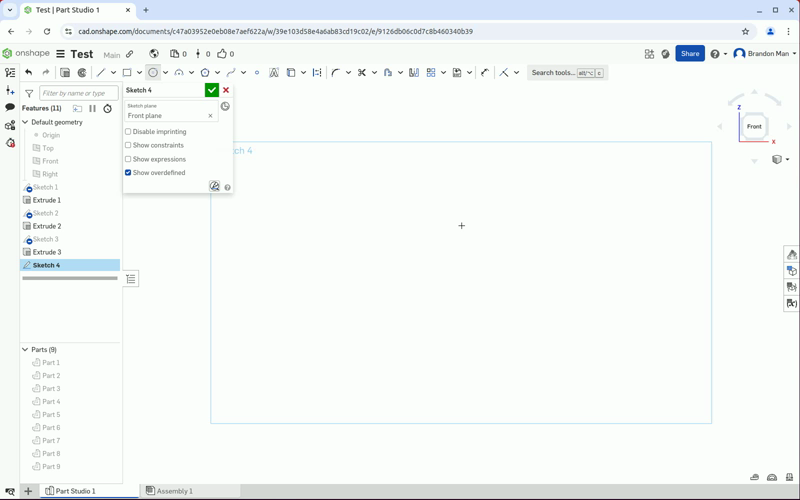
key_up(shift)
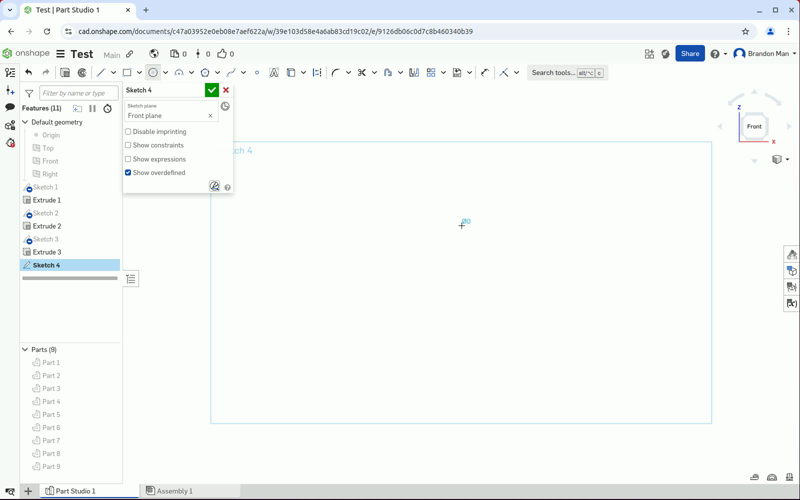
mouse_move(477, 225)
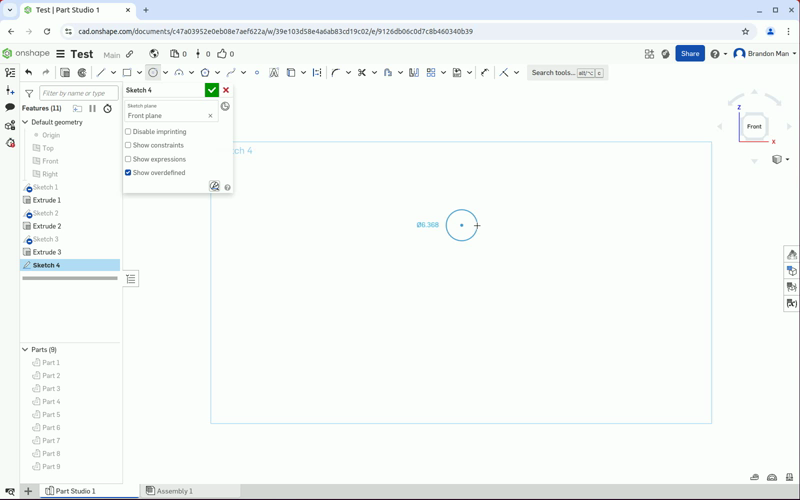
click(477, 225)
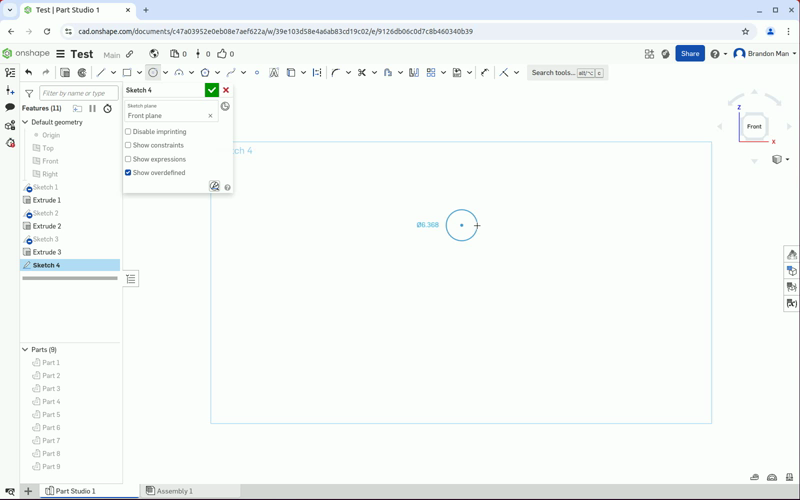
key(esc)
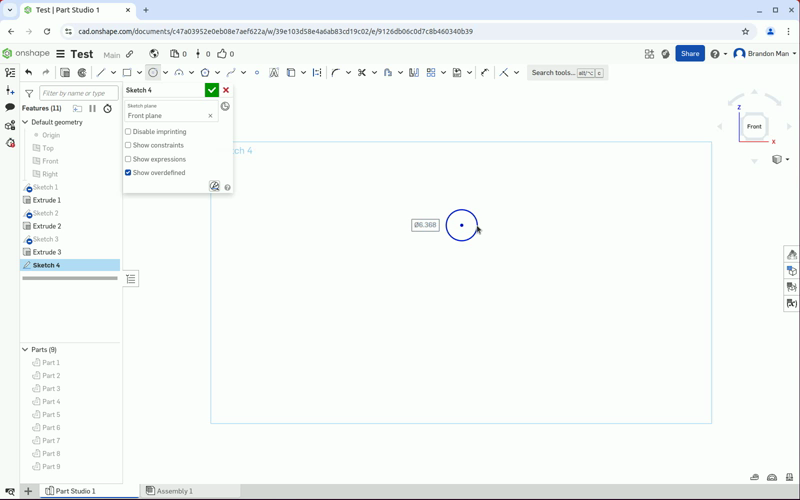
key(c)
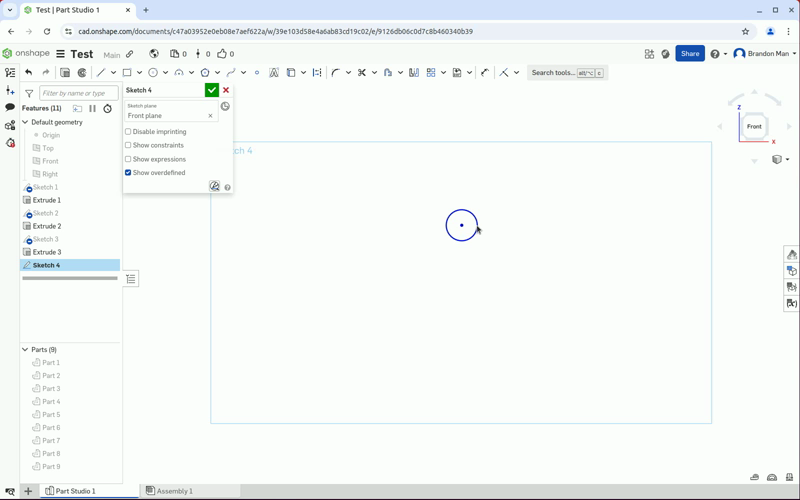
key_down(shift)
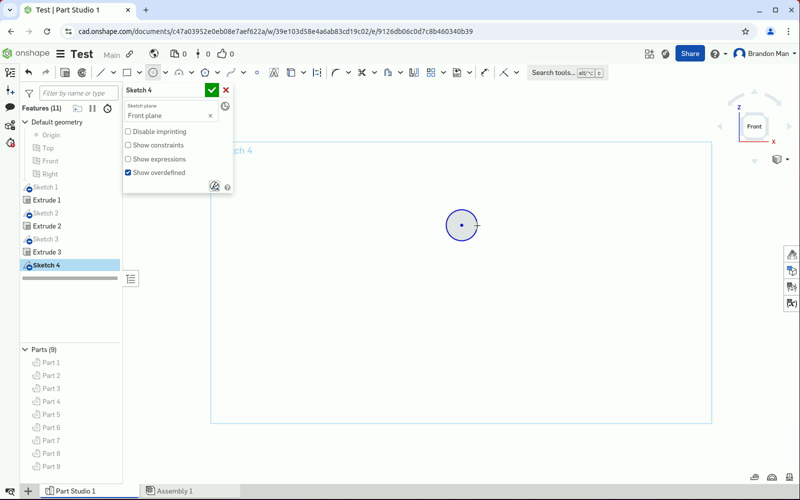
mouse_move(461, 225)
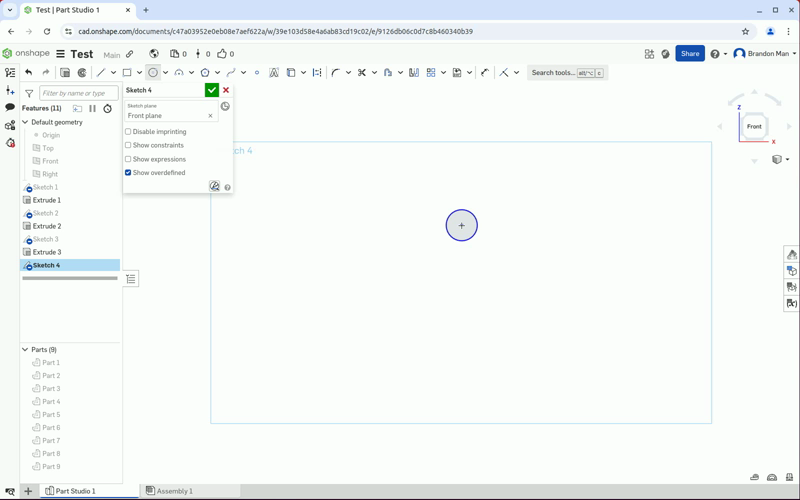
click(461, 225)
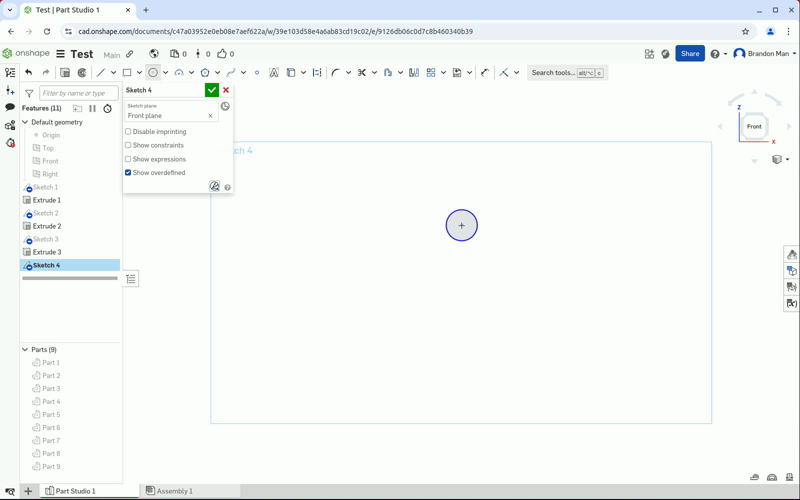
key_up(shift)
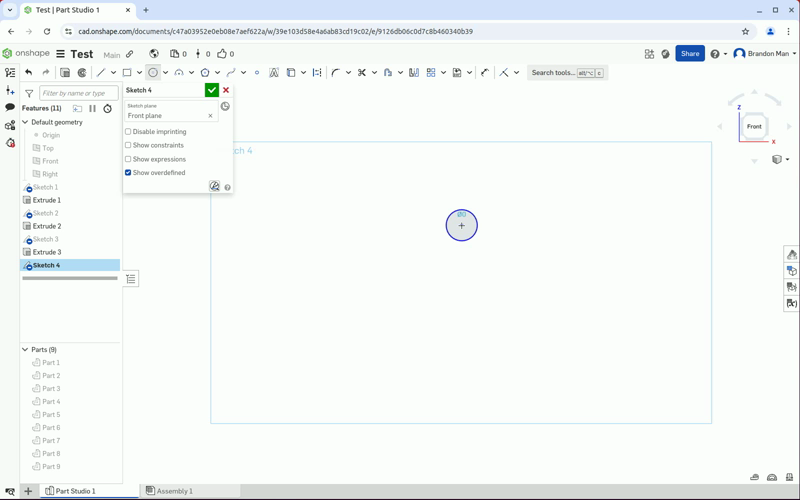
mouse_move(465, 225)
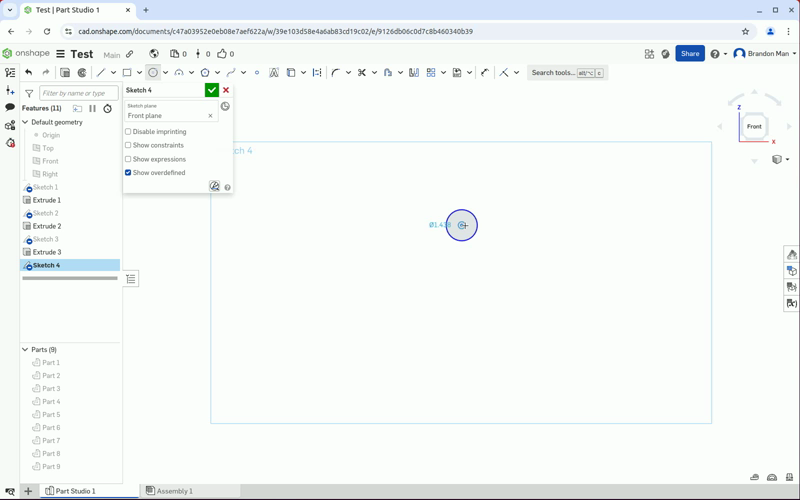
scroll(6)
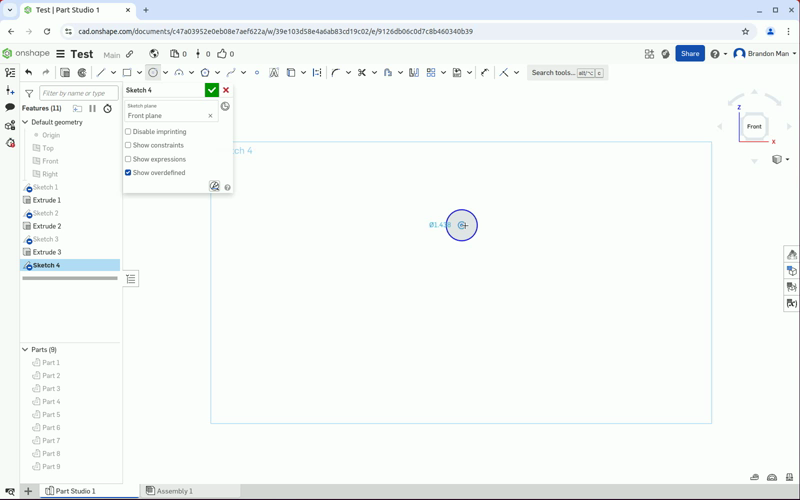
scroll(6)
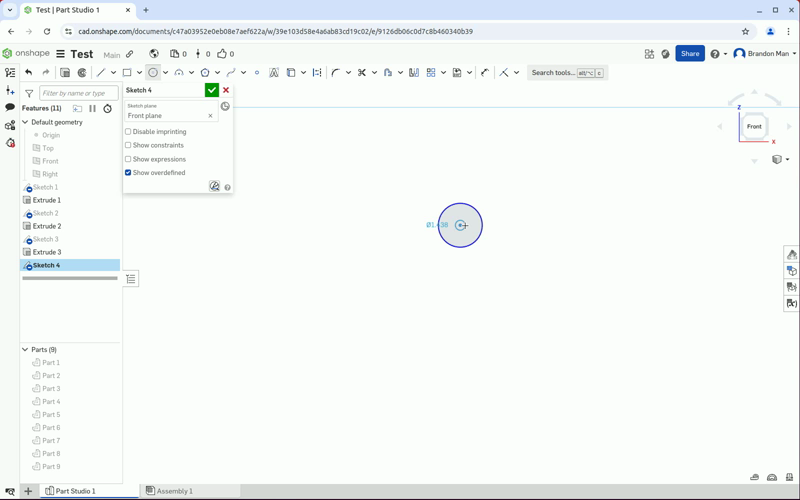
scroll(6)
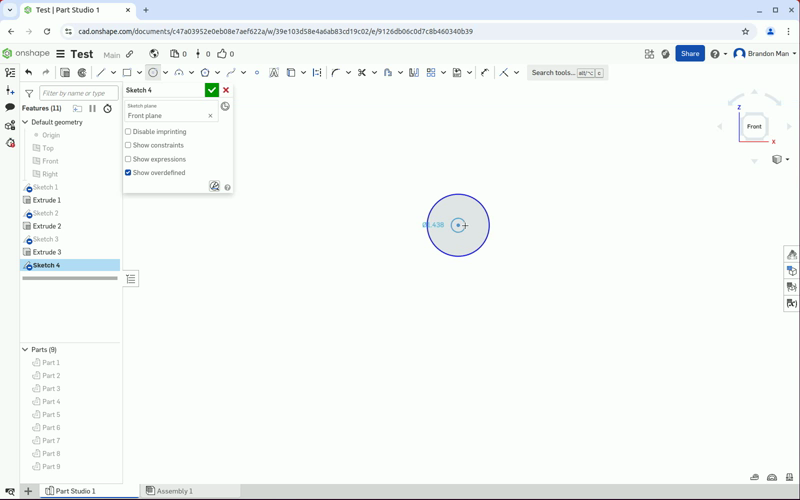
scroll(6)
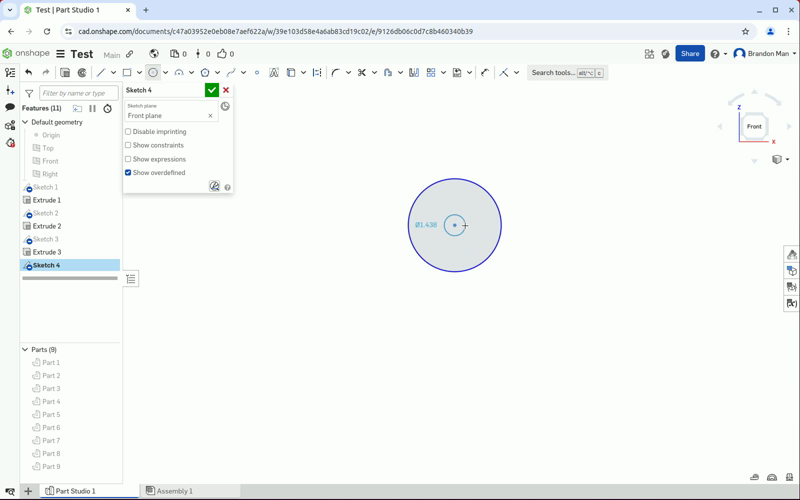
scroll(6)
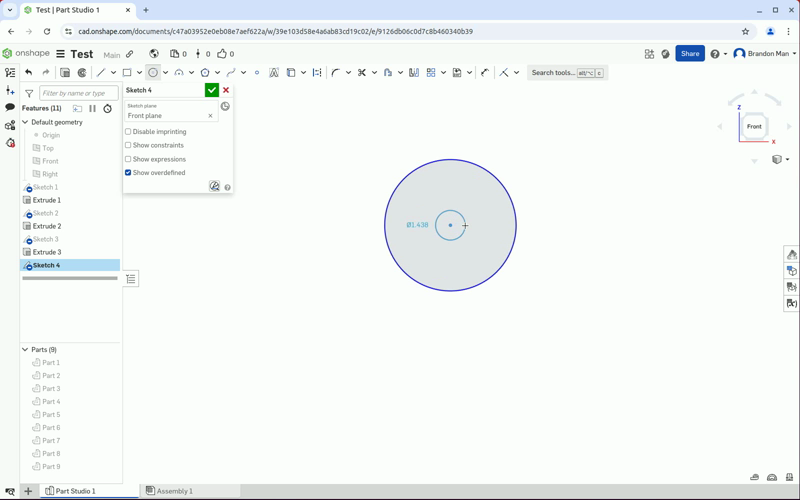
scroll(6)
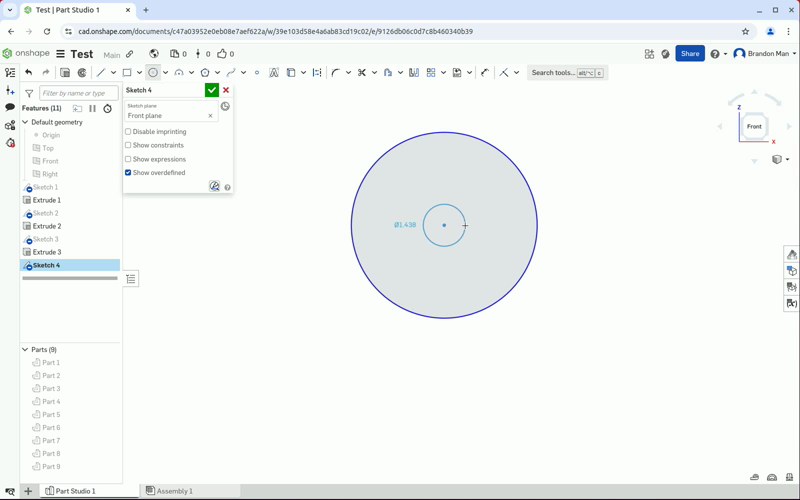
scroll(6)
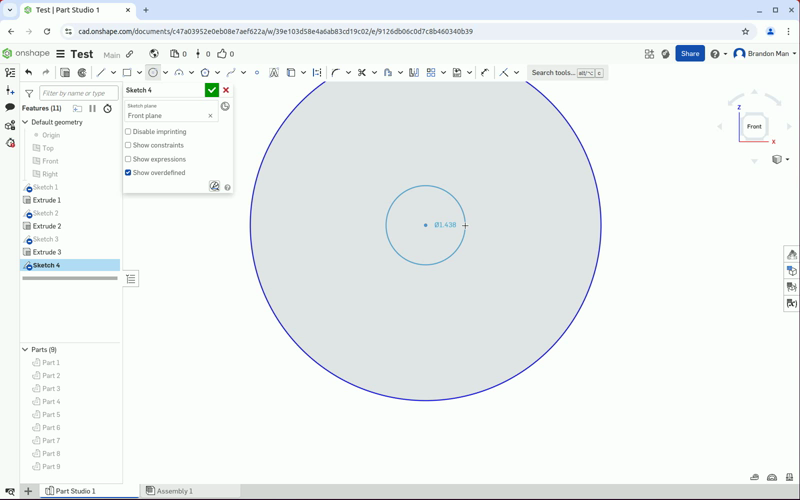
click(465, 225)
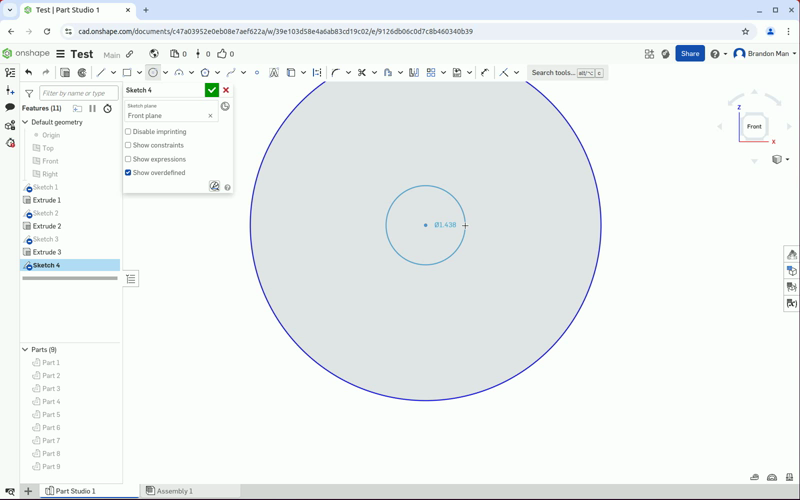
scroll(-6)
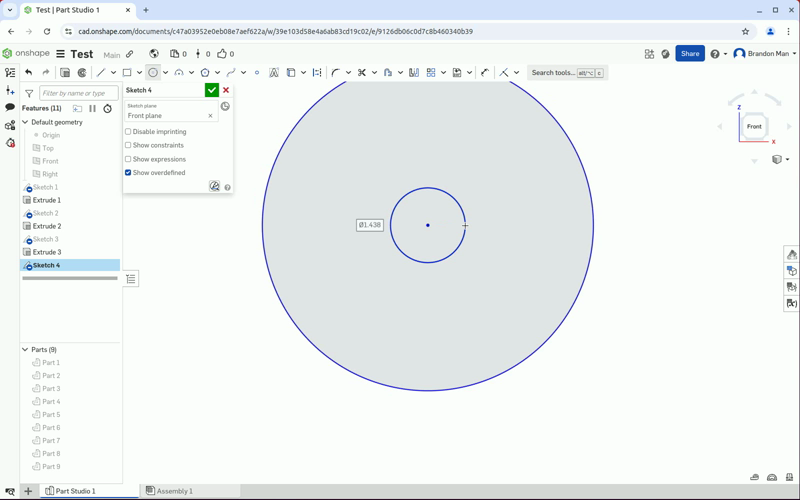
scroll(-6)
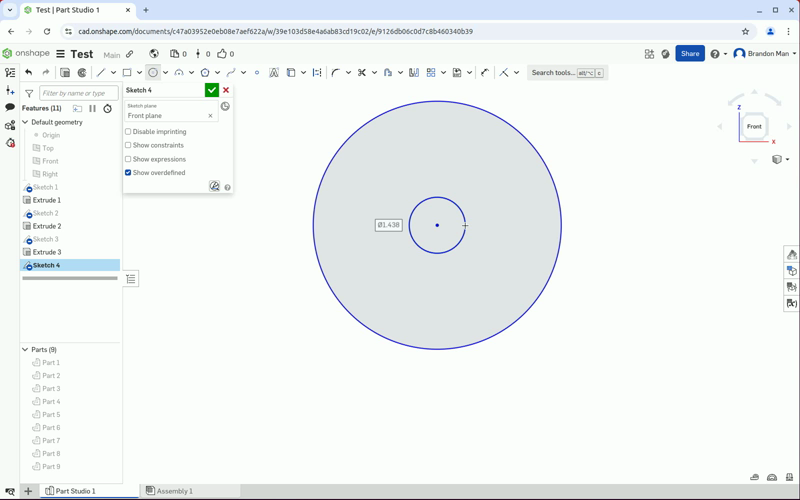
scroll(-6)
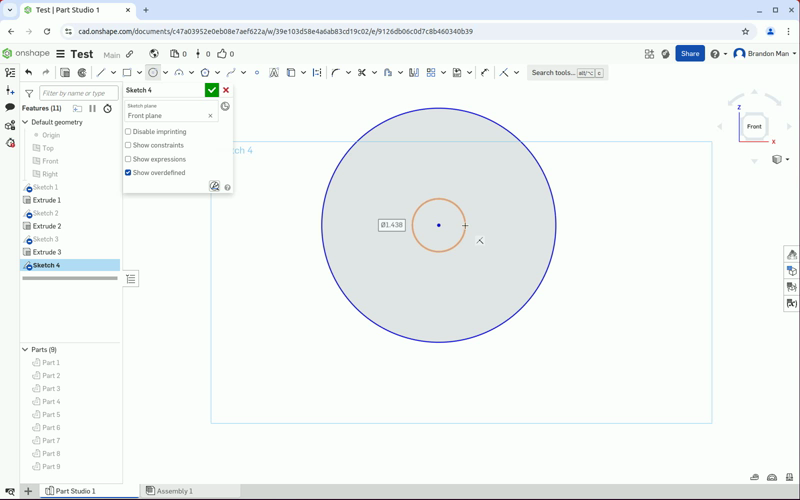
scroll(-6)
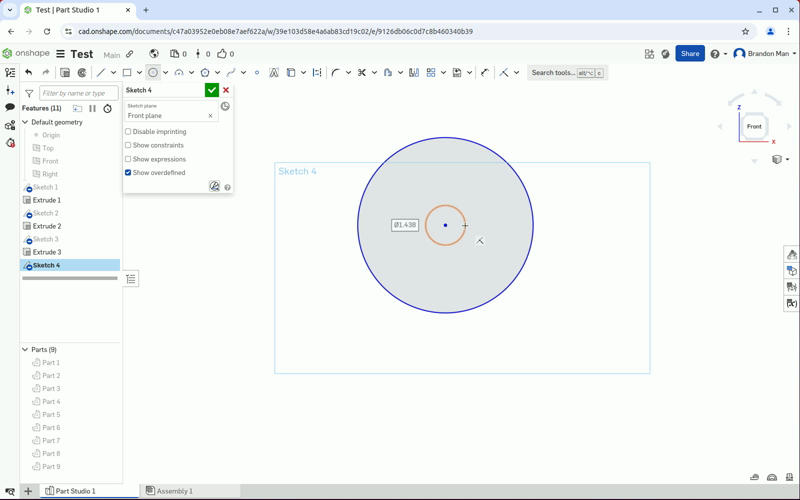
scroll(-6)
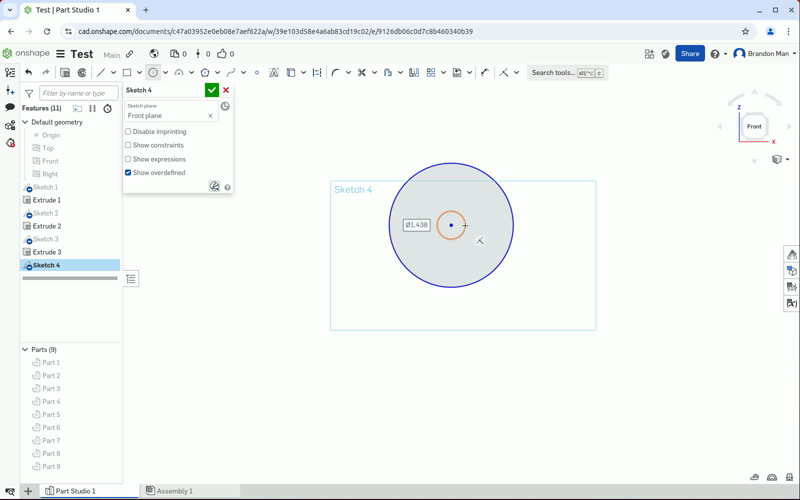
scroll(-6)
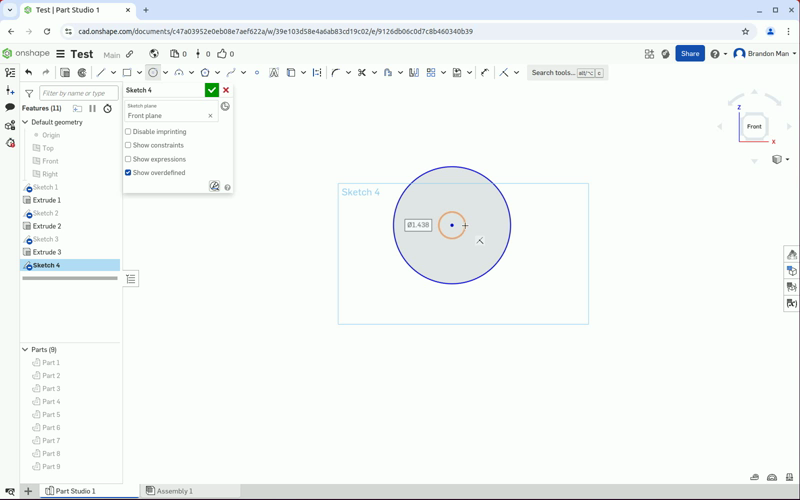
scroll(-6)
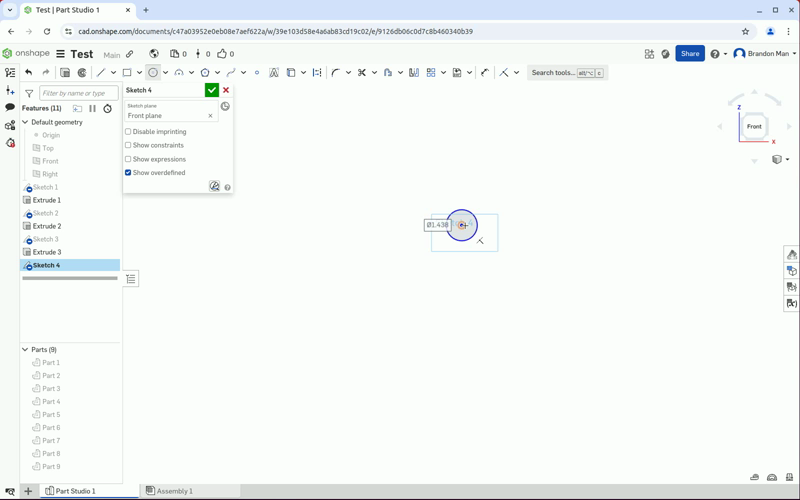
key(esc)
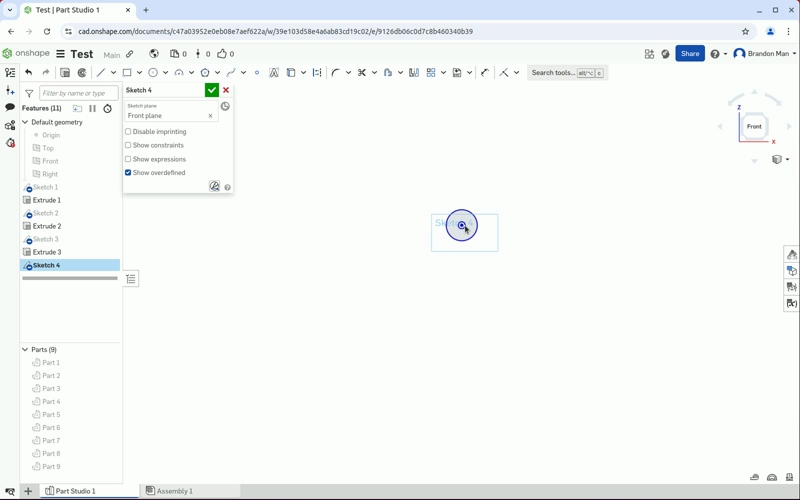
mouse_move(458, 231)
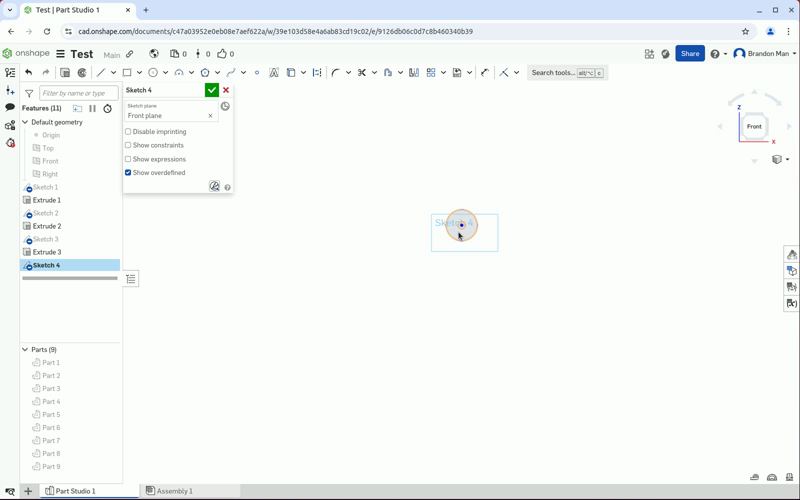
scroll(6)
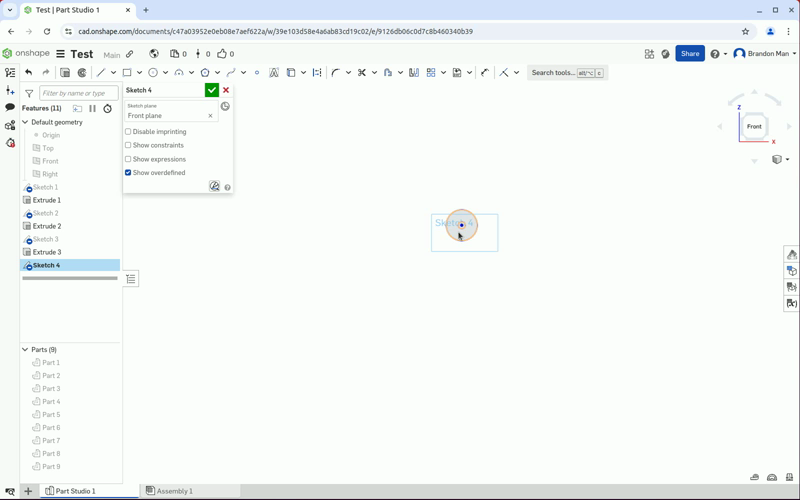
scroll(6)
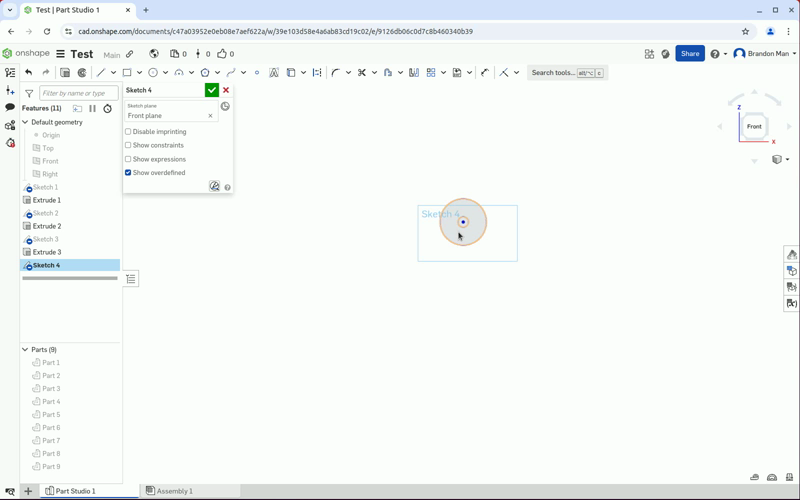
scroll(6)
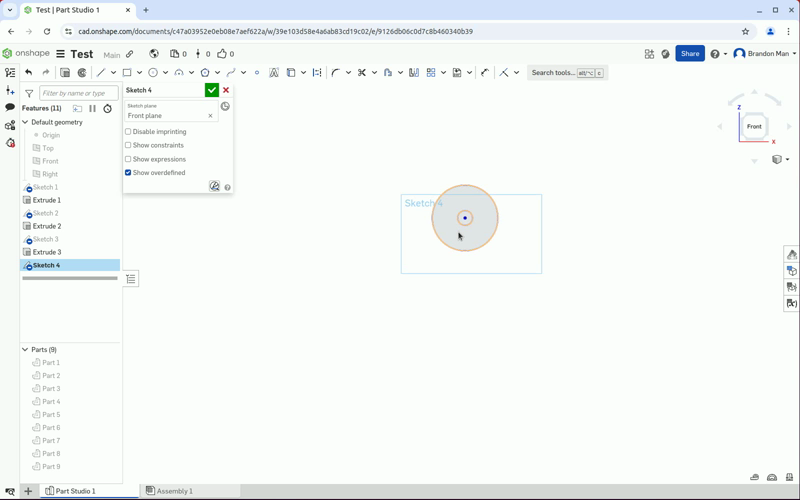
scroll(6)
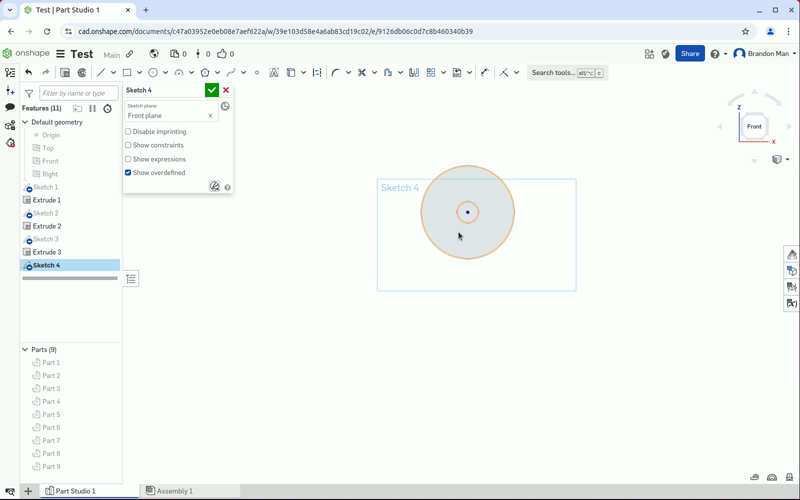
scroll(6)
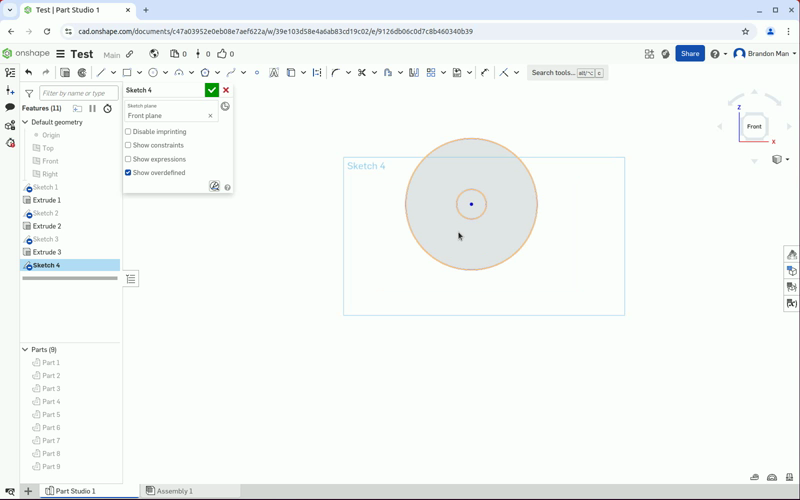
scroll(6)
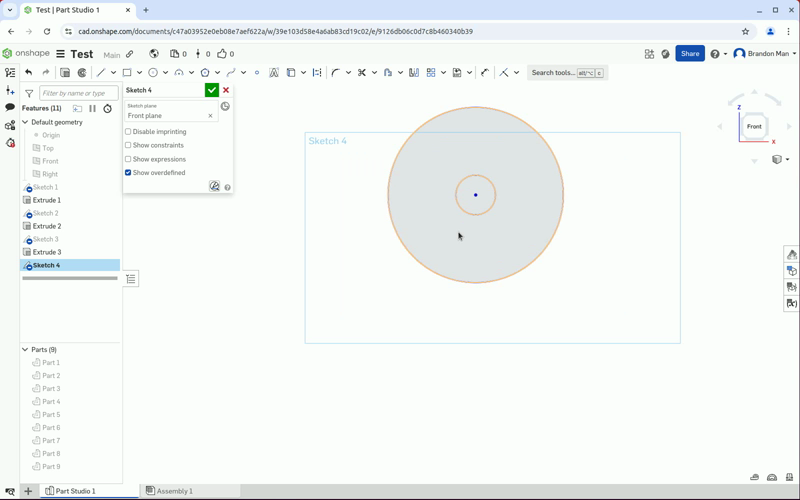
scroll(6)
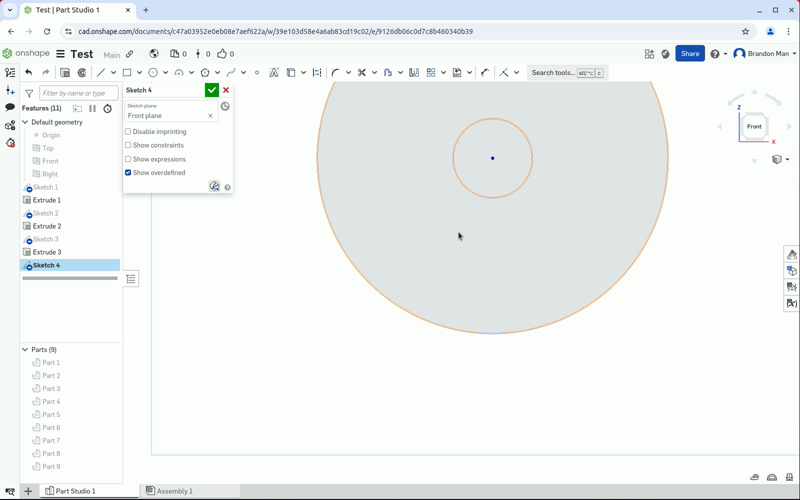
click(458, 231)
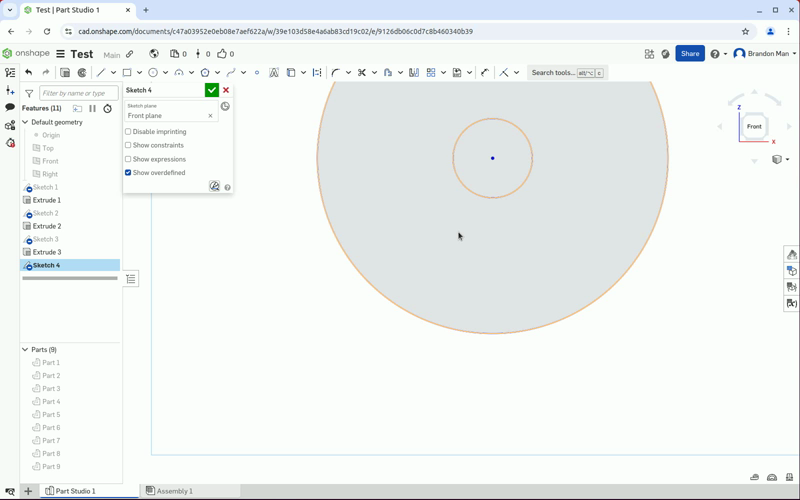
scroll(-6)
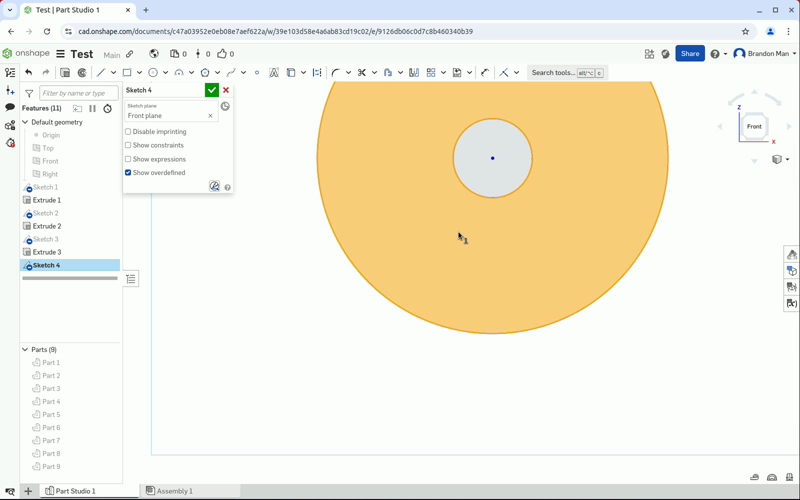
scroll(-6)
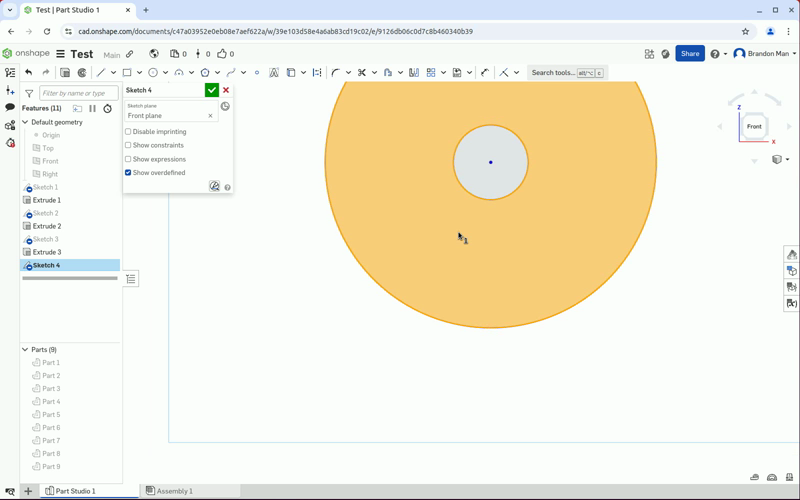
scroll(-6)
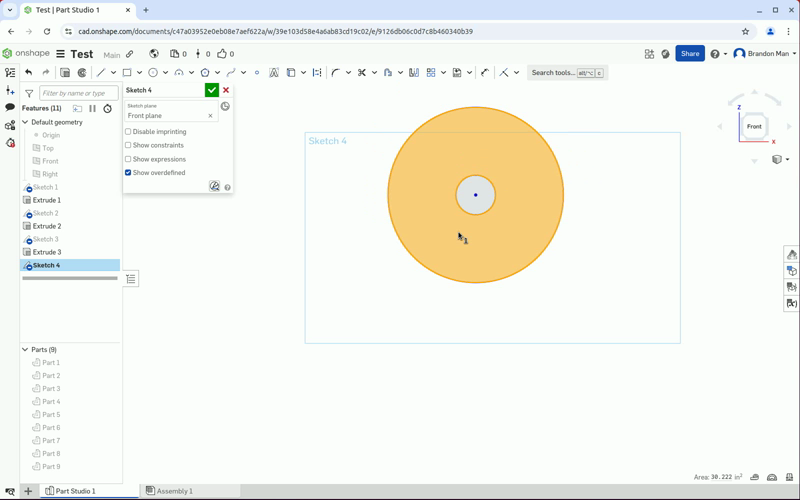
scroll(-6)
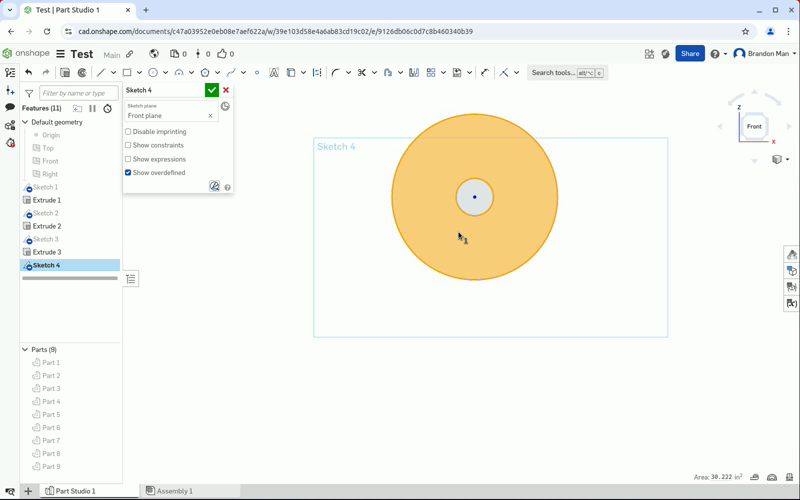
scroll(-6)
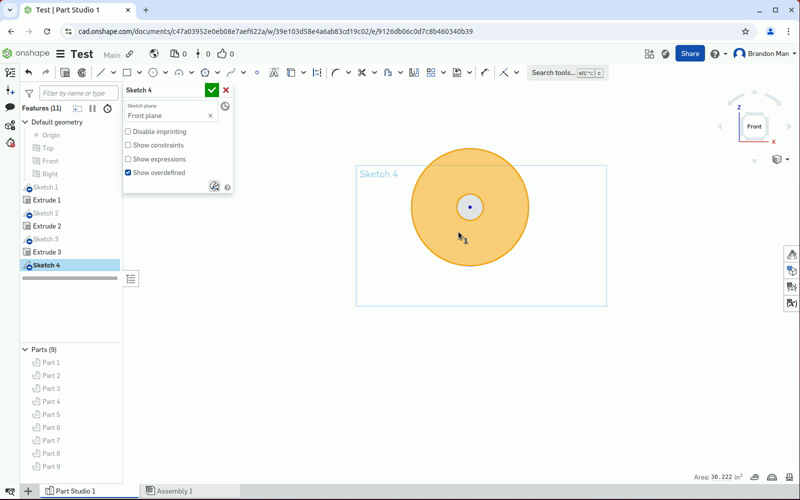
scroll(-6)
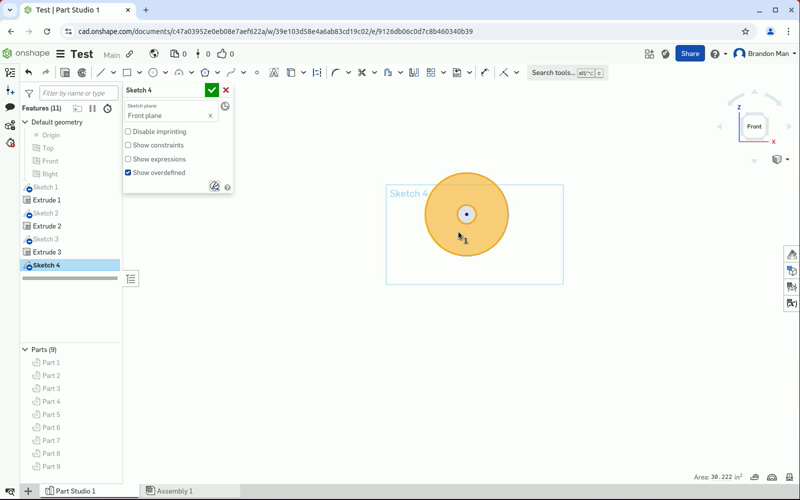
scroll(-6)
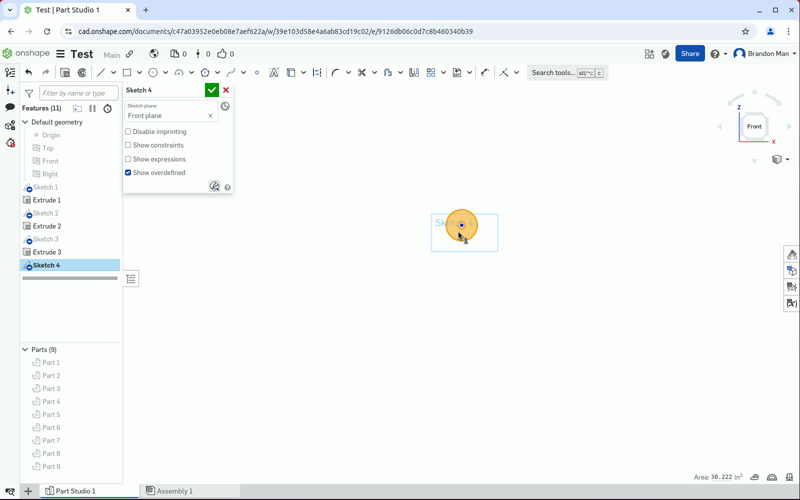
mouse_move(73, 352)
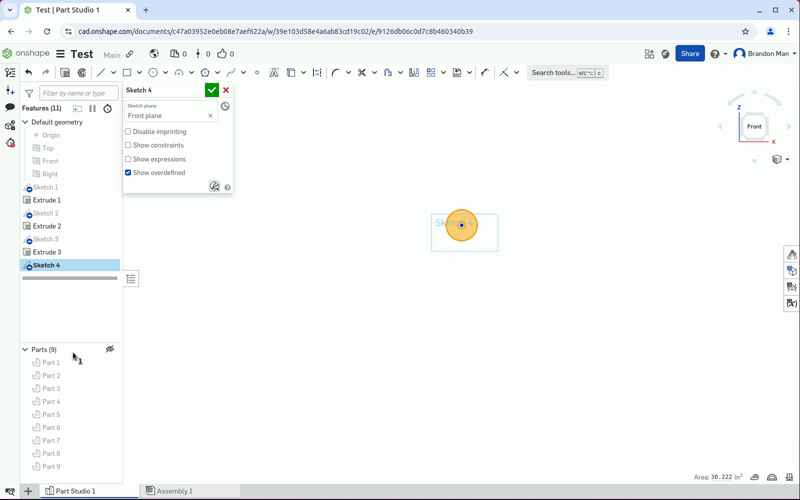
key(shift+y)
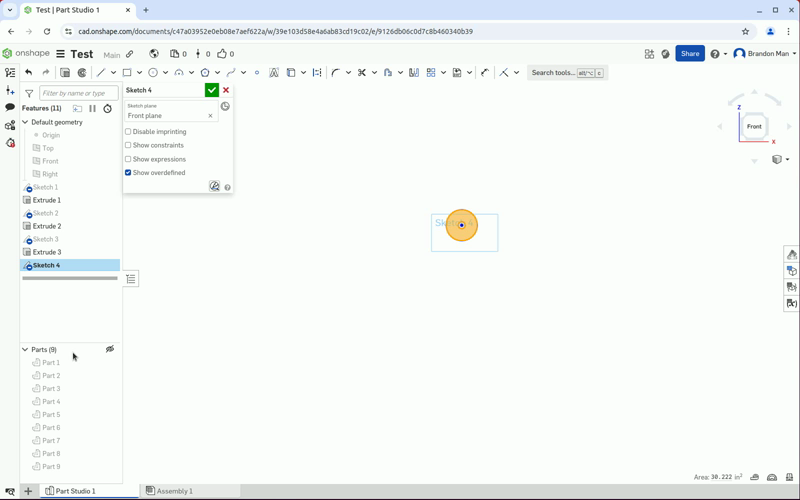
key(shift+e)
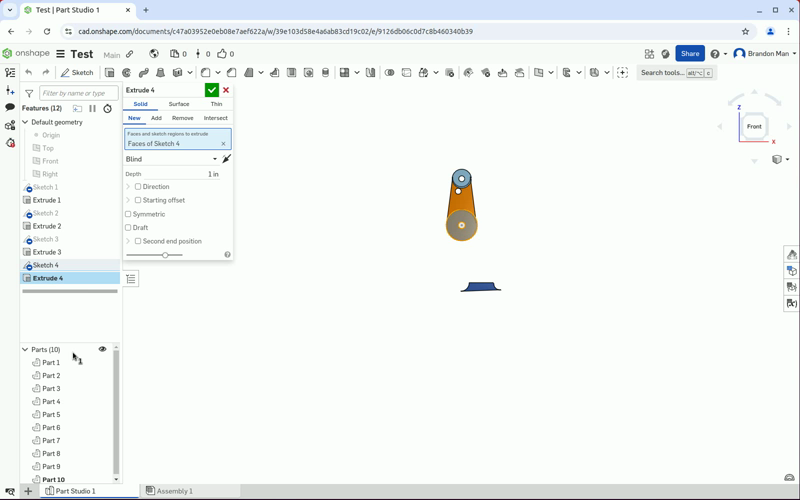
mouse_move(143, 106)
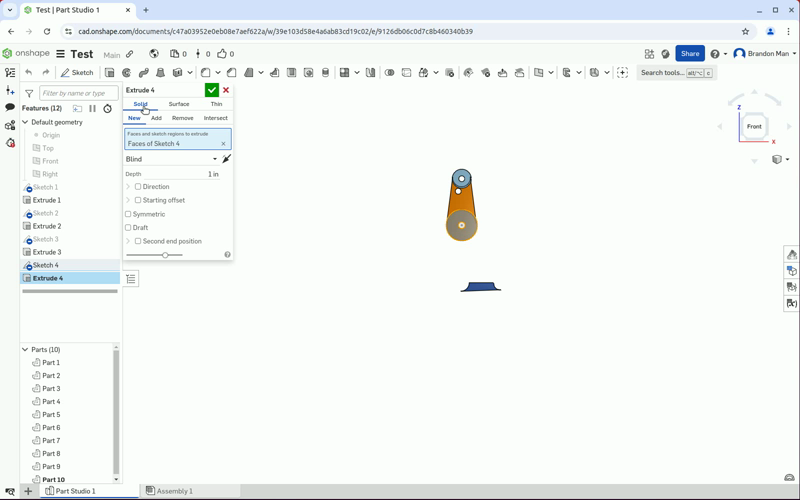
click(143, 106)
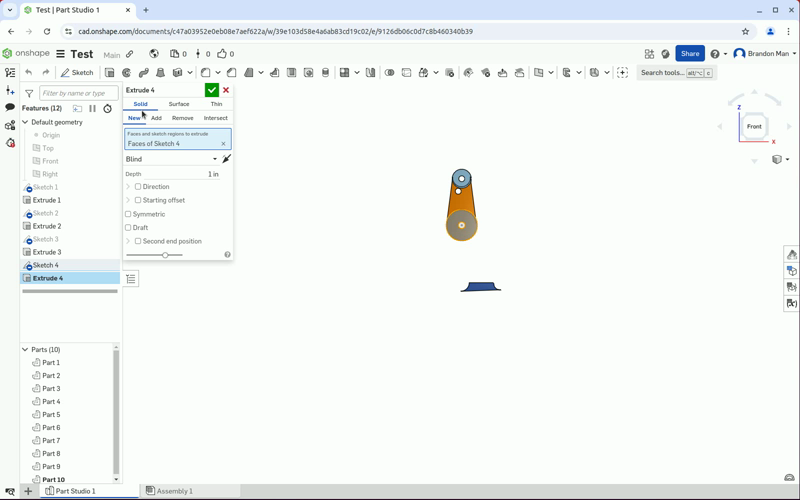
mouse_move(137, 120)
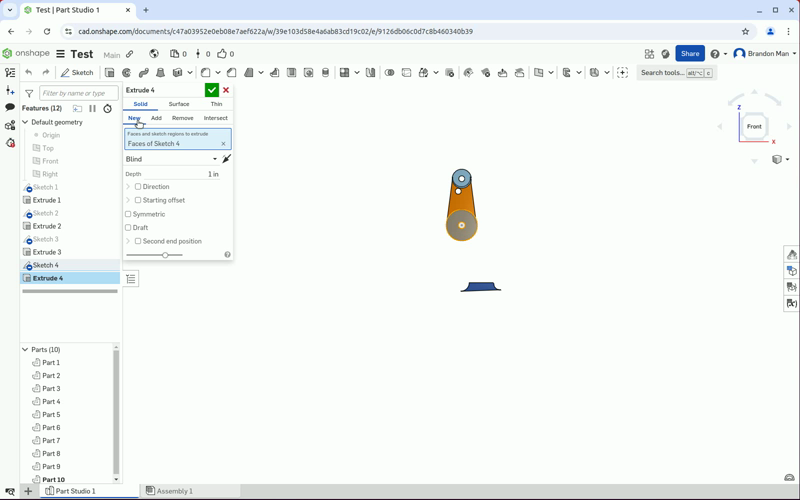
click(137, 120)
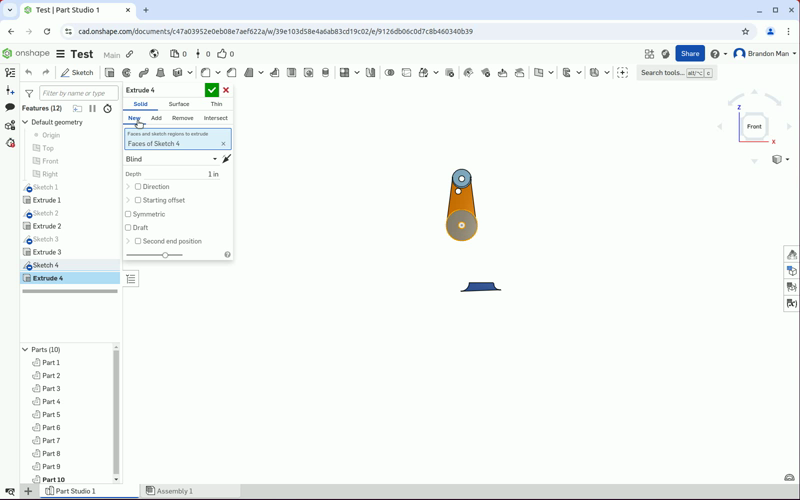
key(tab, 4)
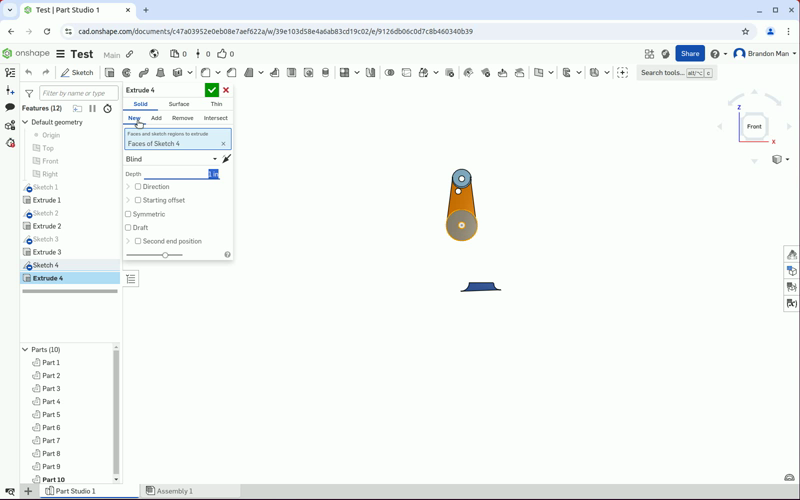
text(0.481)
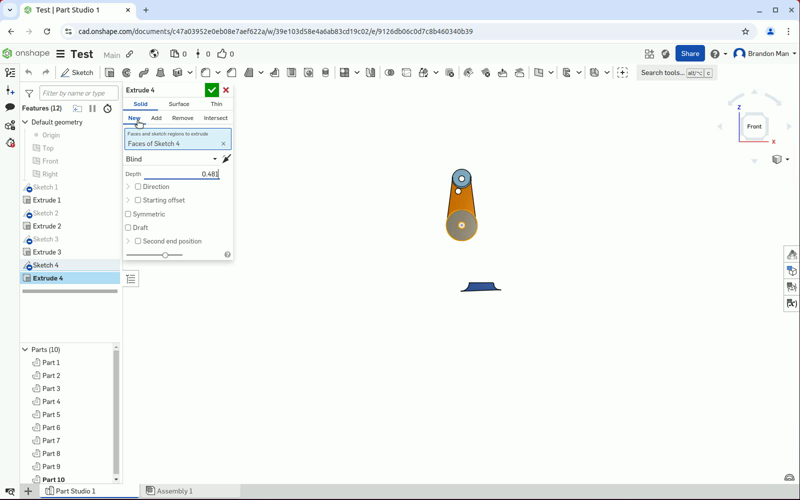
key(enter)
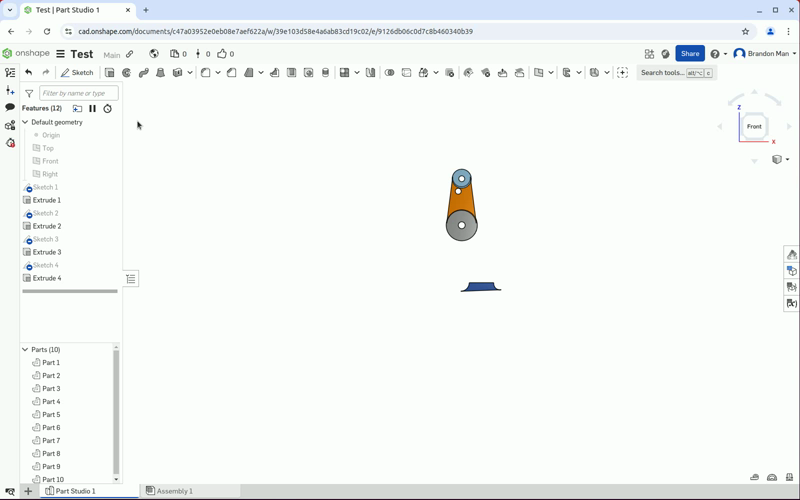
key(shift+h)
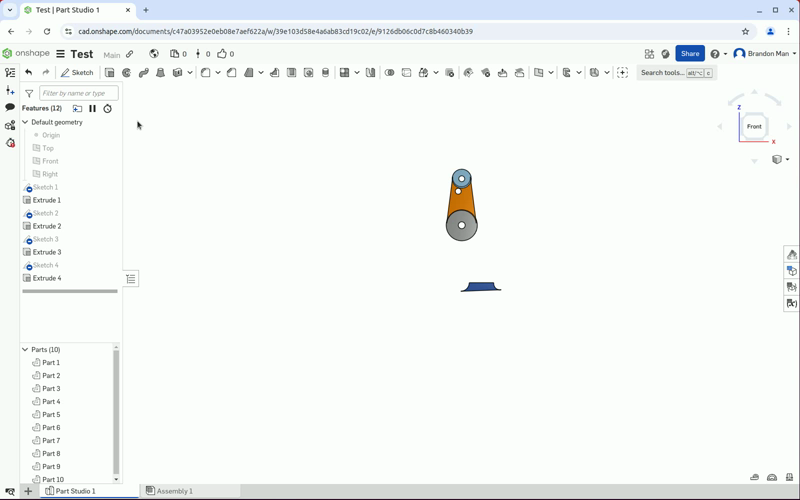
key(shift+h)
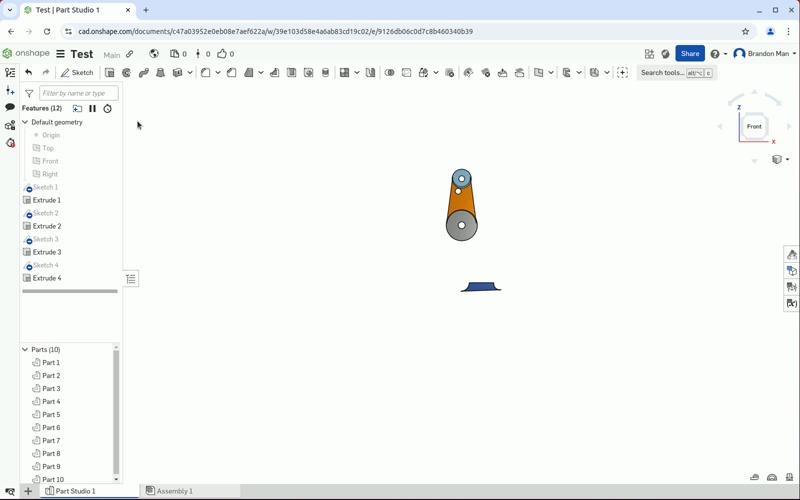
mouse_move(73, 189)
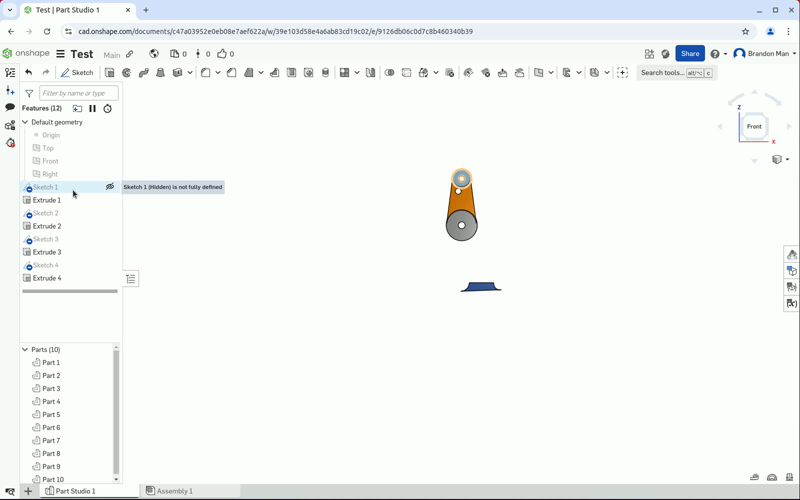
click(73, 189)
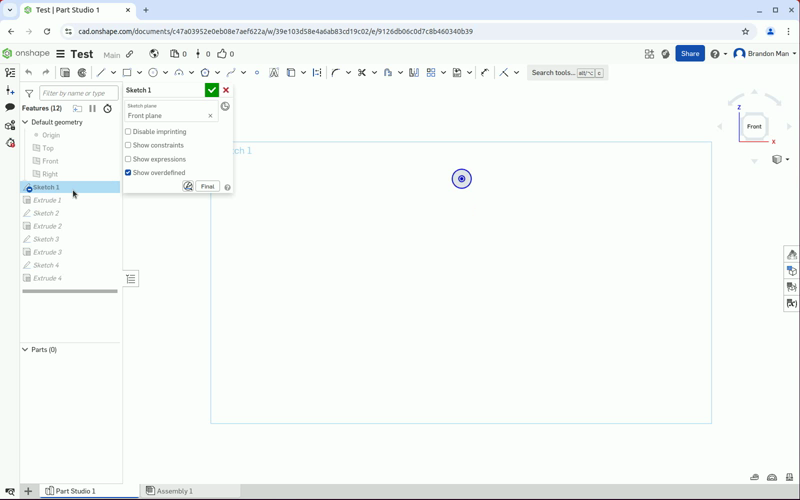
mouse_move(229, 92)
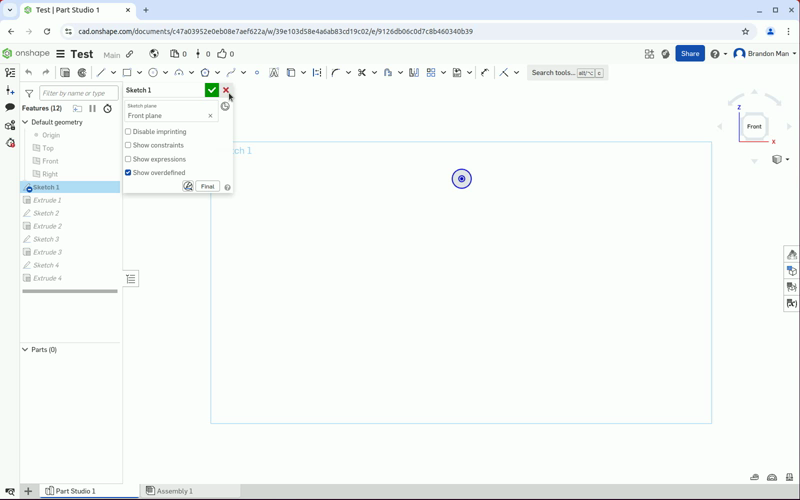
click(229, 92)
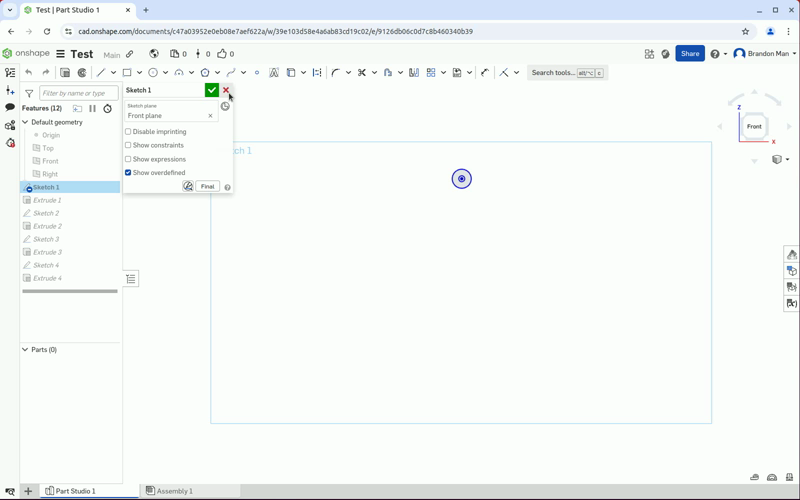
key(shift+s)
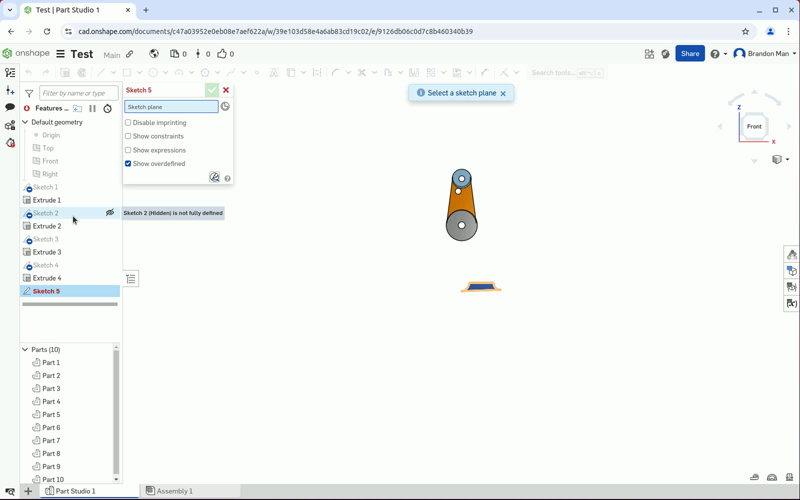
scroll(3)
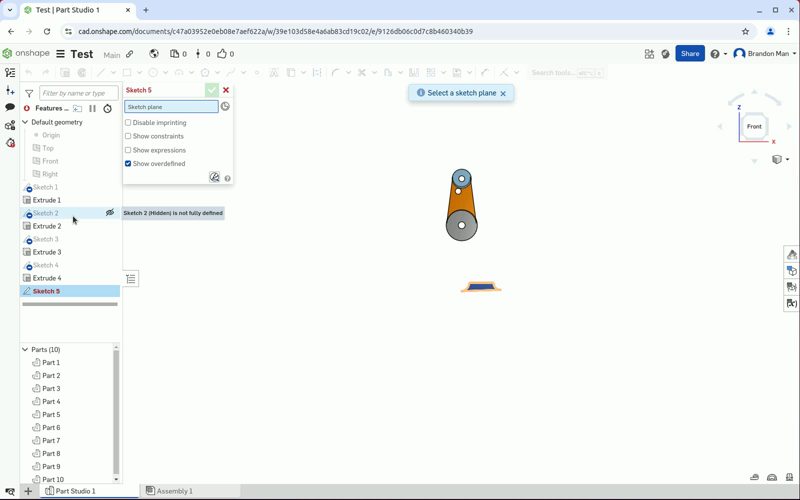
mouse_move(73, 163)
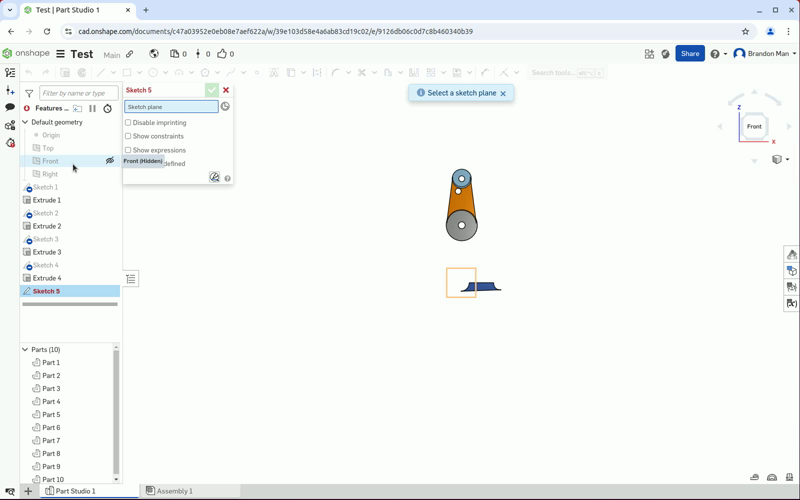
click(73, 163)
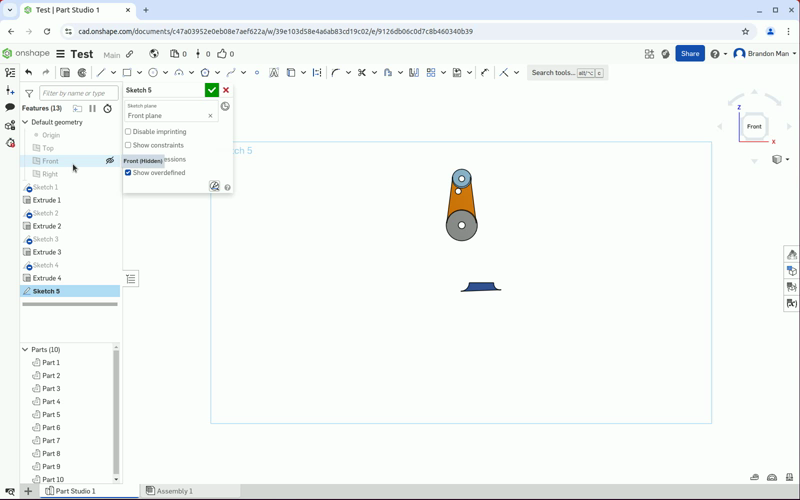
mouse_move(69, 352)
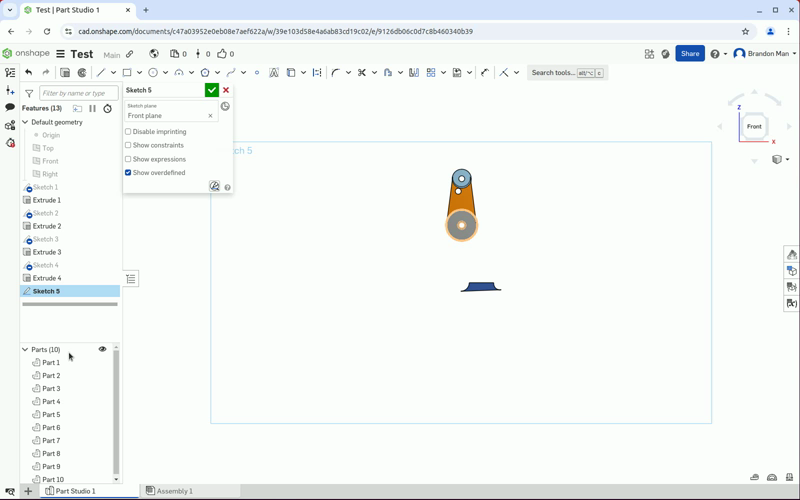
key(y)
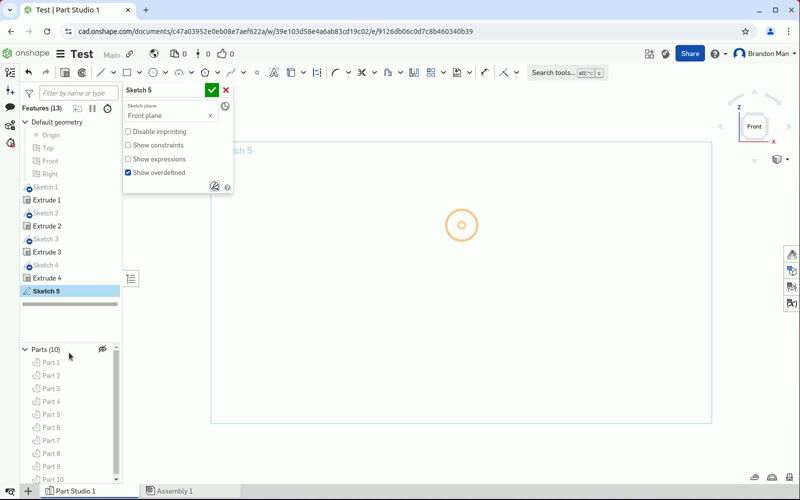
key(c)
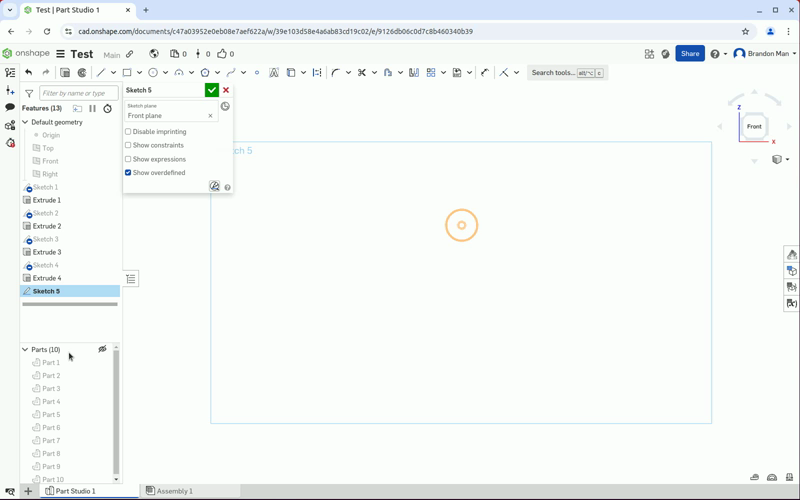
key_down(shift)
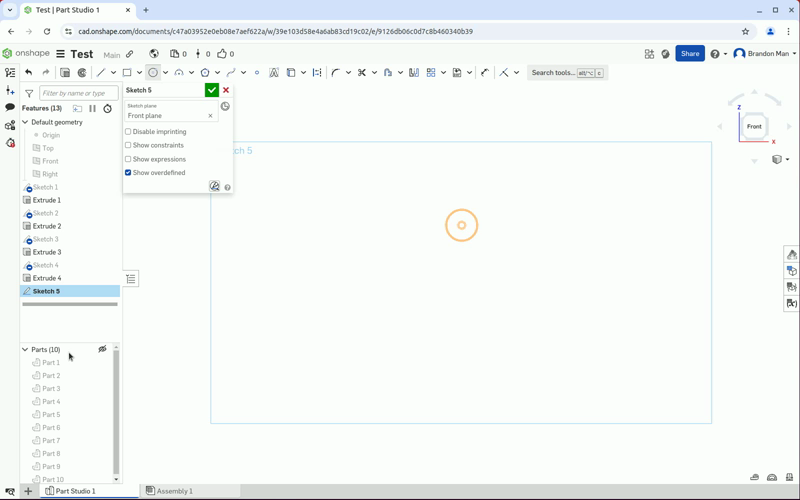
mouse_move(461, 282)
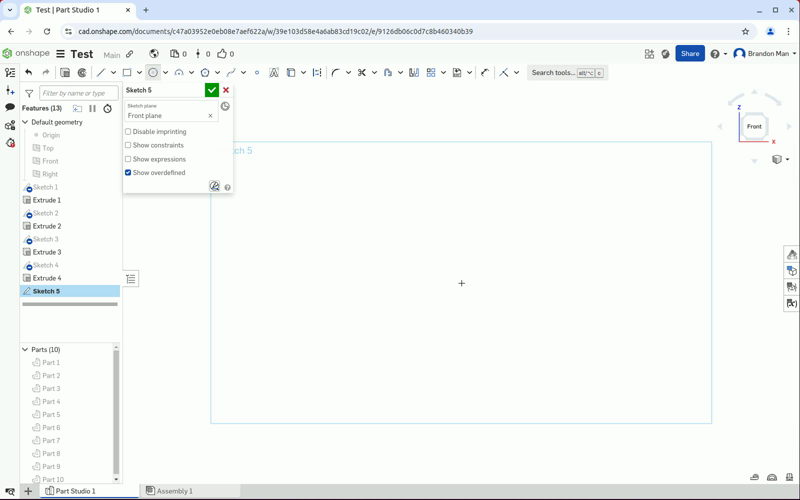
click(461, 282)
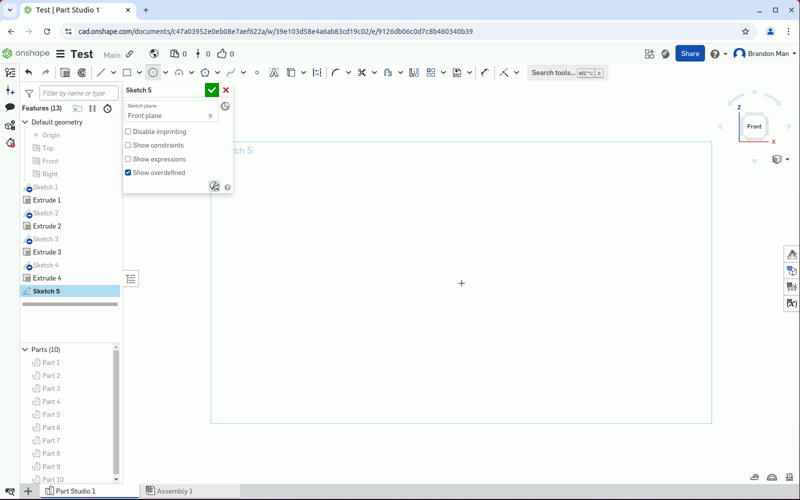
key_up(shift)
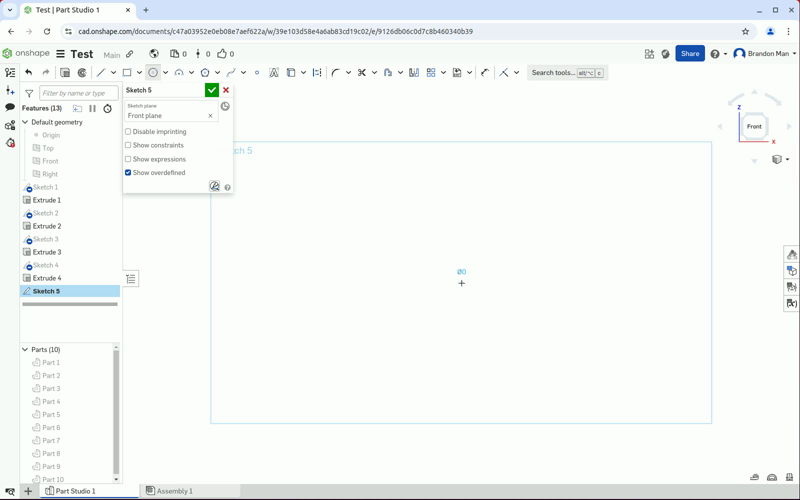
mouse_move(471, 282)
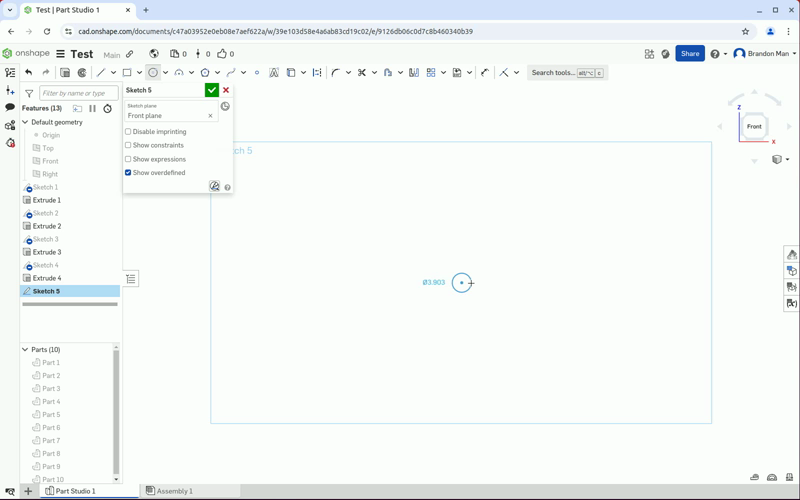
click(471, 282)
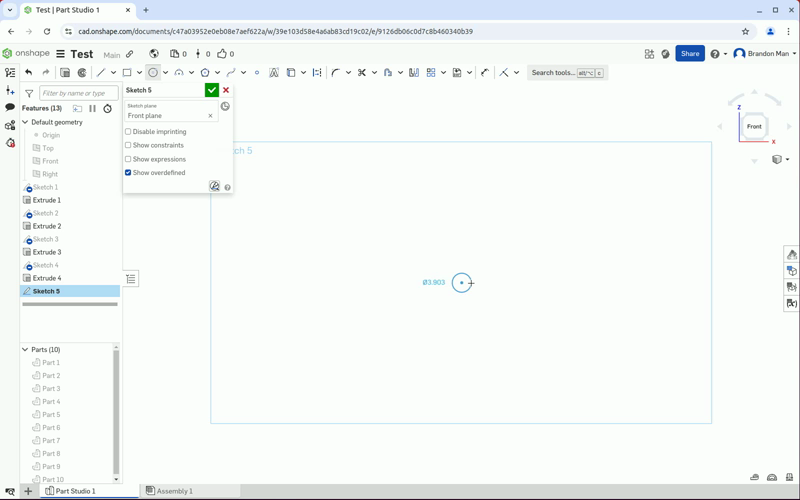
key(esc)
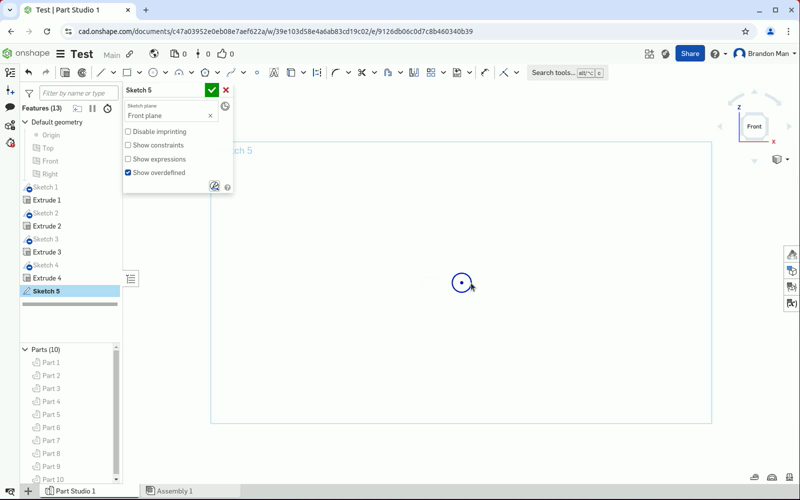
key(c)
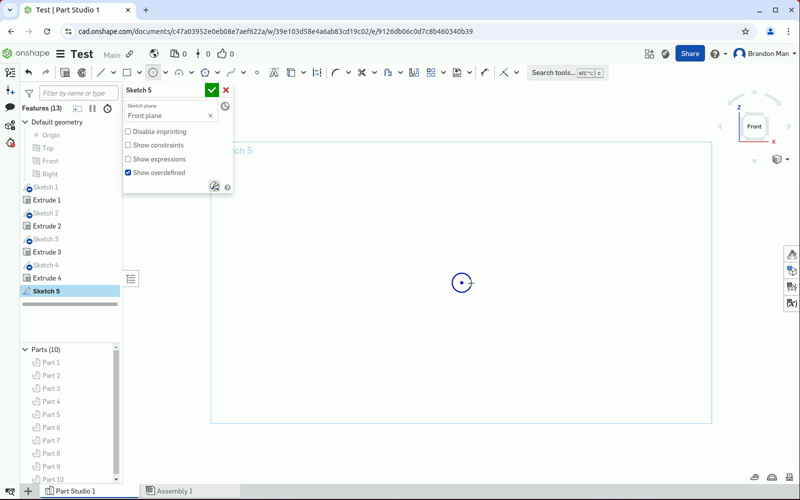
key_down(shift)
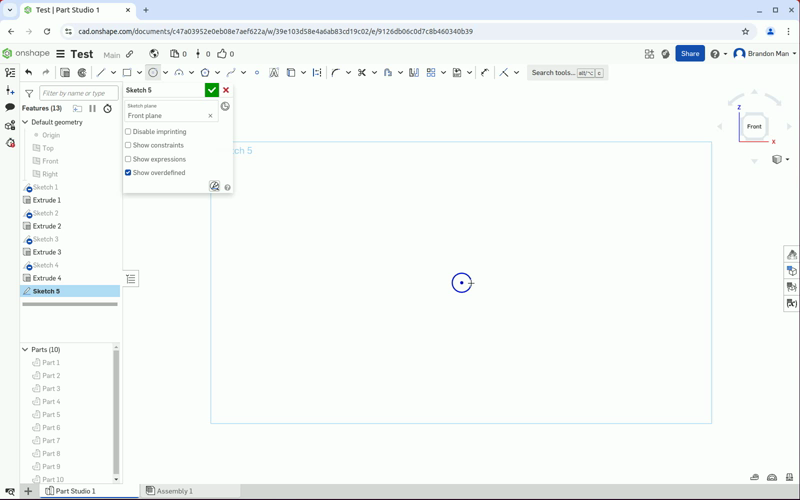
mouse_move(461, 282)
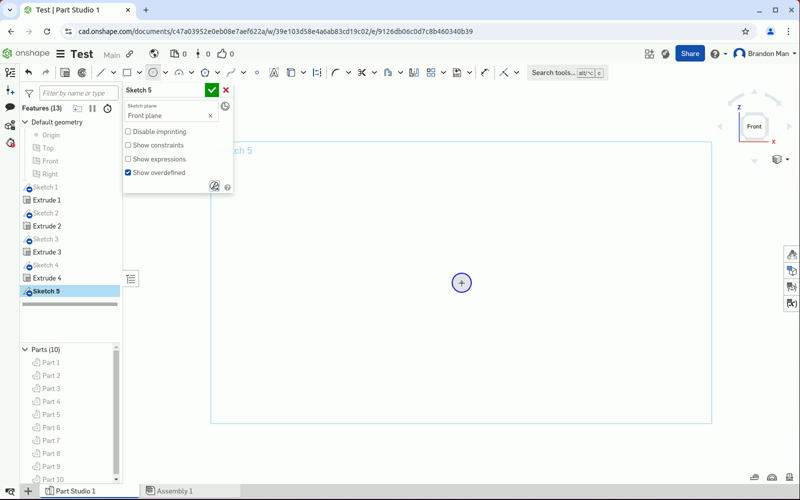
click(461, 282)
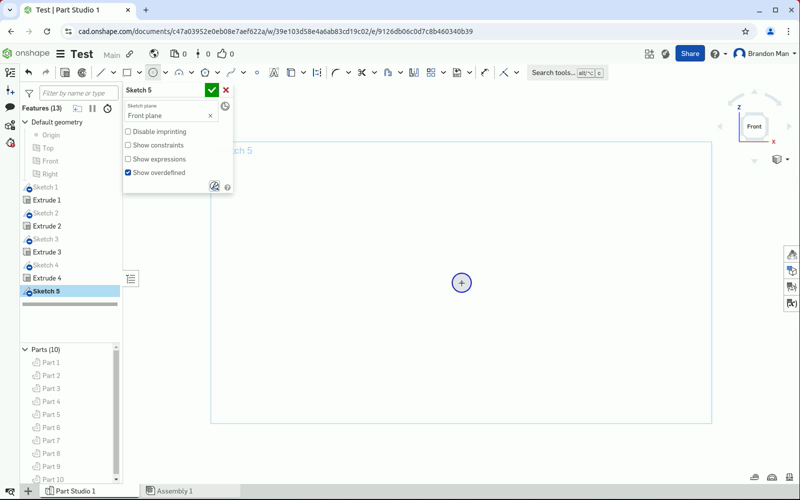
key_up(shift)
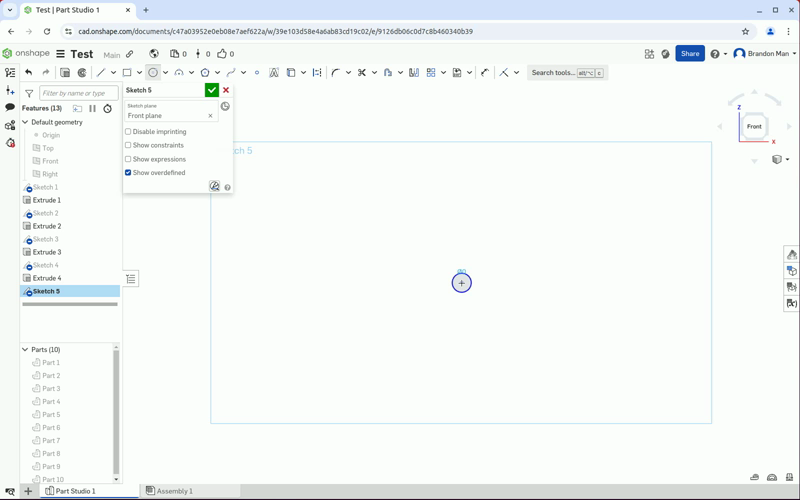
mouse_move(464, 282)
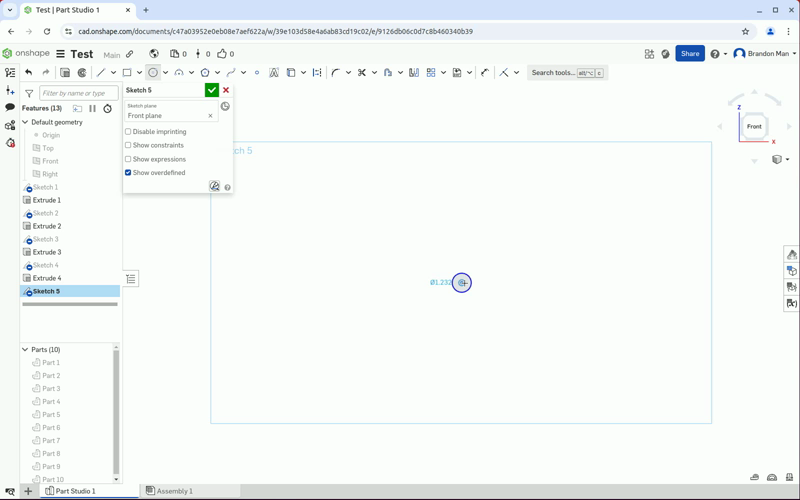
scroll(6)
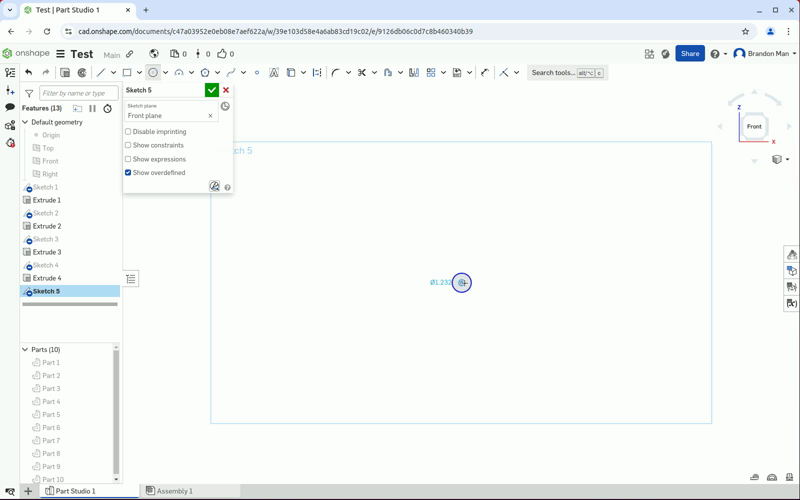
scroll(6)
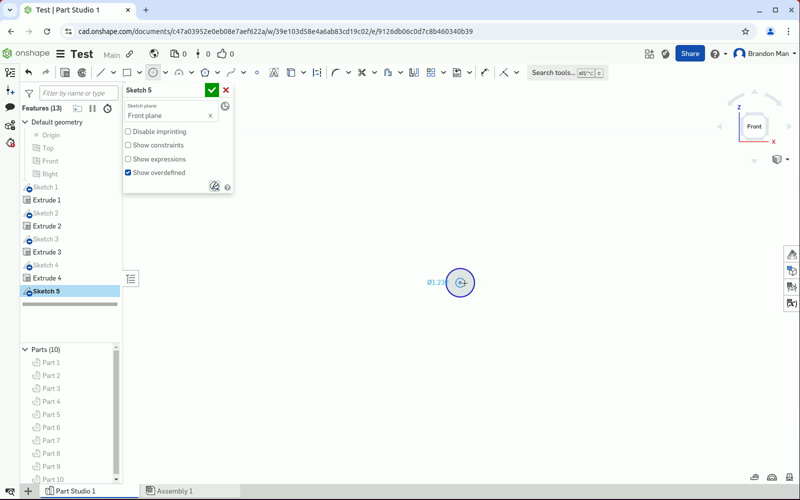
scroll(6)
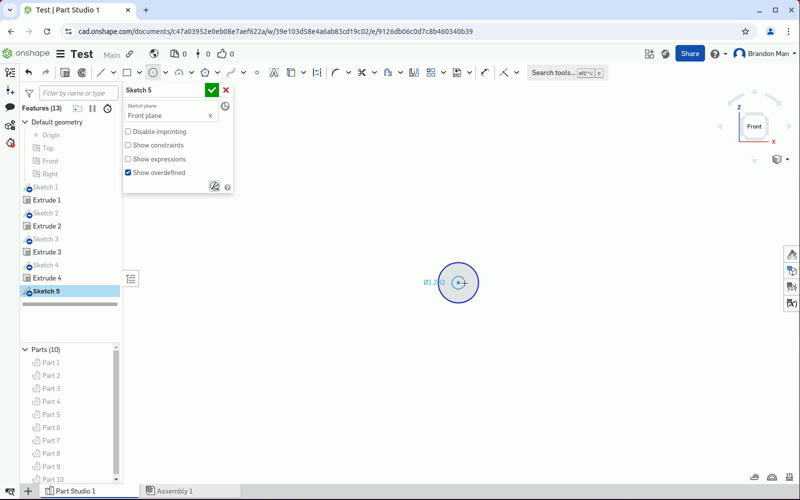
scroll(6)
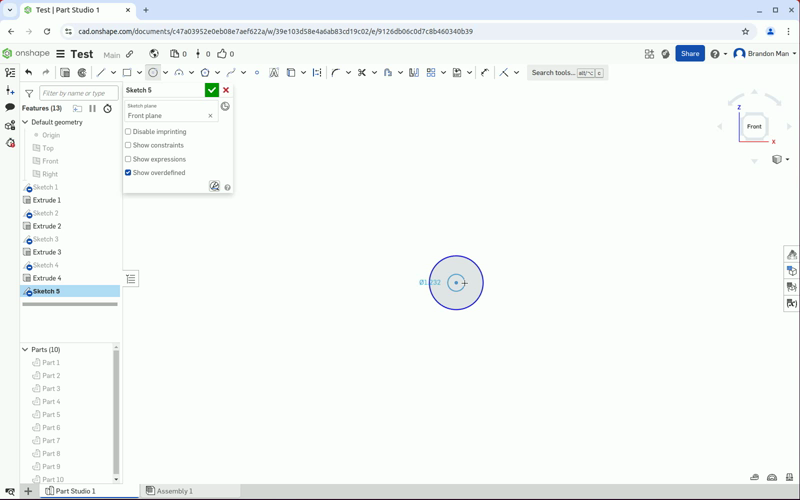
scroll(6)
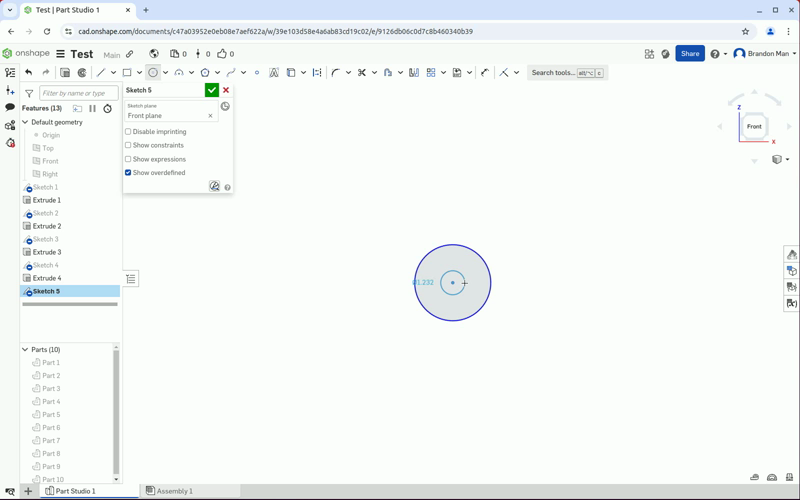
scroll(6)
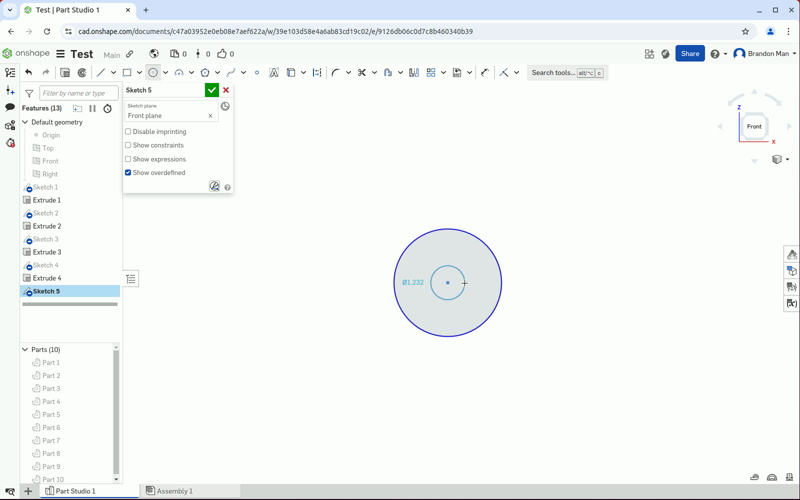
scroll(6)
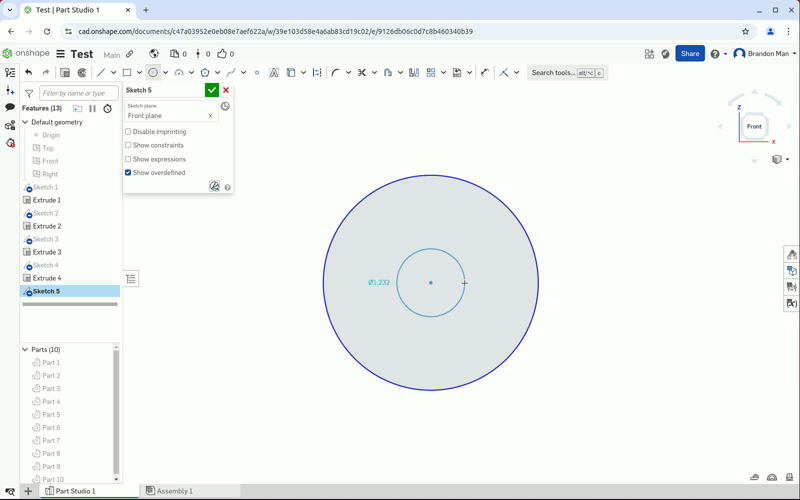
click(464, 282)
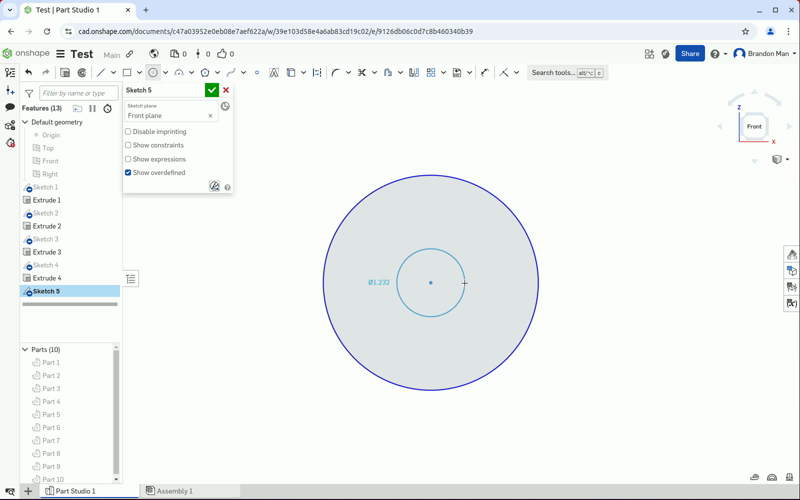
scroll(-6)
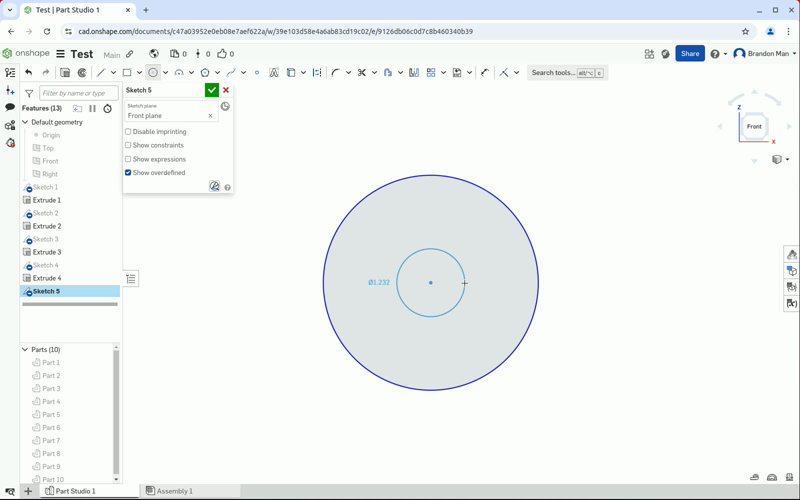
scroll(-6)
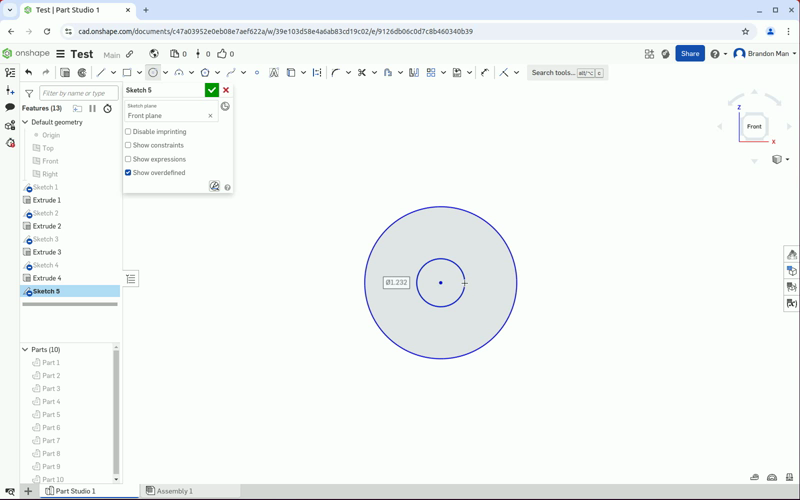
scroll(-6)
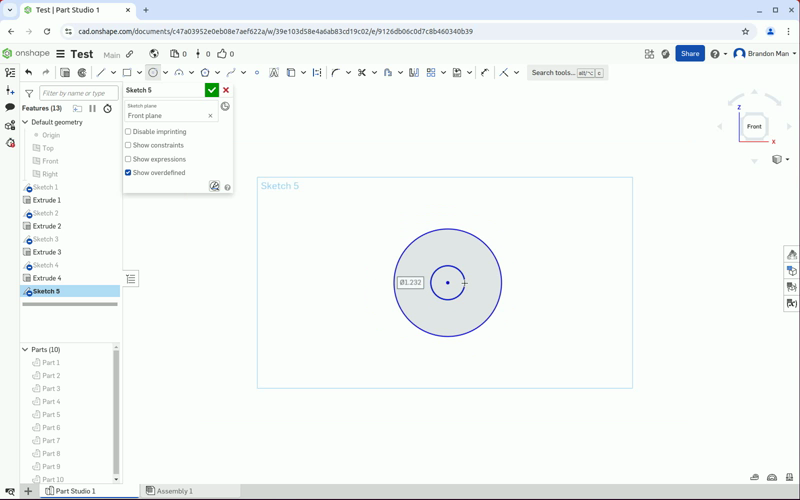
scroll(-6)
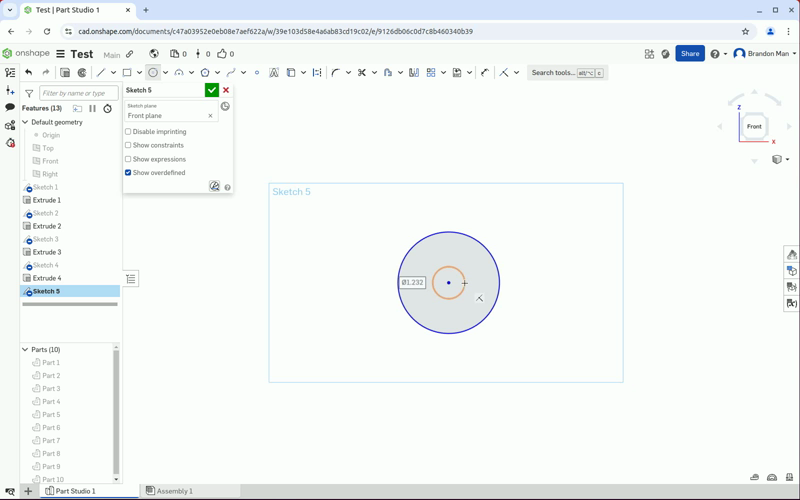
scroll(-6)
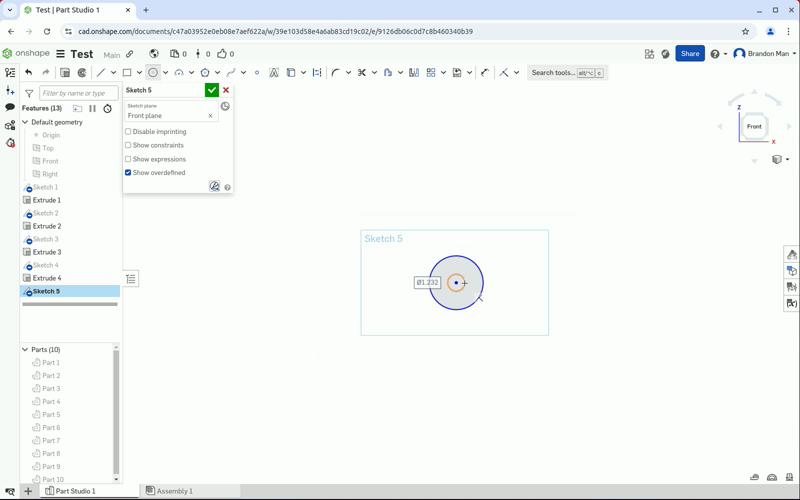
scroll(-6)
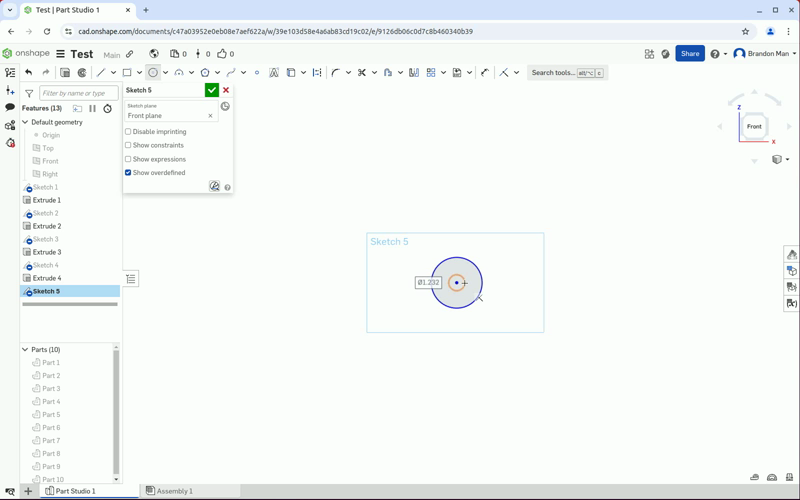
scroll(-6)
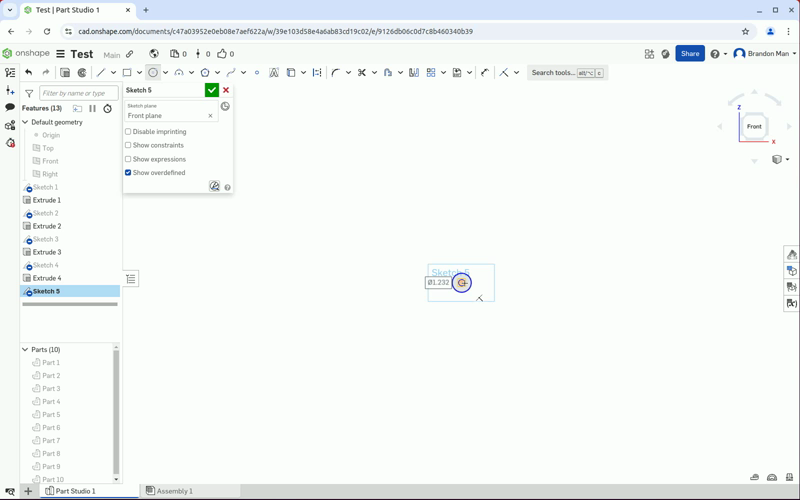
key(esc)
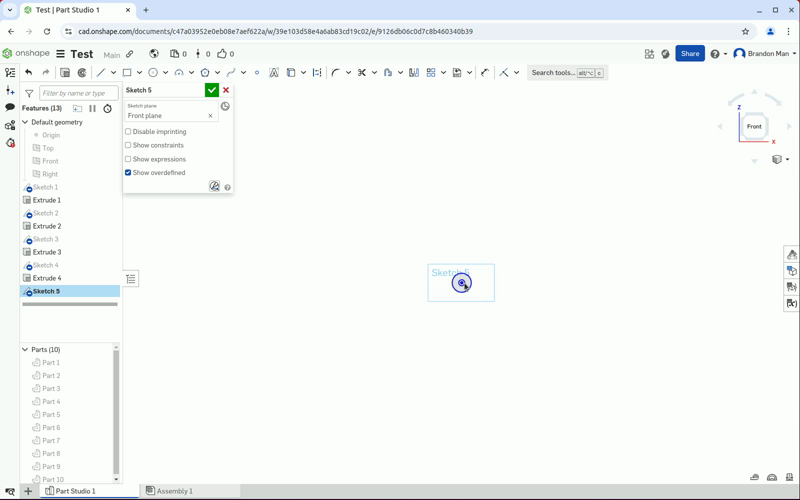
mouse_move(468, 285)
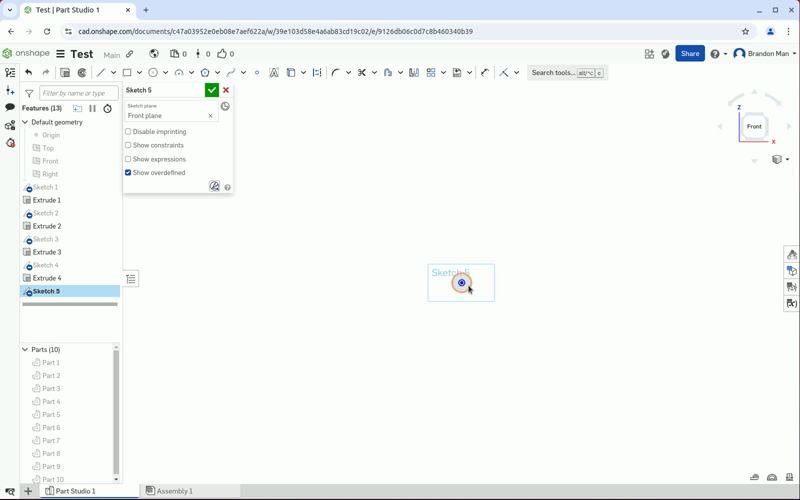
scroll(6)
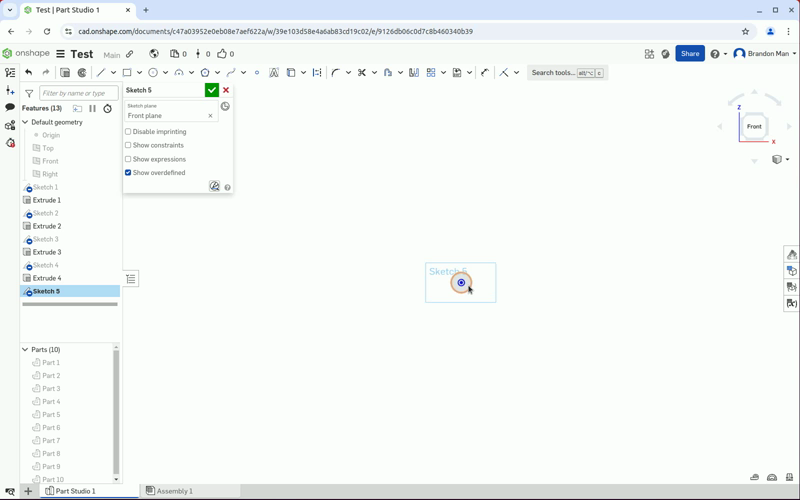
scroll(6)
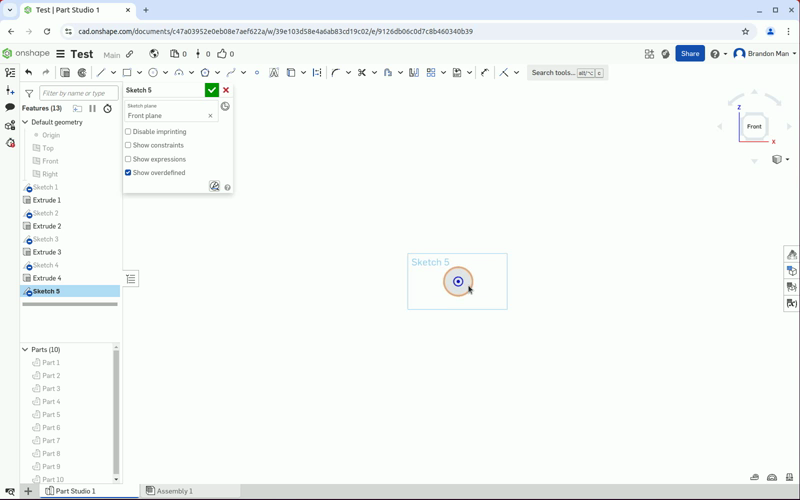
scroll(6)
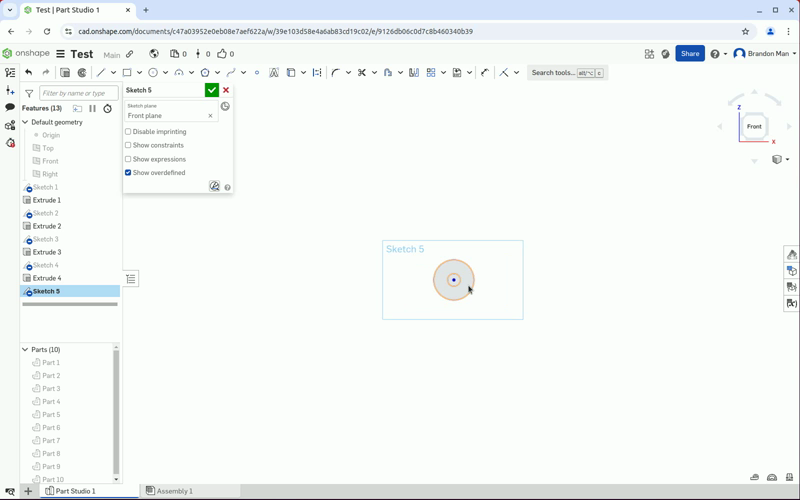
scroll(6)
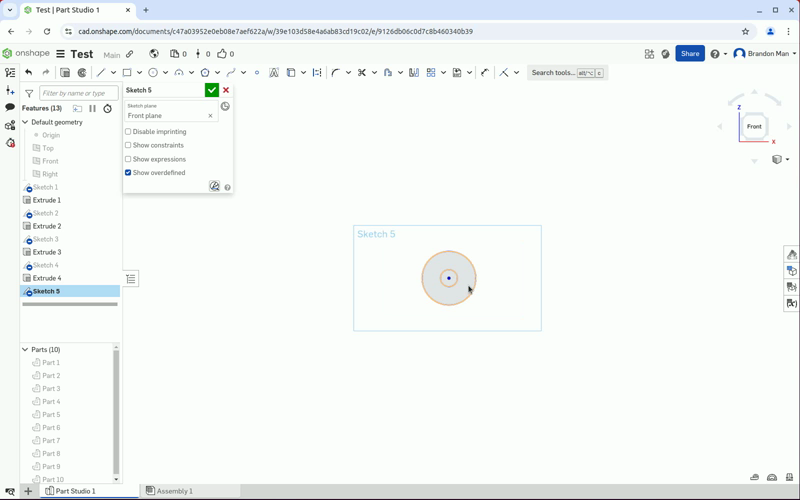
scroll(6)
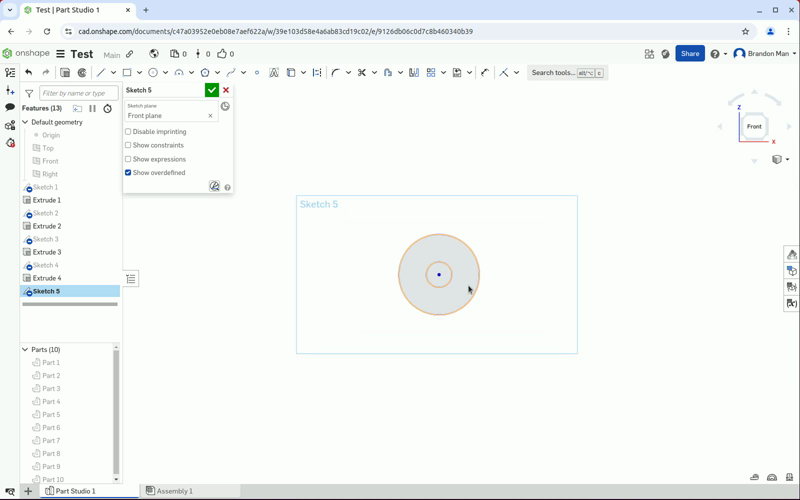
scroll(6)
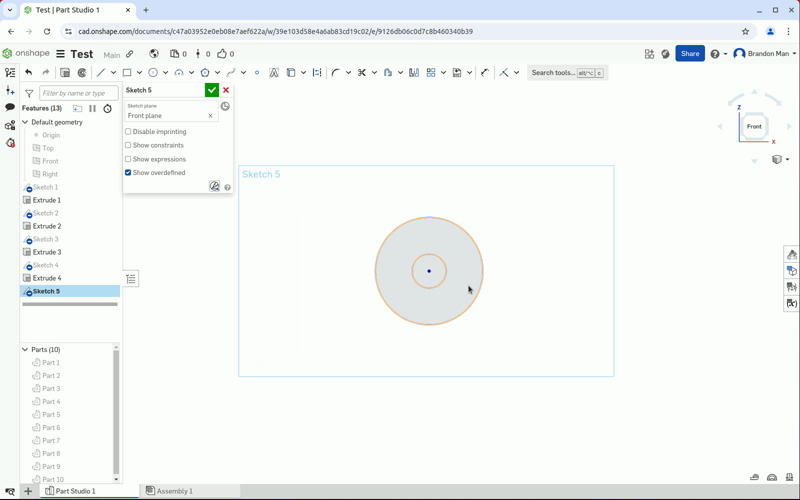
scroll(6)
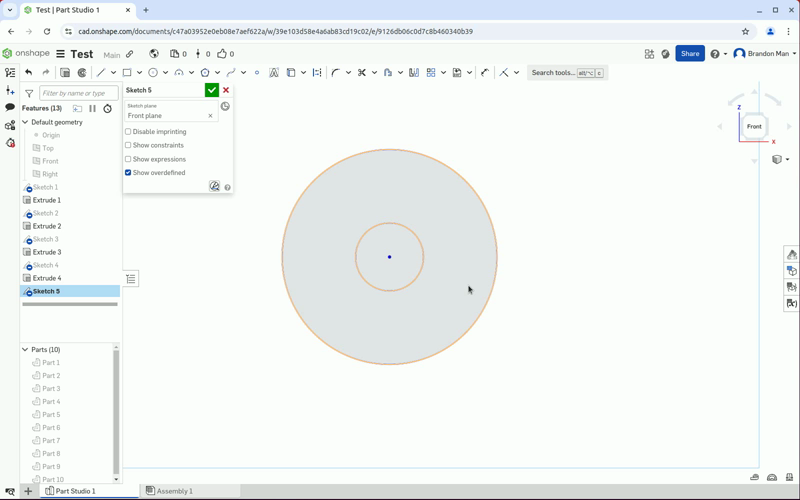
click(468, 285)
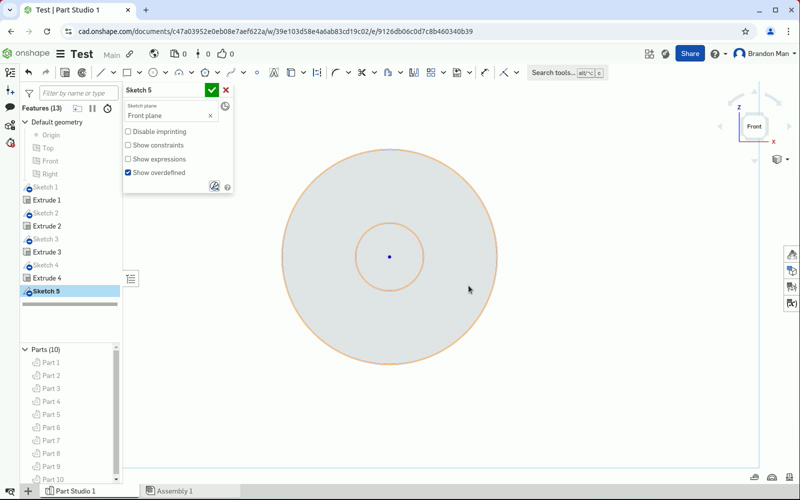
scroll(-6)
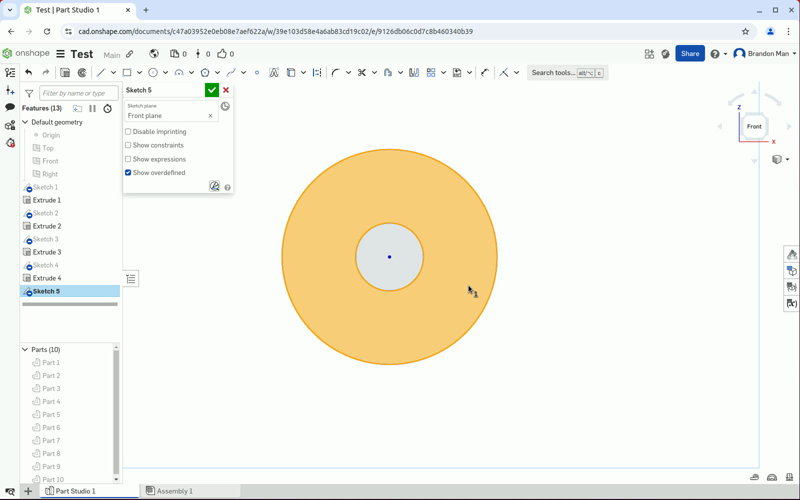
scroll(-6)
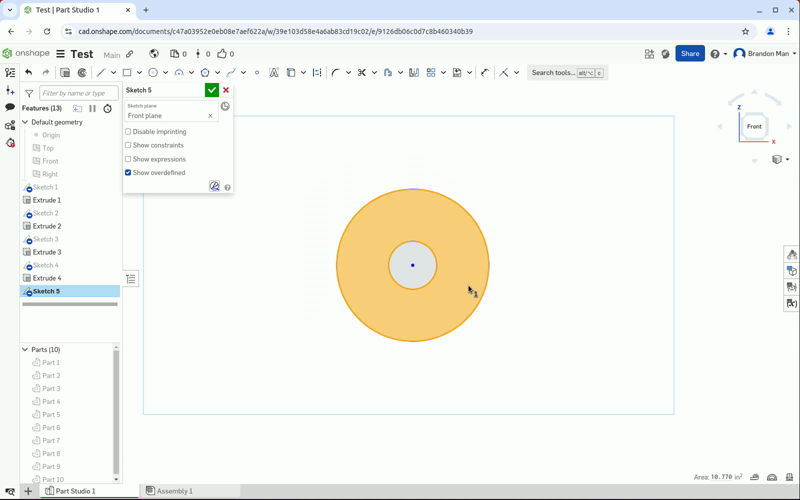
scroll(-6)
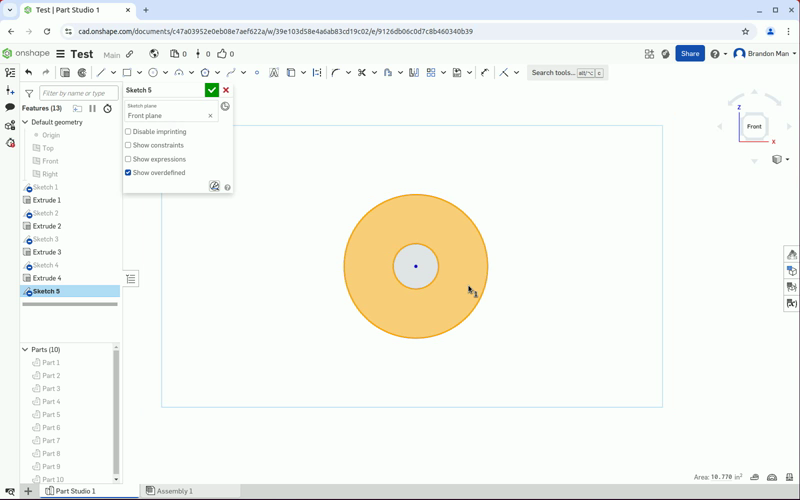
scroll(-6)
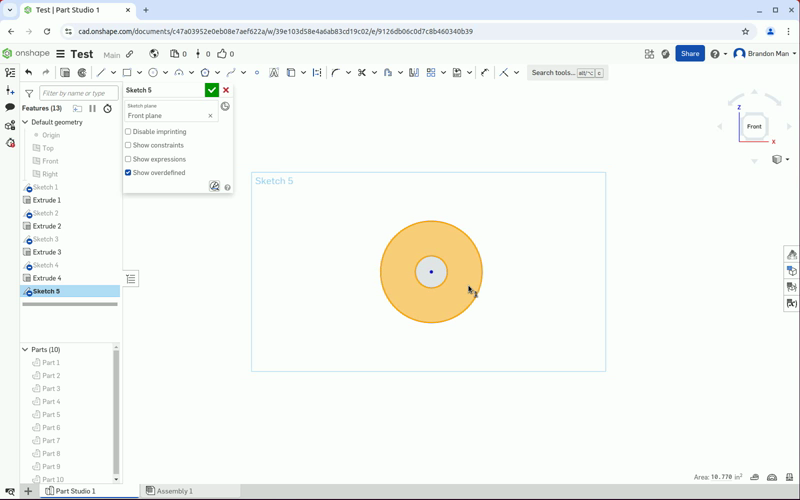
scroll(-6)
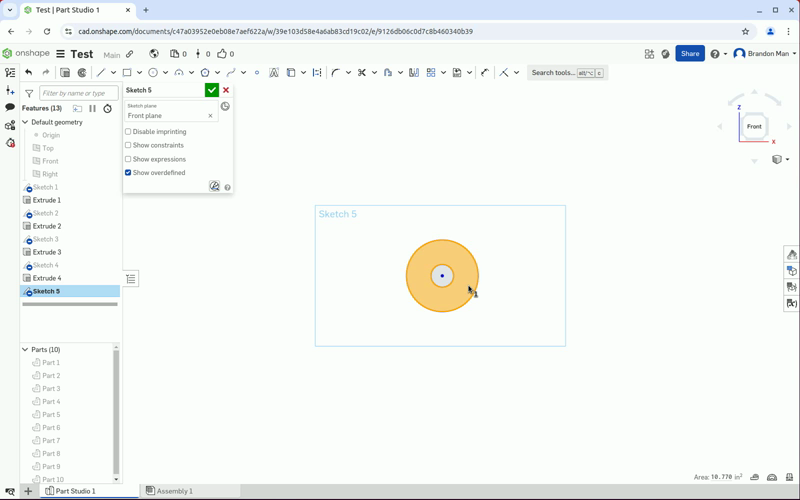
scroll(-6)
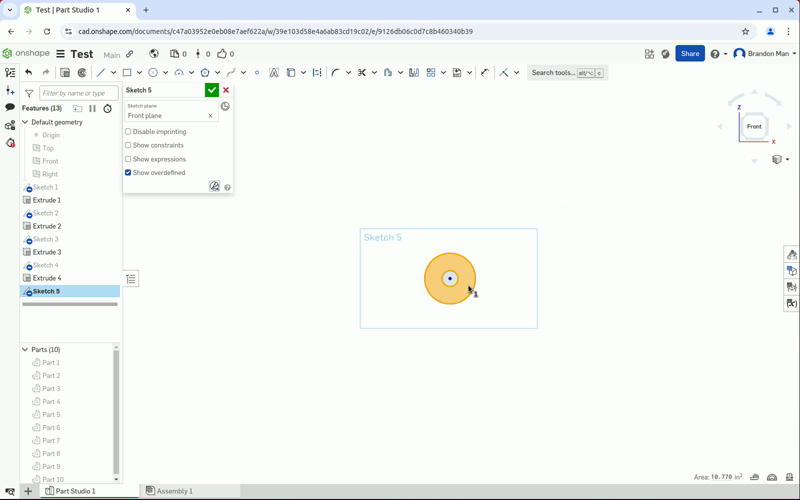
scroll(-6)
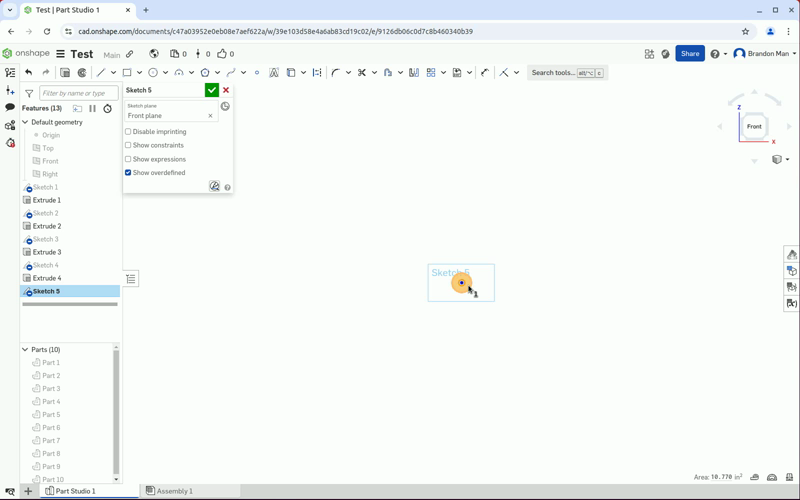
mouse_move(69, 352)
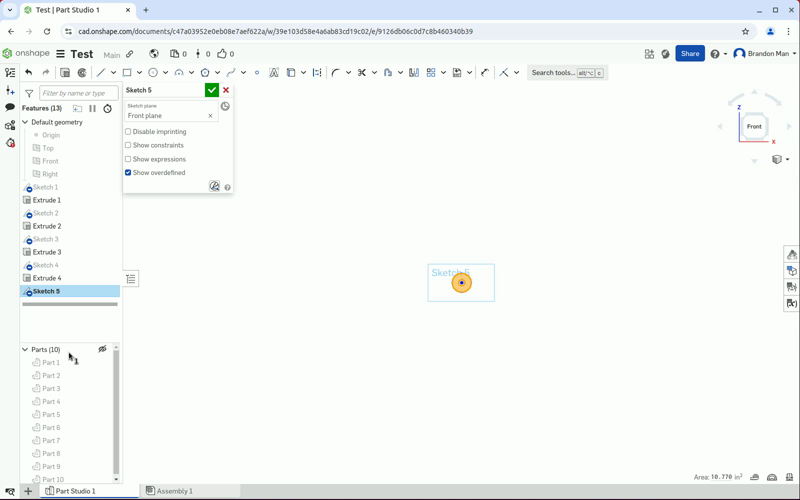
key(shift+y)
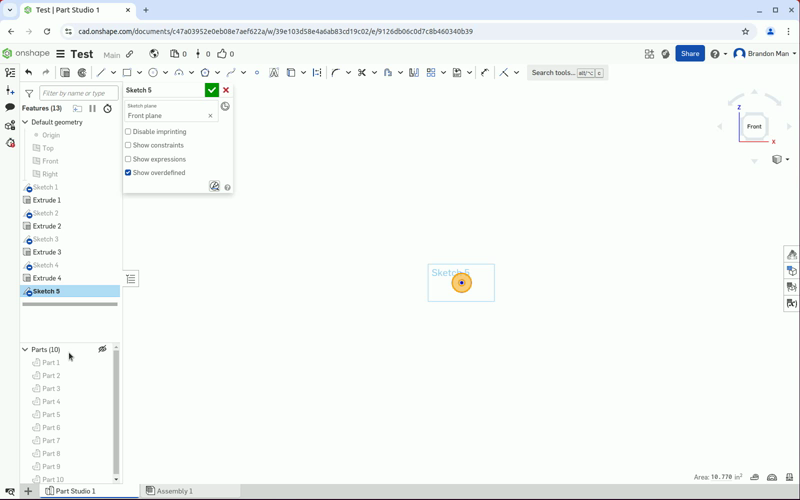
key(shift+e)
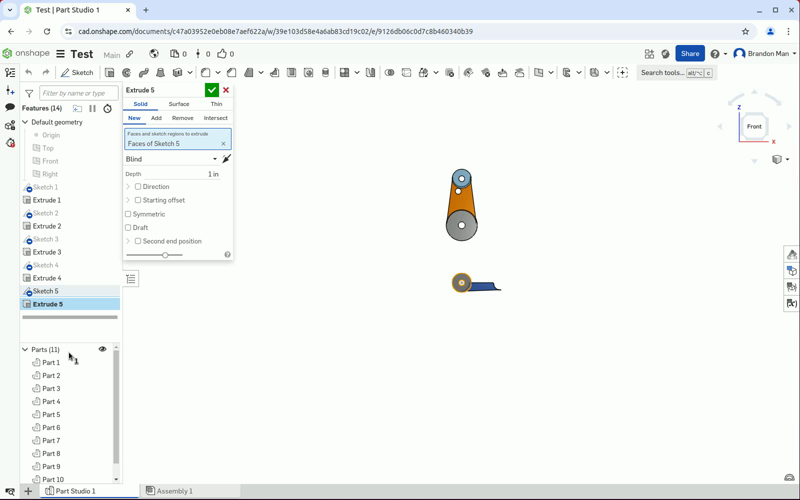
mouse_move(143, 106)
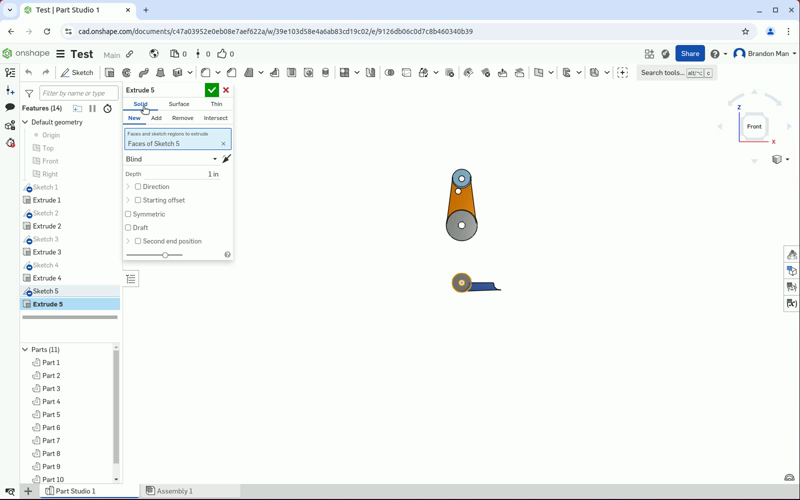
click(143, 106)
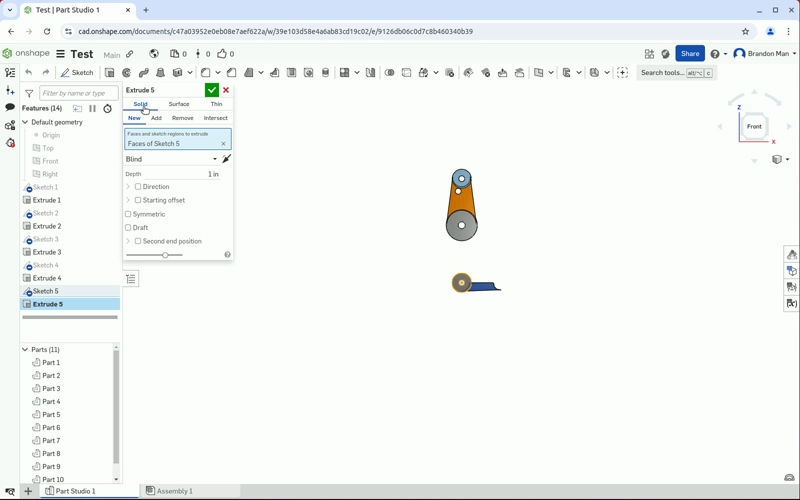
mouse_move(137, 120)
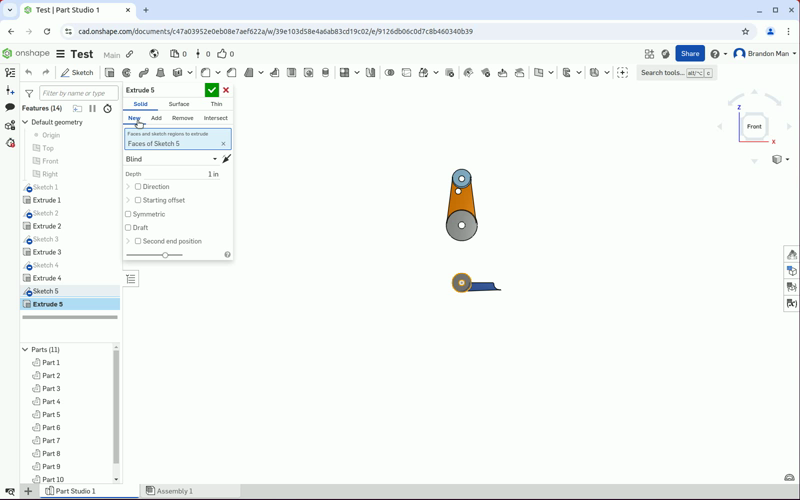
click(137, 120)
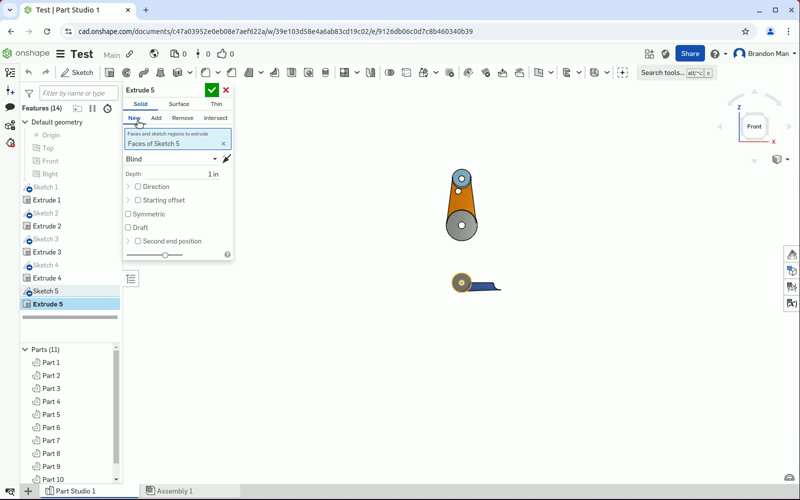
key(tab, 4)
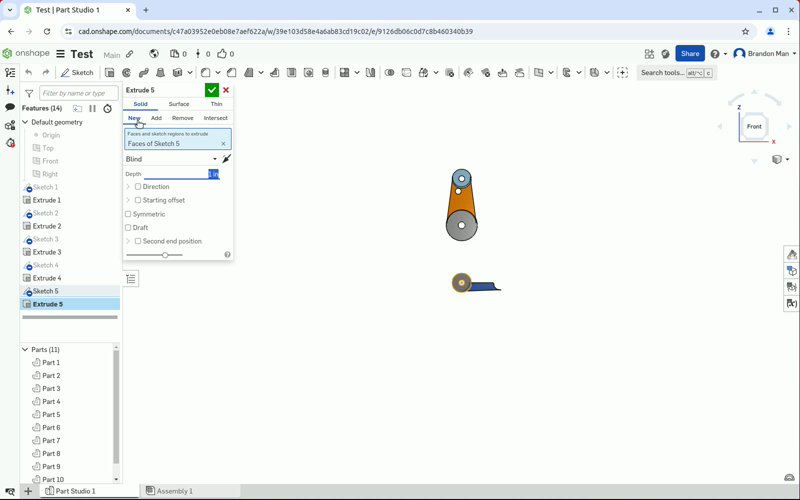
text(0.481)
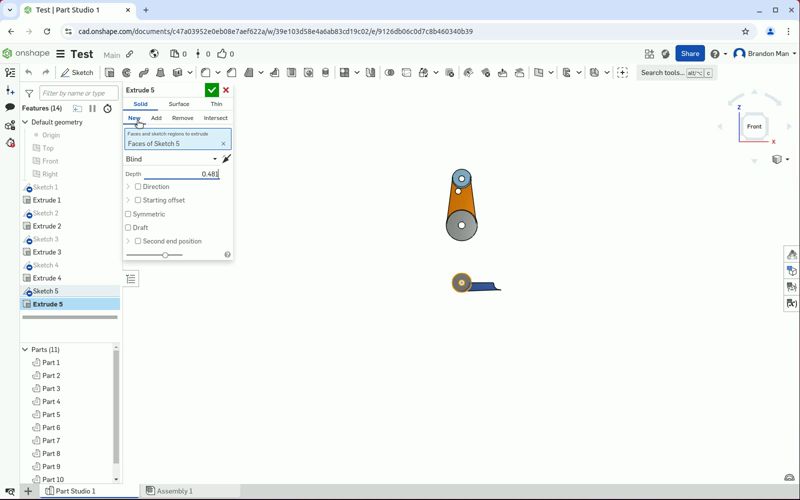
key(enter)
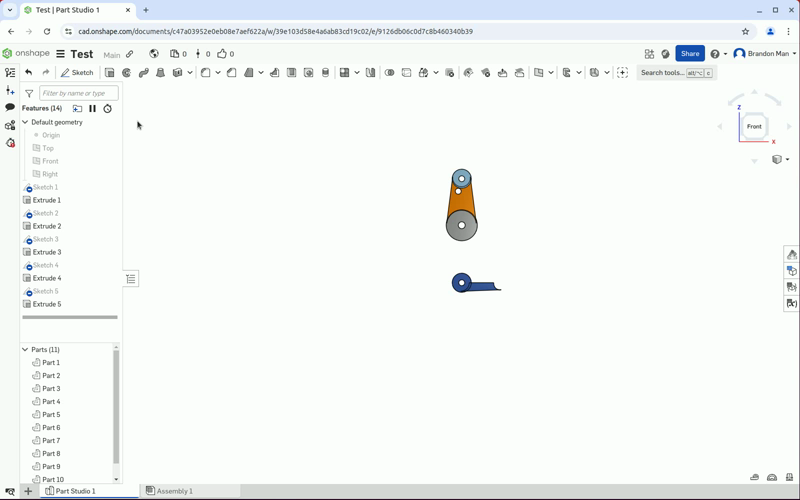
key(shift+h)
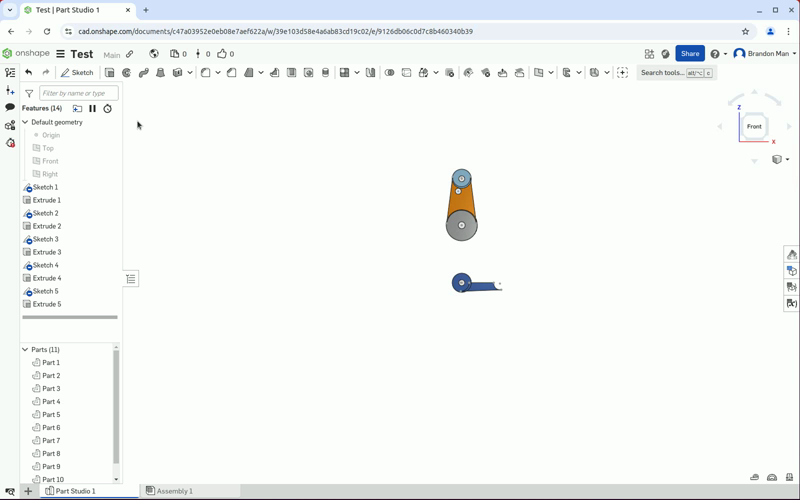
key(shift+h)
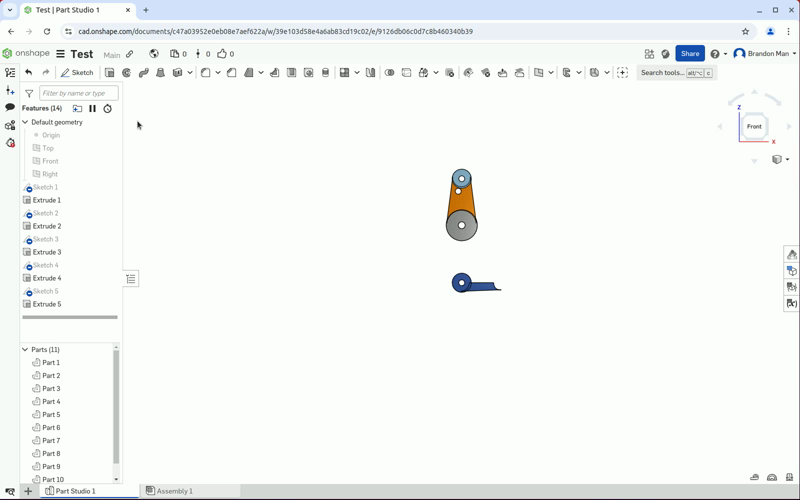
mouse_move(73, 189)
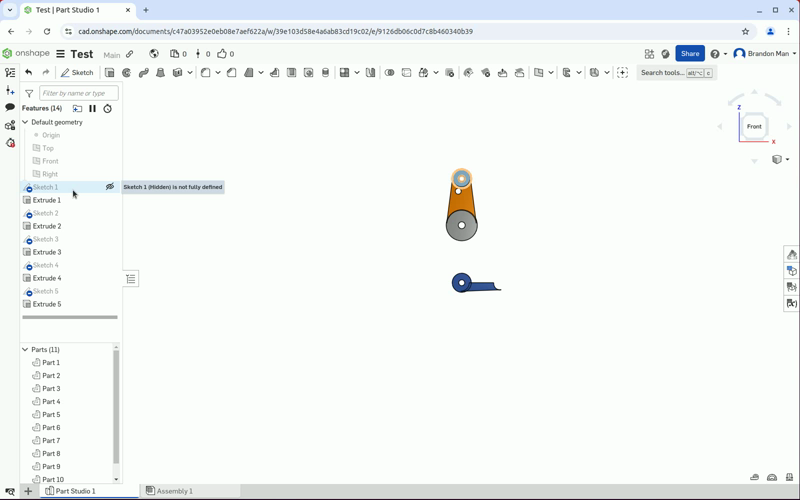
click(73, 189)
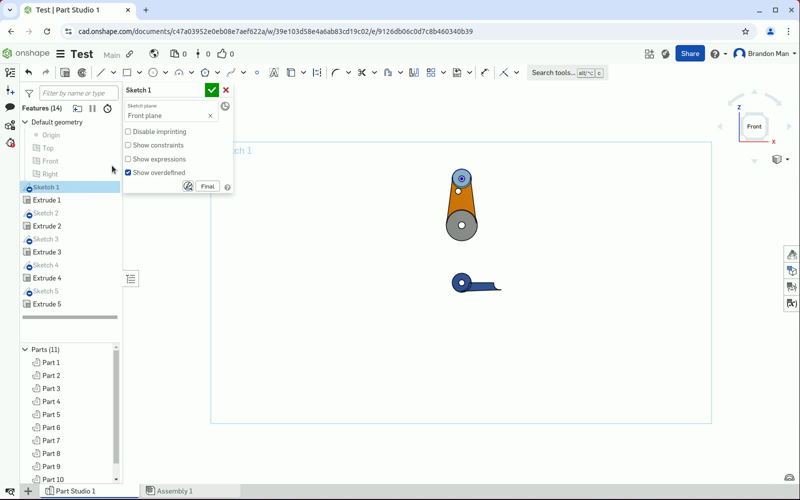
mouse_move(229, 92)
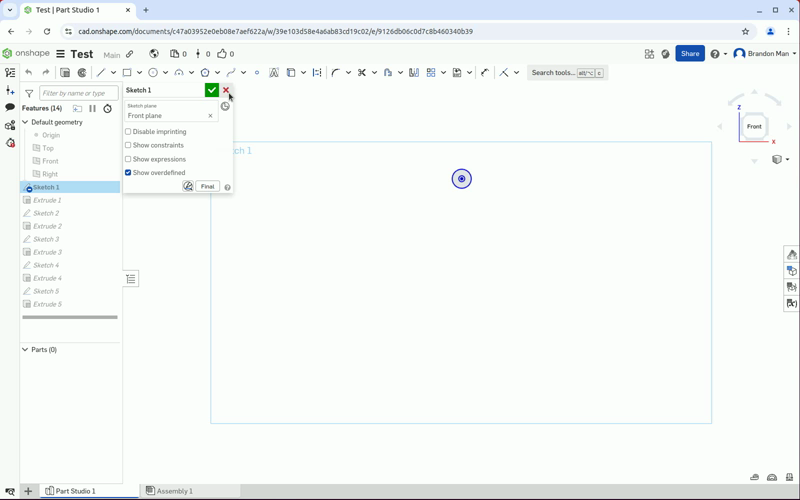
click(229, 92)
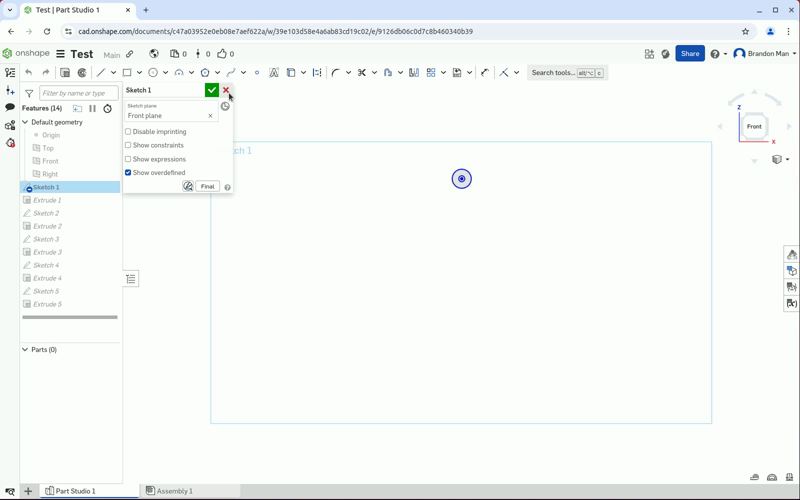
key(shift+s)
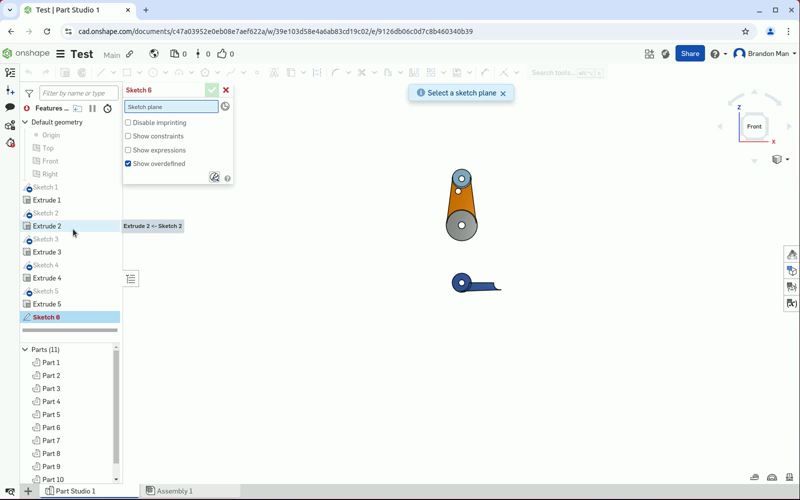
scroll(3)
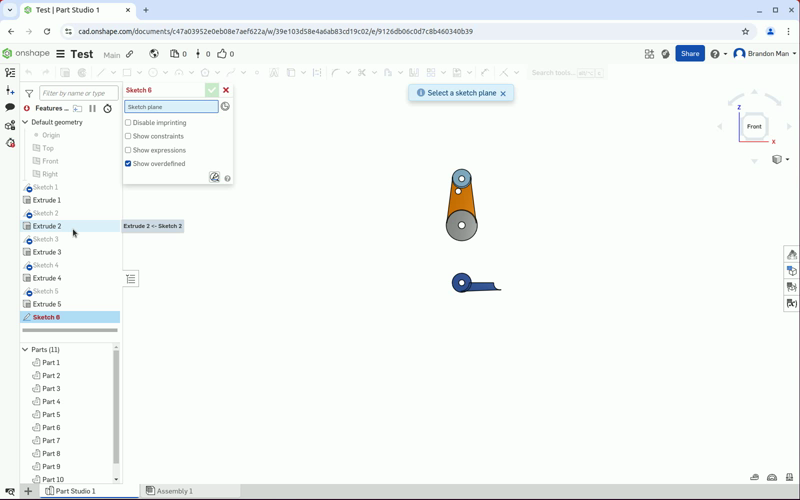
mouse_move(73, 163)
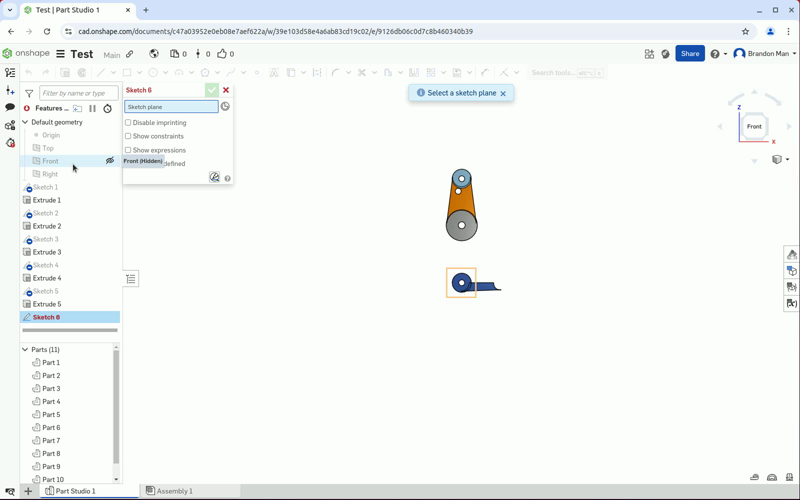
click(73, 163)
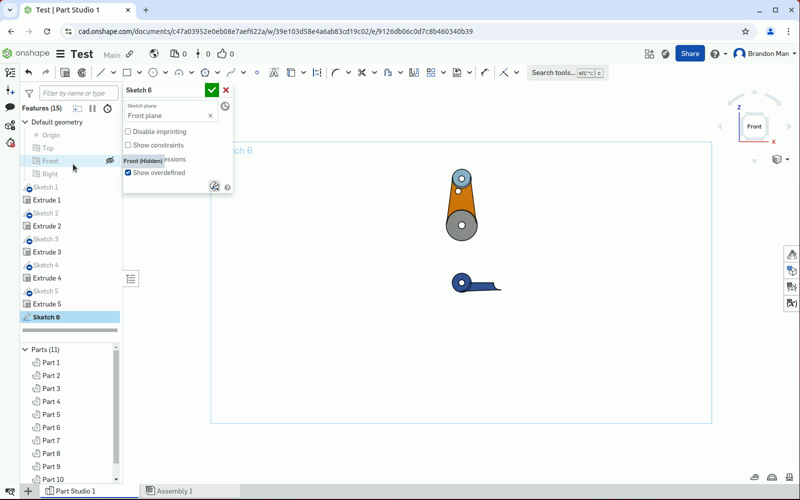
mouse_move(69, 352)
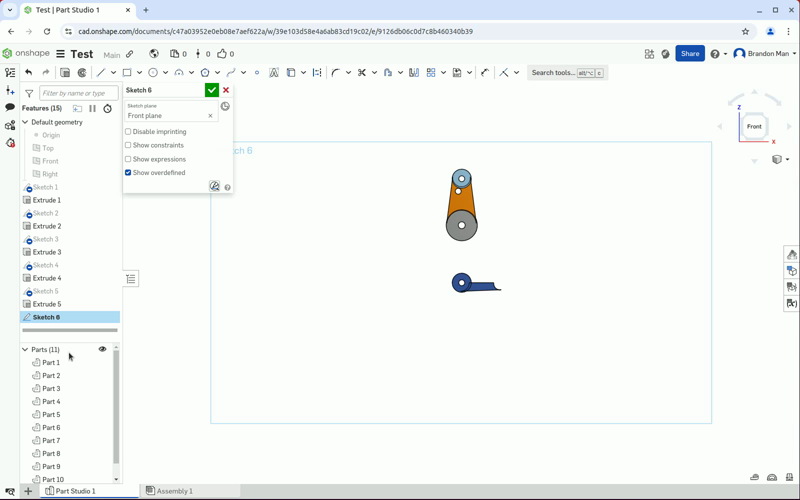
key(y)
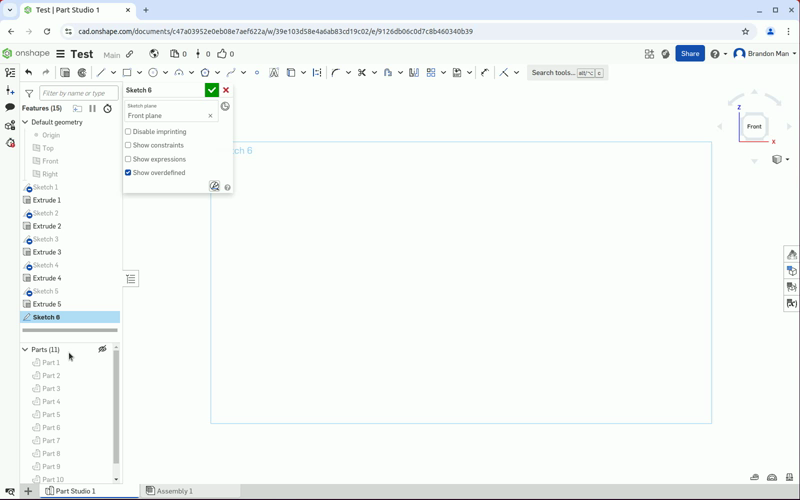
key(c)
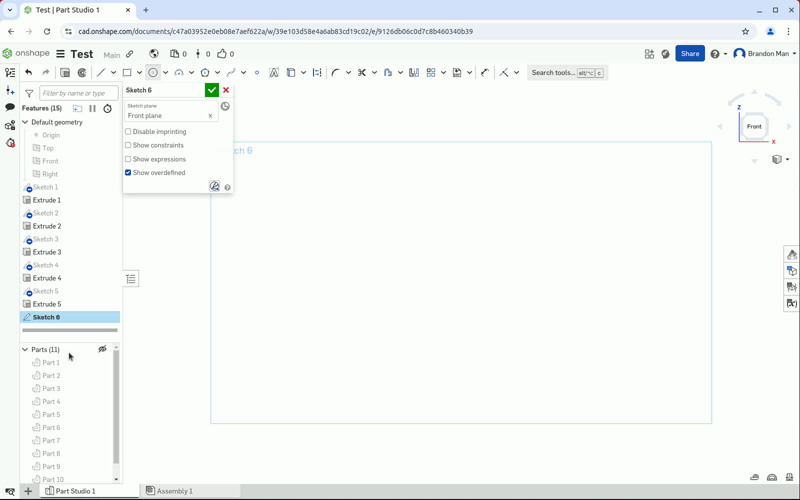
key_down(shift)
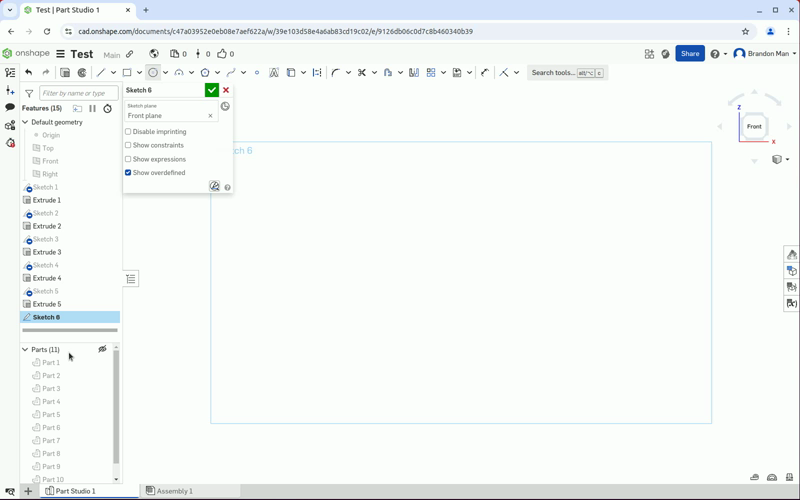
mouse_move(501, 282)
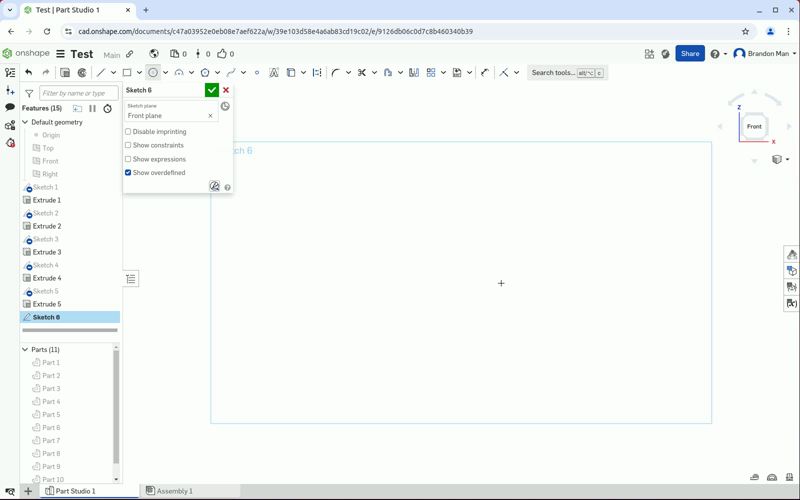
click(501, 282)
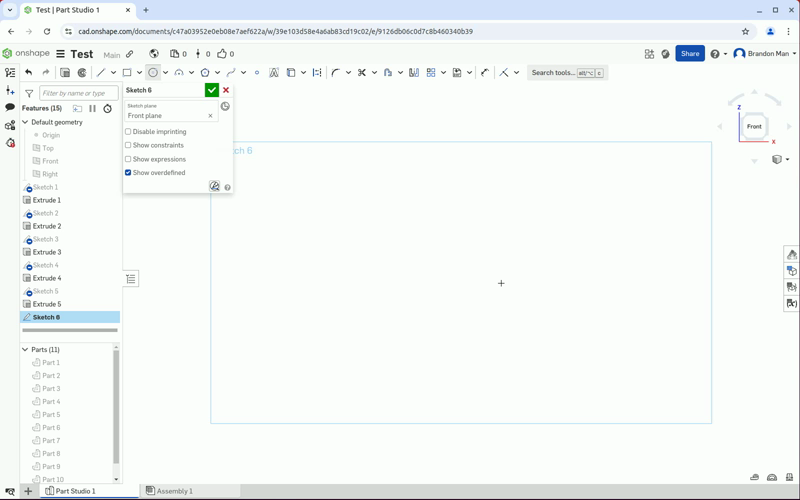
key_up(shift)
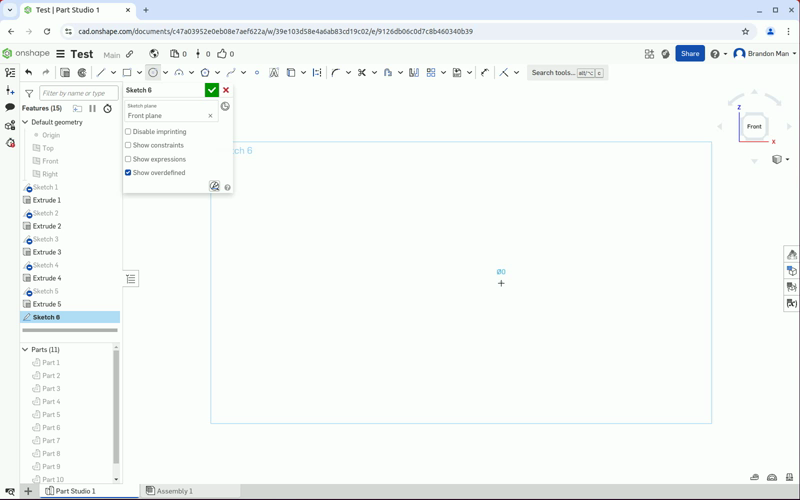
mouse_move(508, 282)
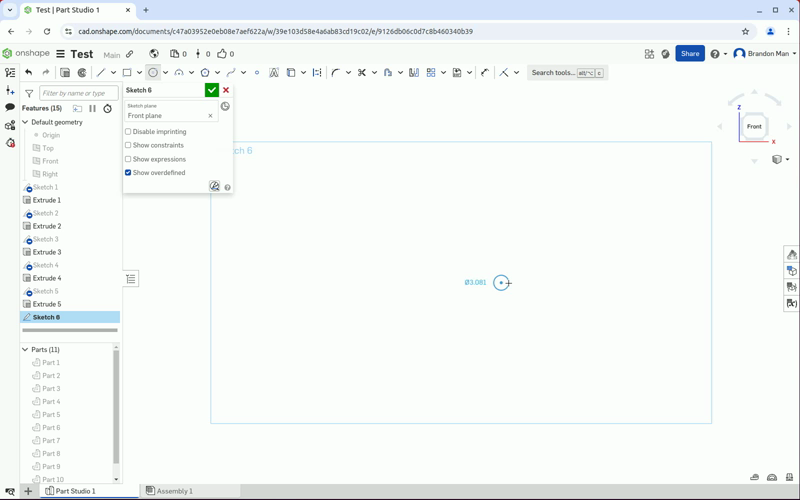
click(508, 282)
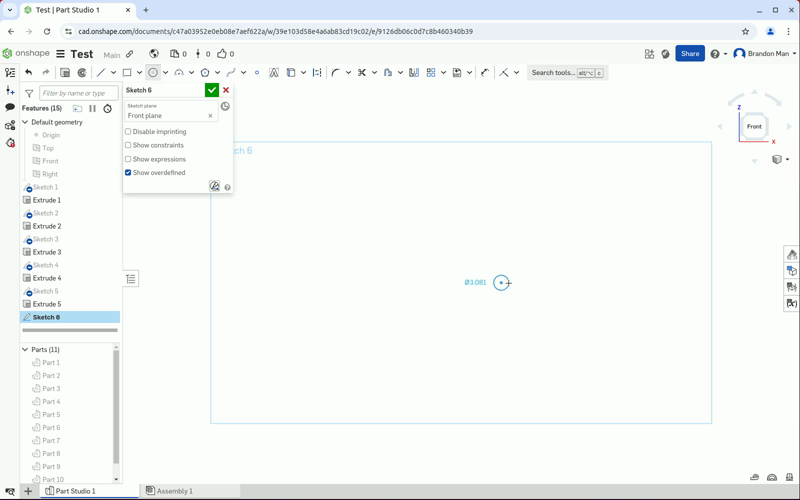
key(esc)
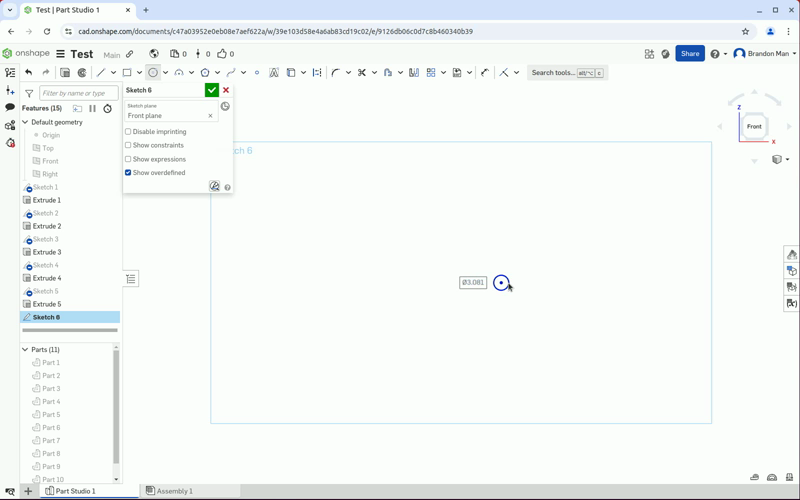
key(c)
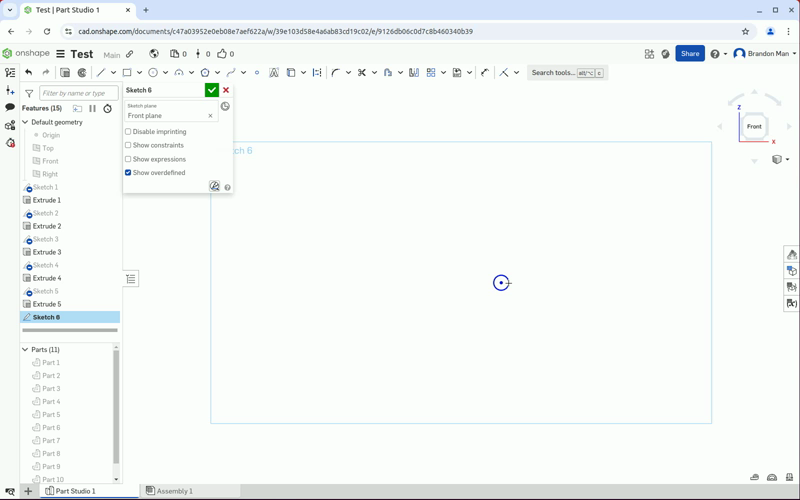
key_down(shift)
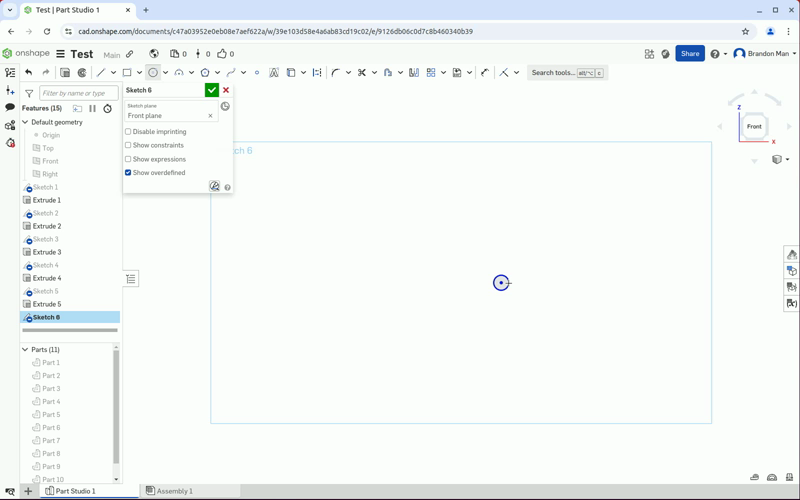
mouse_move(501, 282)
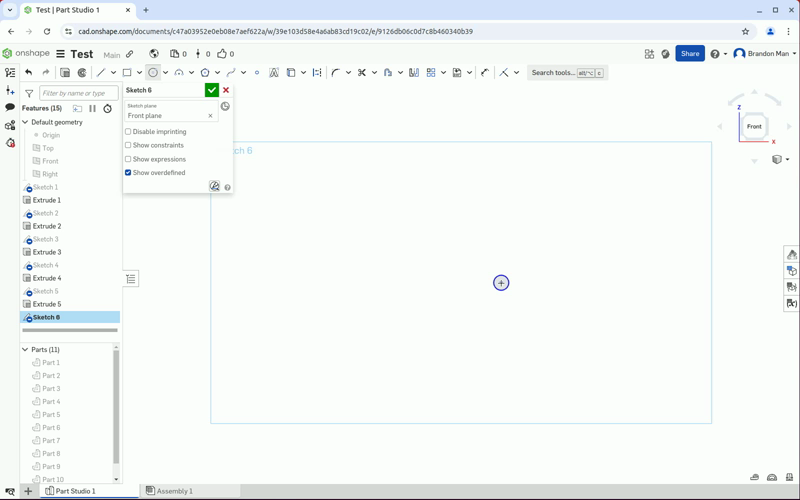
click(501, 282)
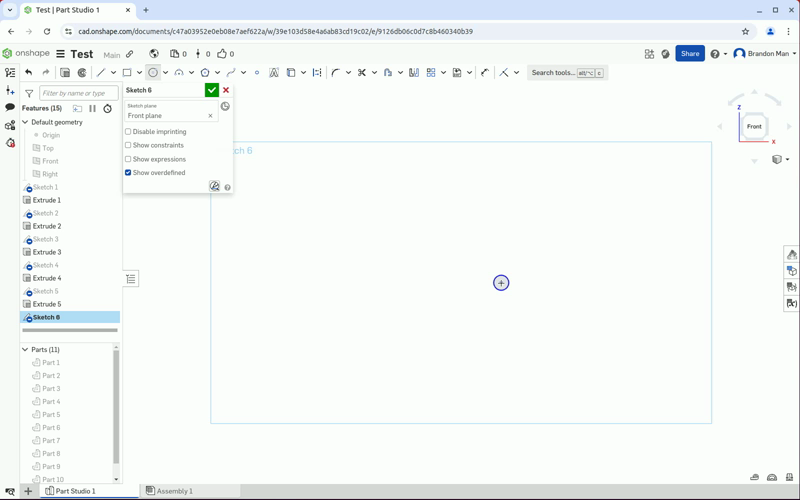
key_up(shift)
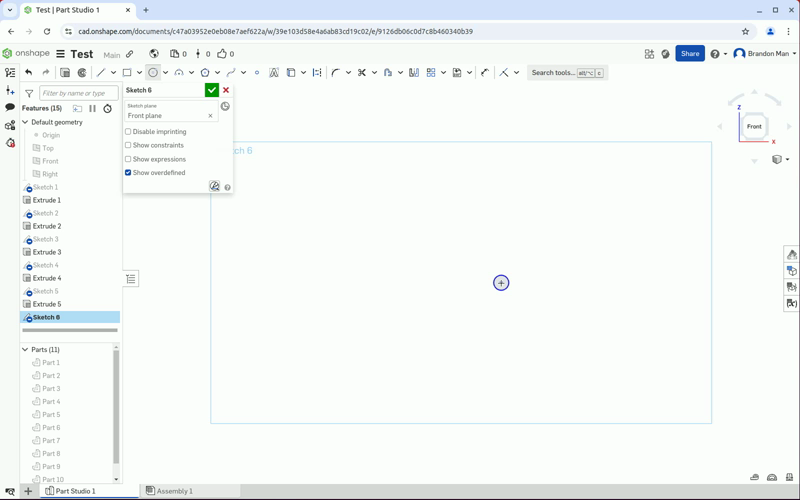
mouse_move(504, 282)
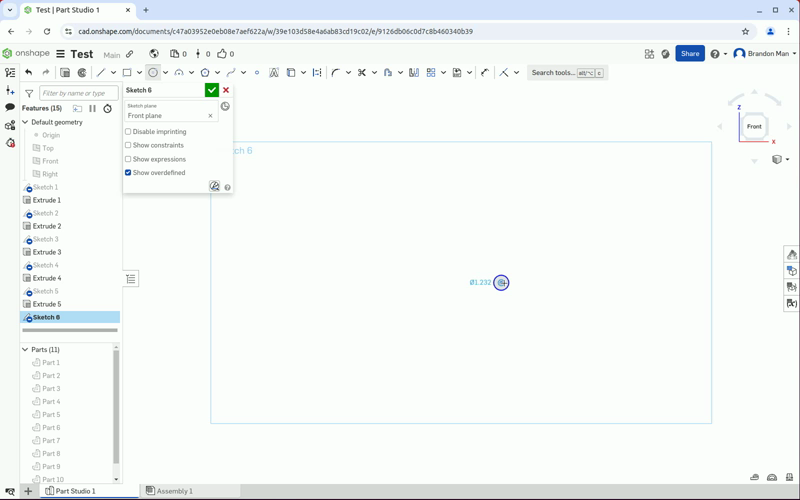
scroll(6)
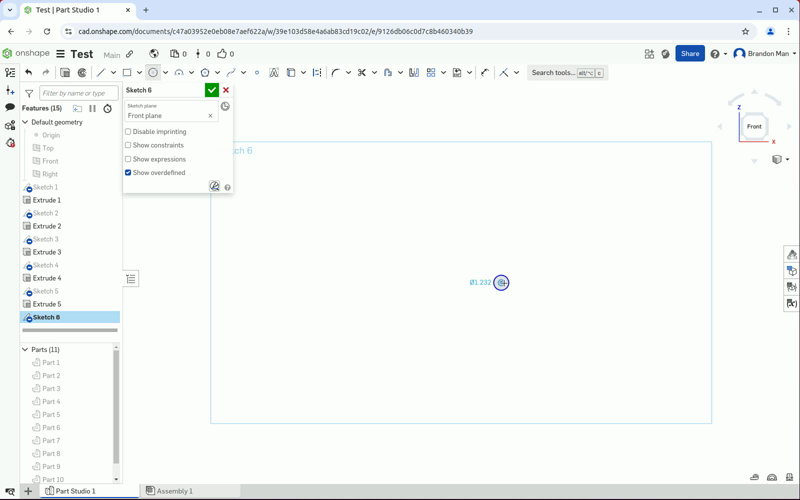
scroll(6)
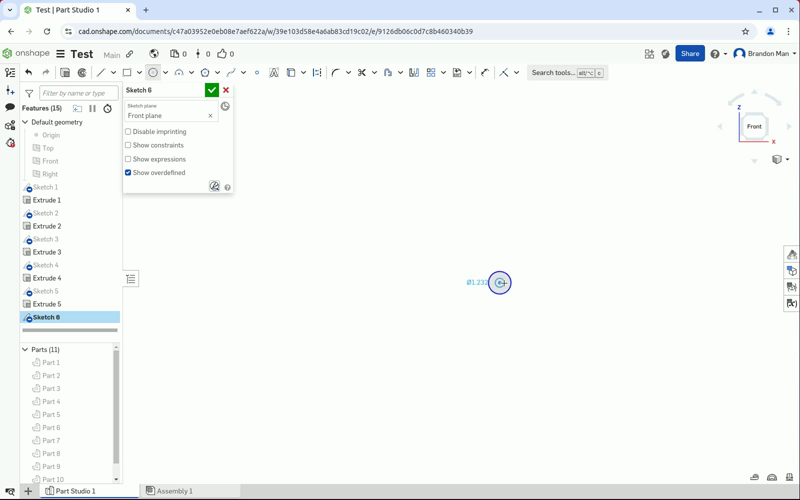
scroll(6)
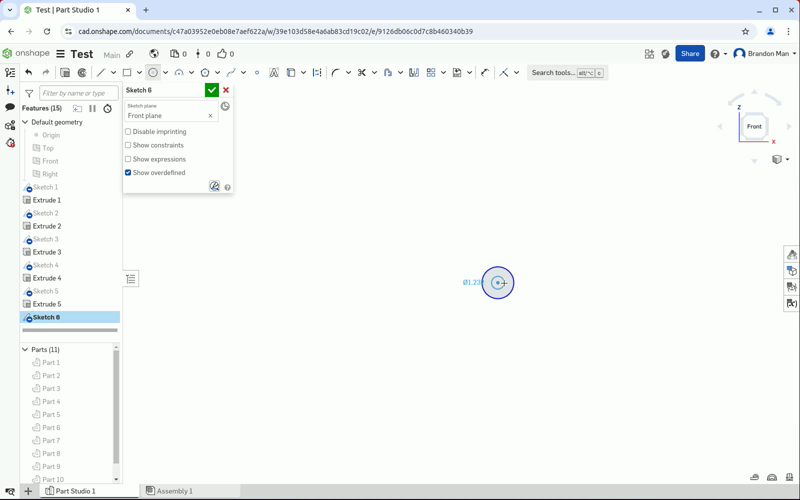
scroll(6)
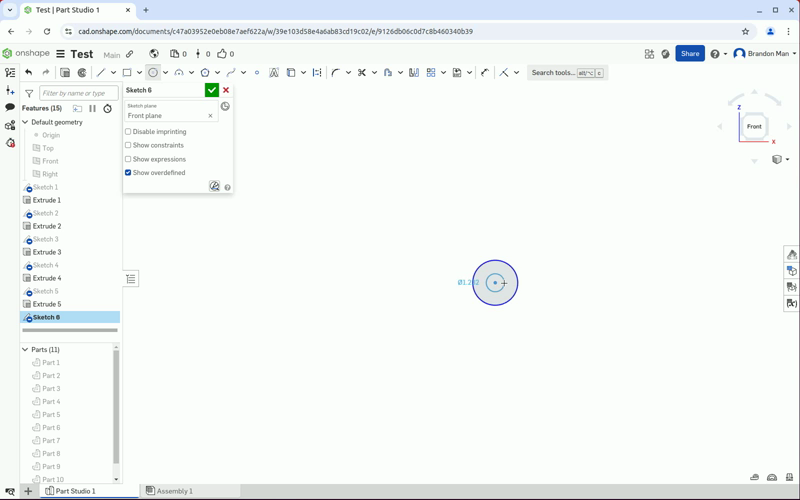
scroll(6)
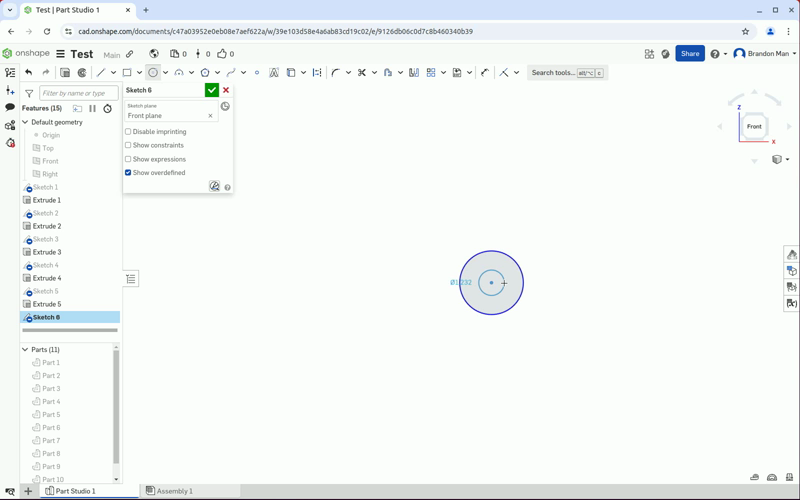
scroll(6)
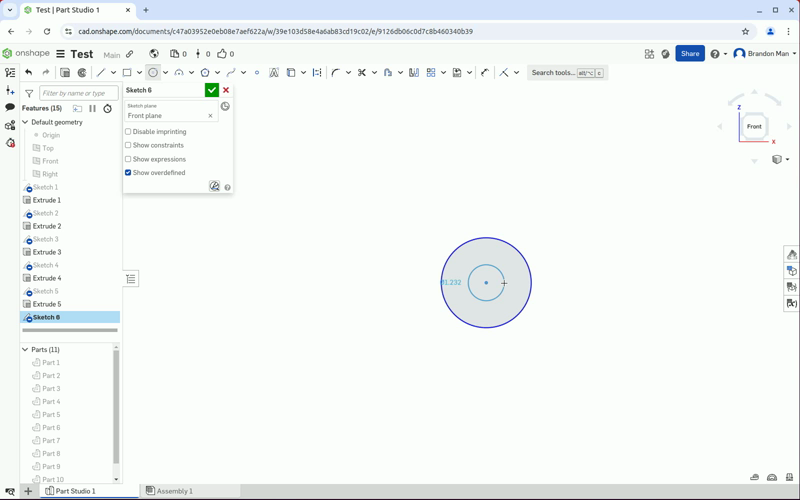
scroll(6)
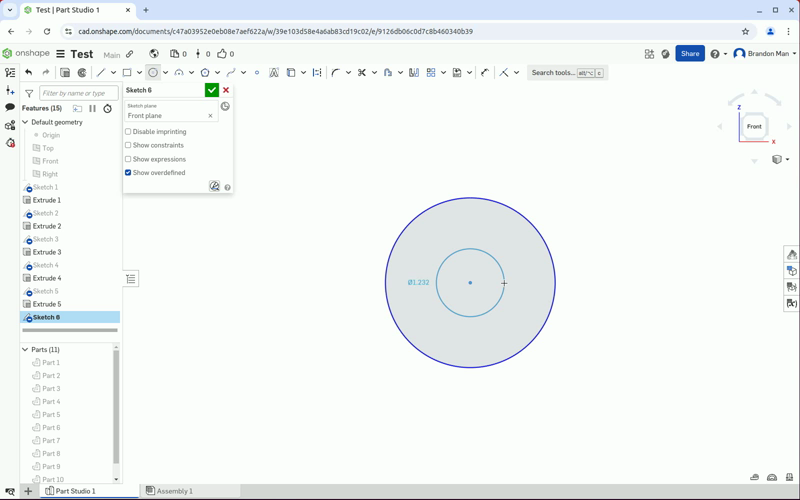
click(504, 282)
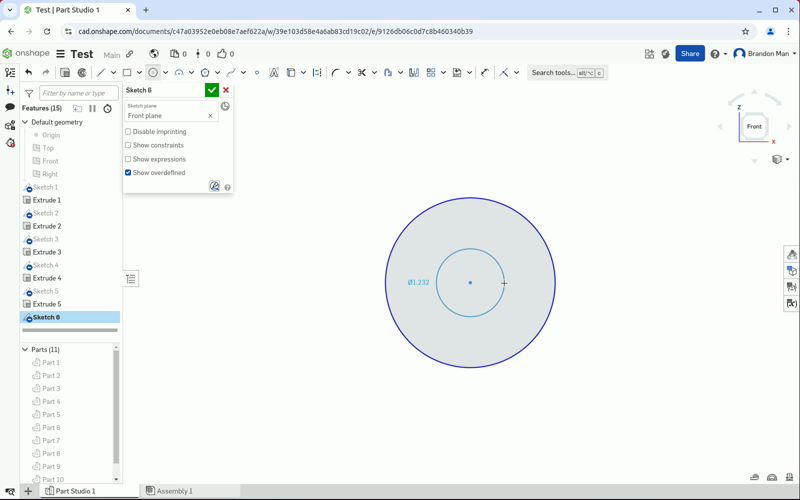
scroll(-6)
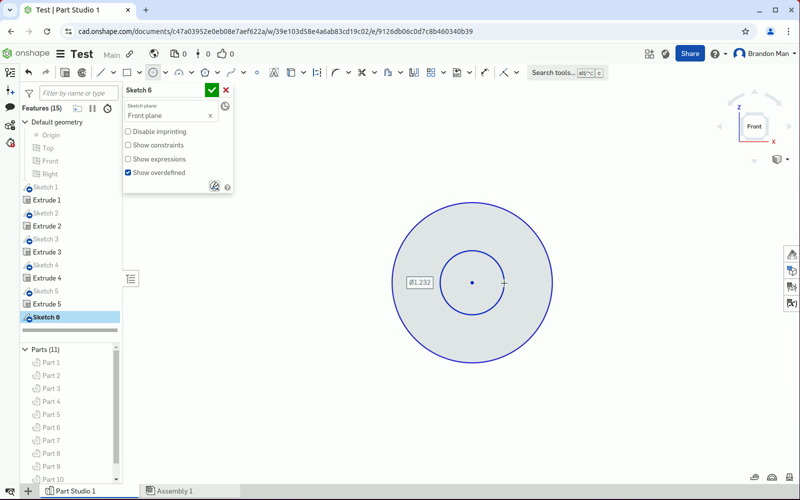
scroll(-6)
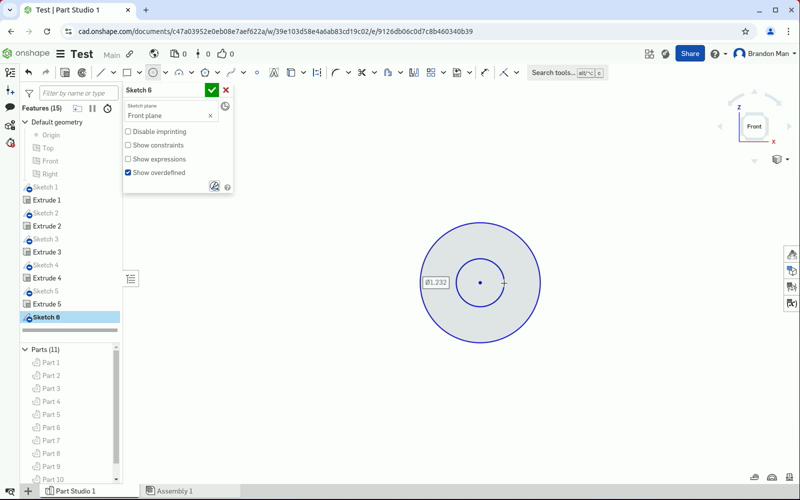
scroll(-6)
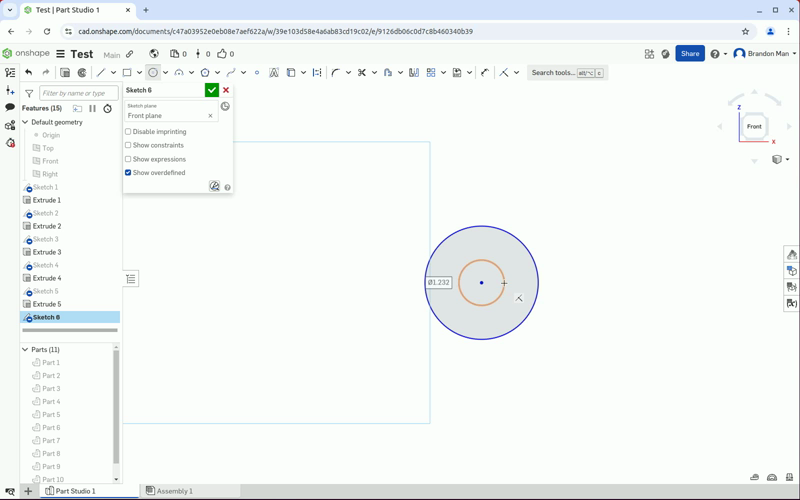
scroll(-6)
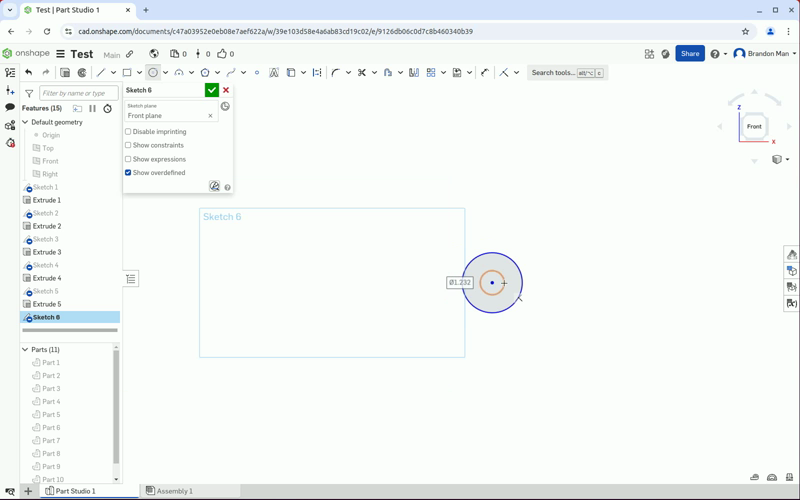
scroll(-6)
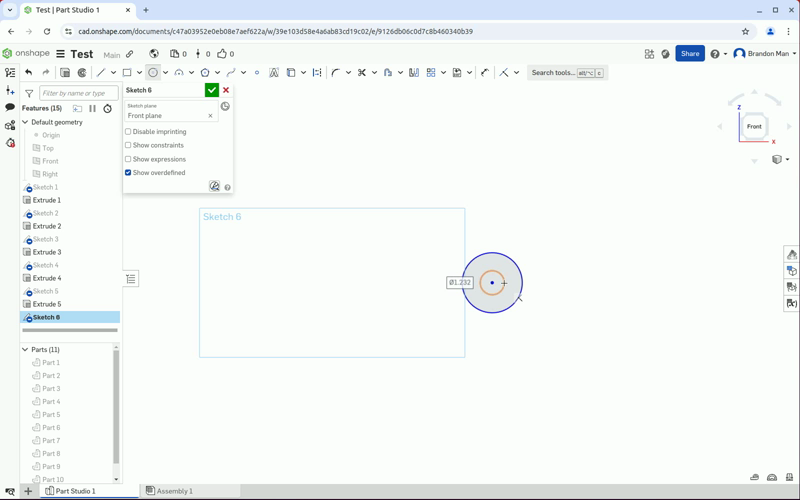
scroll(-6)
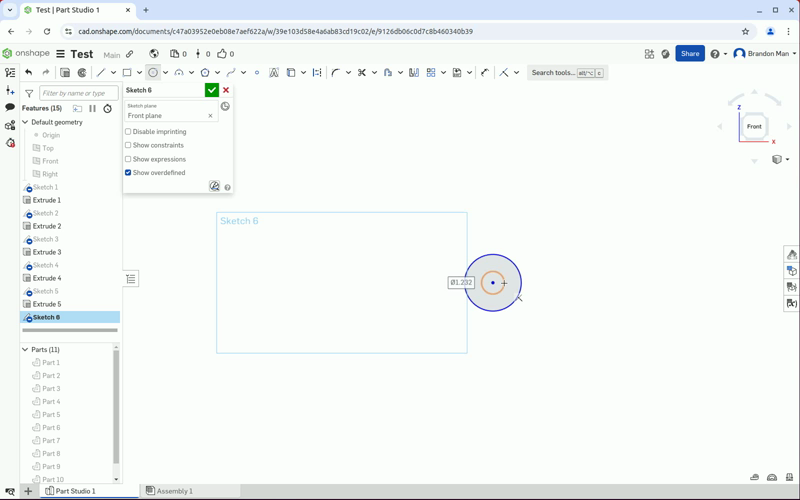
scroll(-6)
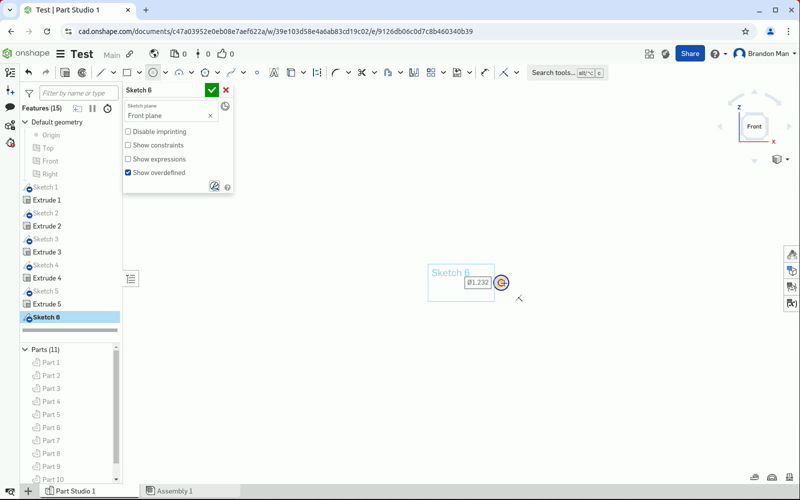
key(esc)
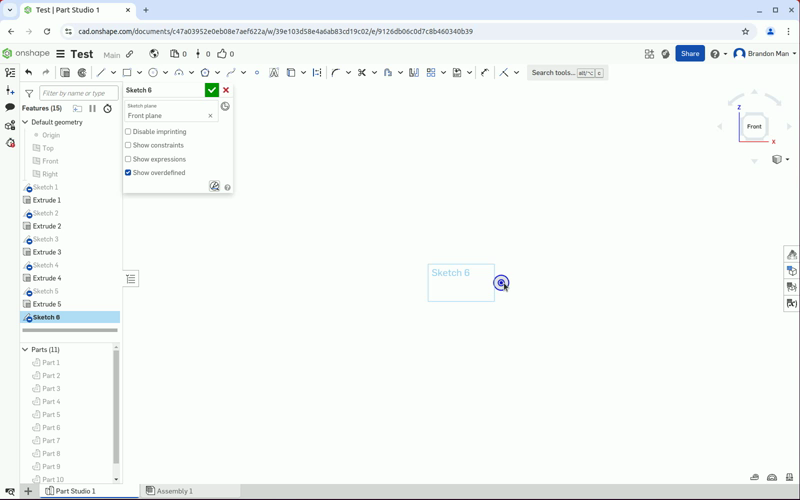
mouse_move(501, 286)
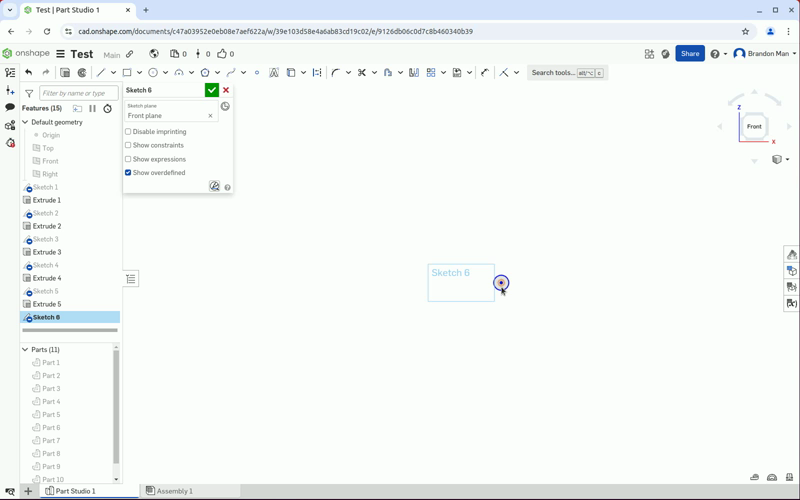
scroll(6)
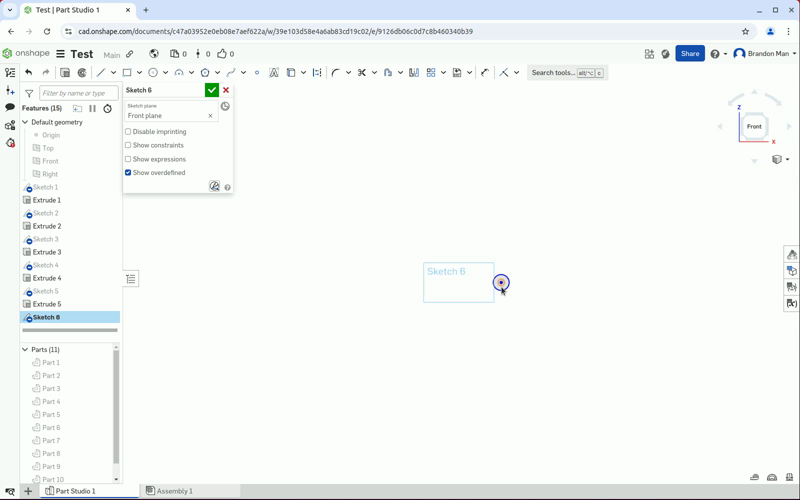
scroll(6)
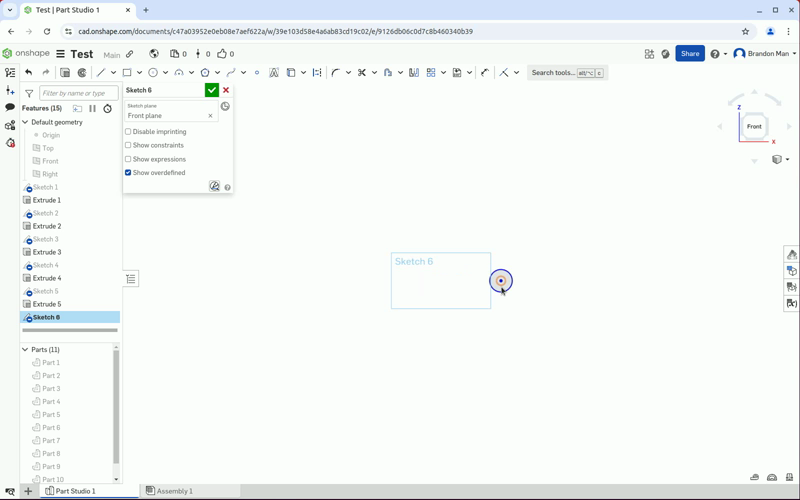
scroll(6)
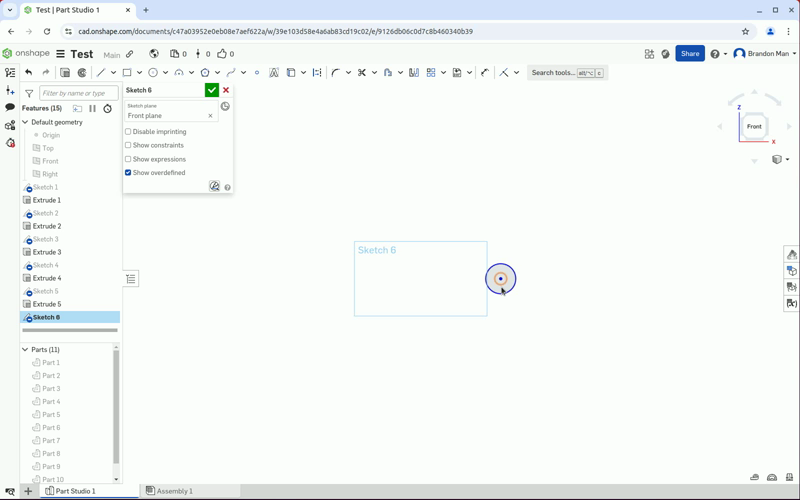
scroll(6)
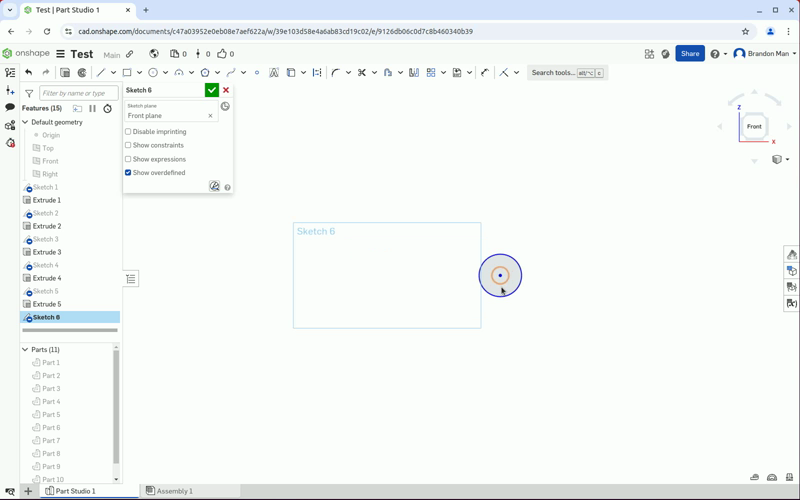
scroll(6)
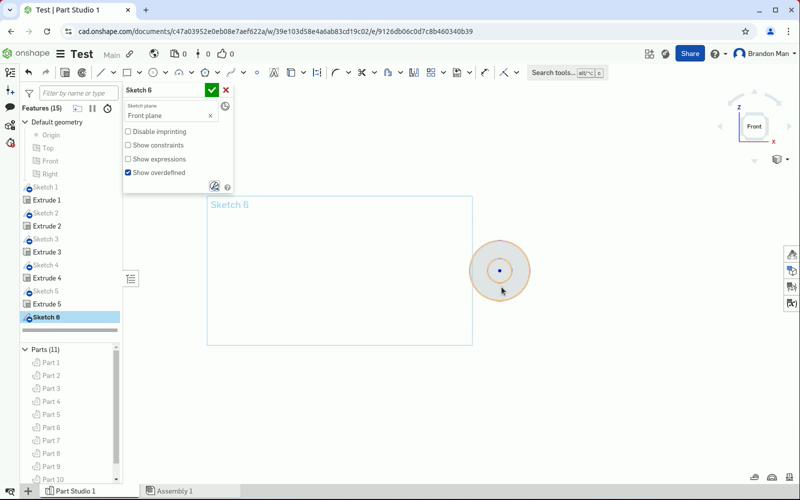
scroll(6)
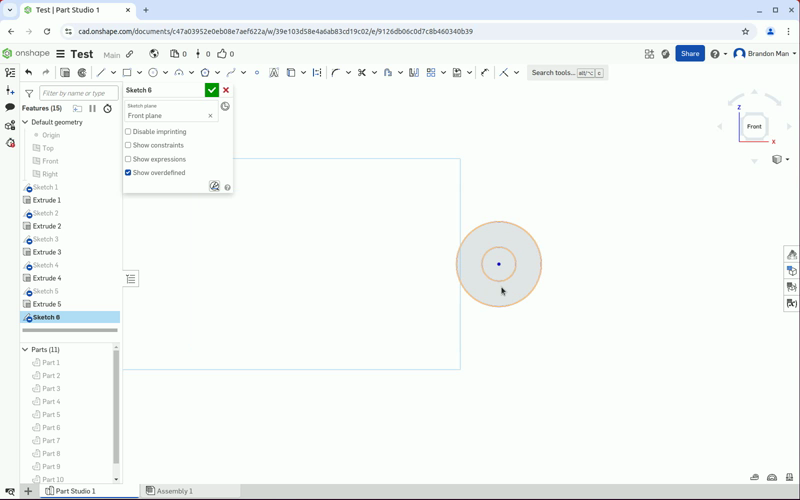
scroll(6)
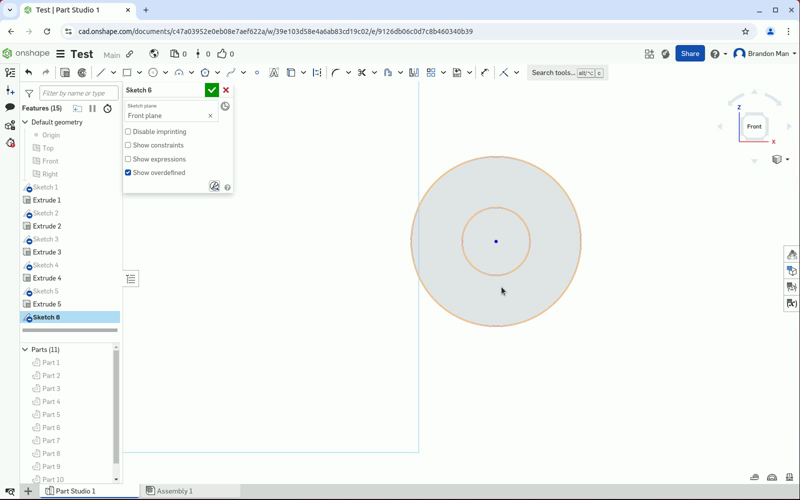
click(501, 286)
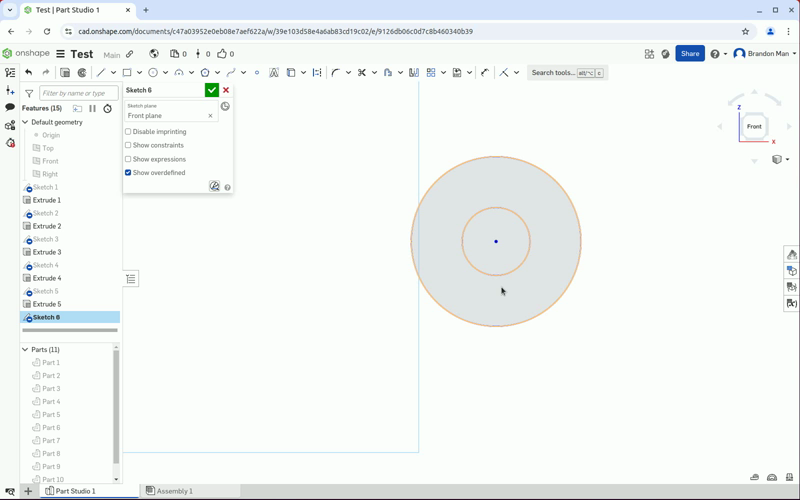
scroll(-6)
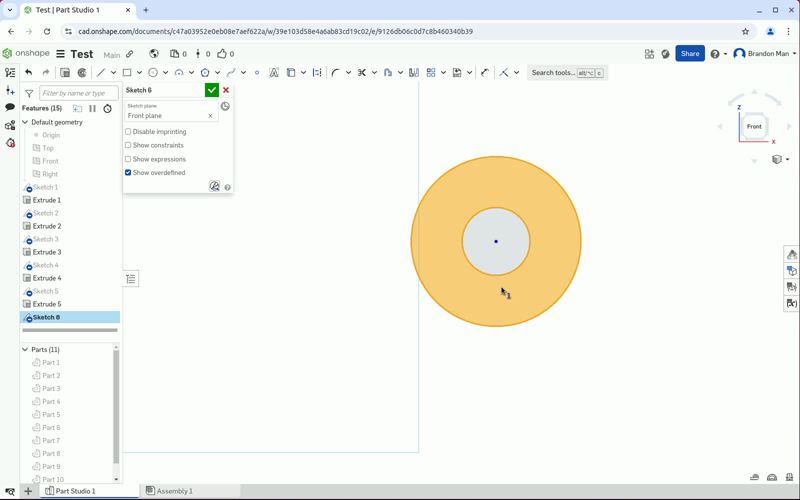
scroll(-6)
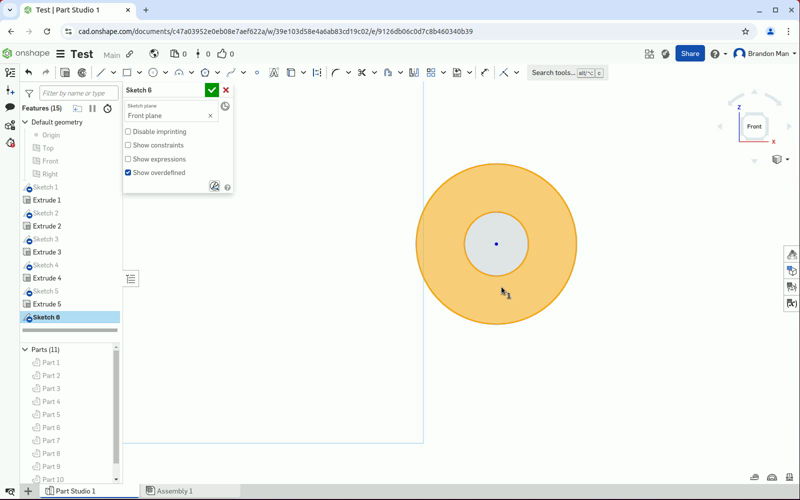
scroll(-6)
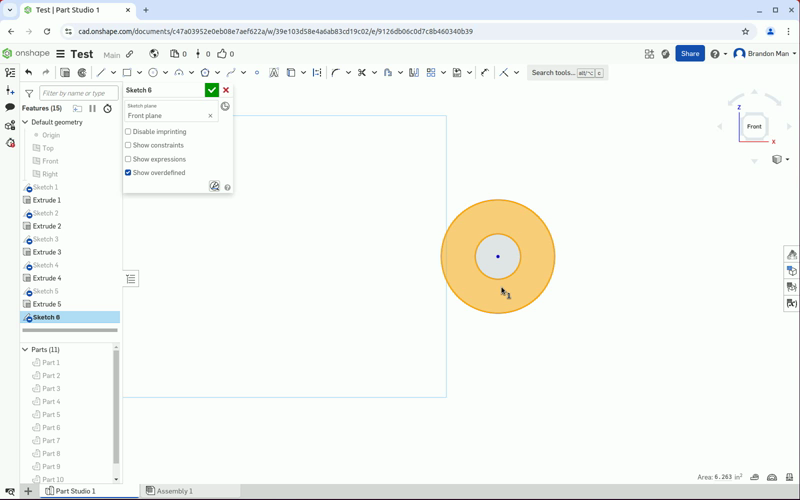
scroll(-6)
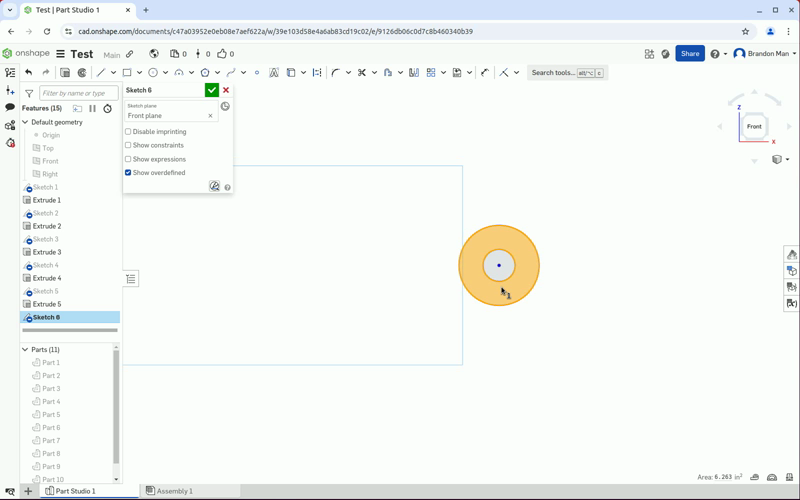
scroll(-6)
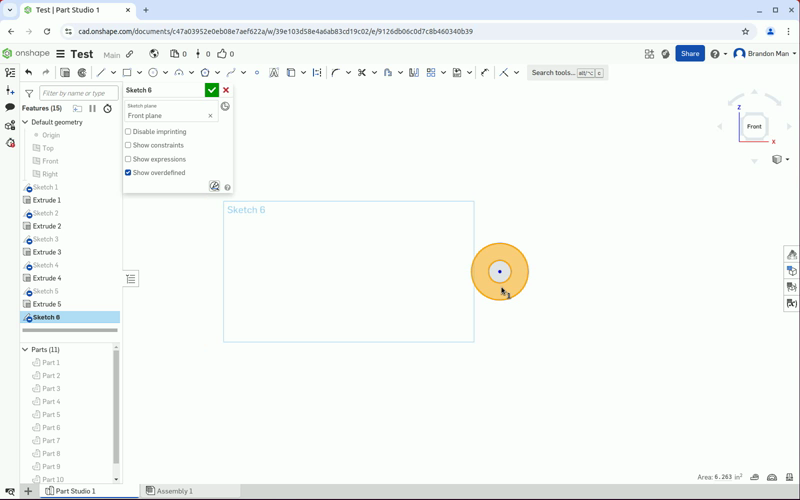
scroll(-6)
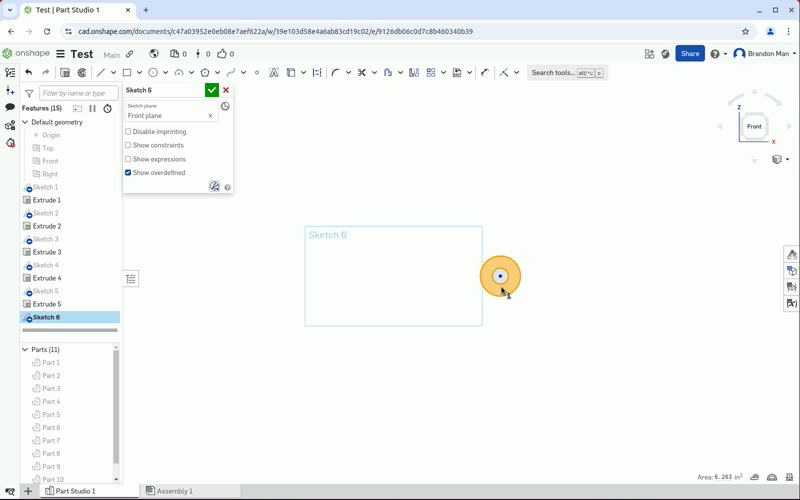
scroll(-6)
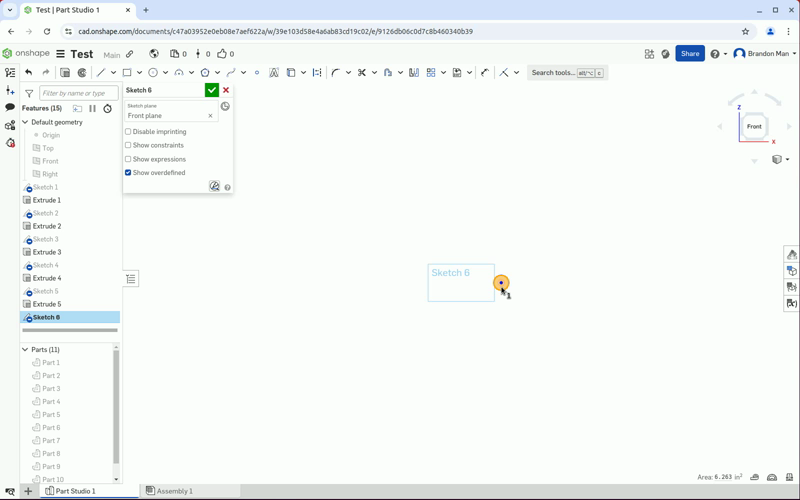
mouse_move(69, 352)
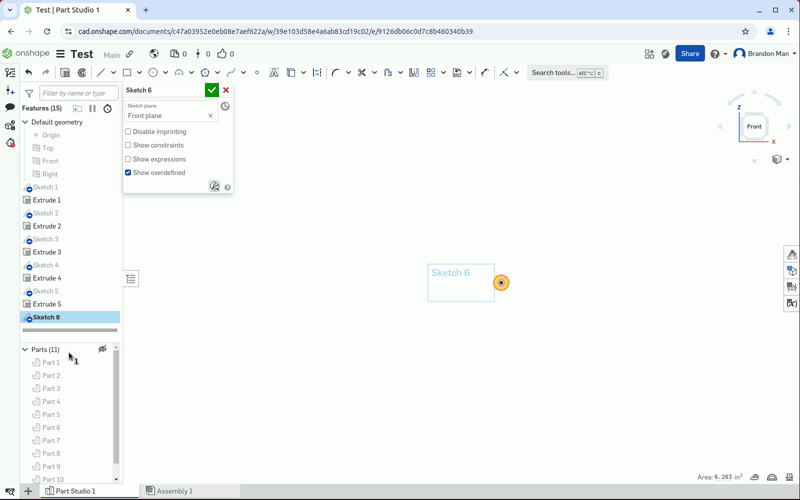
key(shift+y)
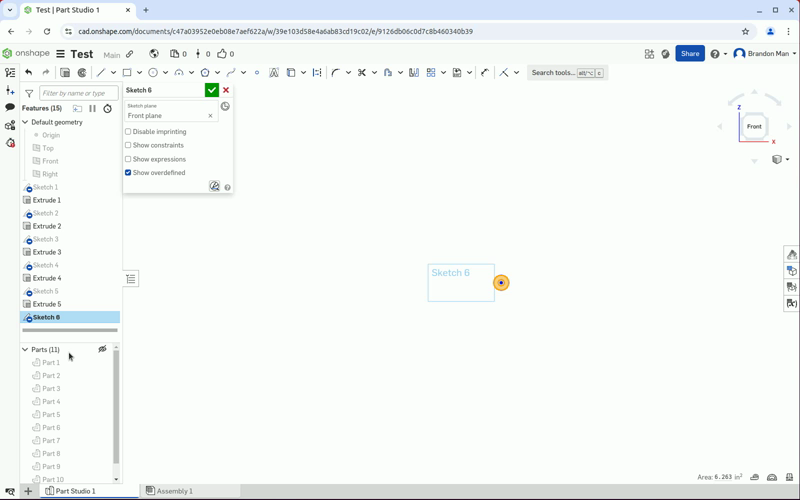
key(shift+e)
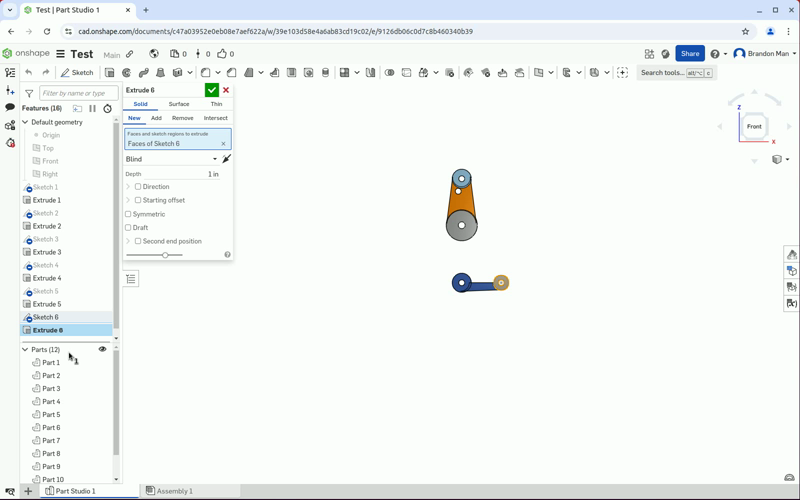
mouse_move(143, 106)
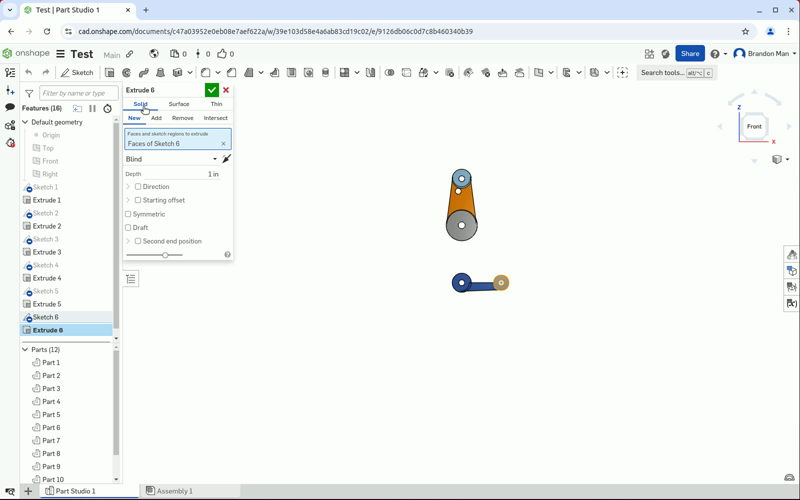
click(143, 106)
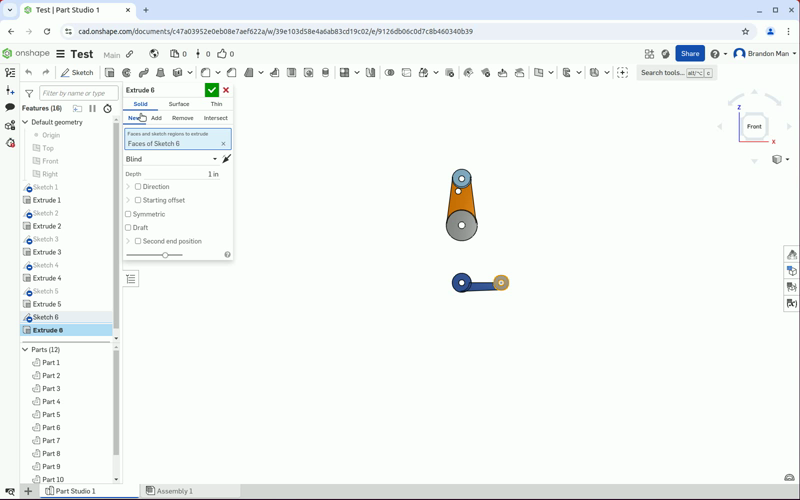
mouse_move(137, 120)
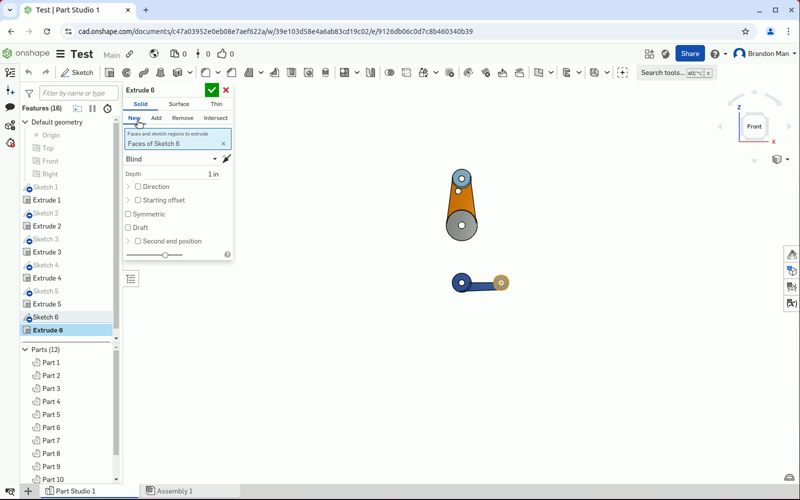
click(137, 120)
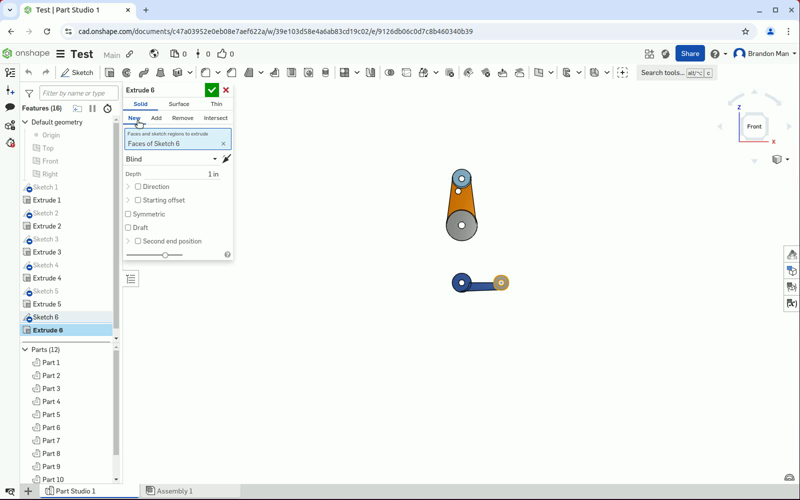
key(tab, 4)
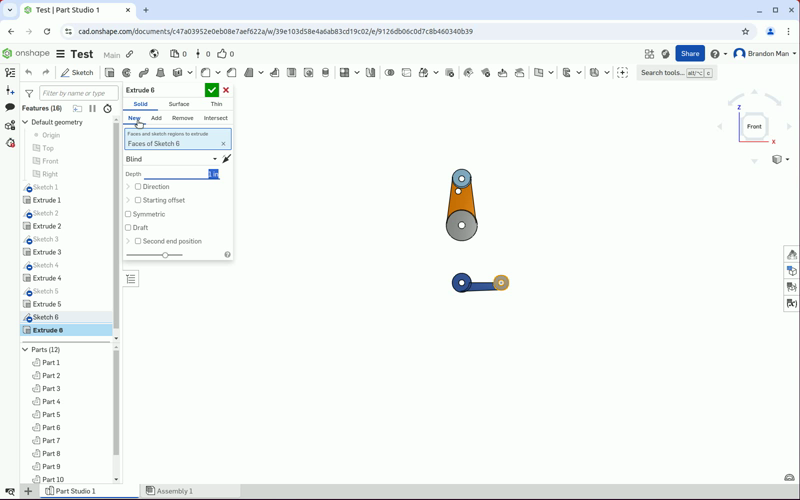
text(0.481)
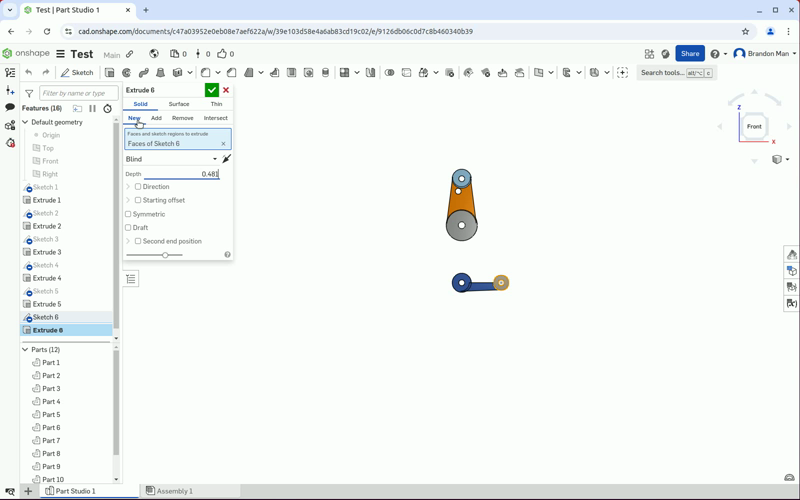
key(enter)
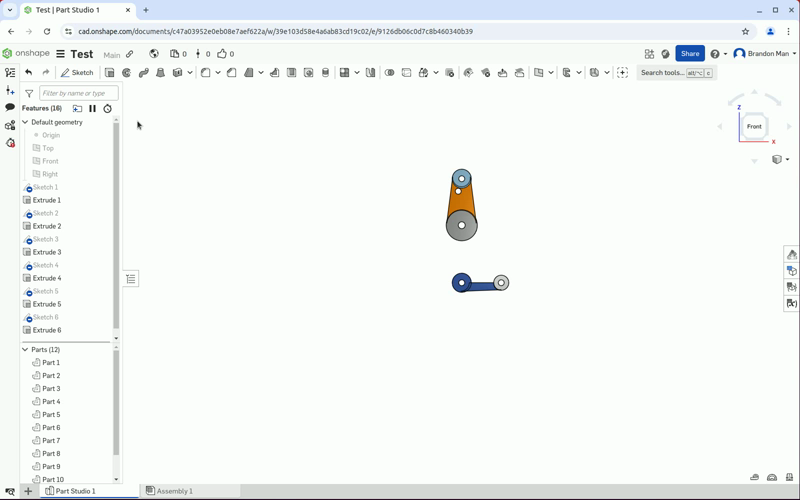
key(shift+h)
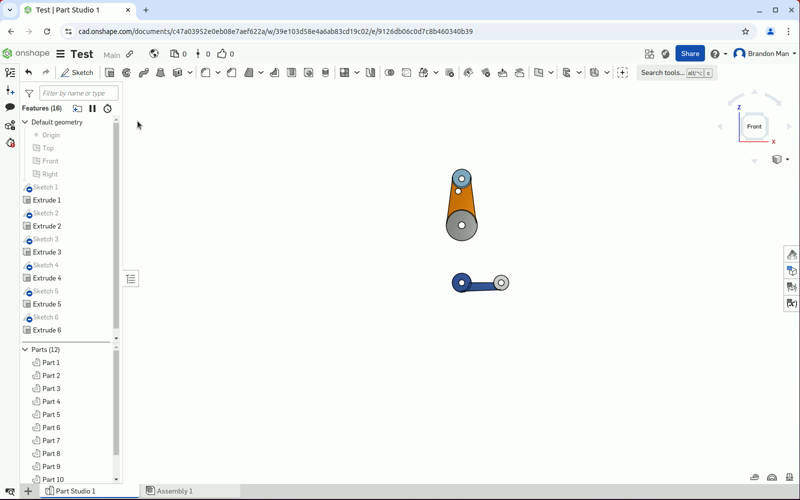
key(shift+h)
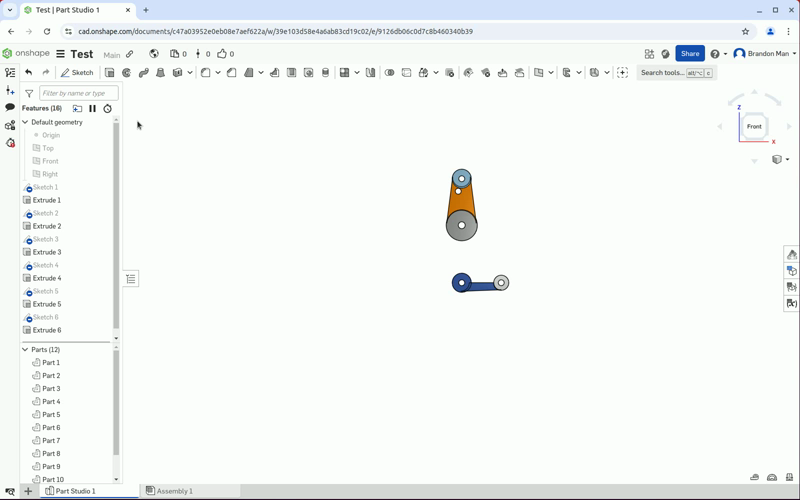
mouse_move(69, 189)
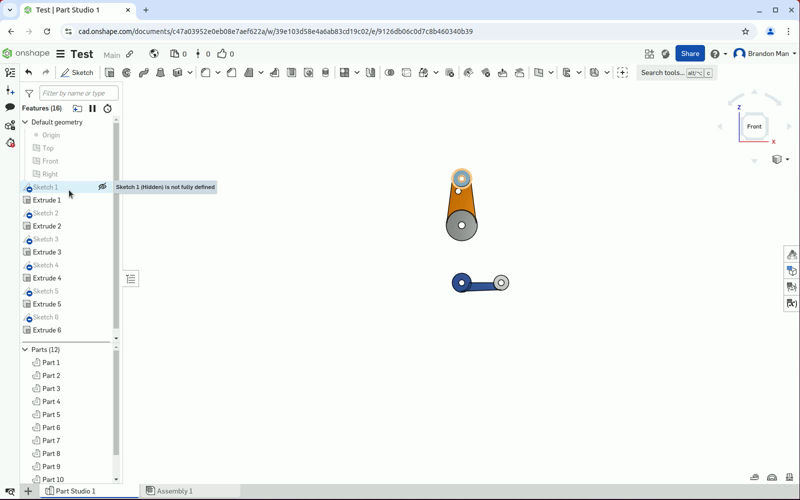
click(69, 189)
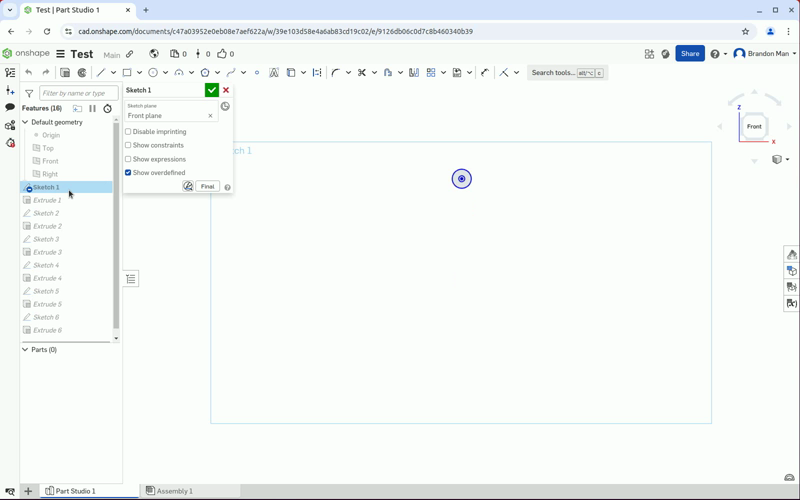
mouse_move(229, 92)
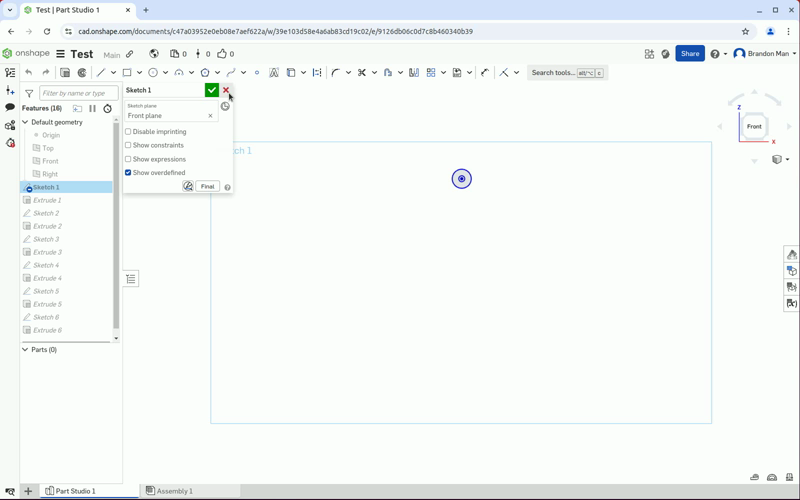
click(229, 92)
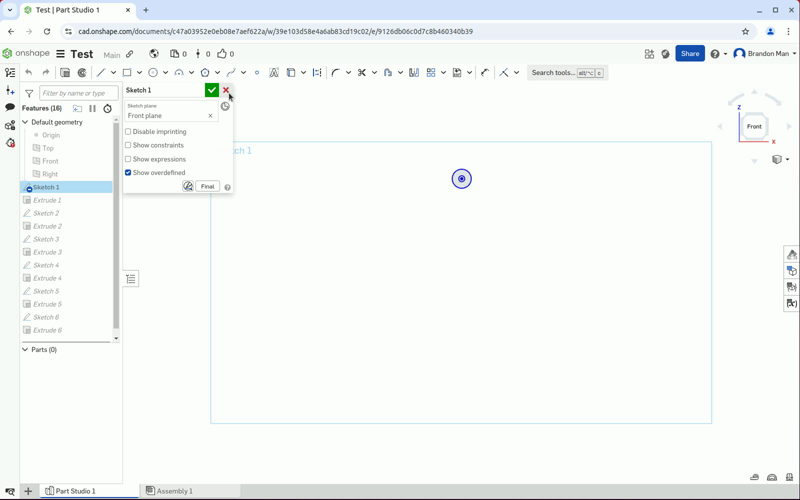
key(shift+s)
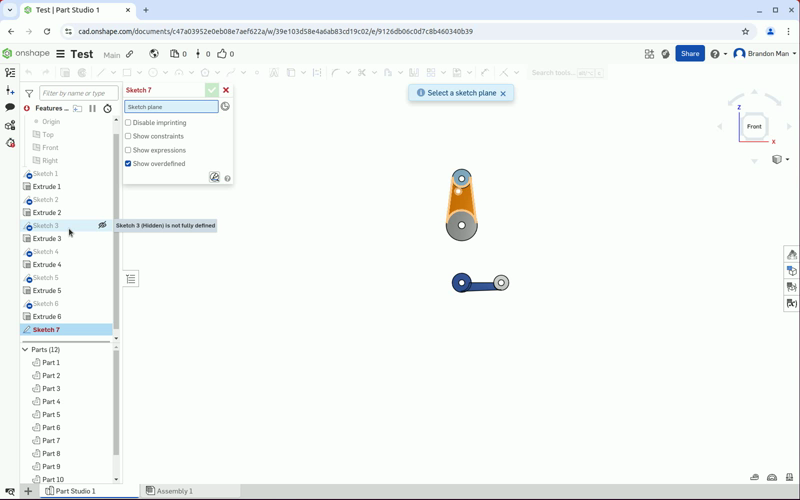
scroll(3)
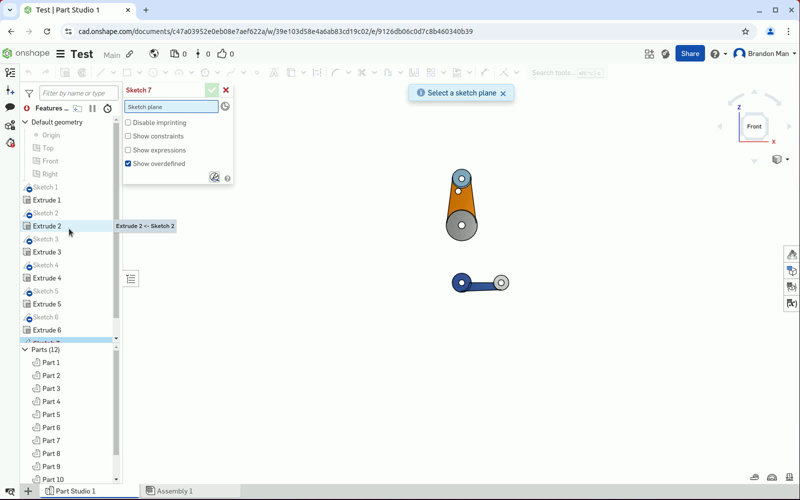
mouse_move(69, 163)
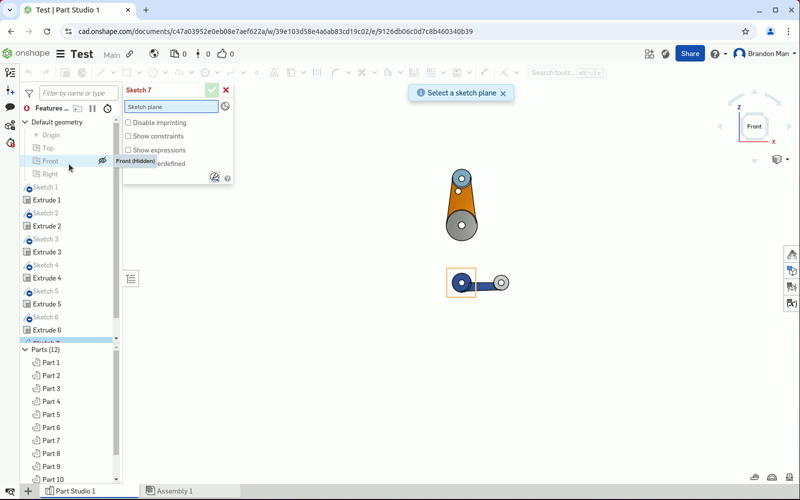
click(69, 163)
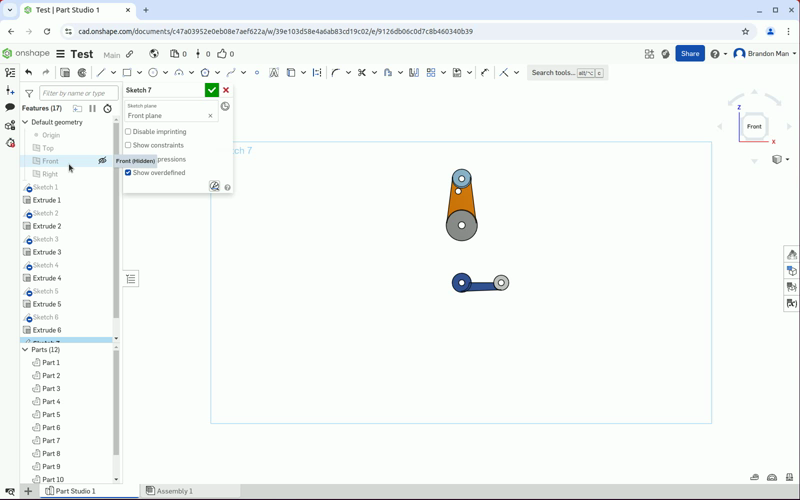
mouse_move(69, 352)
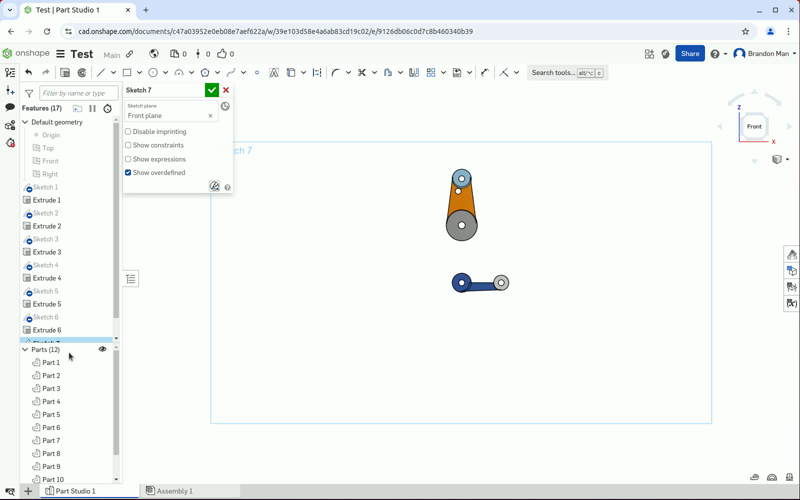
key(y)
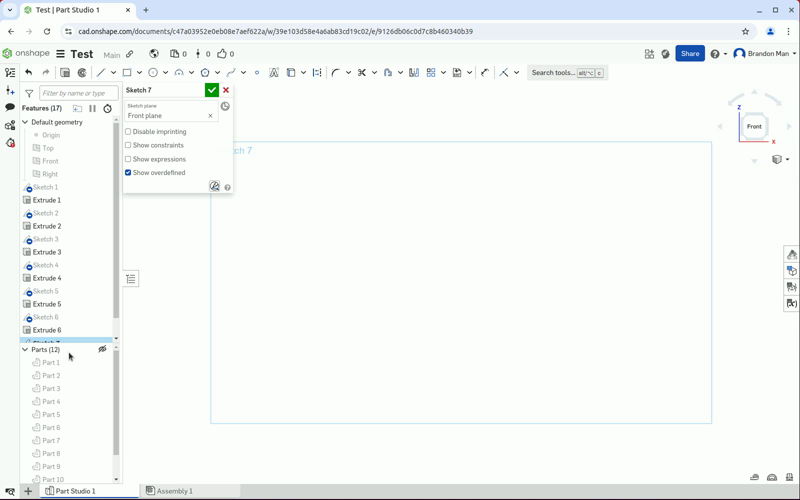
key(l)
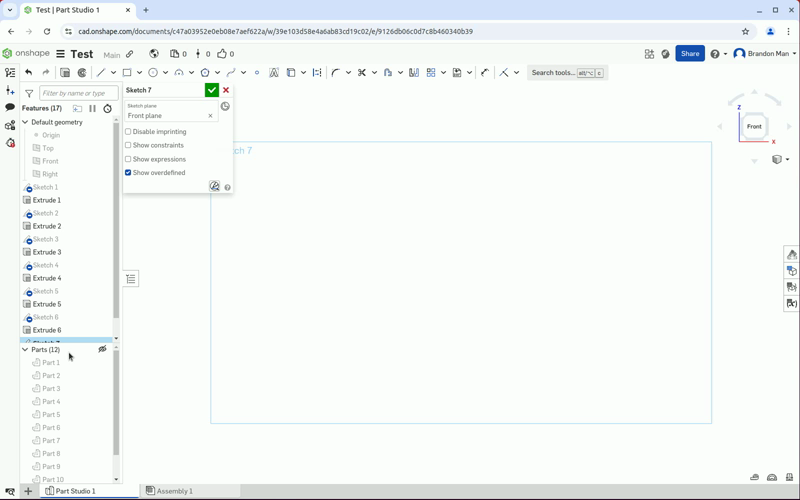
key_down(shift)
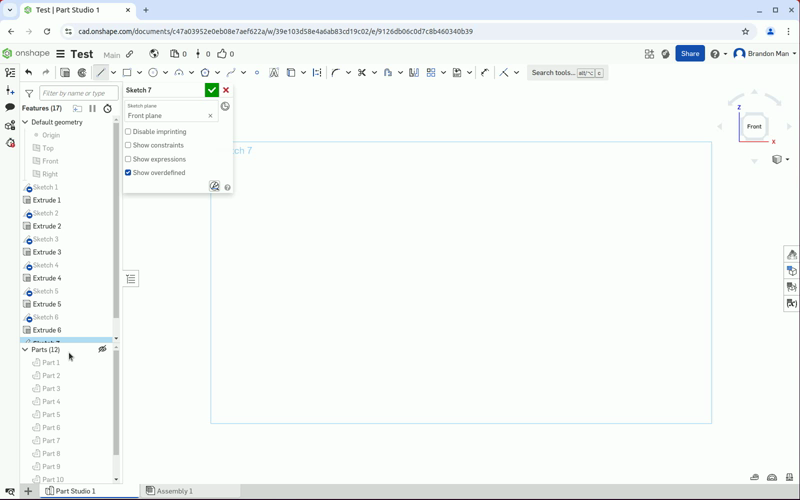
mouse_move(446, 226)
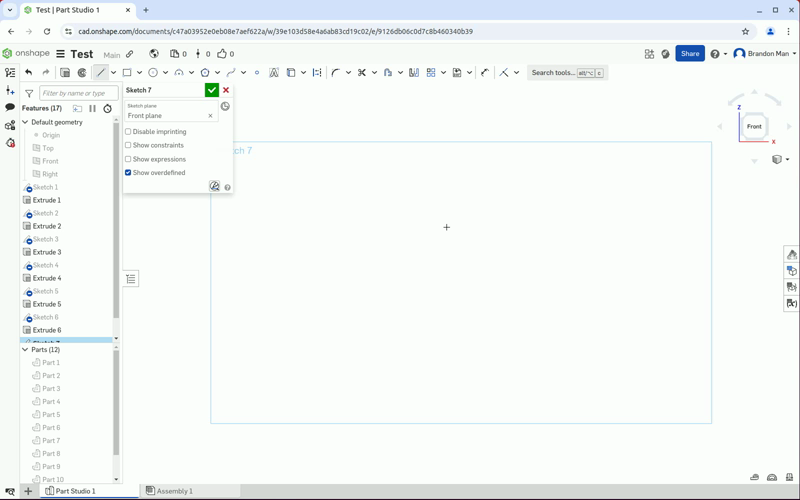
click(446, 226)
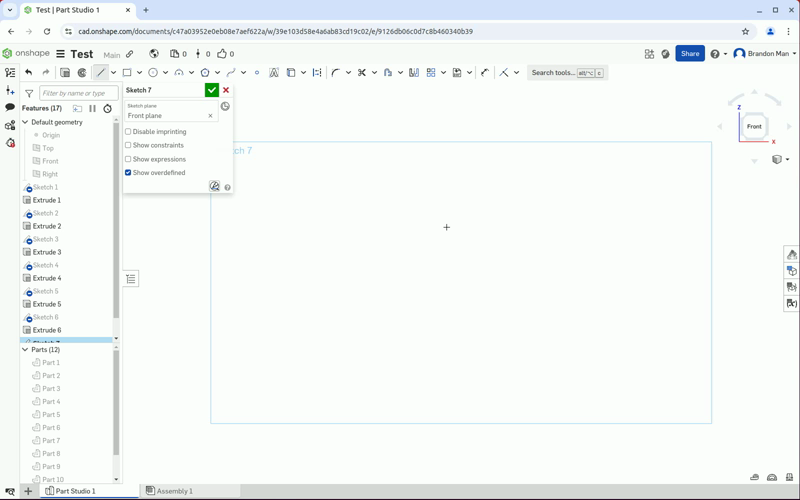
key_up(shift)
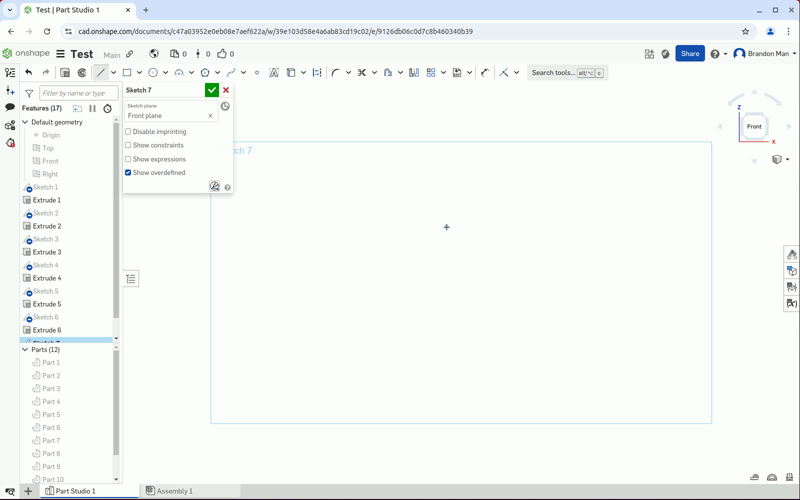
key_down(shift)
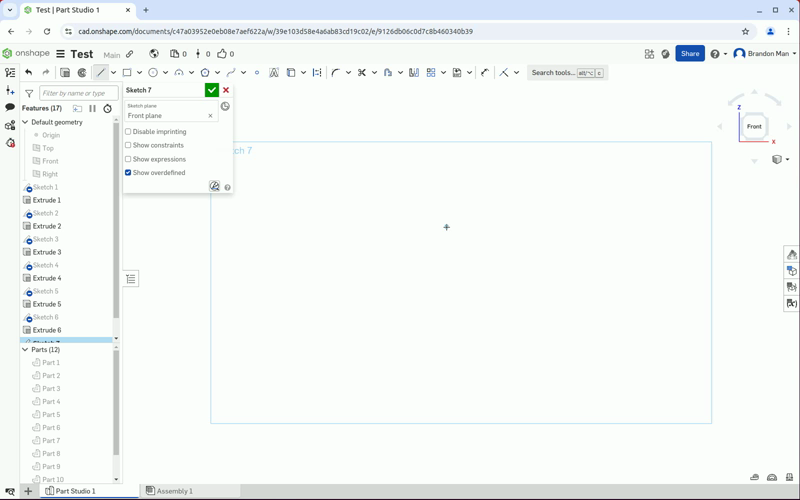
mouse_move(476, 226)
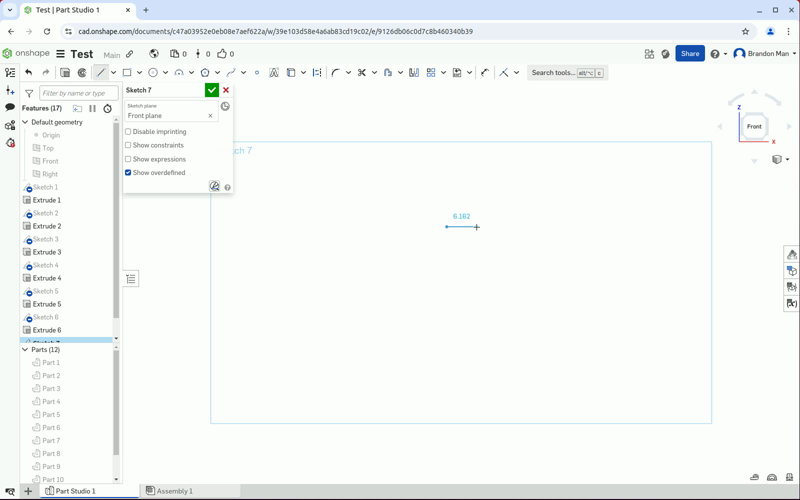
mouse_move(452, 284)
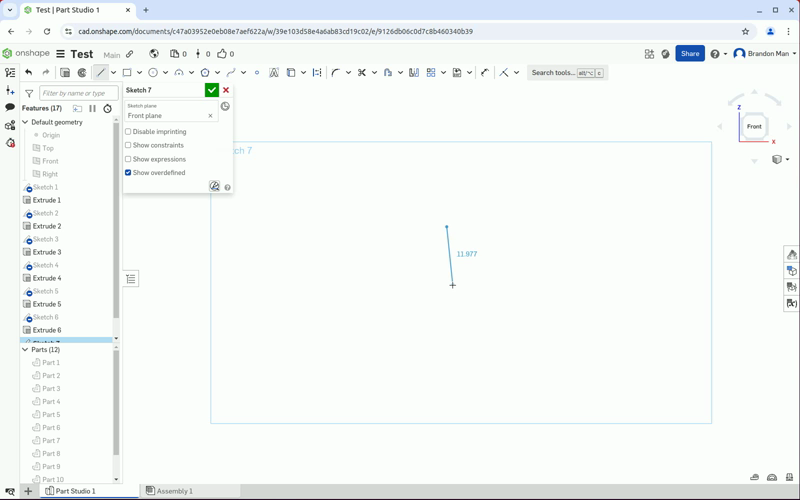
click(452, 284)
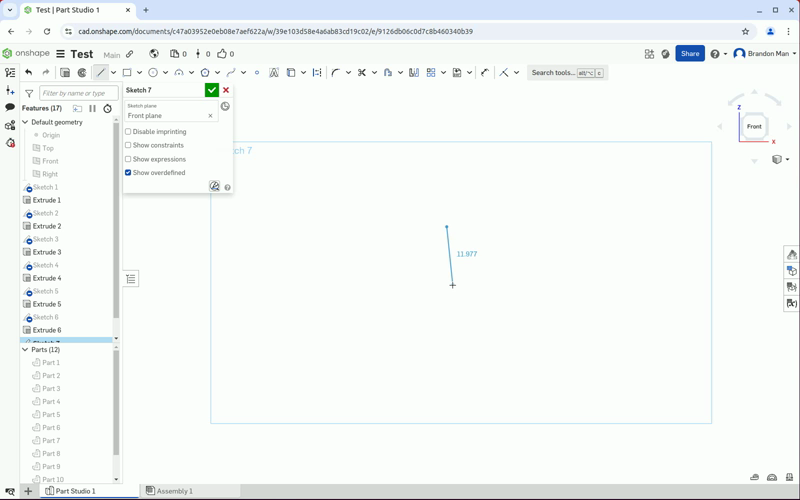
key_up(shift)
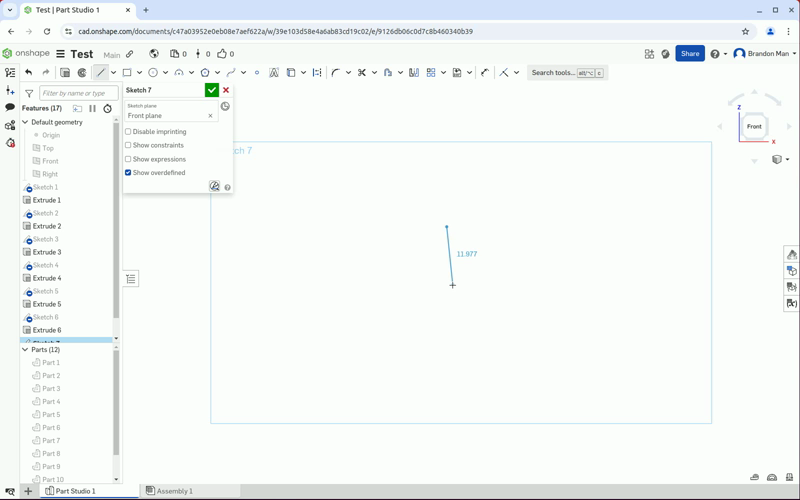
key(esc)
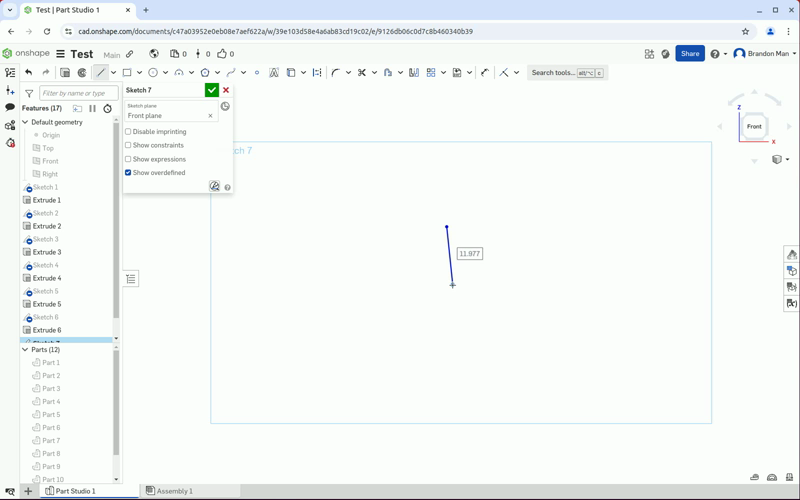
key(a)
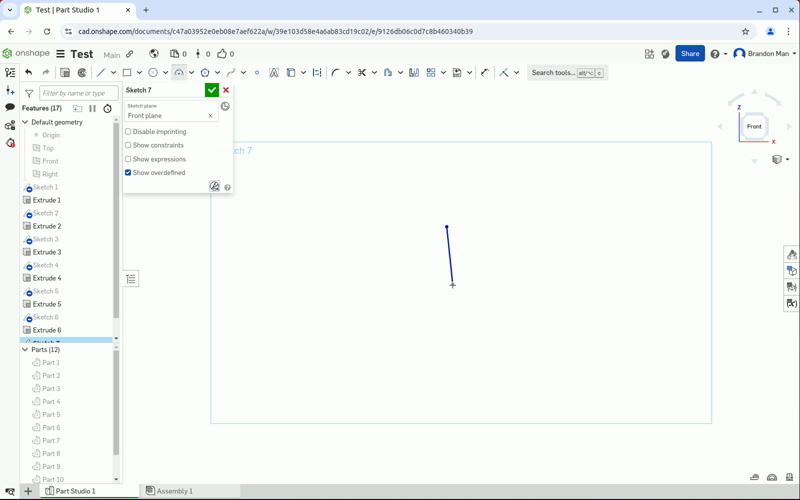
mouse_move(452, 284)
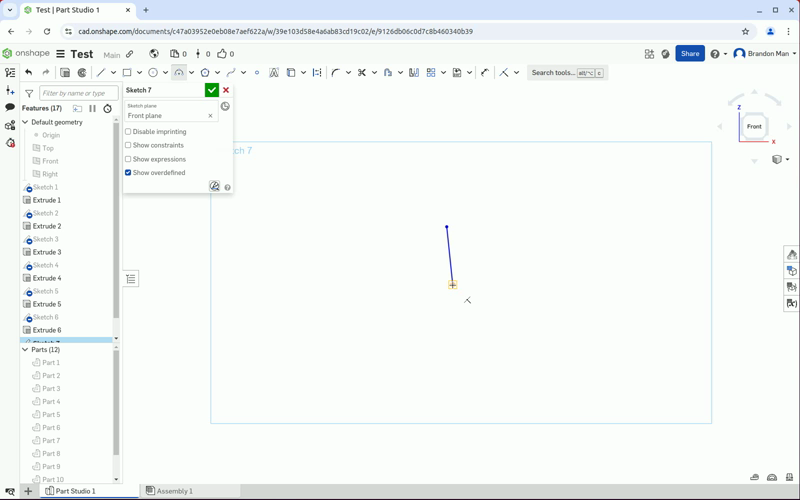
click(452, 284)
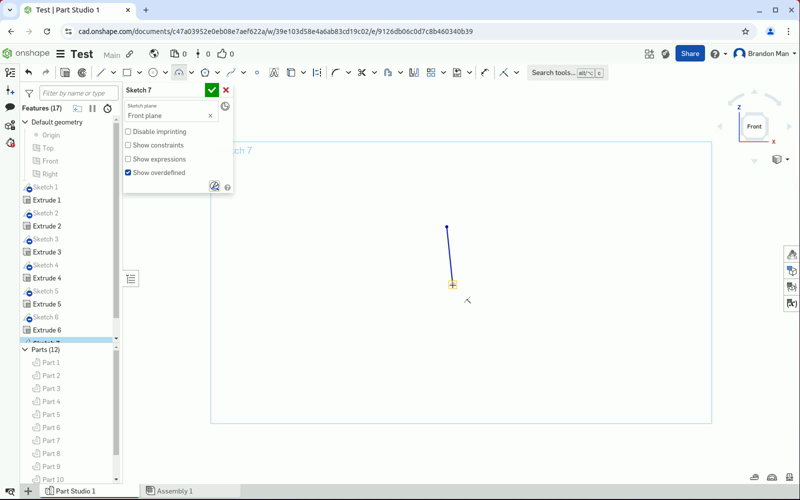
key_down(shift)
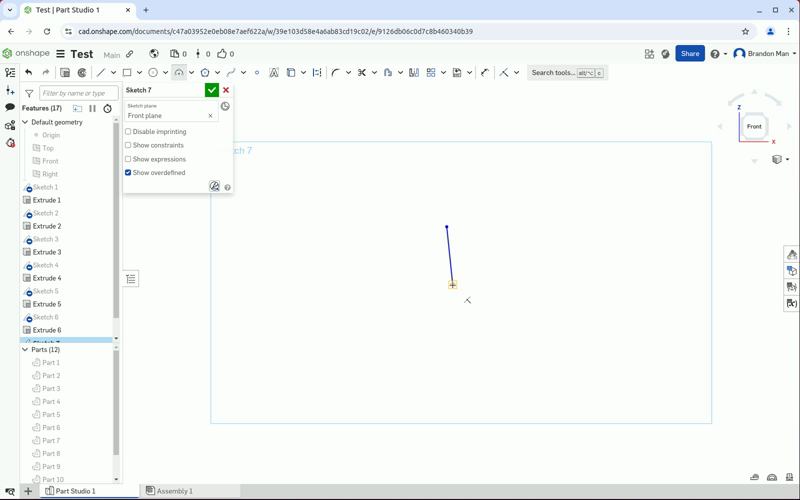
mouse_move(469, 284)
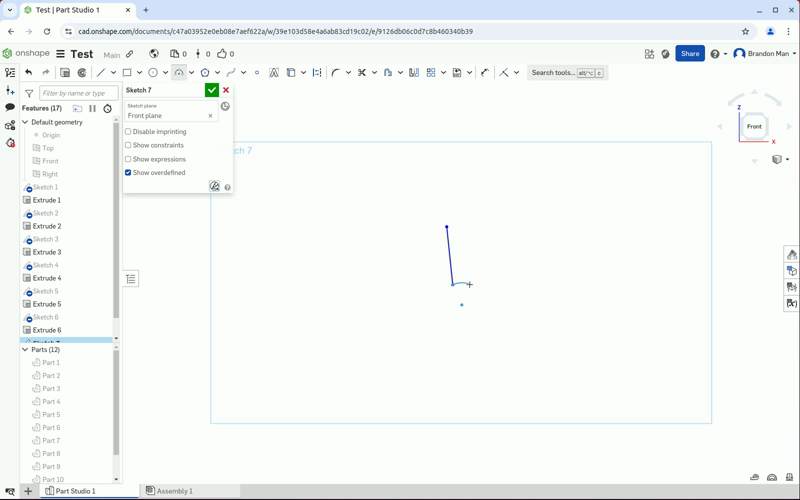
click(469, 284)
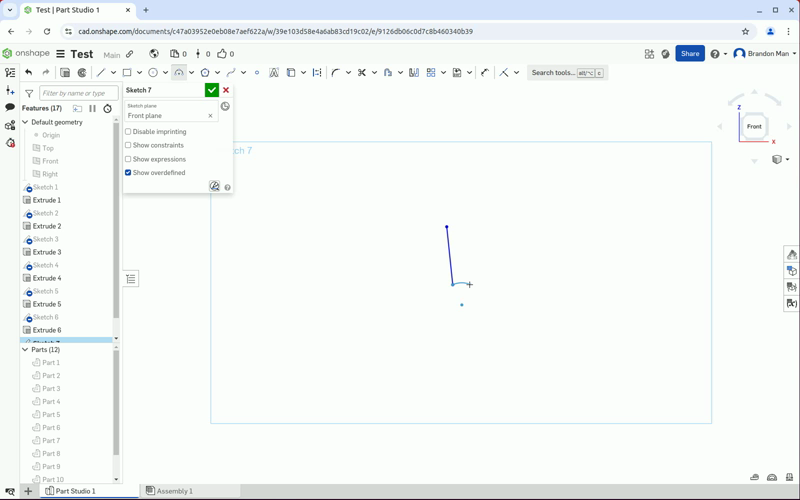
mouse_move(461, 275)
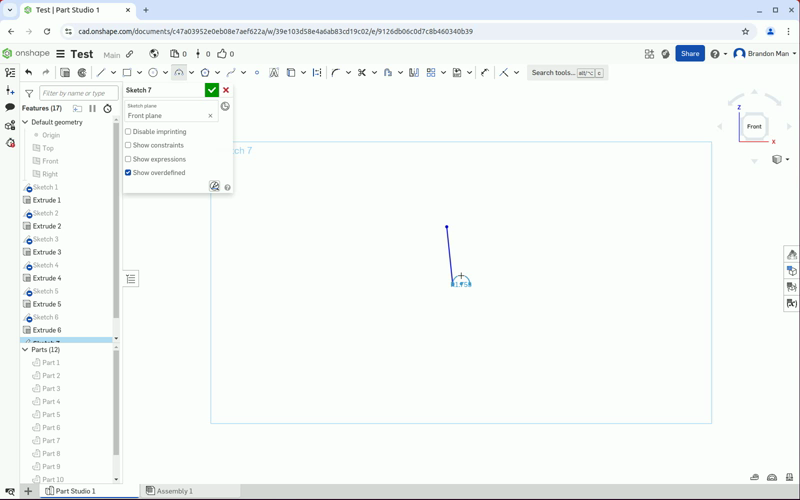
click(461, 275)
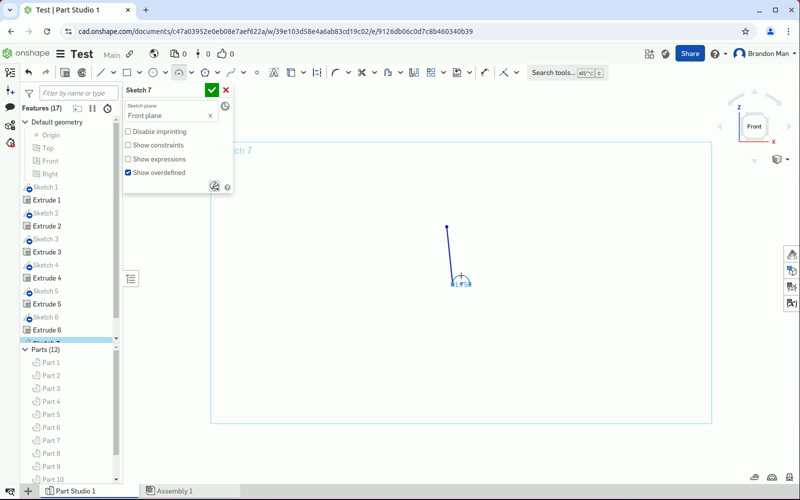
key_up(shift)
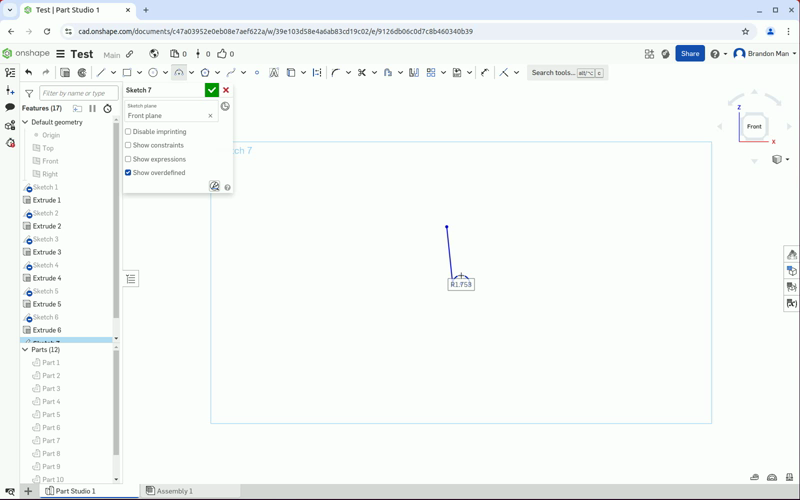
key(esc)
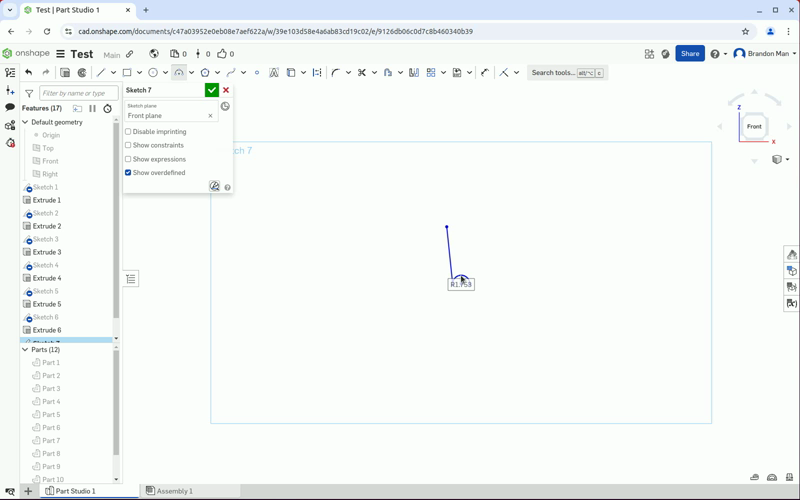
key(l)
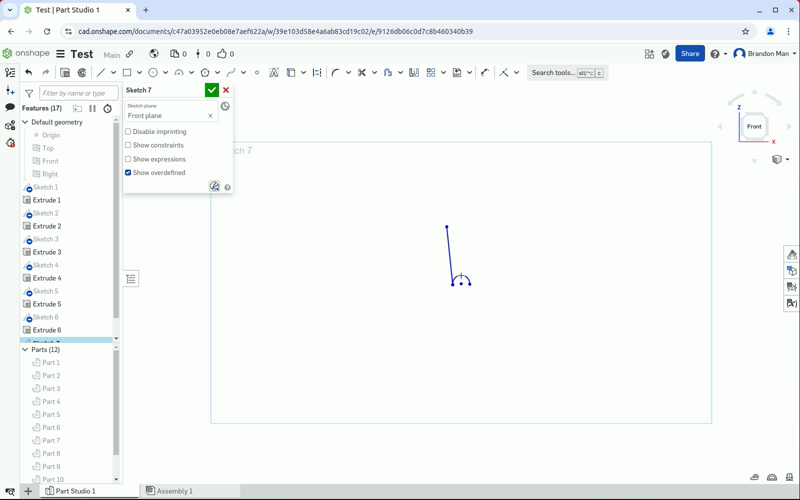
mouse_move(469, 284)
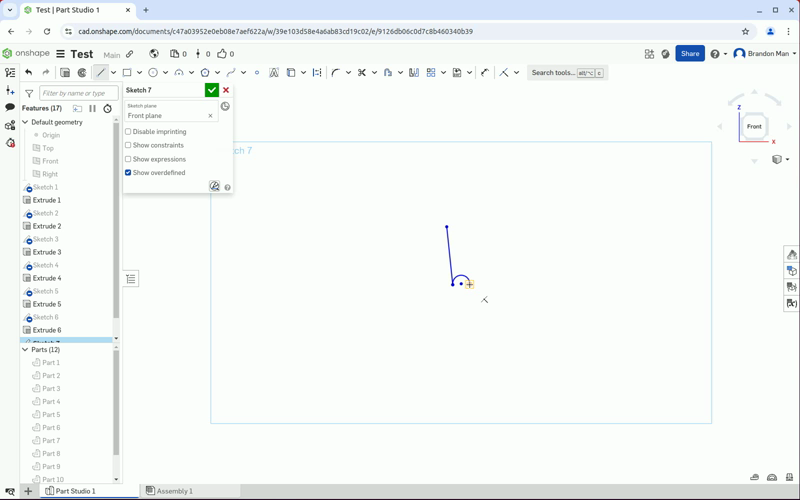
click(469, 284)
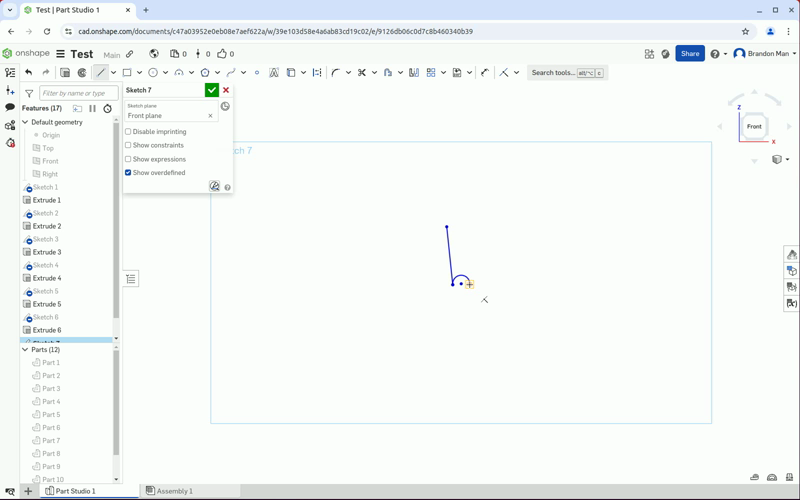
key_down(shift)
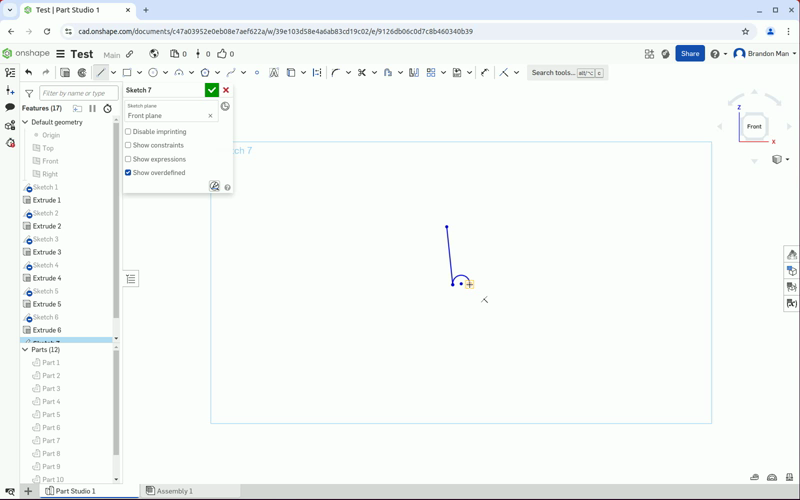
mouse_move(499, 284)
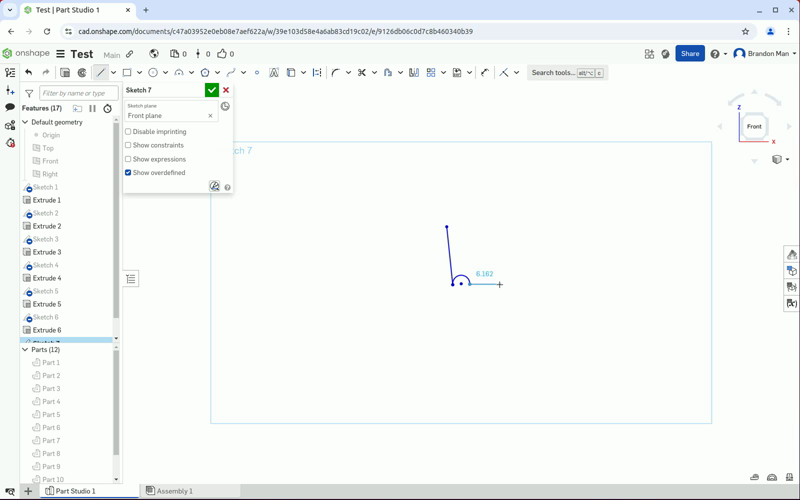
mouse_move(495, 284)
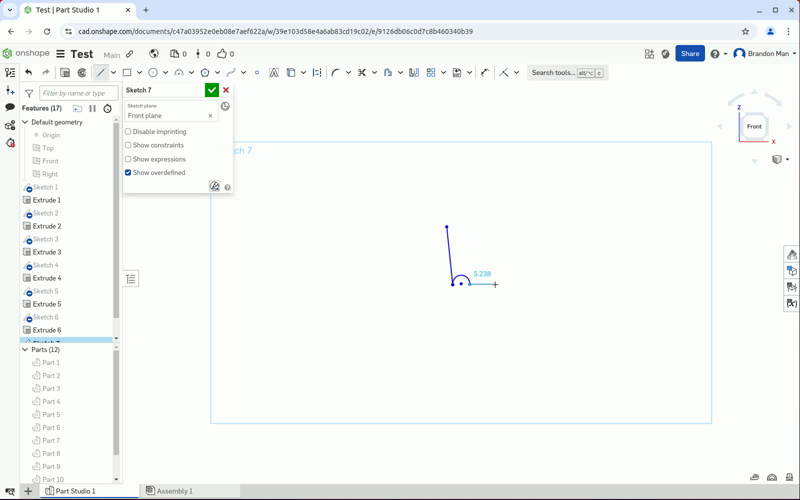
click(495, 284)
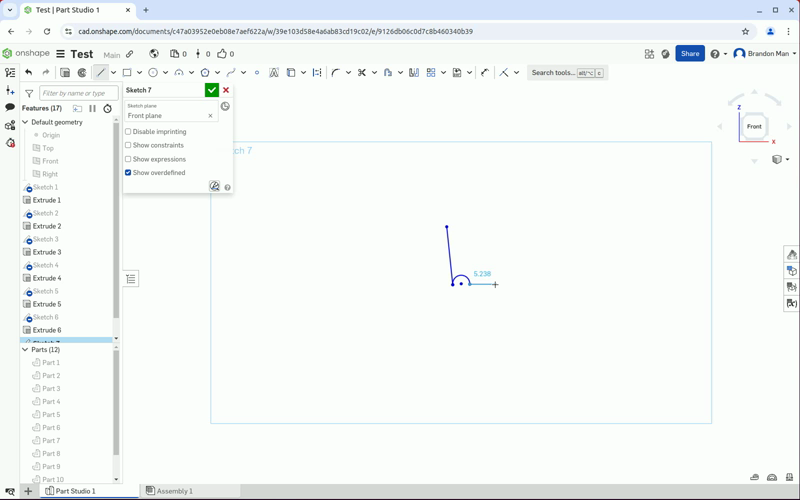
key_up(shift)
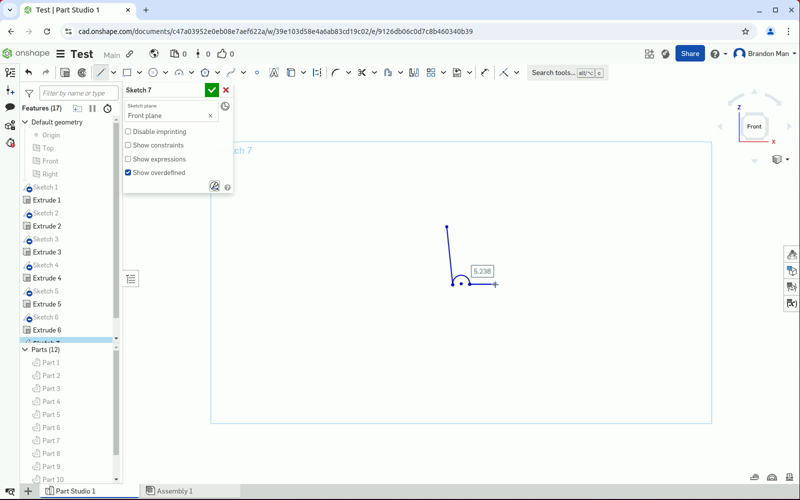
key(esc)
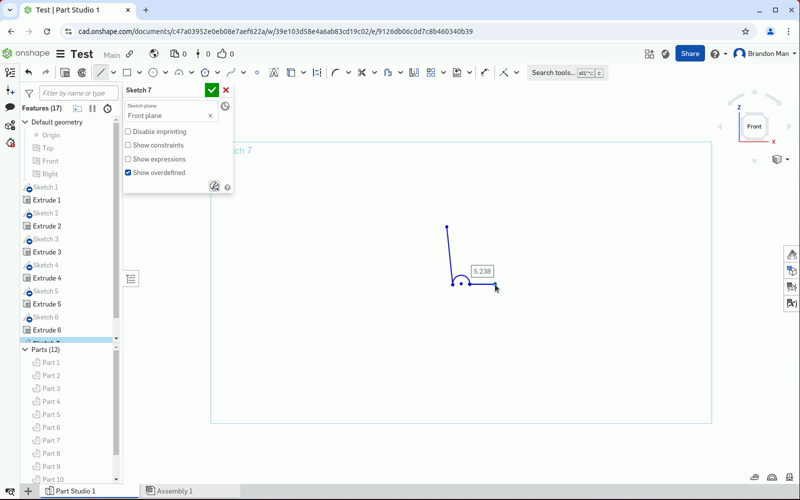
key(a)
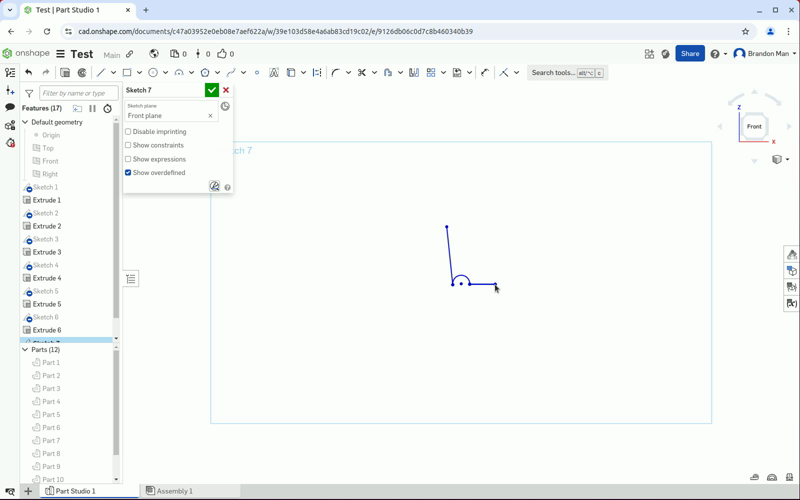
mouse_move(495, 284)
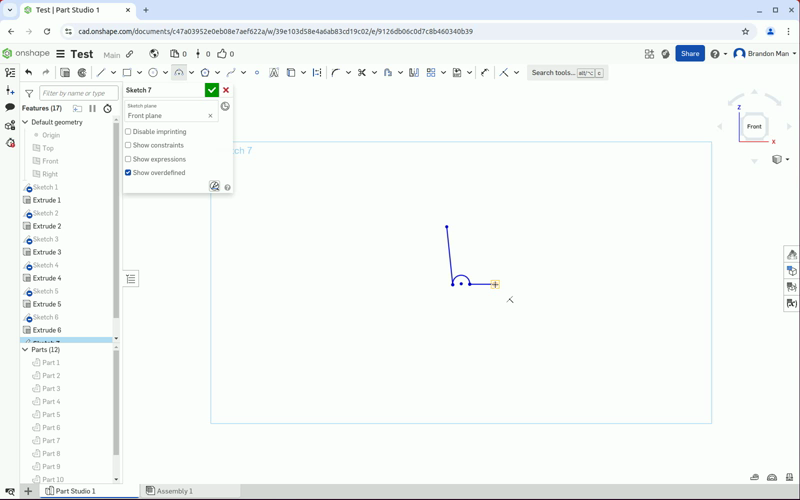
click(495, 284)
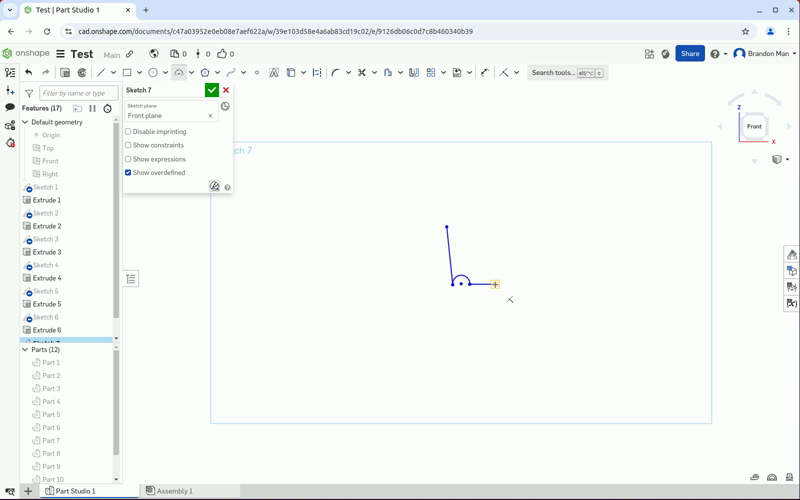
key_down(shift)
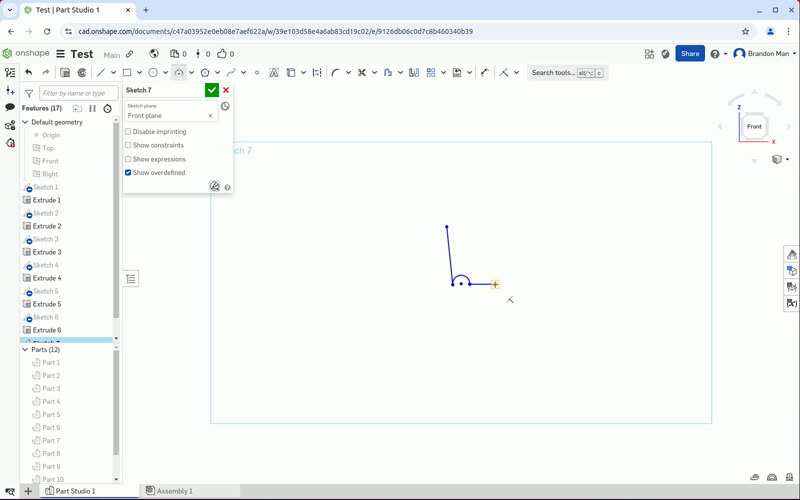
mouse_move(502, 276)
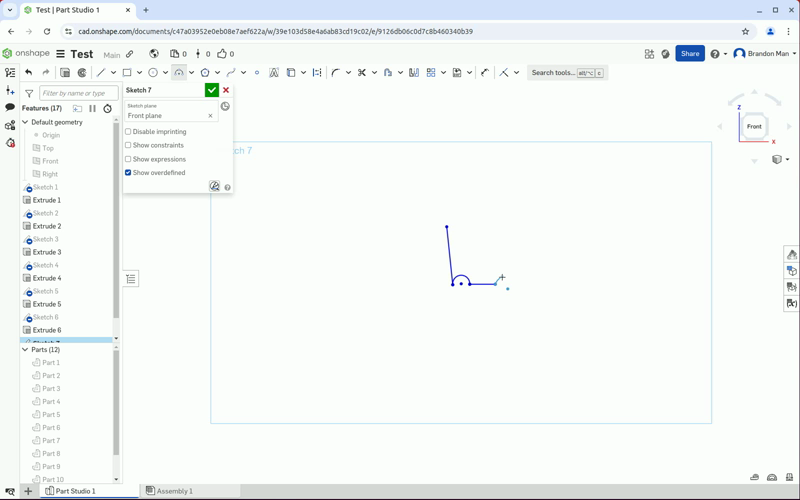
click(502, 276)
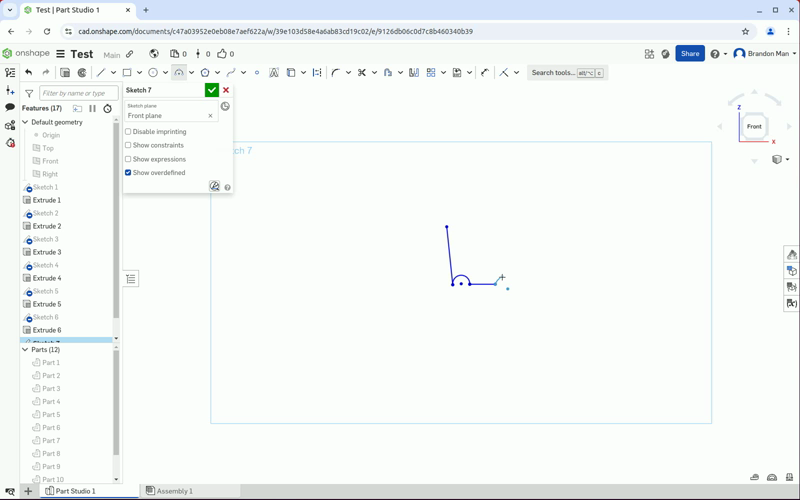
mouse_move(497, 278)
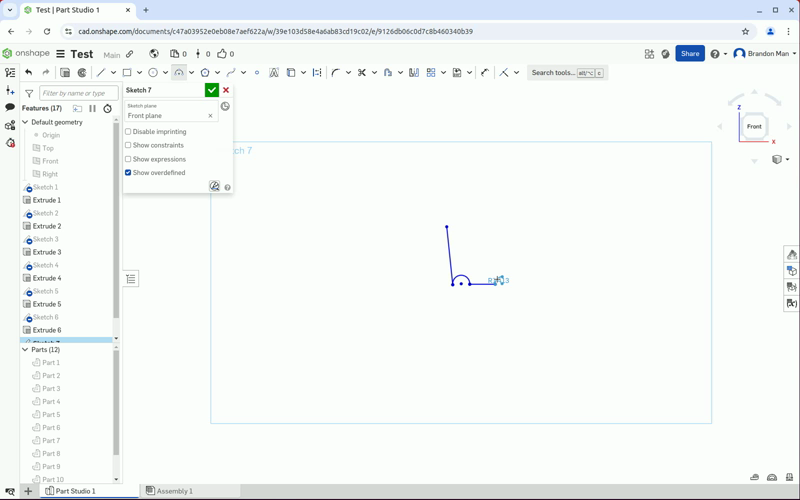
click(497, 278)
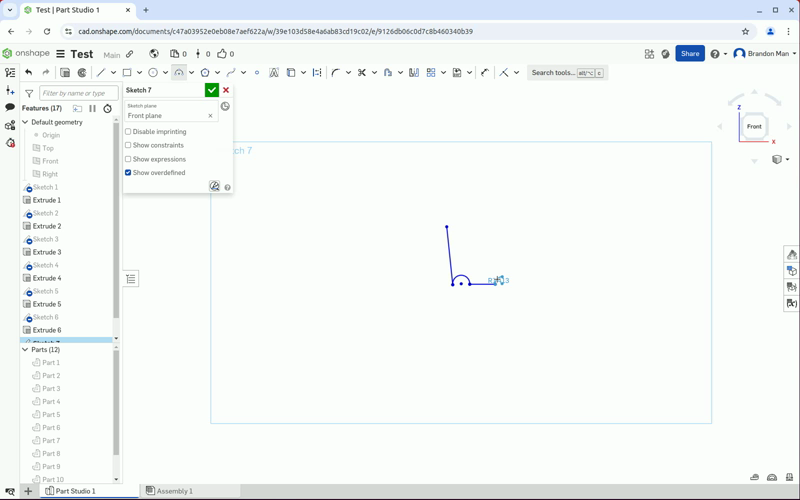
key_up(shift)
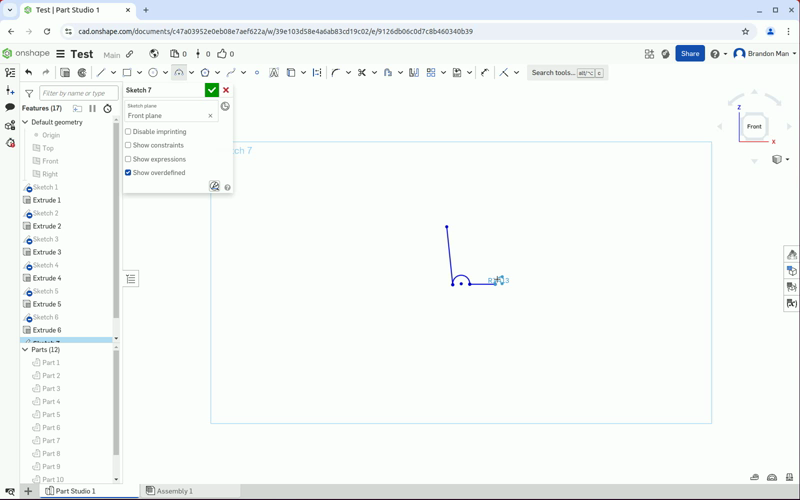
key(esc)
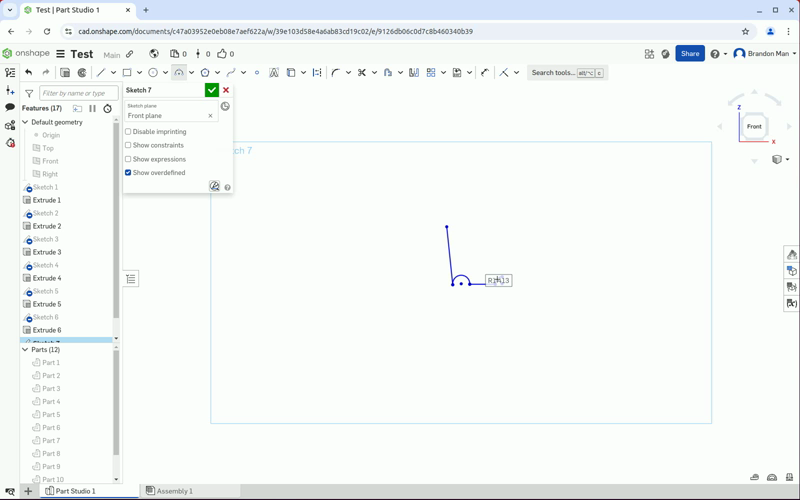
key(l)
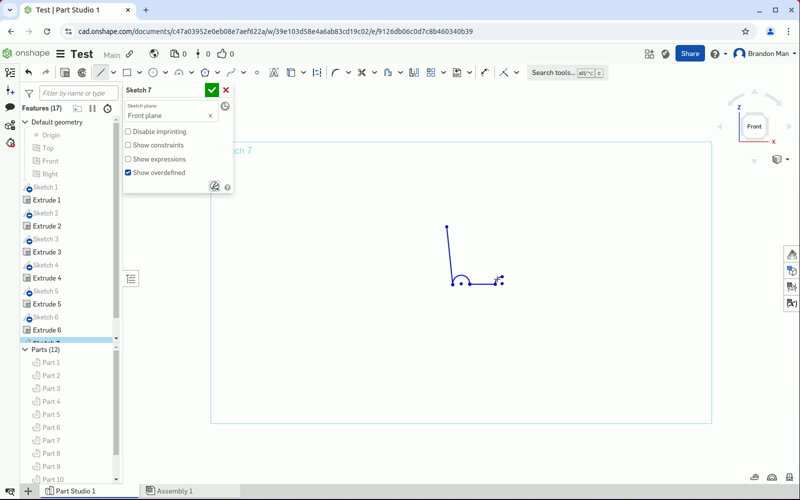
mouse_move(502, 276)
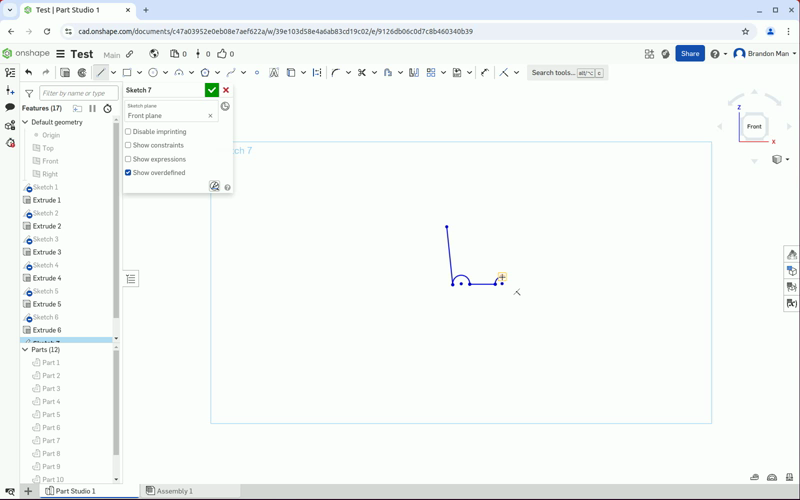
click(502, 276)
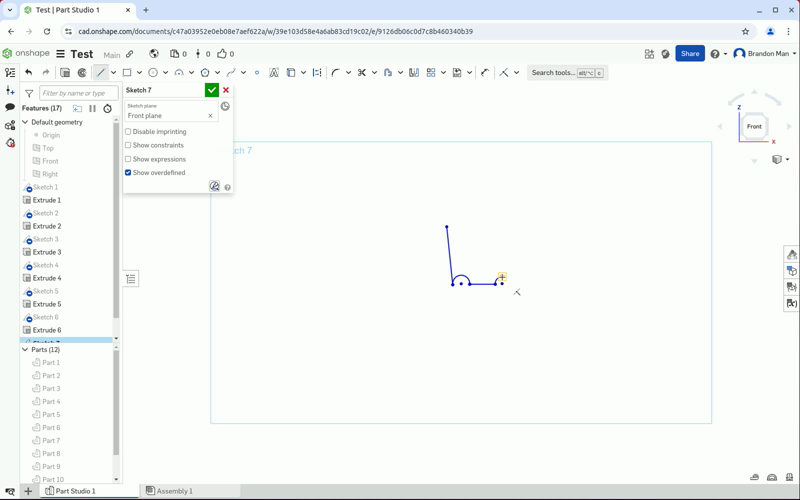
key_down(shift)
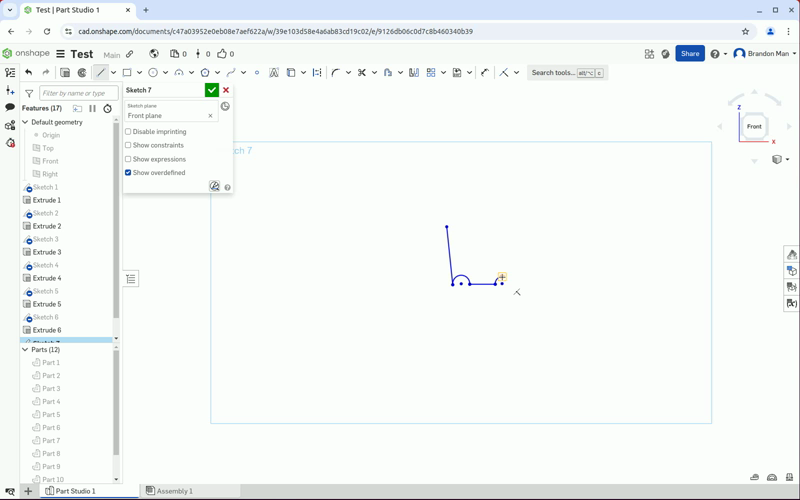
mouse_move(532, 276)
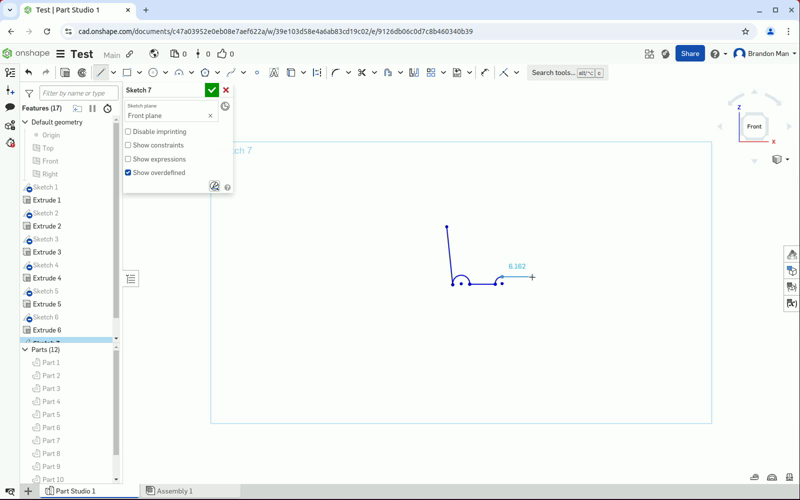
mouse_move(479, 275)
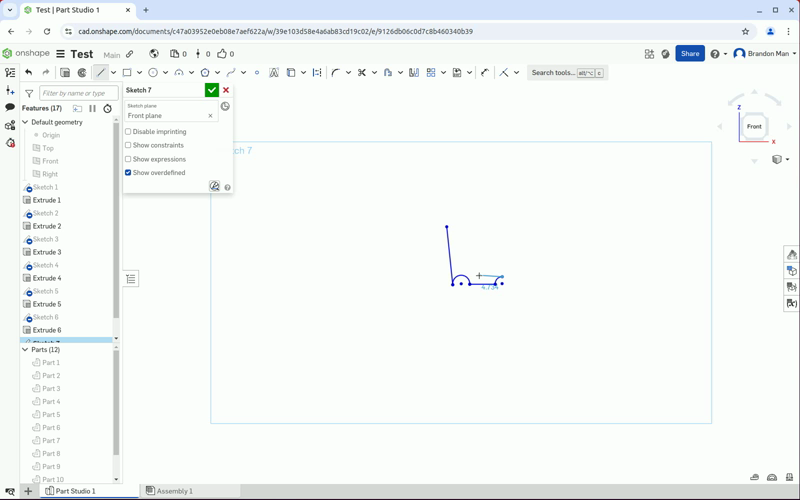
click(479, 275)
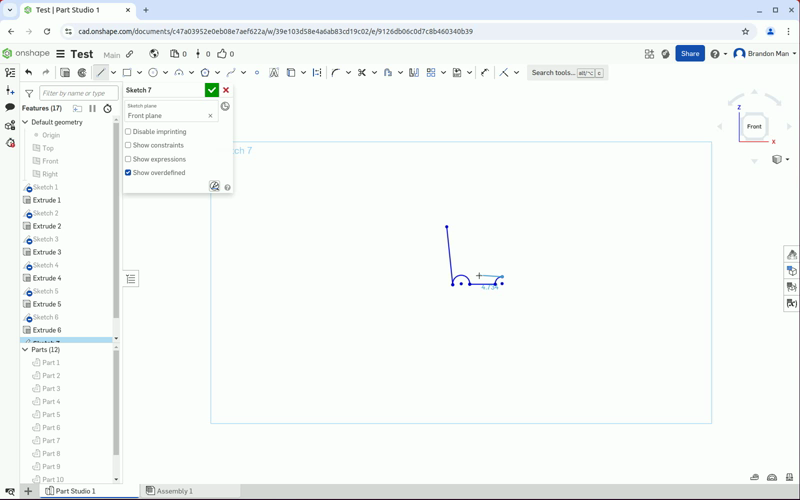
key_up(shift)
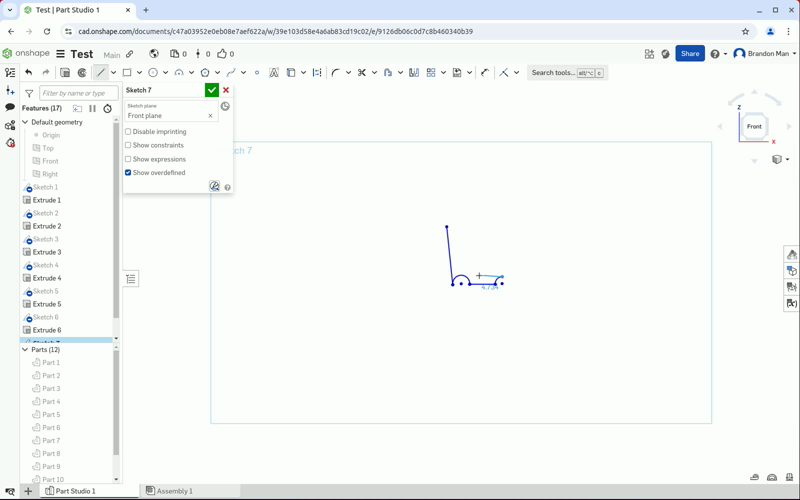
key(esc)
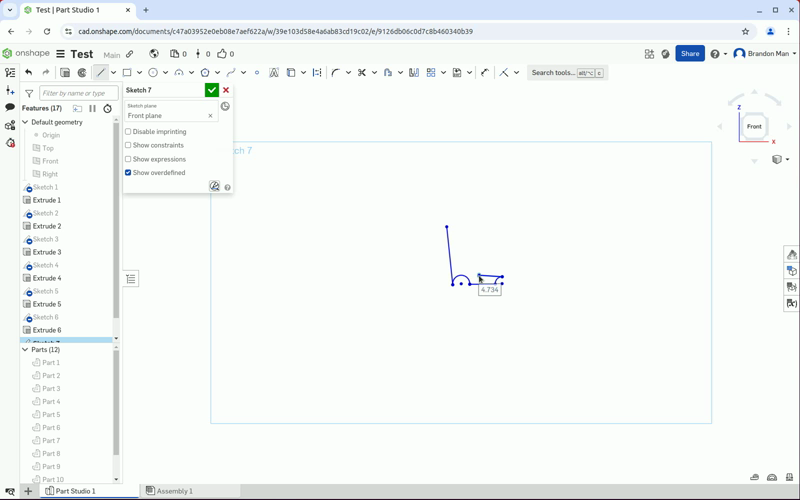
key(a)
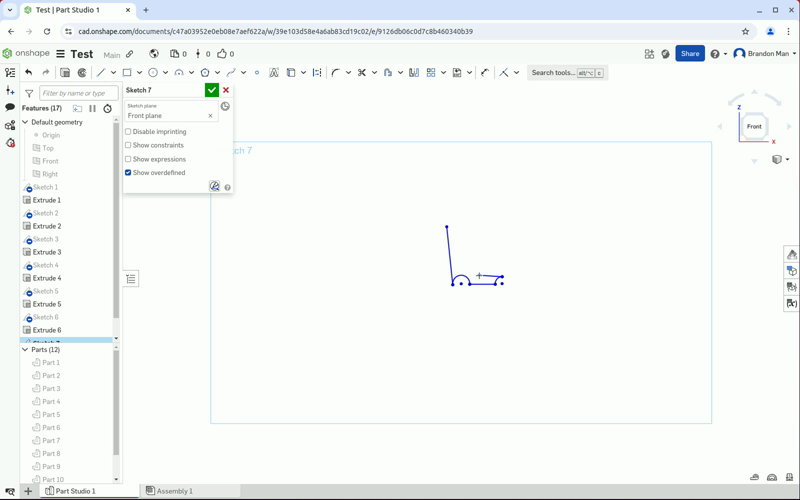
mouse_move(479, 275)
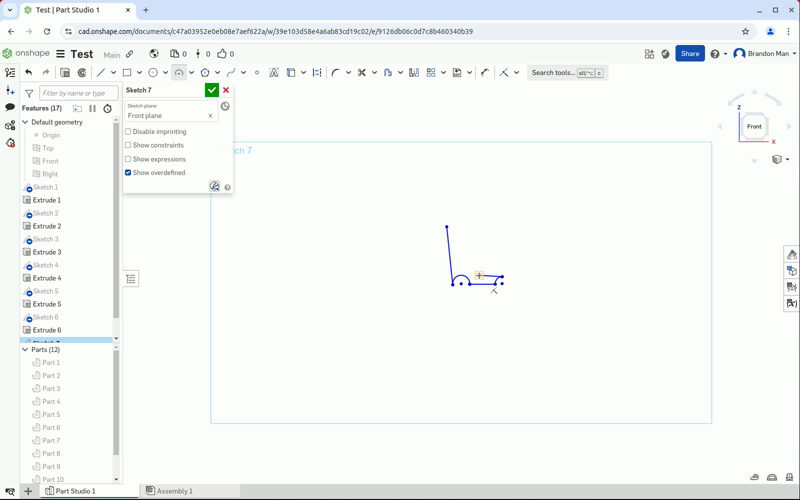
click(479, 275)
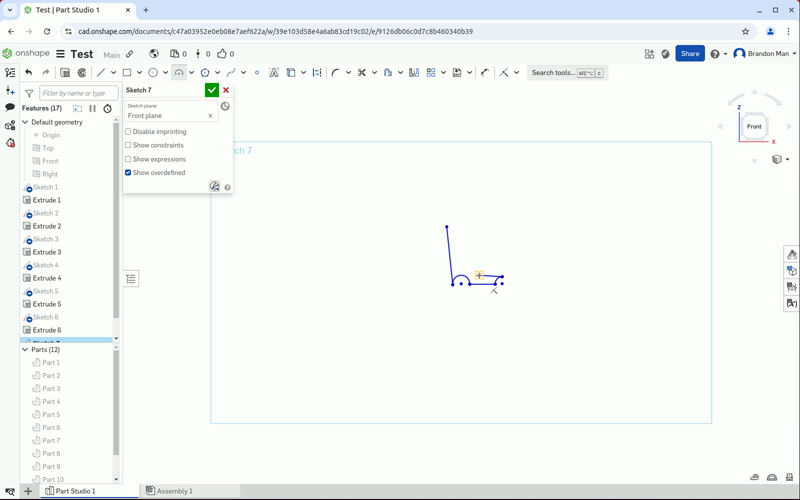
key_down(shift)
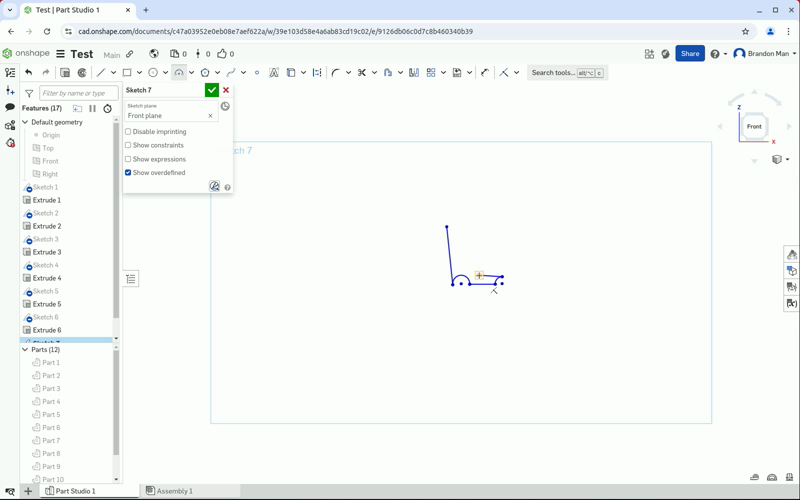
mouse_move(471, 267)
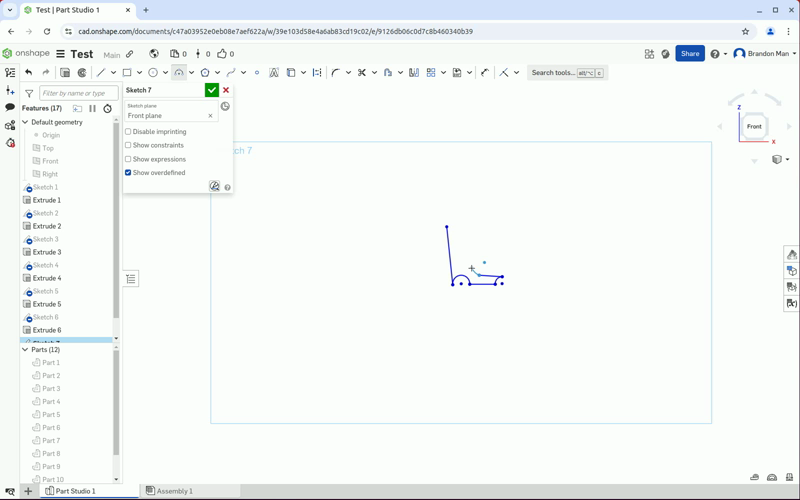
click(471, 267)
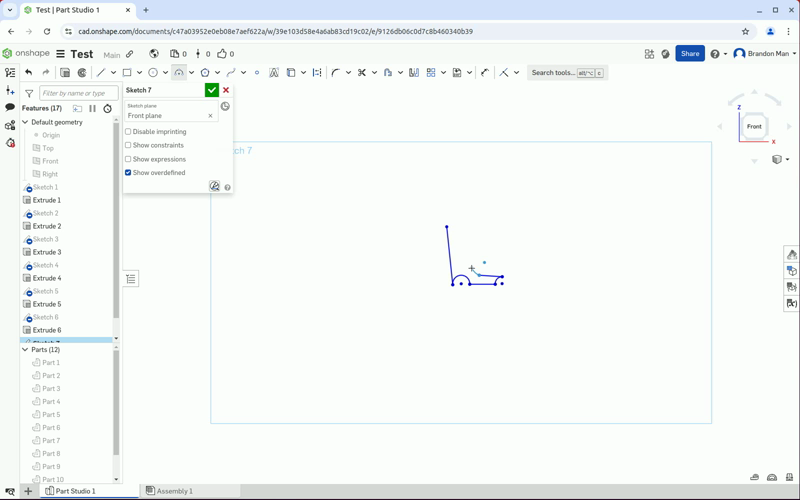
mouse_move(473, 273)
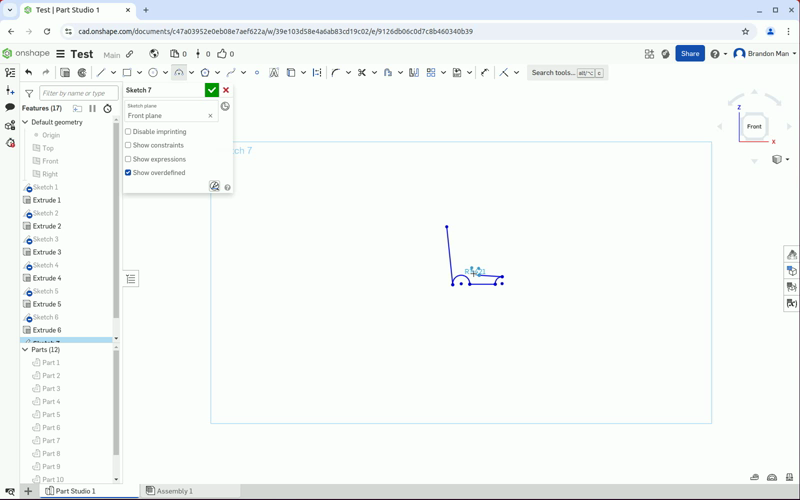
click(473, 273)
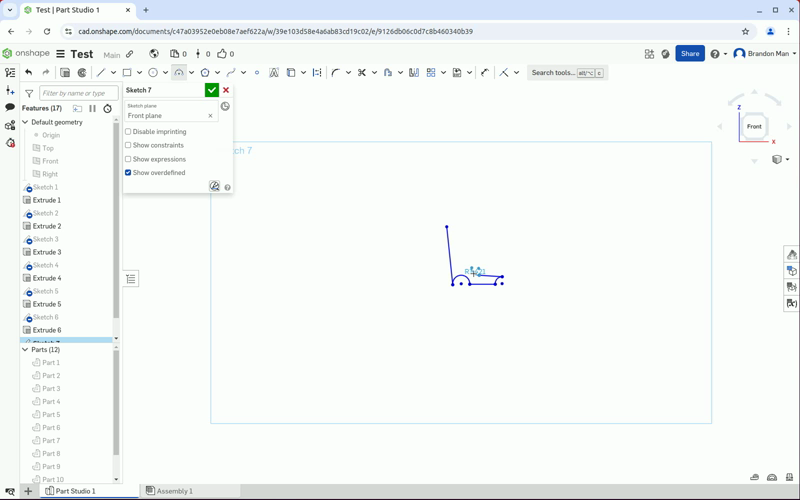
key_up(shift)
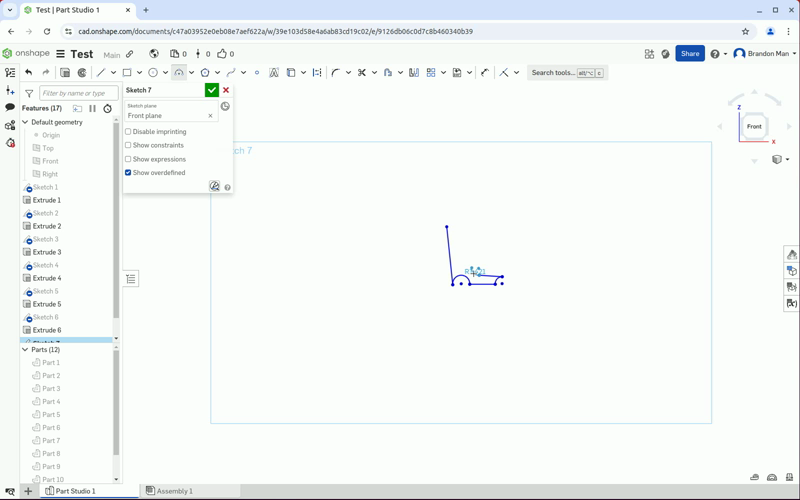
key(esc)
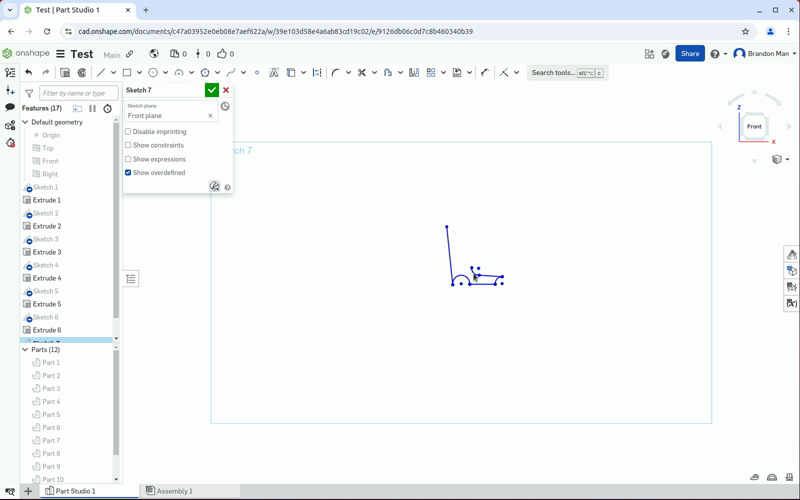
key(l)
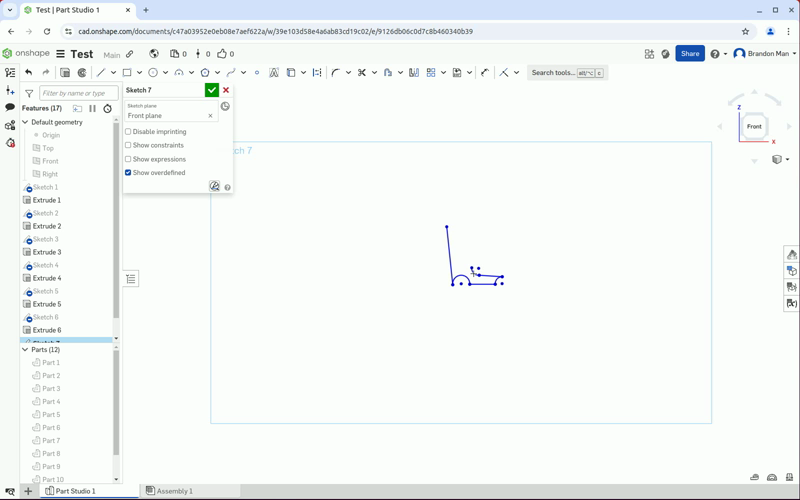
mouse_move(471, 267)
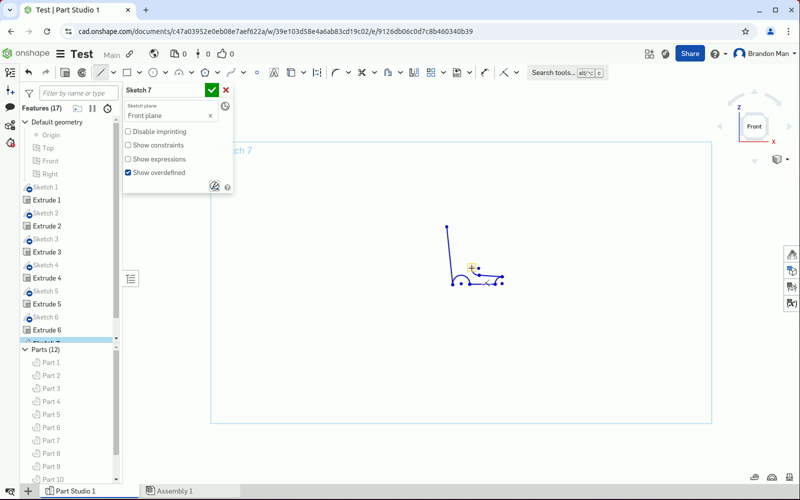
click(471, 267)
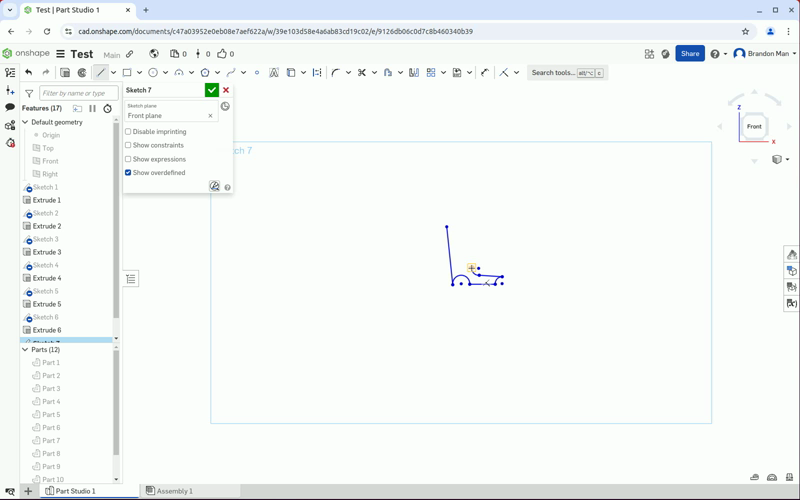
key_down(shift)
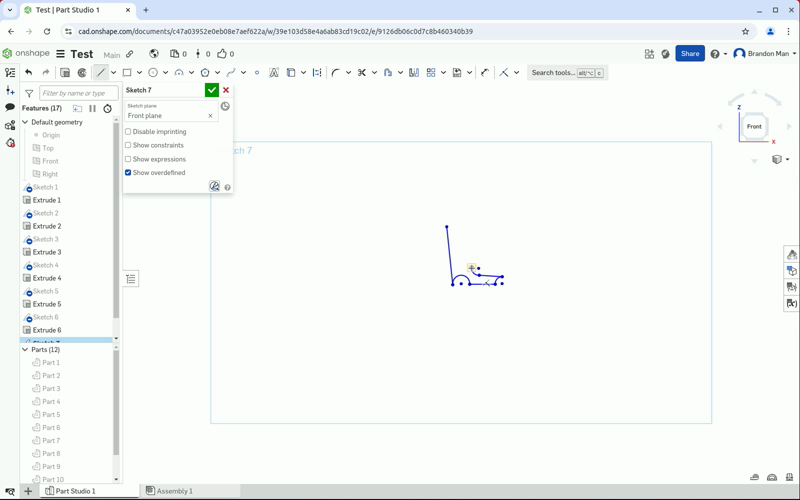
mouse_move(501, 267)
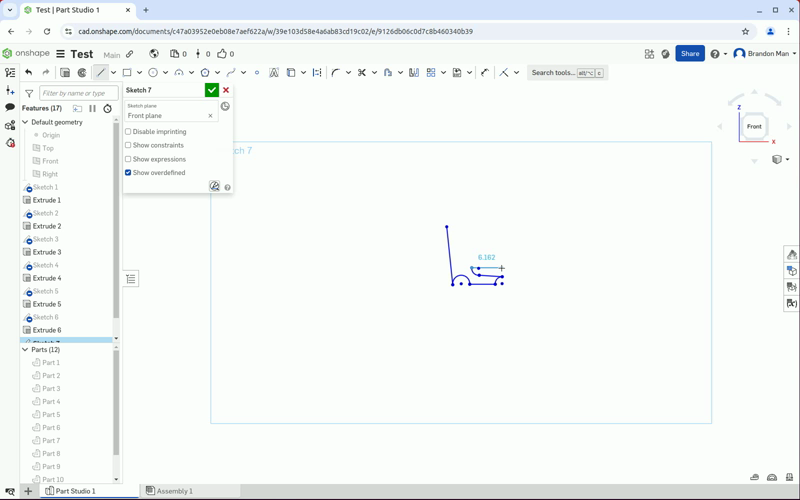
mouse_move(476, 226)
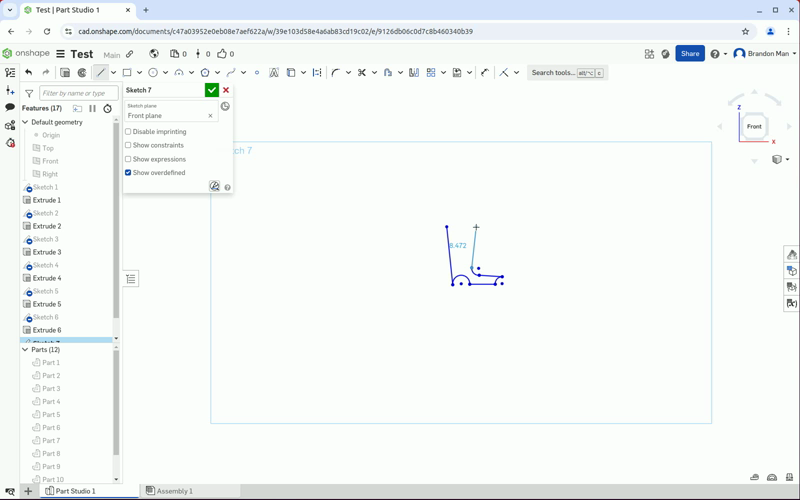
click(476, 226)
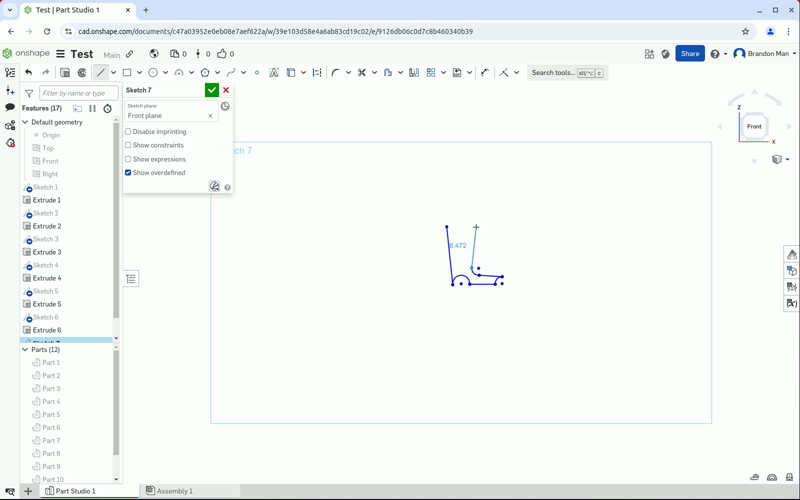
key_up(shift)
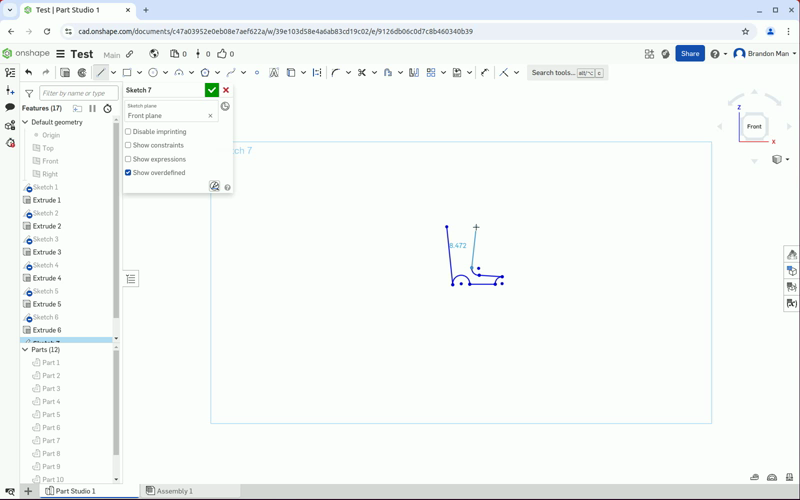
key(esc)
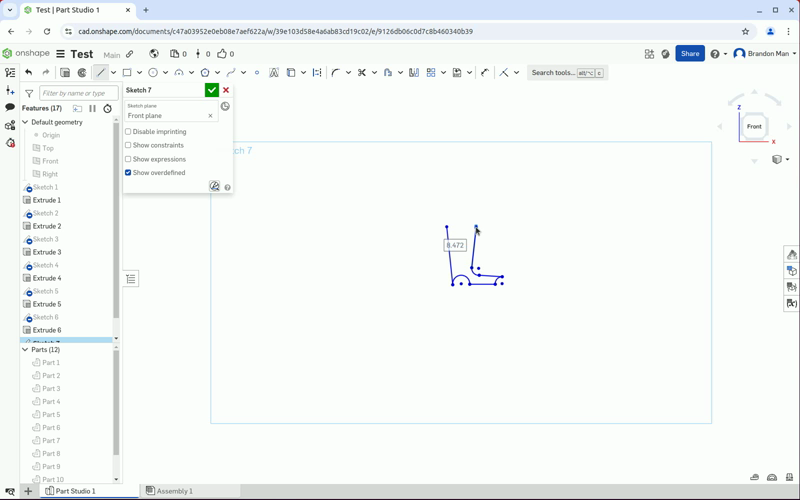
key(a)
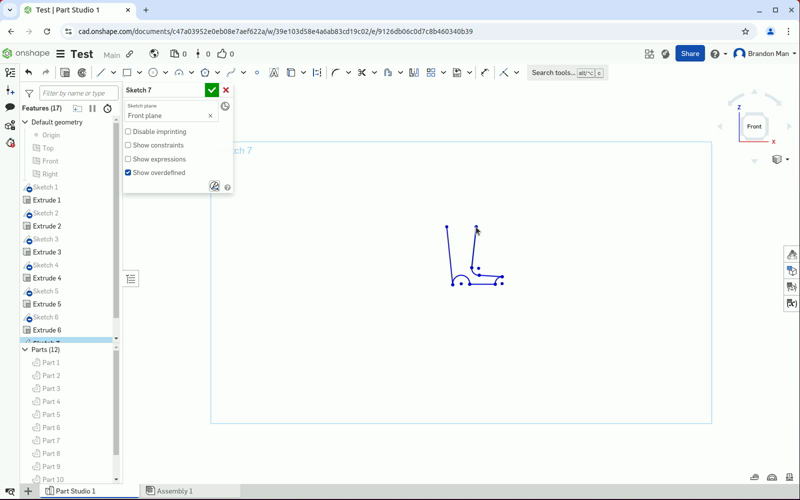
mouse_move(476, 226)
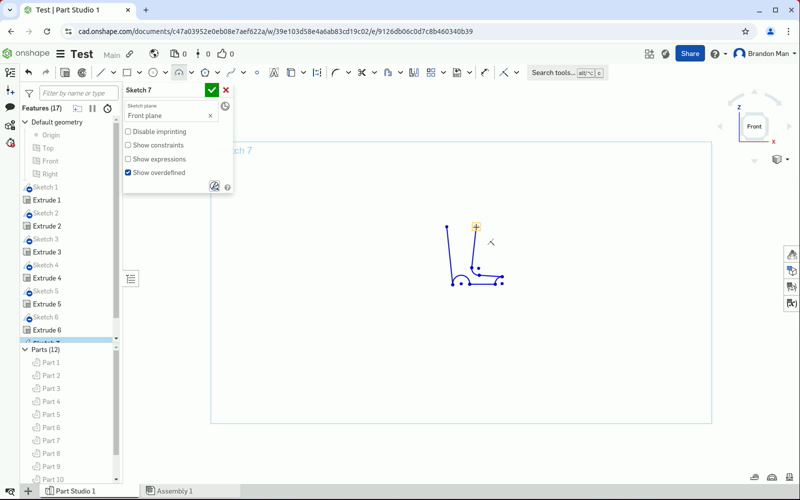
click(476, 226)
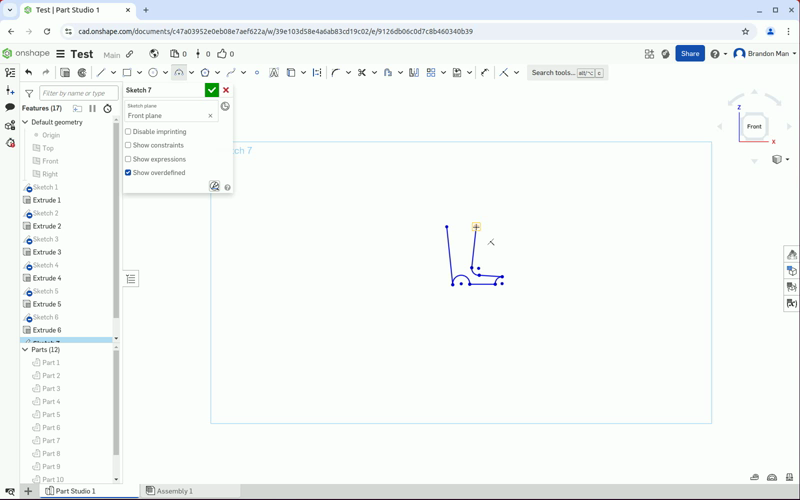
mouse_move(446, 226)
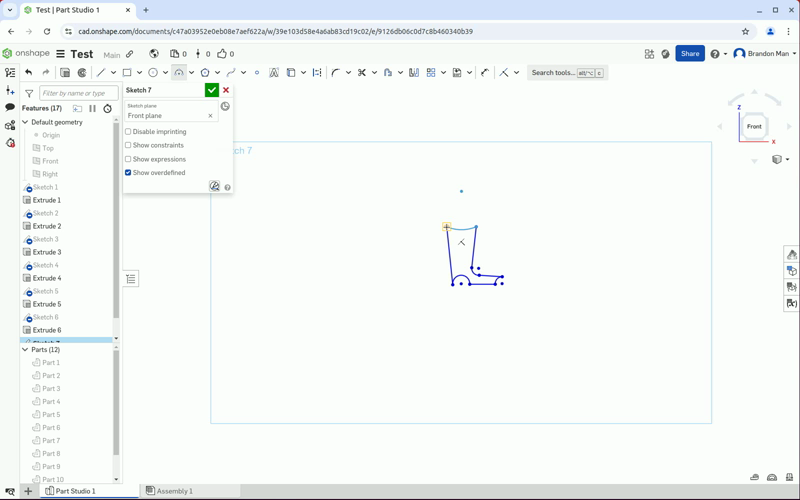
click(446, 226)
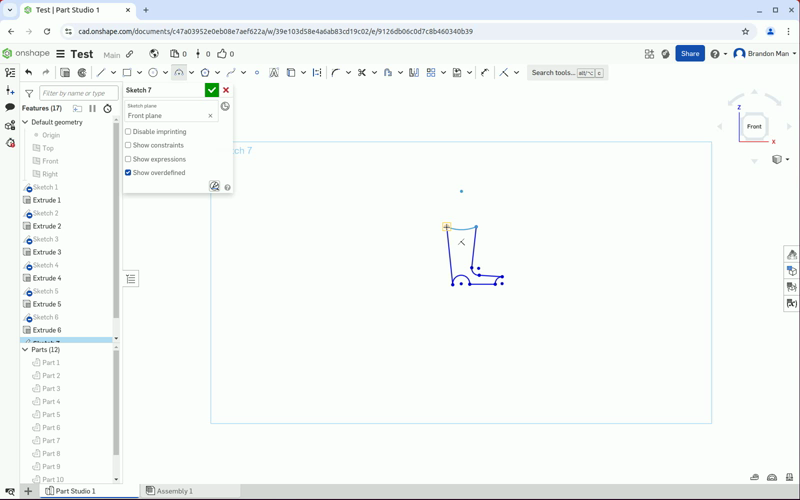
key_down(shift)
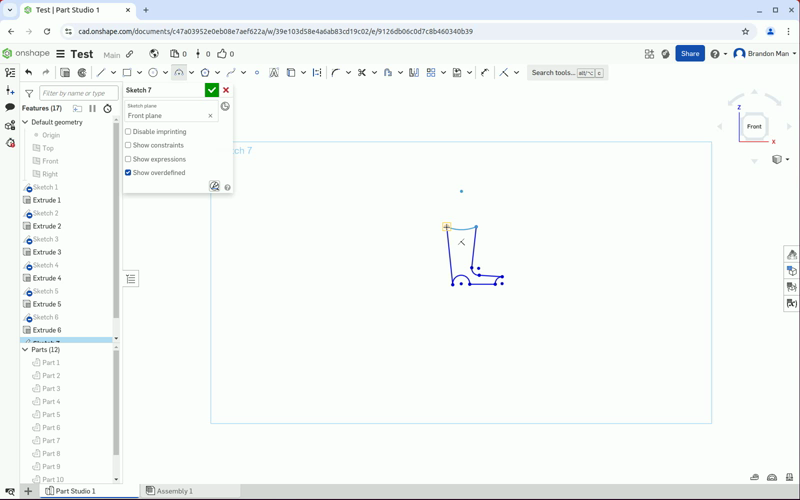
mouse_move(461, 240)
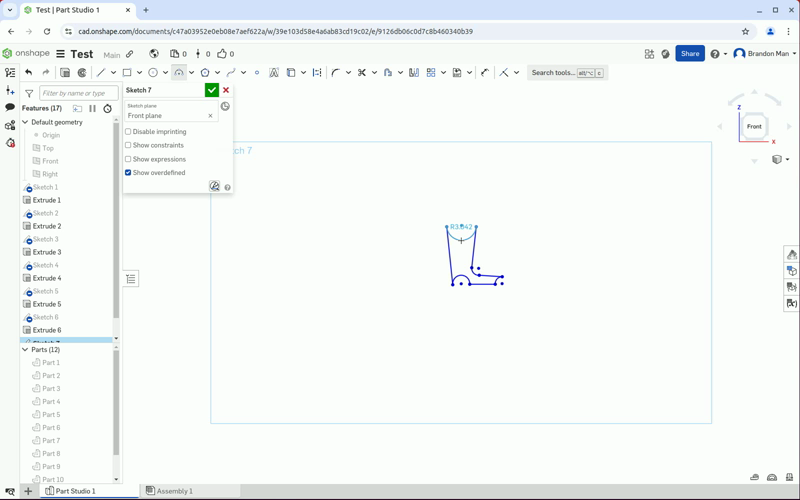
click(461, 240)
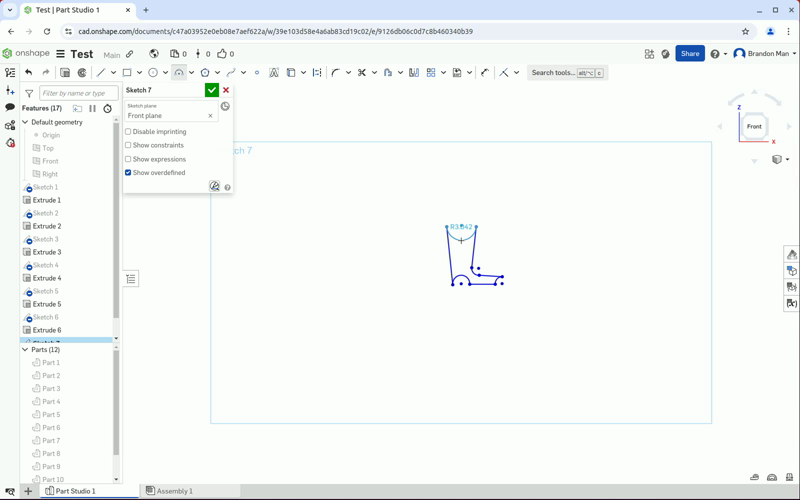
key_up(shift)
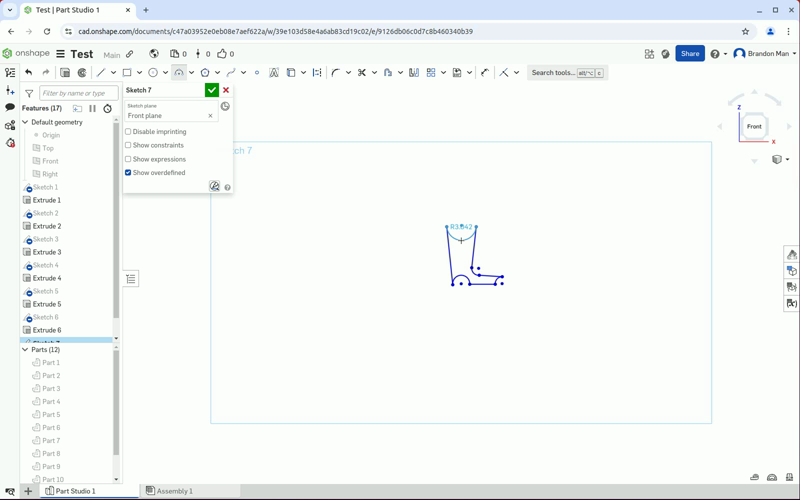
key(esc)
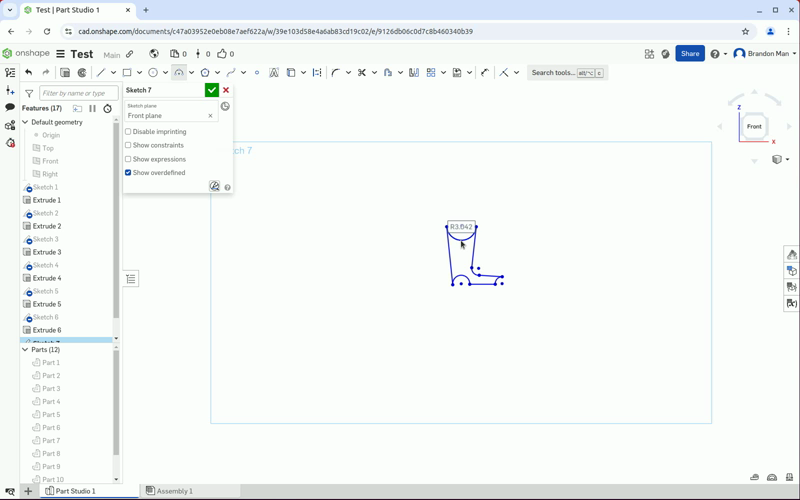
mouse_move(458, 250)
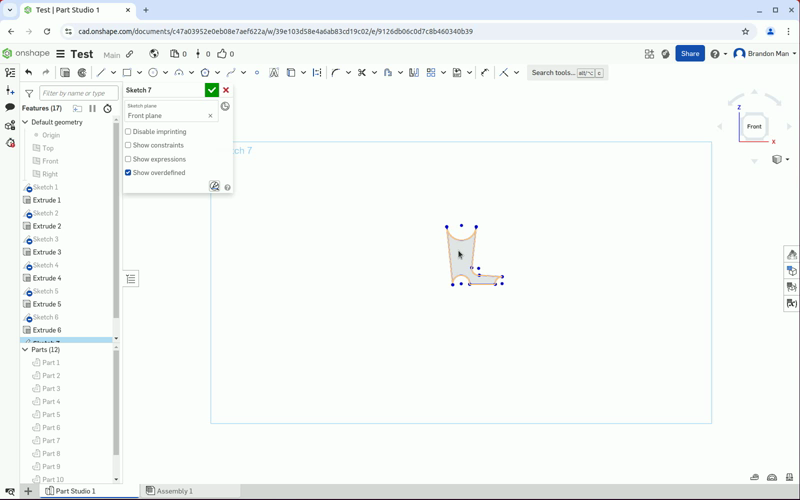
scroll(6)
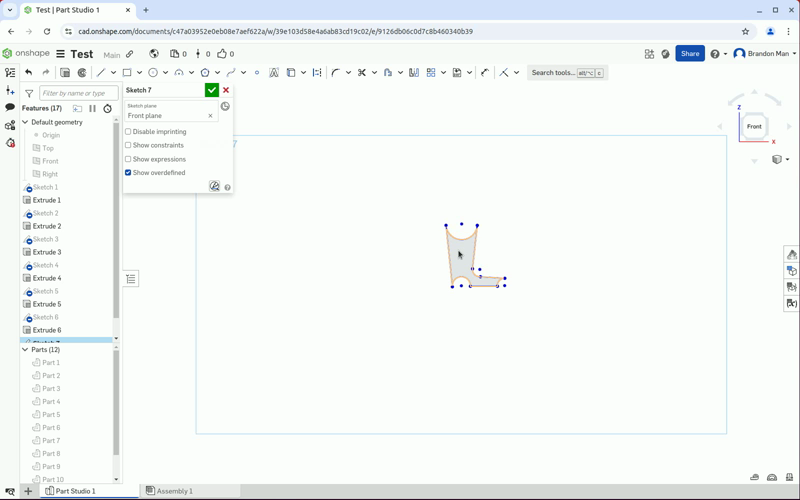
scroll(6)
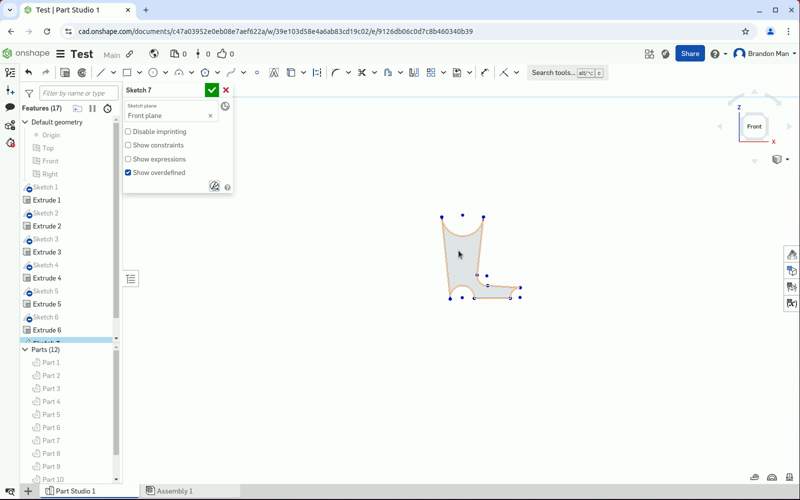
scroll(6)
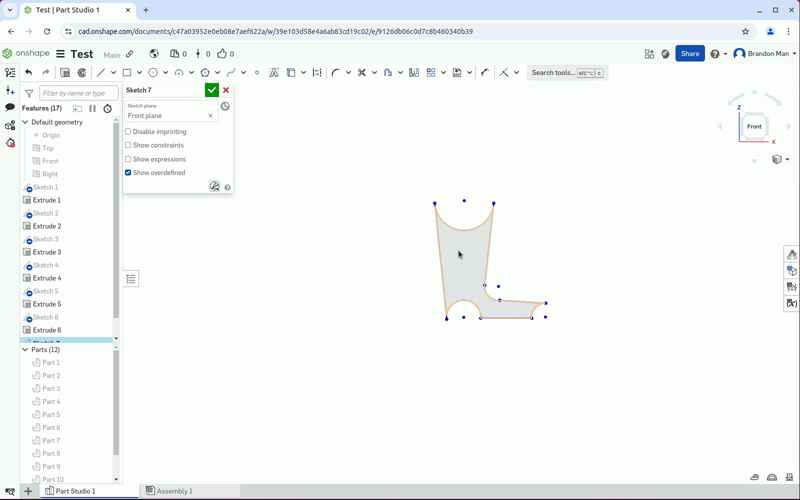
scroll(6)
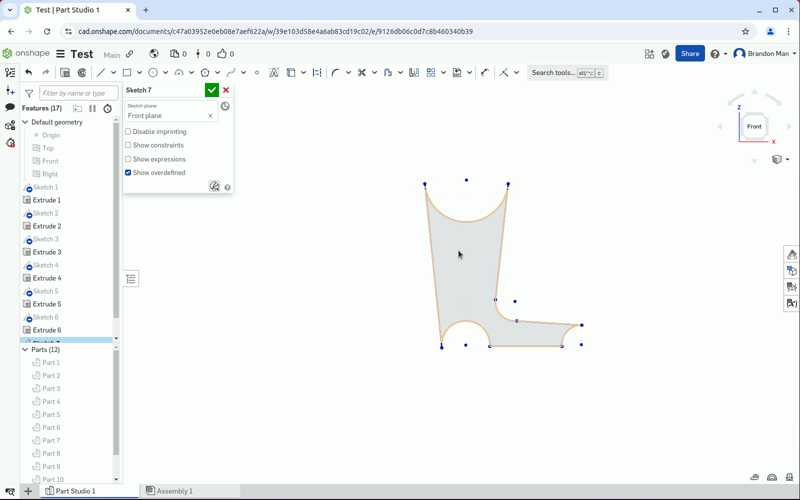
scroll(6)
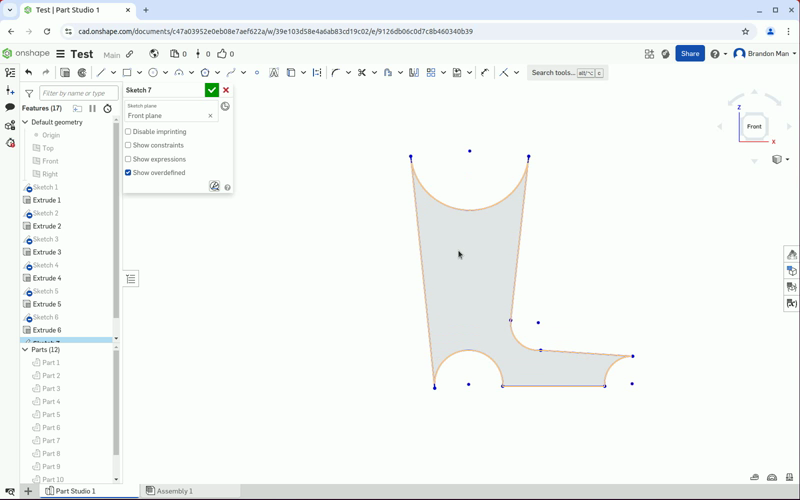
scroll(6)
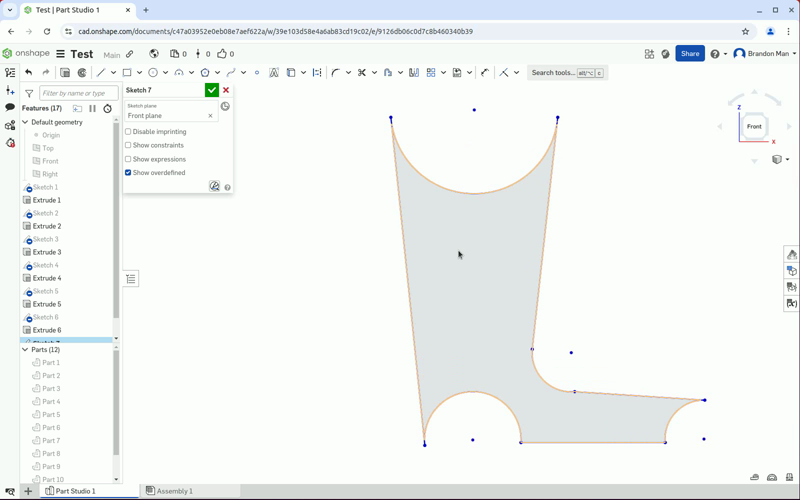
scroll(6)
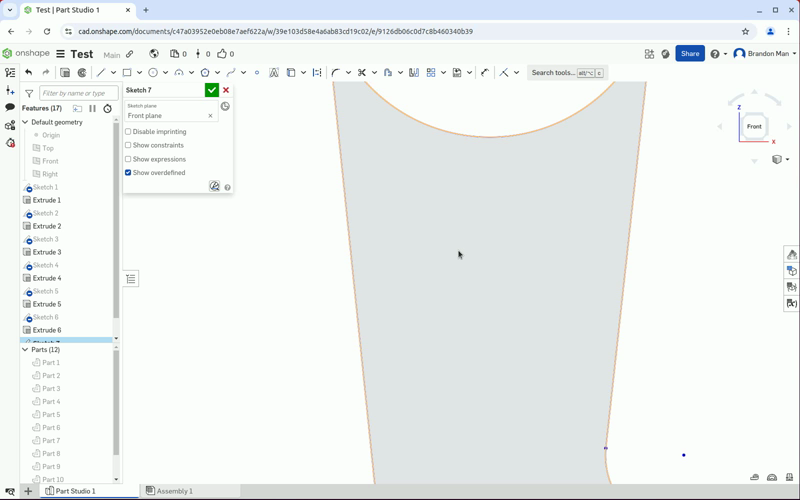
click(458, 250)
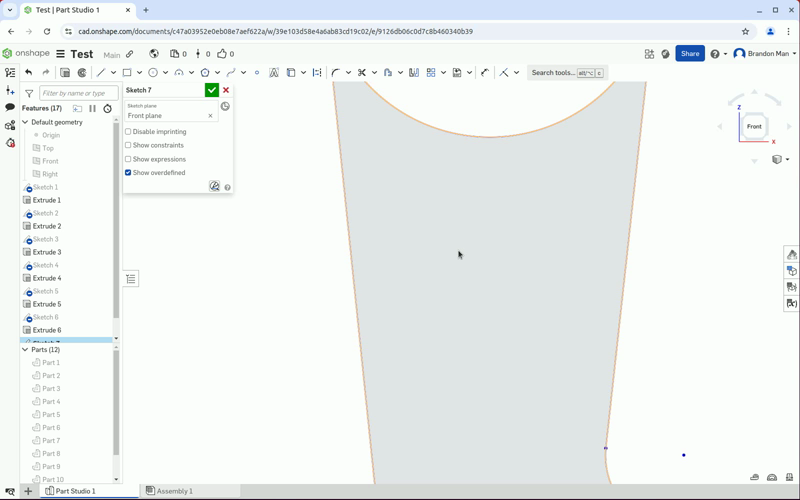
scroll(-6)
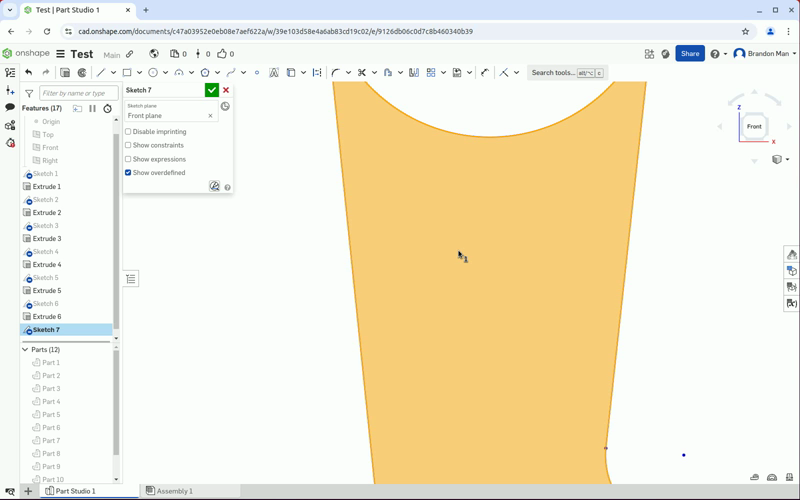
scroll(-6)
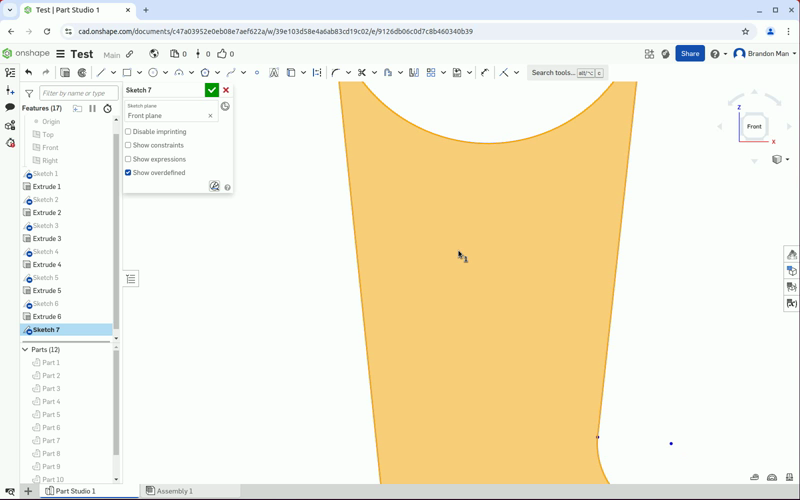
scroll(-6)
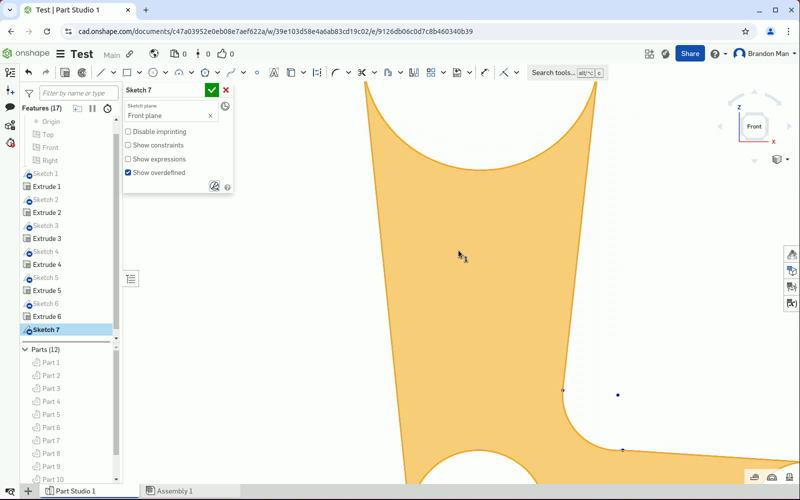
scroll(-6)
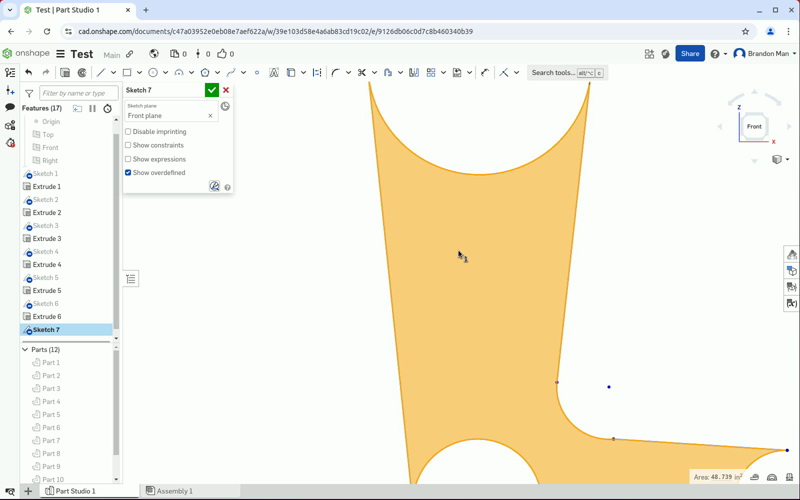
scroll(-6)
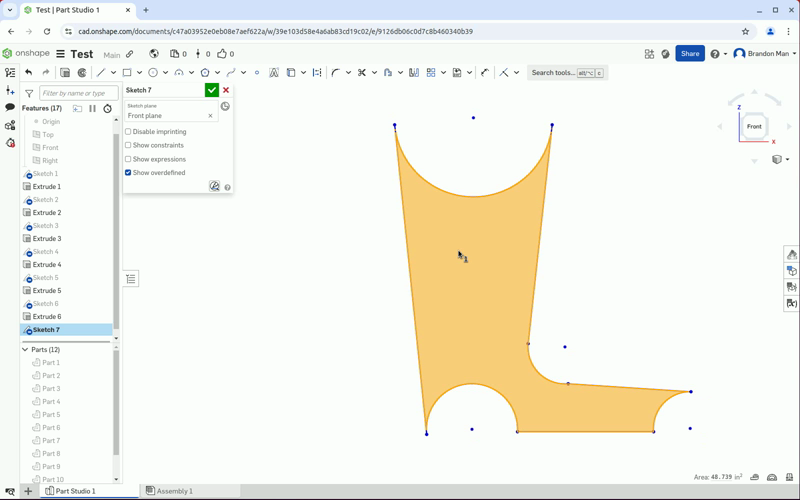
scroll(-6)
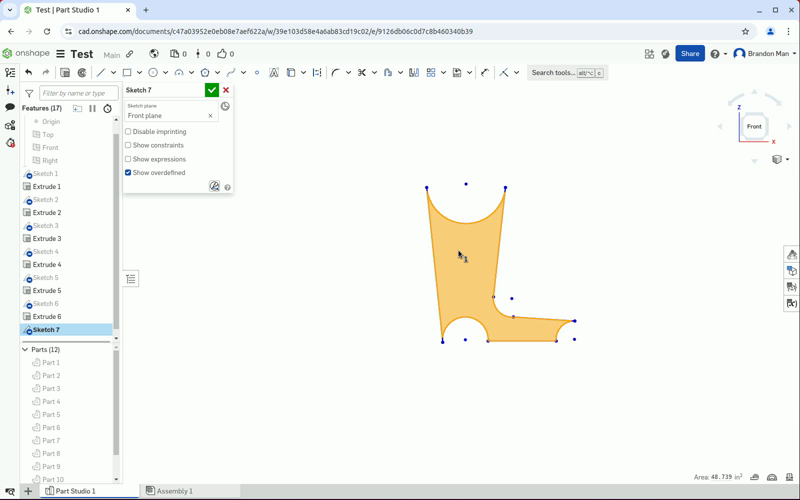
scroll(-6)
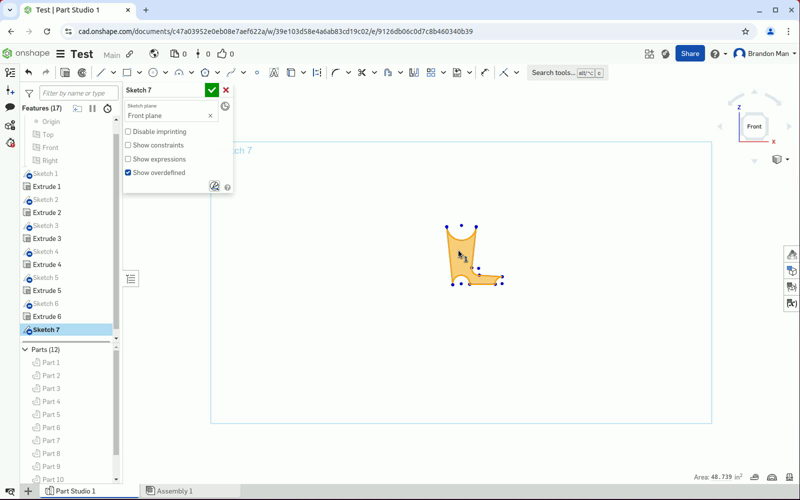
mouse_move(69, 352)
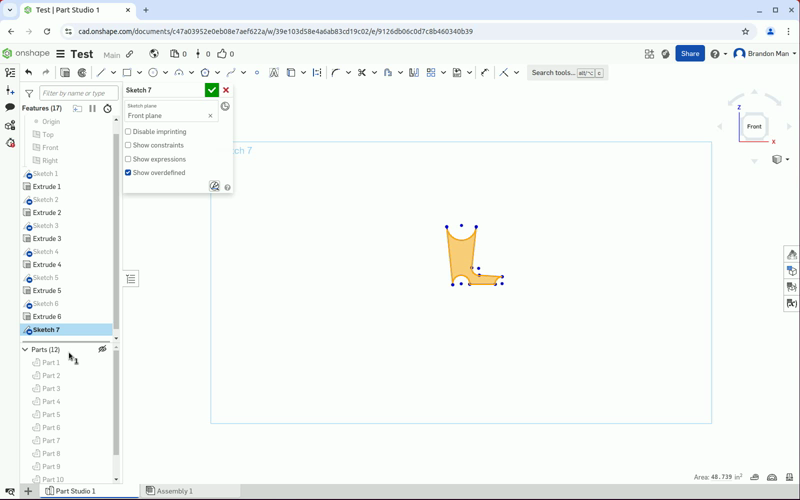
key(shift+y)
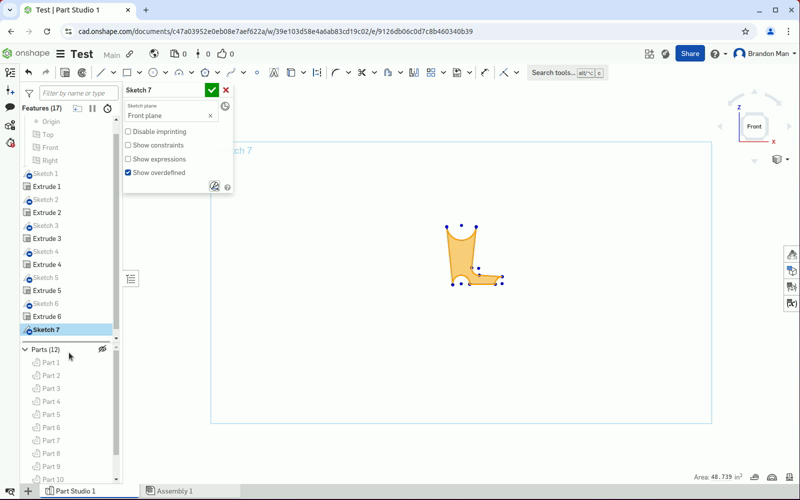
key(shift+e)
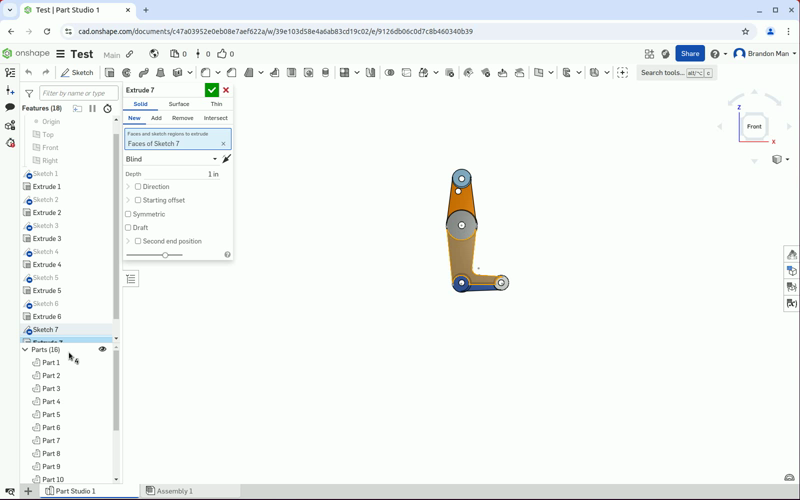
mouse_move(143, 106)
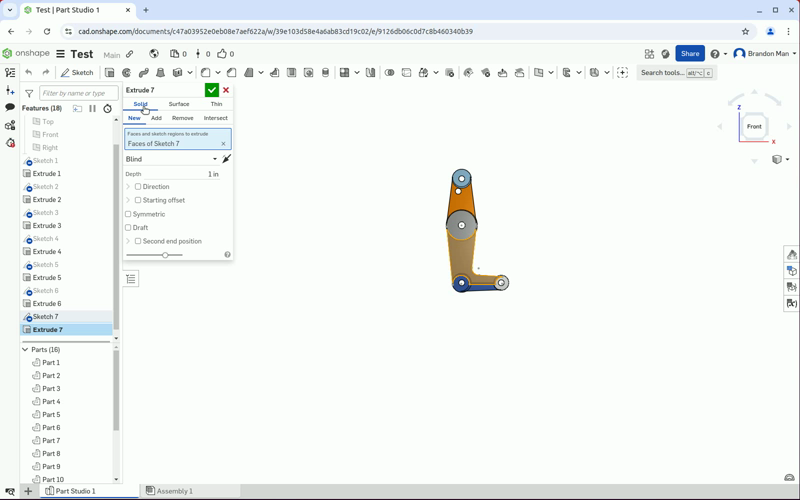
click(143, 106)
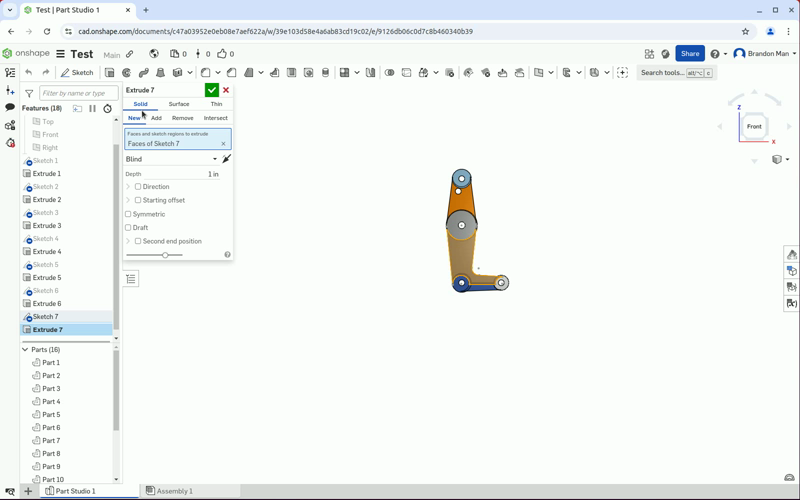
mouse_move(137, 120)
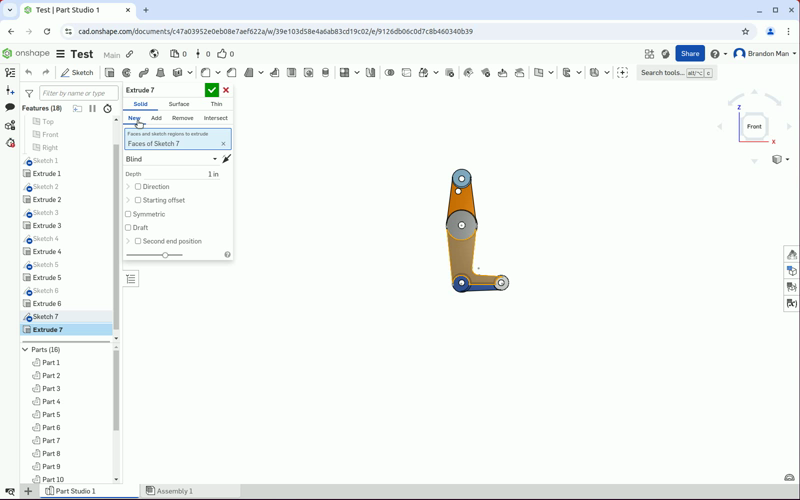
click(137, 120)
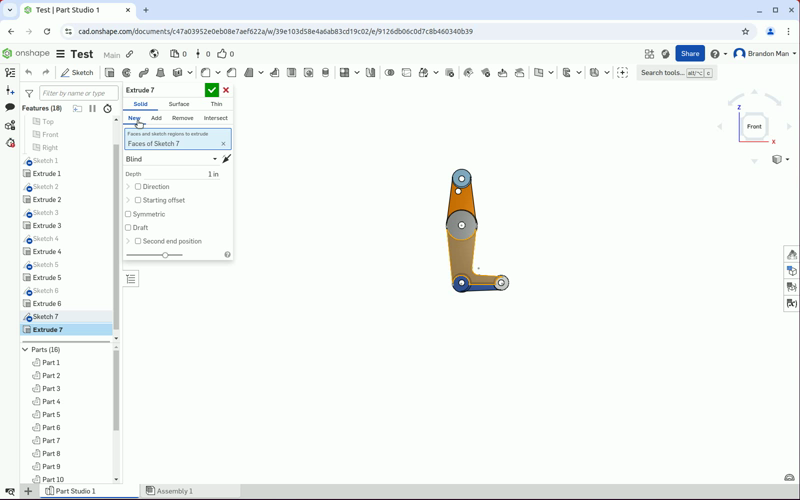
key(tab, 4)
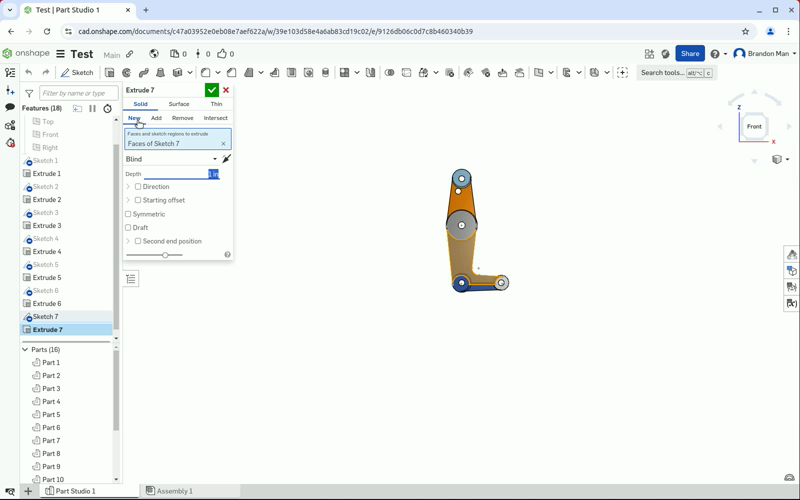
text(0.481)
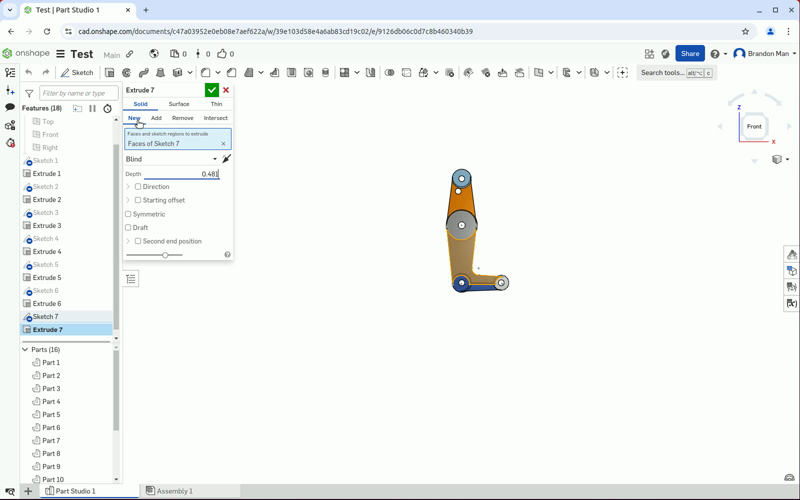
key(enter)
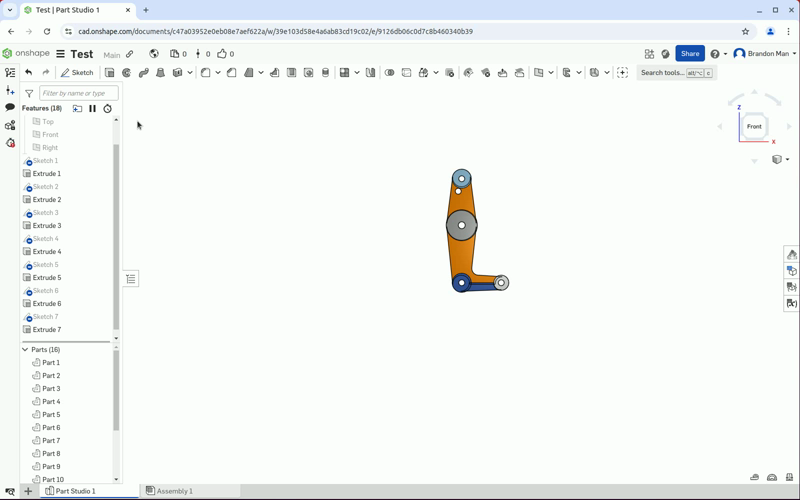
key(shift+h)
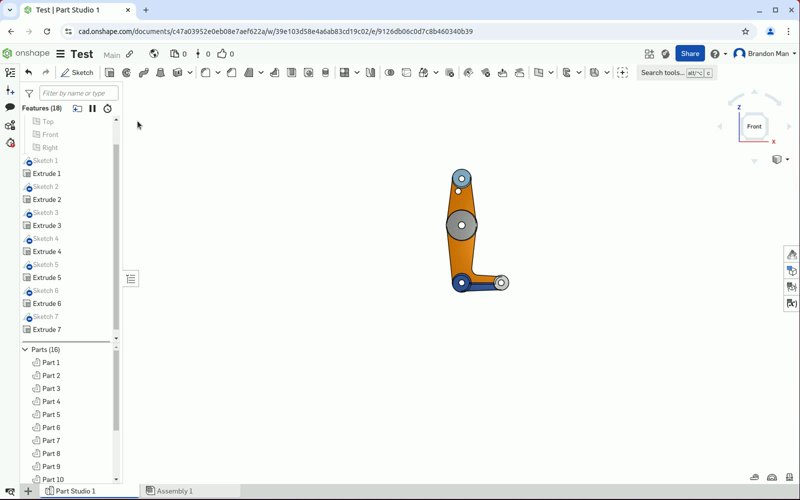
key(shift+h)
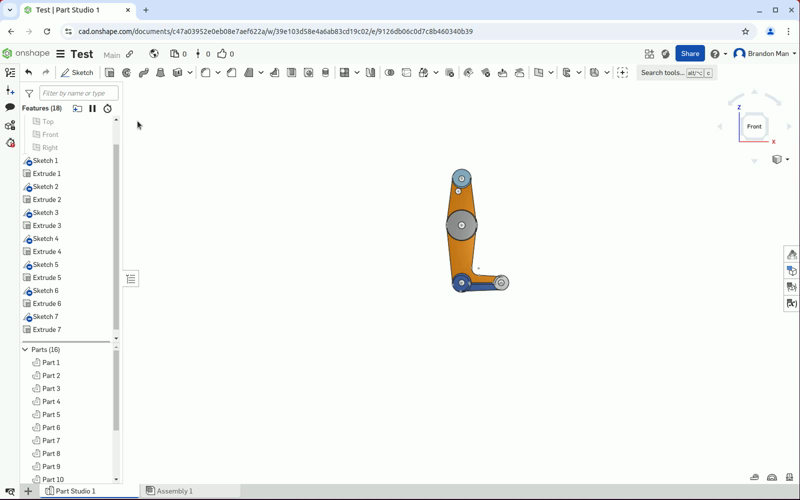
key(shift+7)
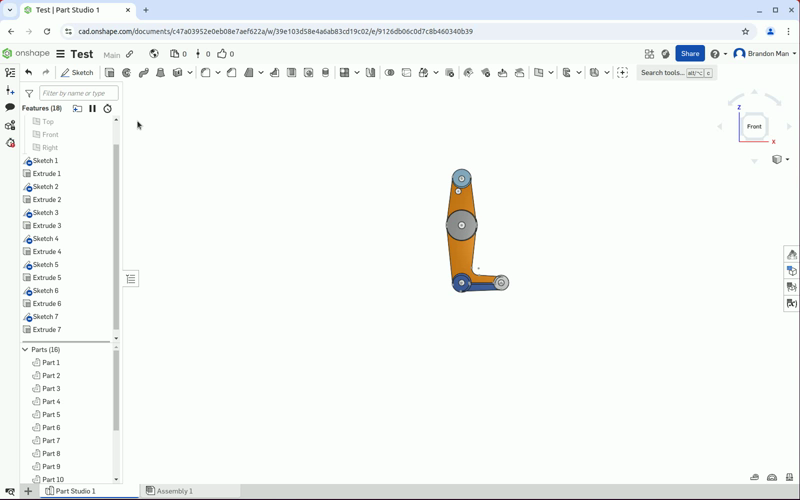
key(left, 2)
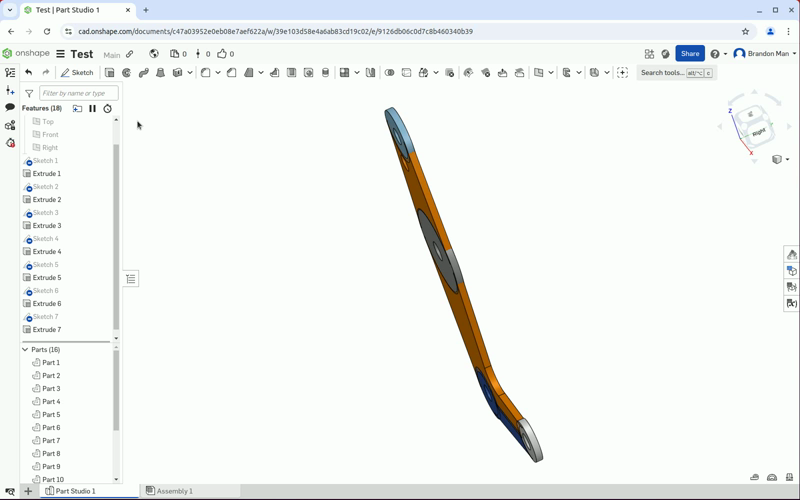
key(down, 2)
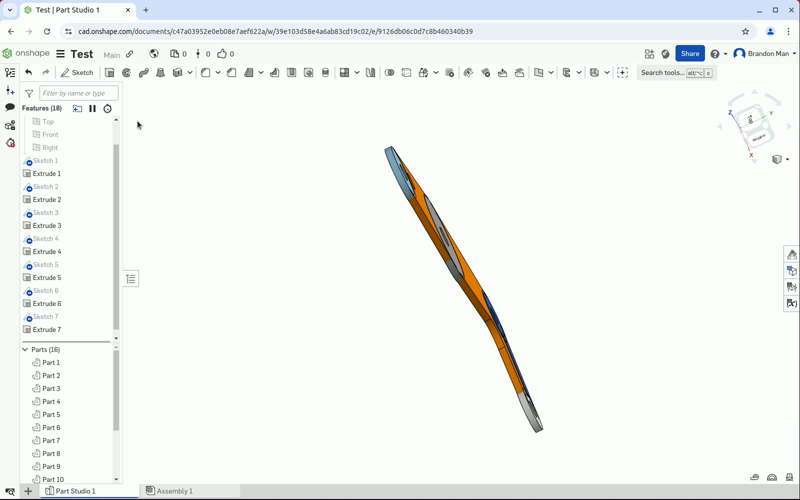
key(up, 2)
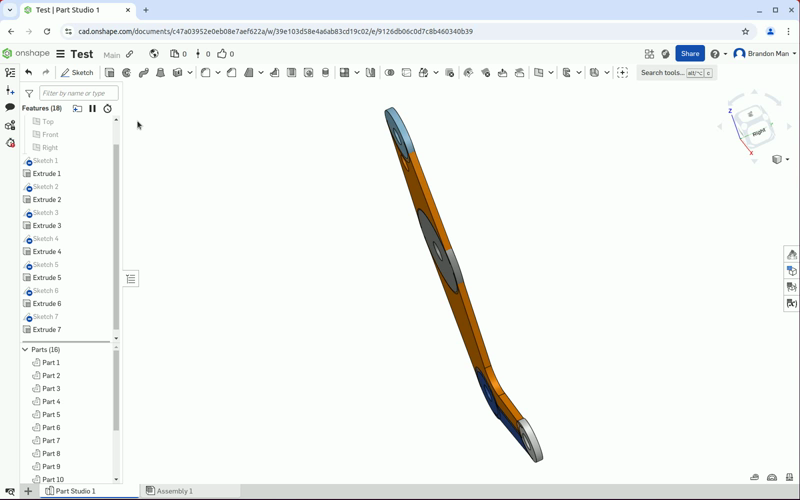
key(right, 2)
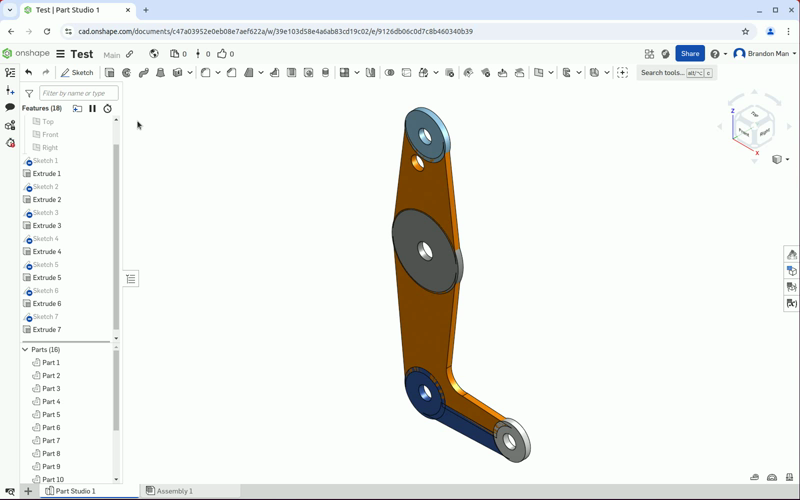
mouse_move(69, 163)
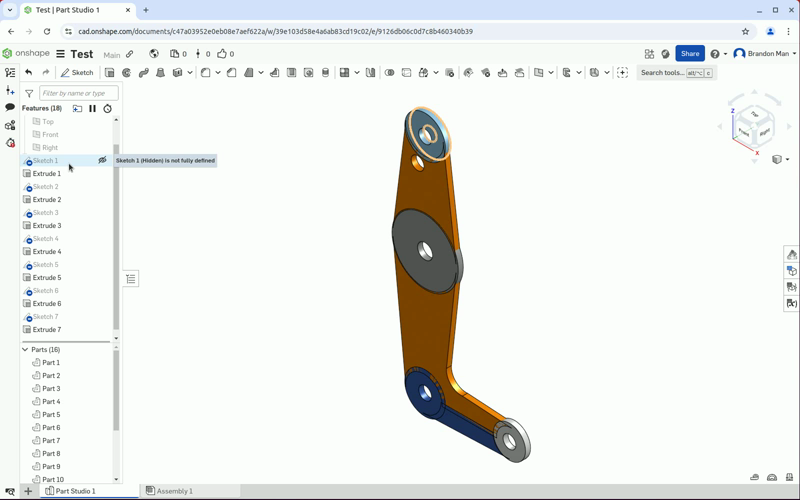
click(69, 163)